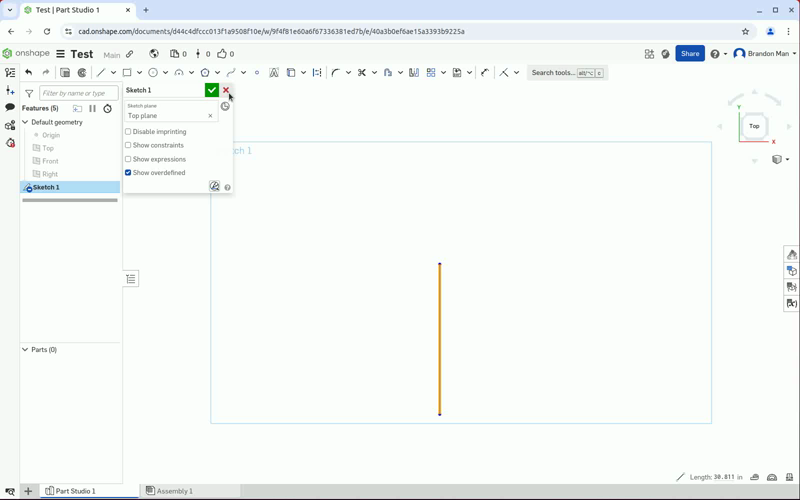
key(shift+h)
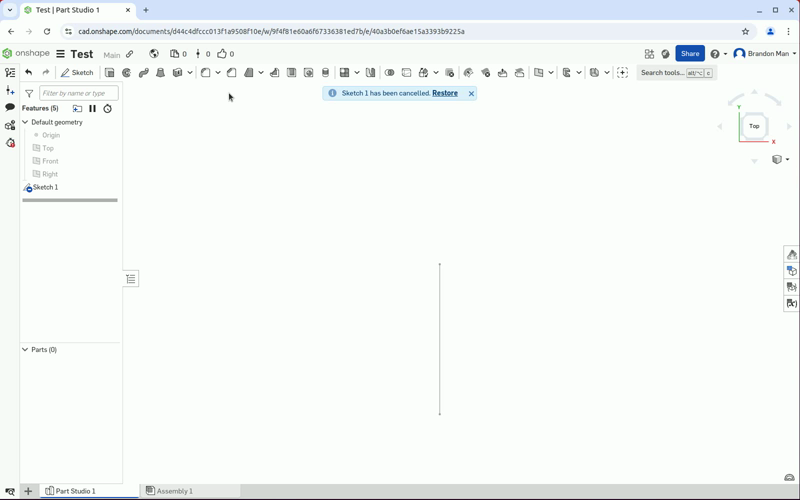
mouse_move(73, 352)
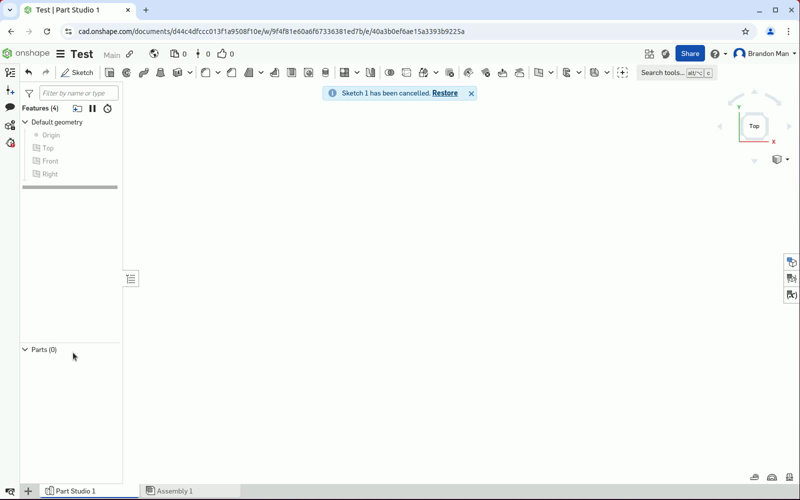
key(y)
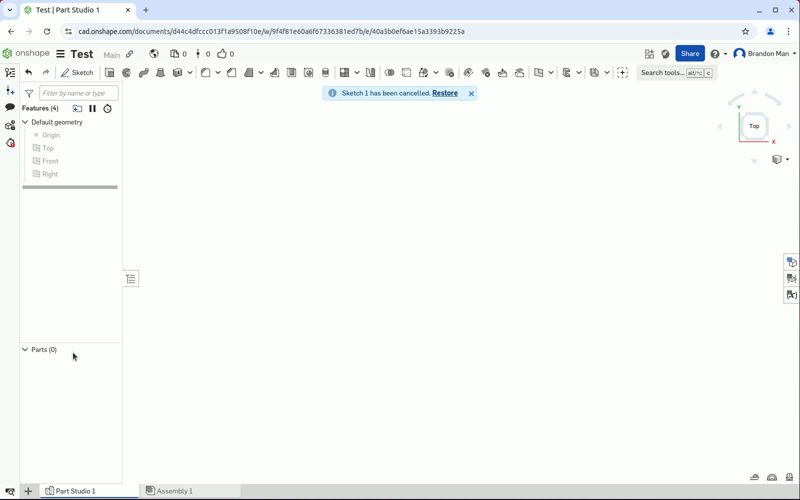
key(shift+p)
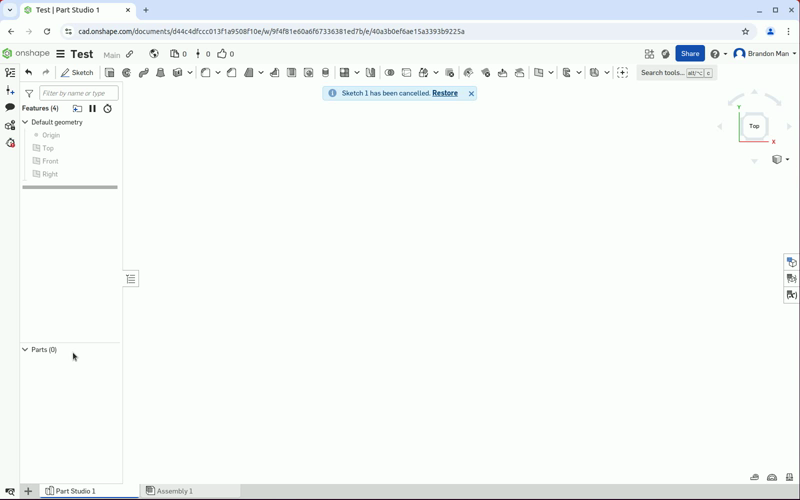
key(space)
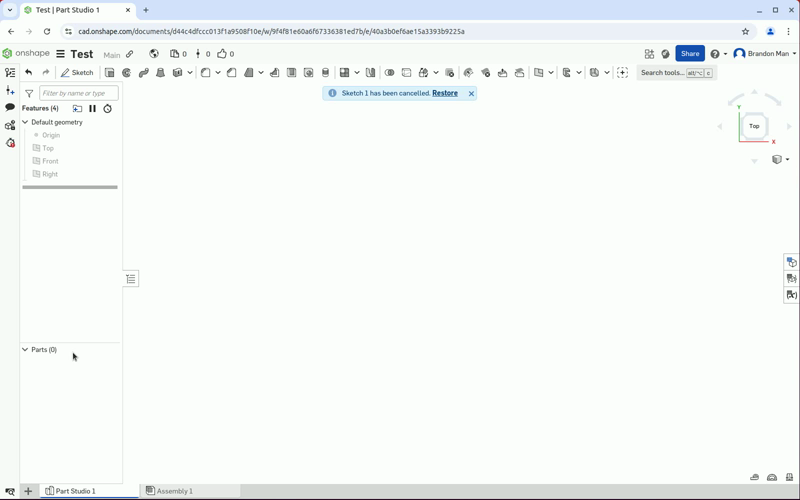
key_down(shift)
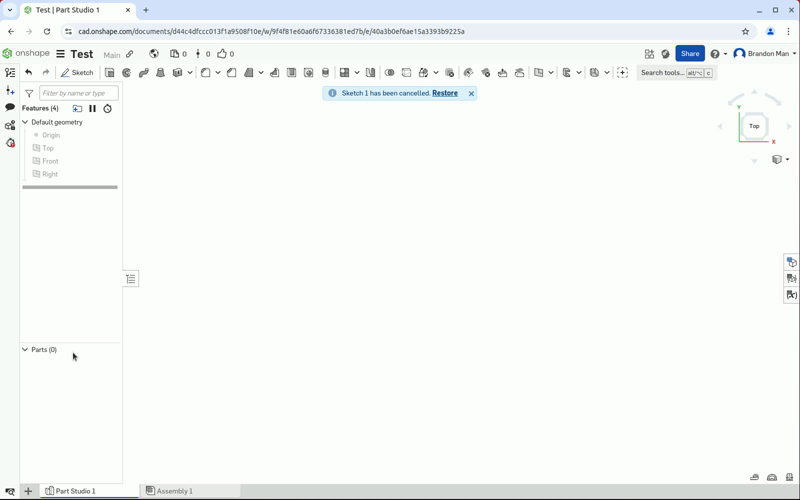
key(up)
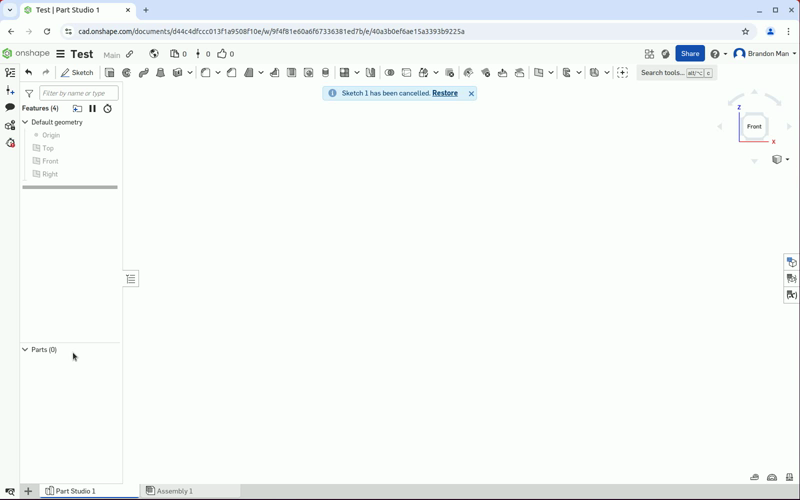
key_up(shift)
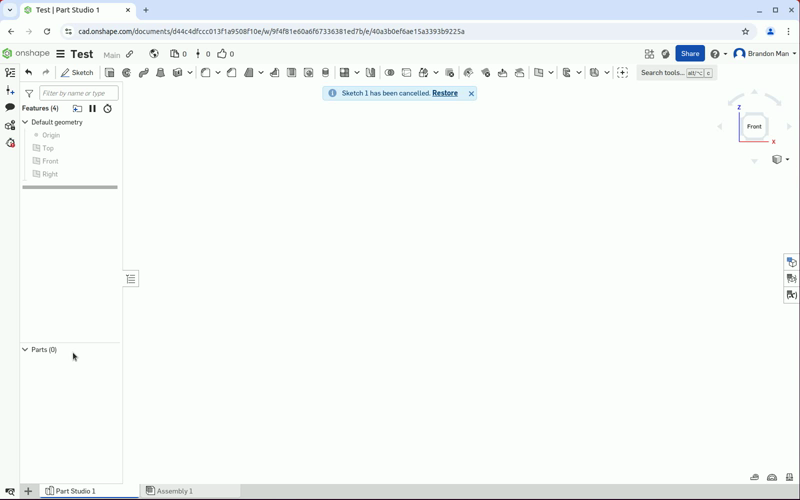
key(space)
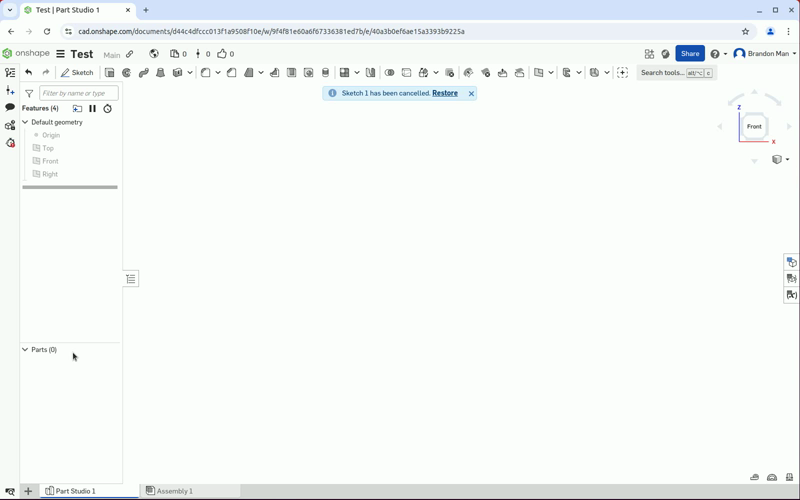
key_down(shift)
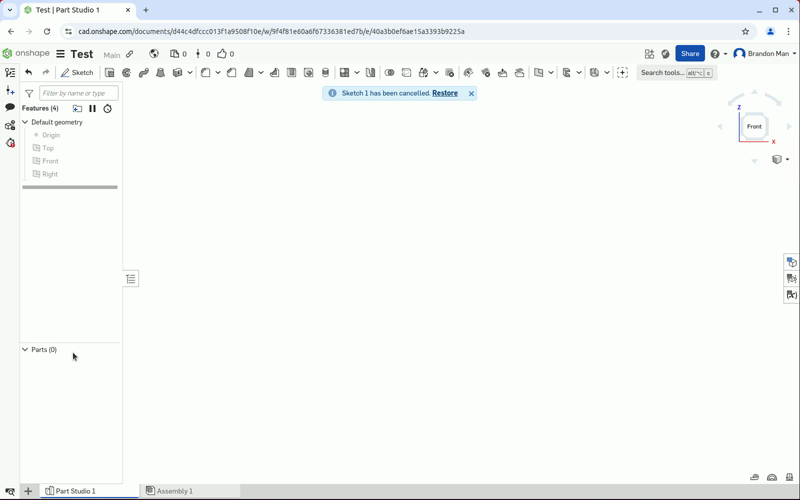
key(left)
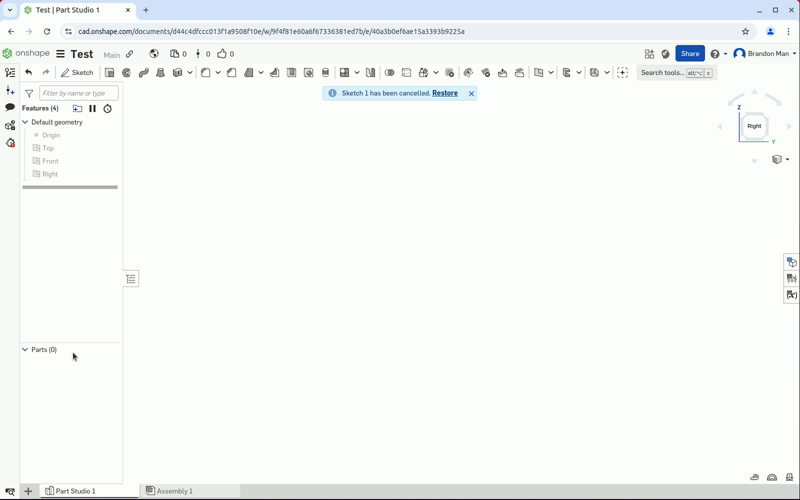
key_up(shift)
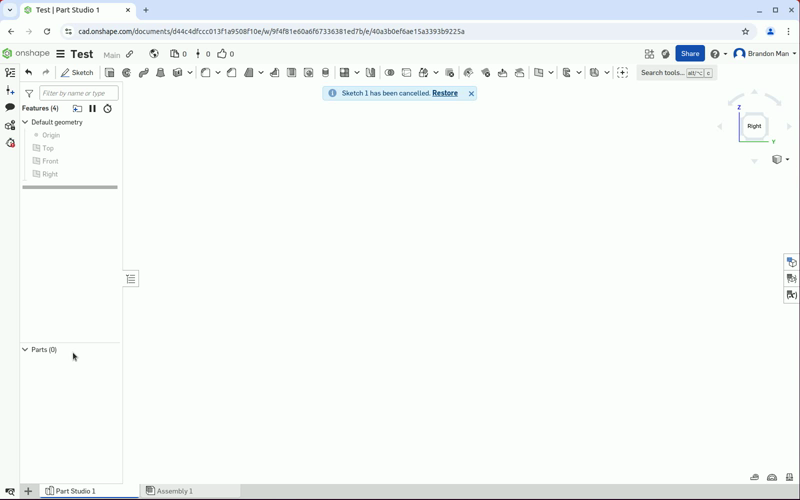
mouse_move(73, 352)
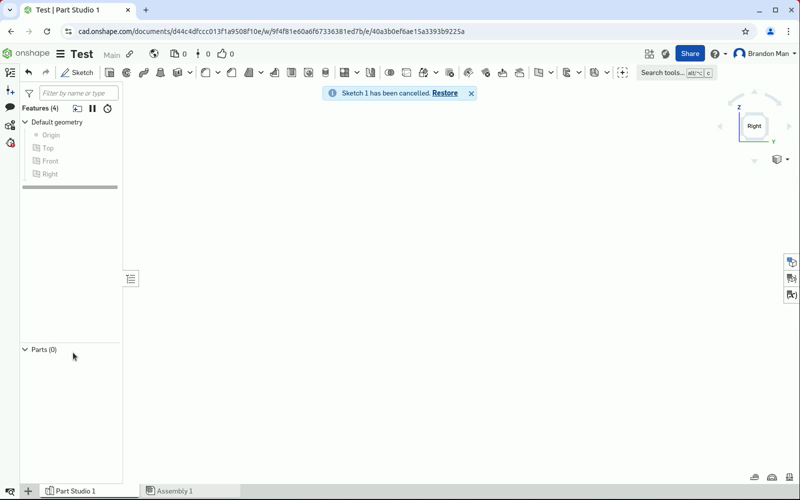
key(shift+y)
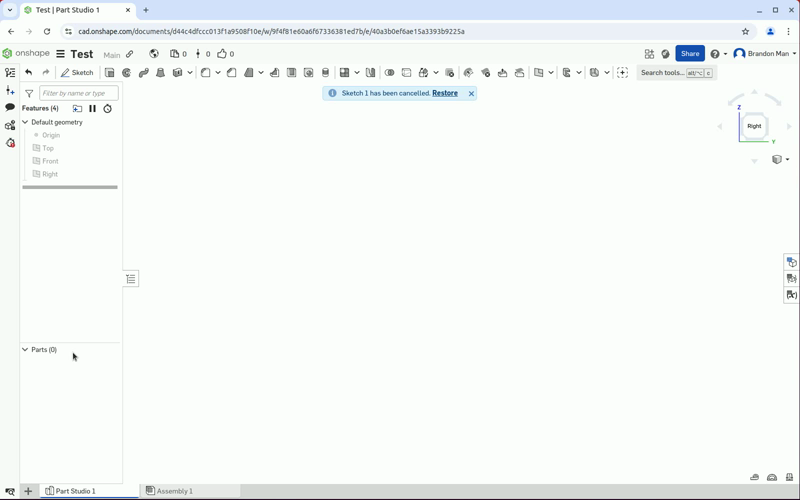
key(shift+s)
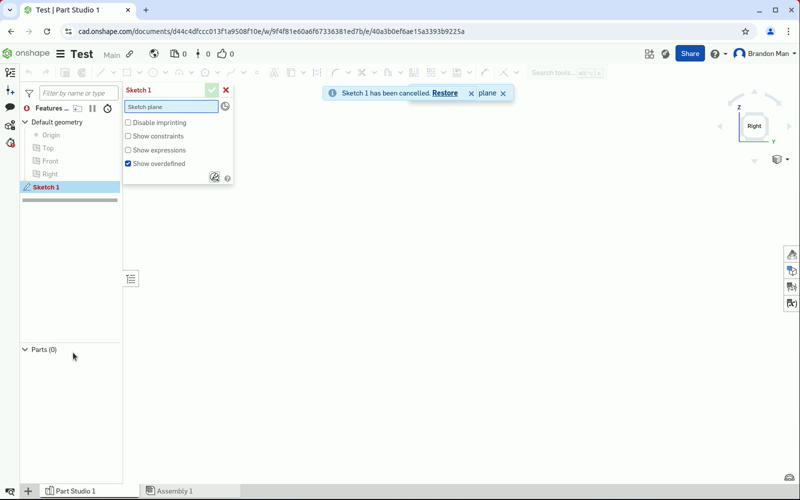
mouse_move(73, 176)
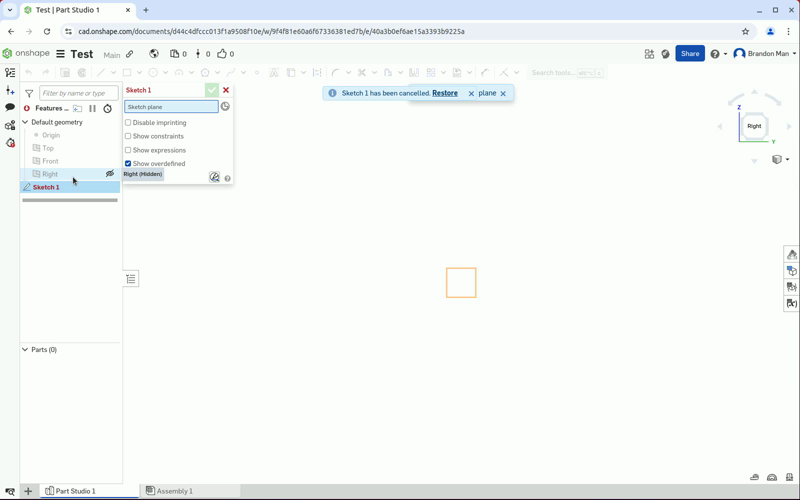
click(73, 176)
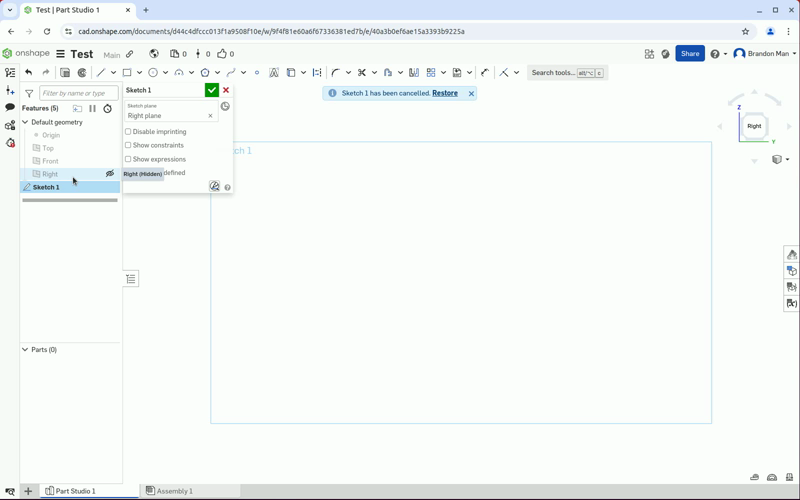
mouse_move(73, 352)
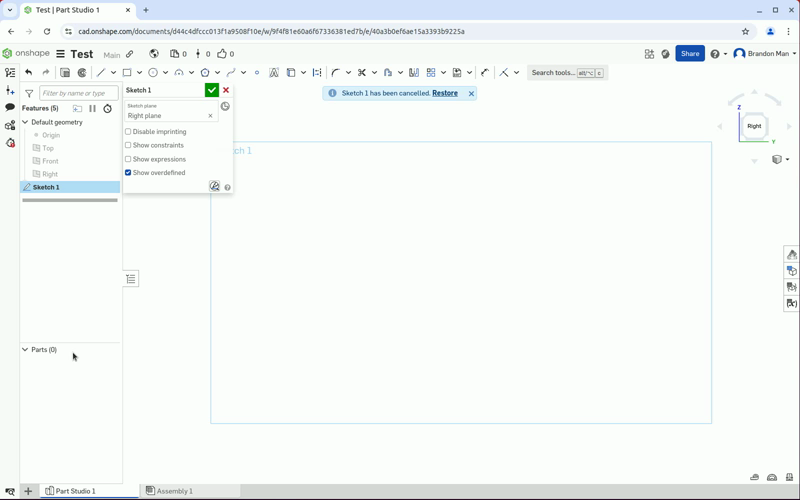
key(y)
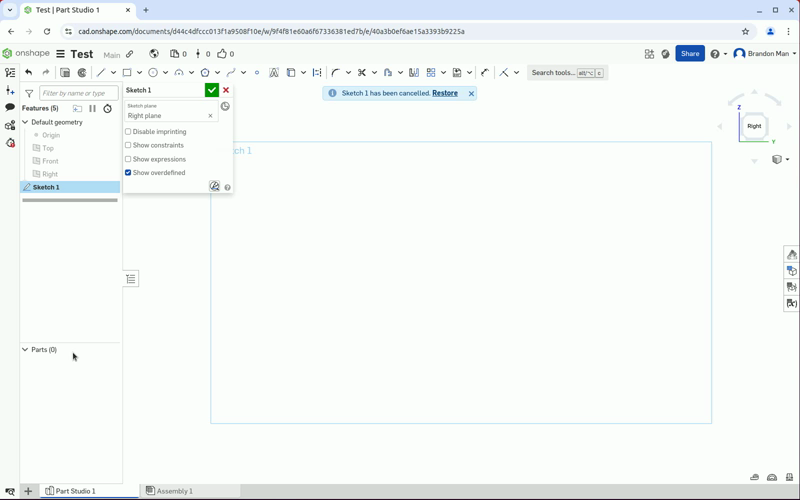
key(l)
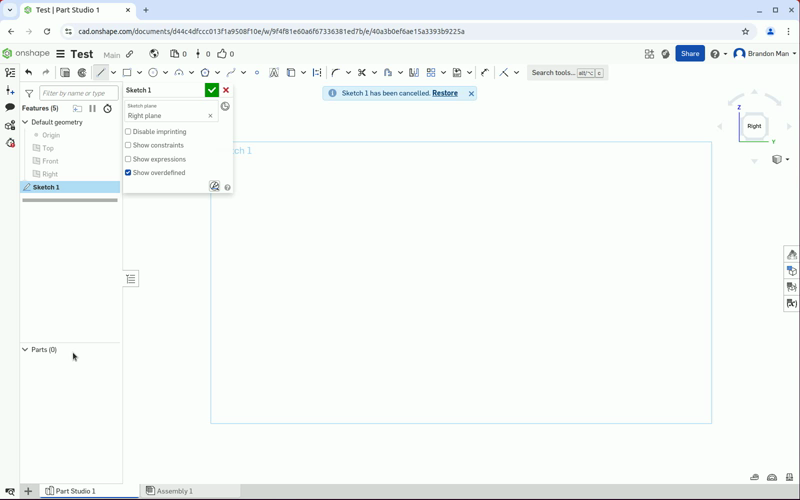
key_down(shift)
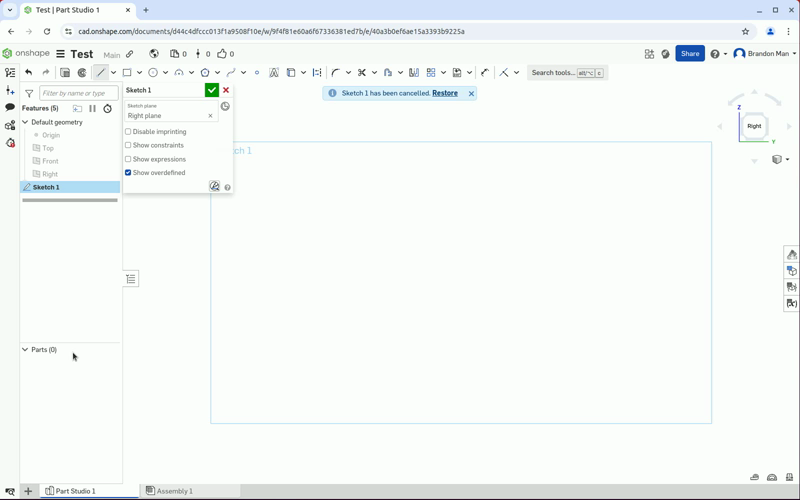
mouse_move(460, 284)
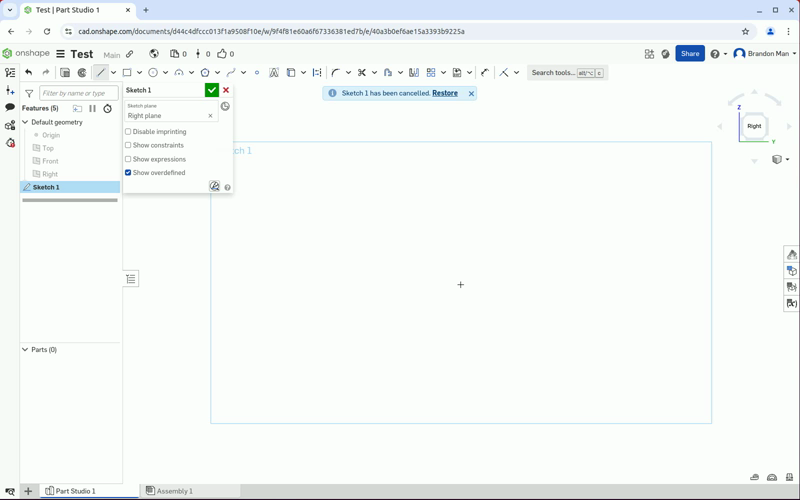
click(460, 284)
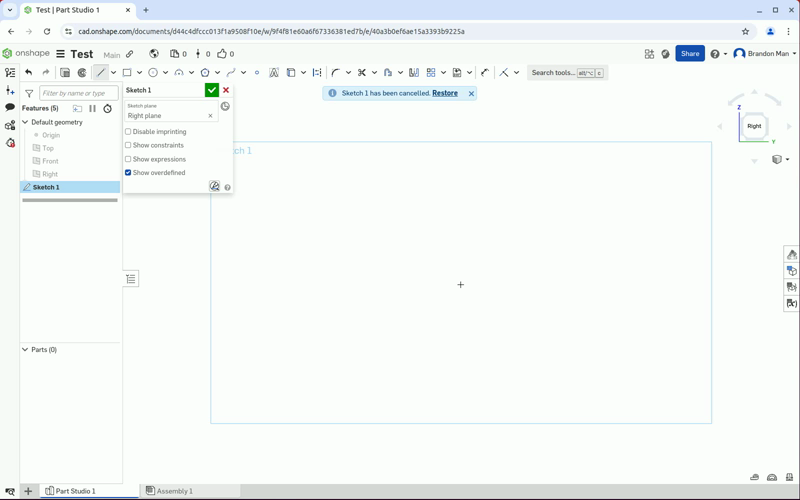
key_up(shift)
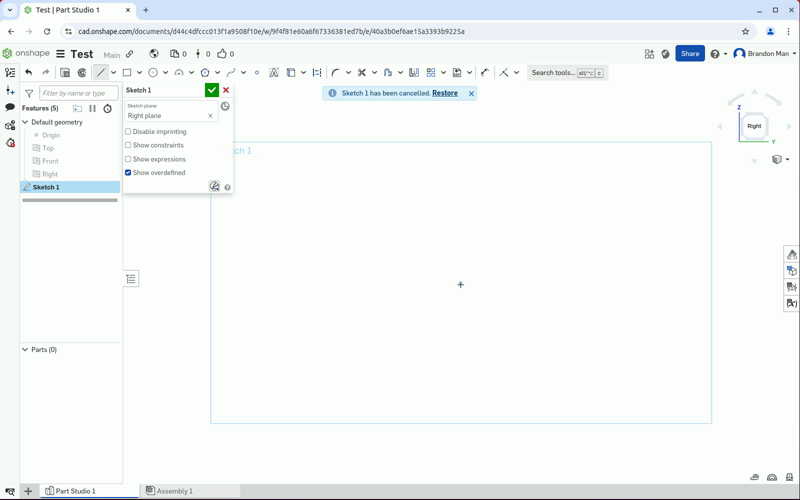
key_down(shift)
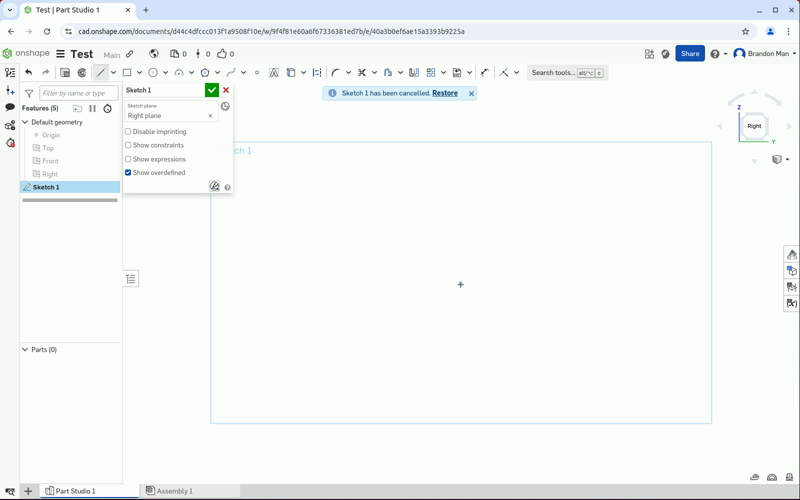
mouse_move(490, 284)
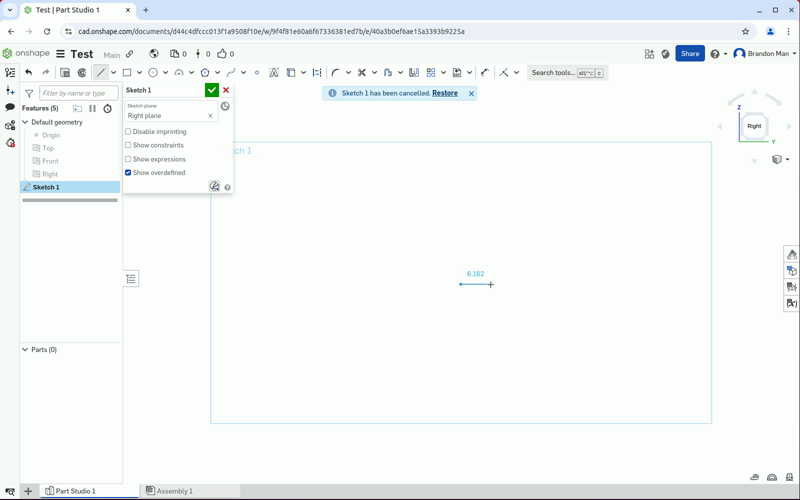
mouse_move(462, 284)
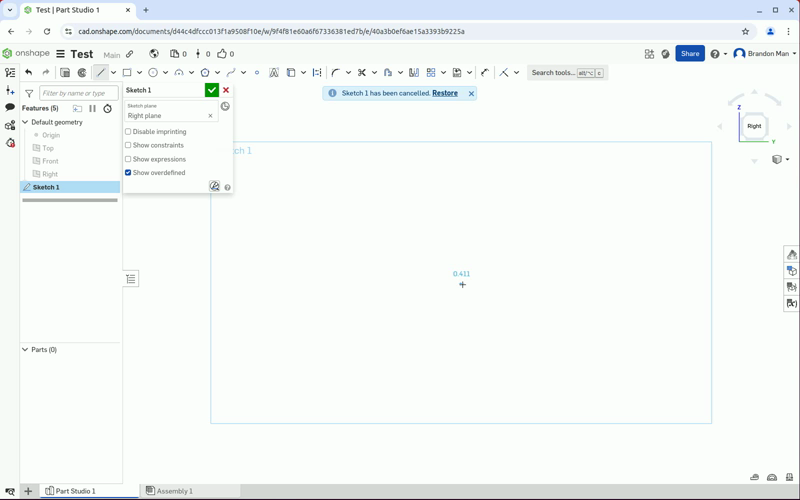
scroll(6)
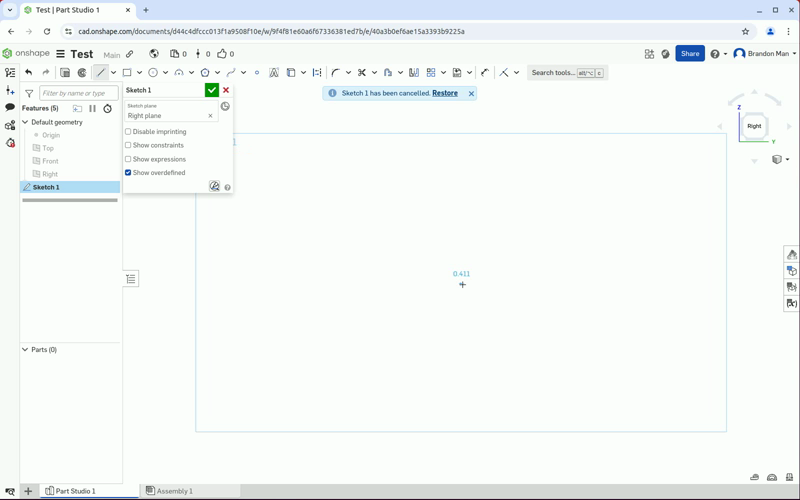
scroll(6)
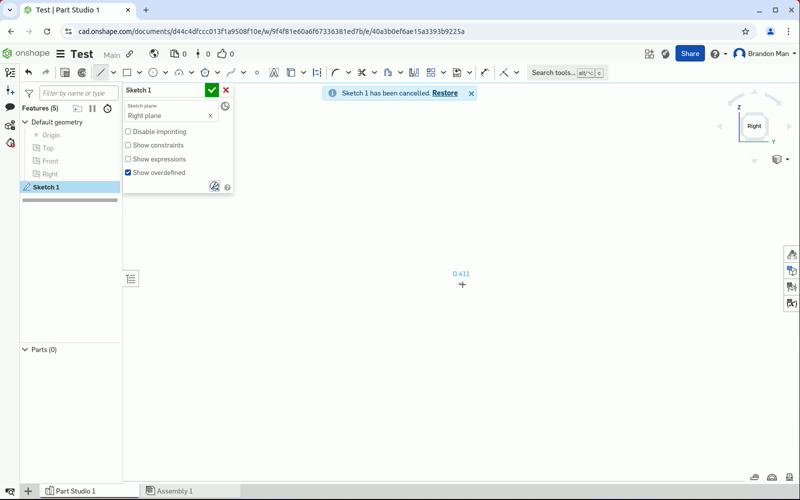
scroll(6)
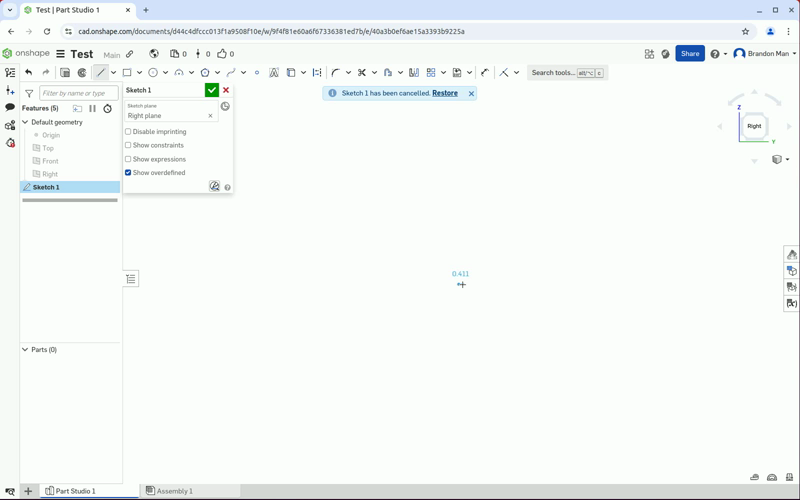
scroll(6)
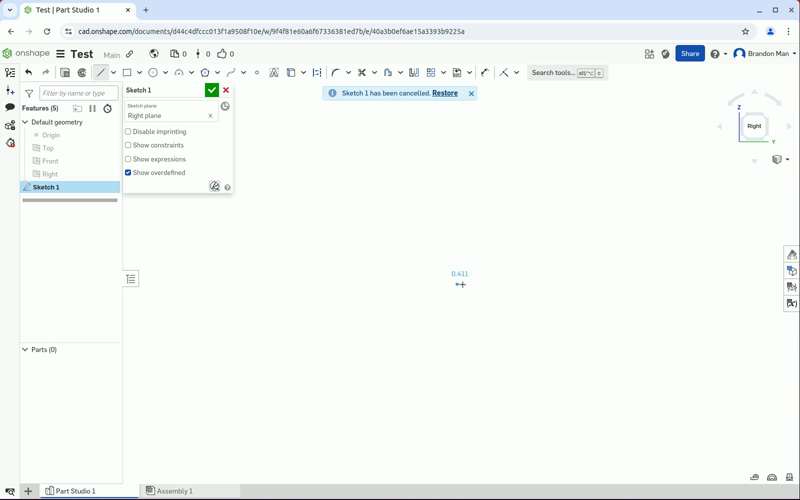
scroll(6)
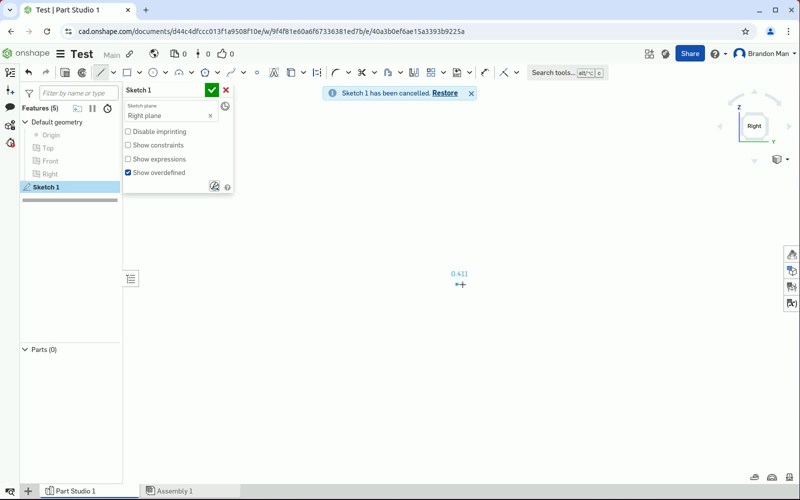
scroll(6)
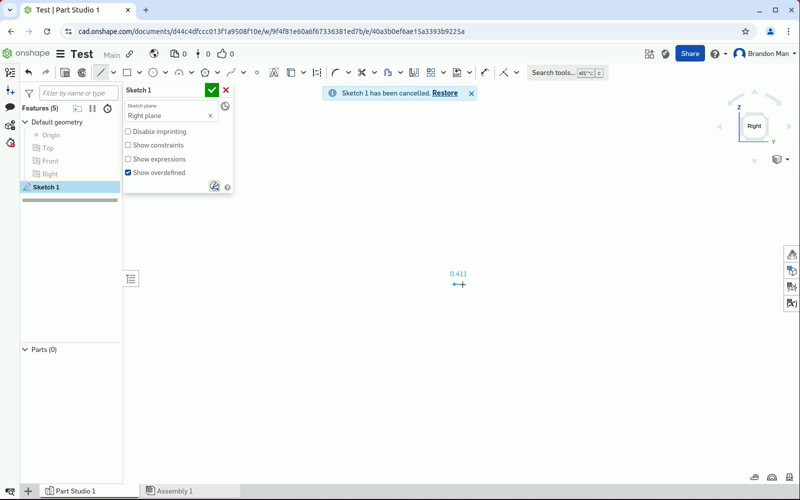
scroll(6)
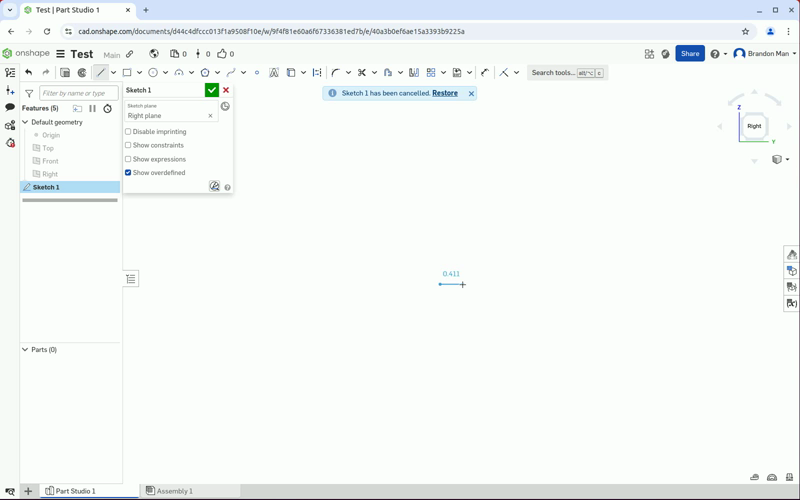
click(462, 284)
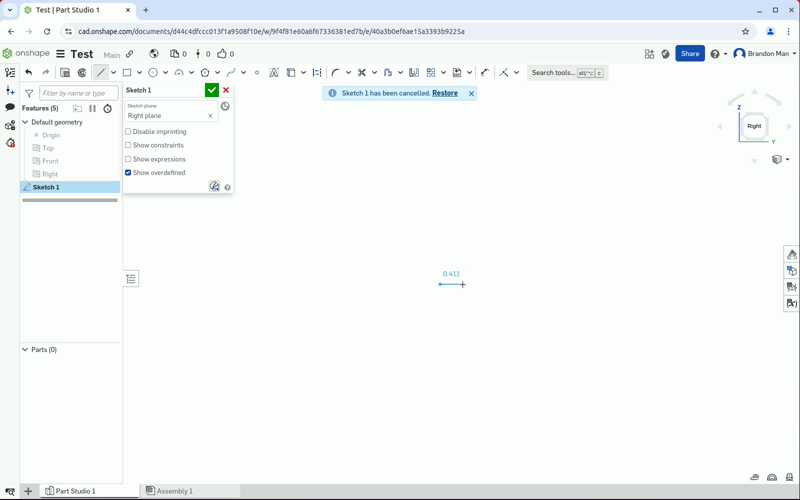
scroll(-6)
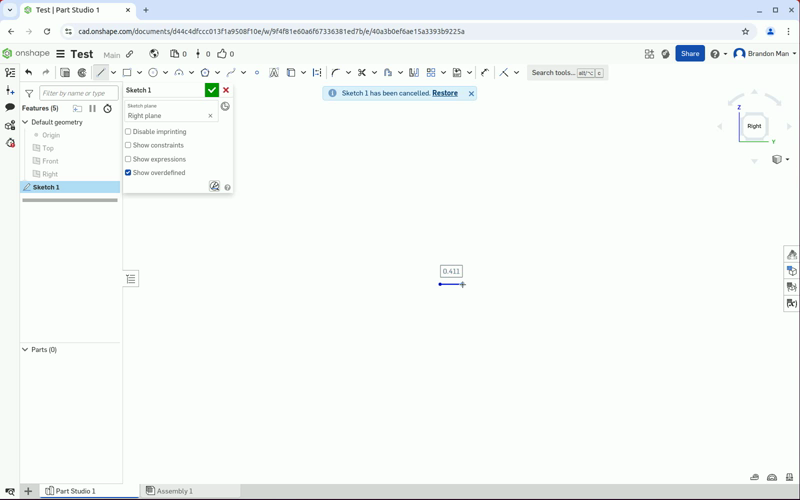
scroll(-6)
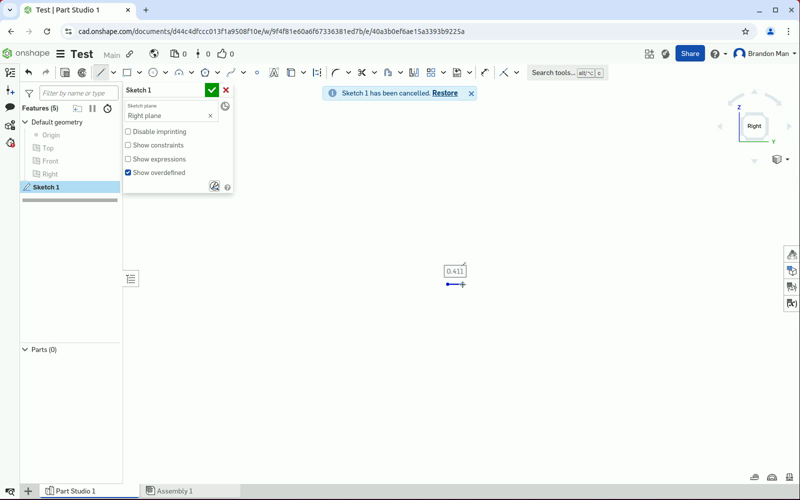
scroll(-6)
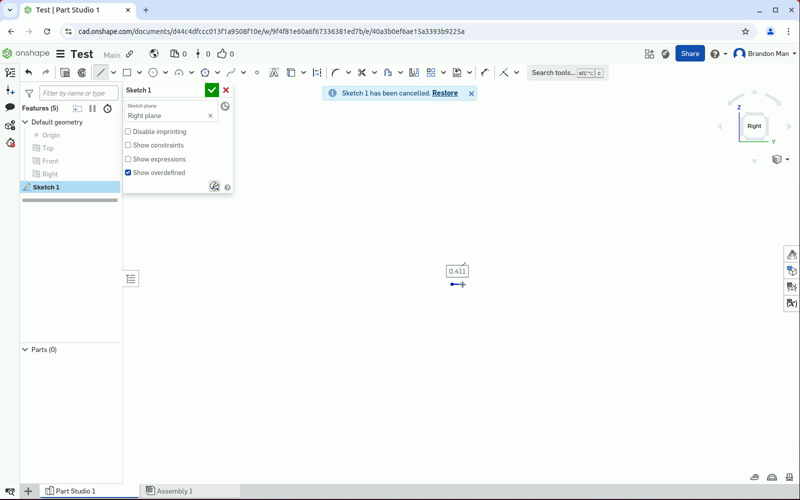
scroll(-6)
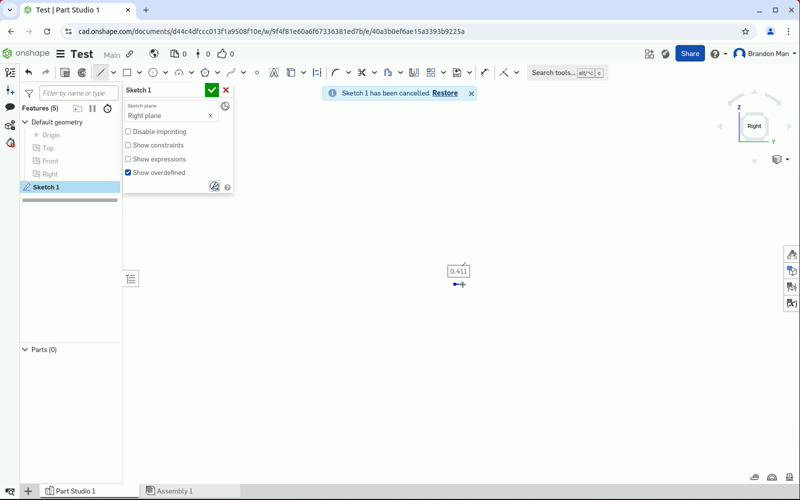
scroll(-6)
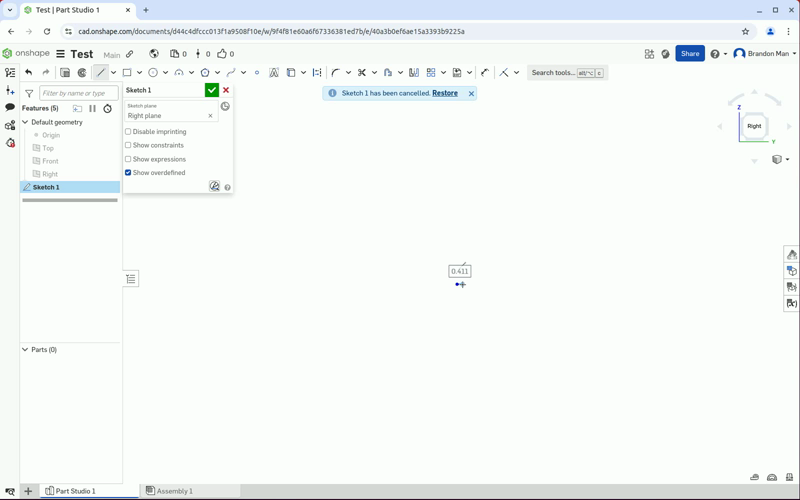
scroll(-6)
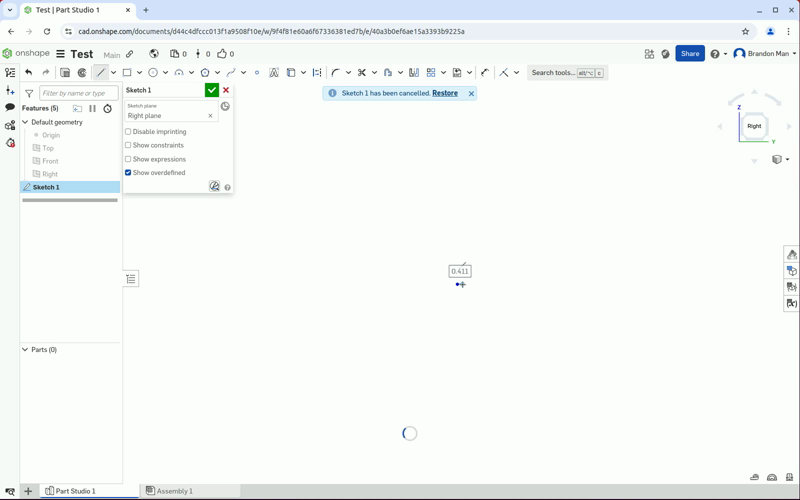
scroll(-6)
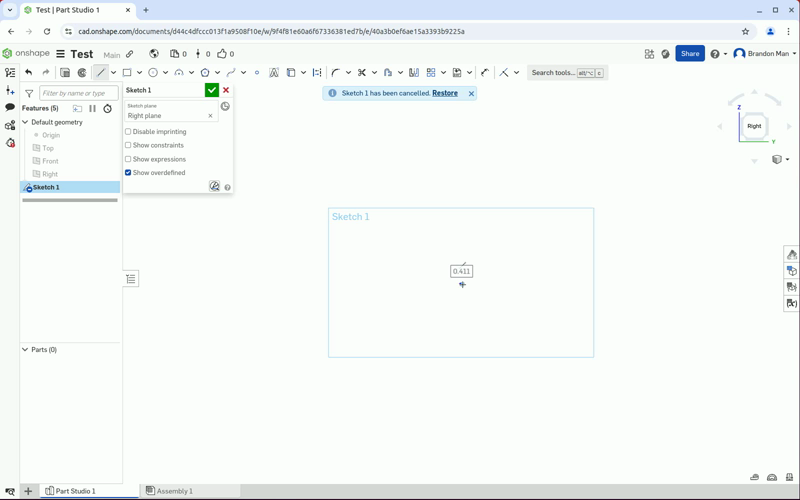
key_up(shift)
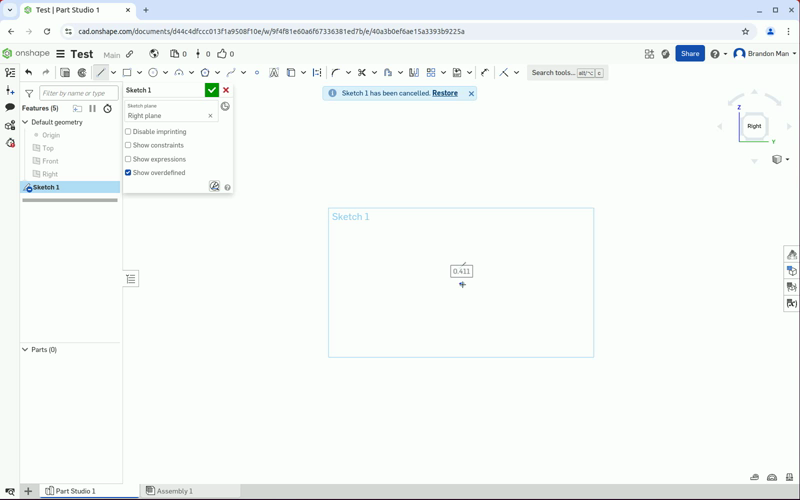
key_down(shift)
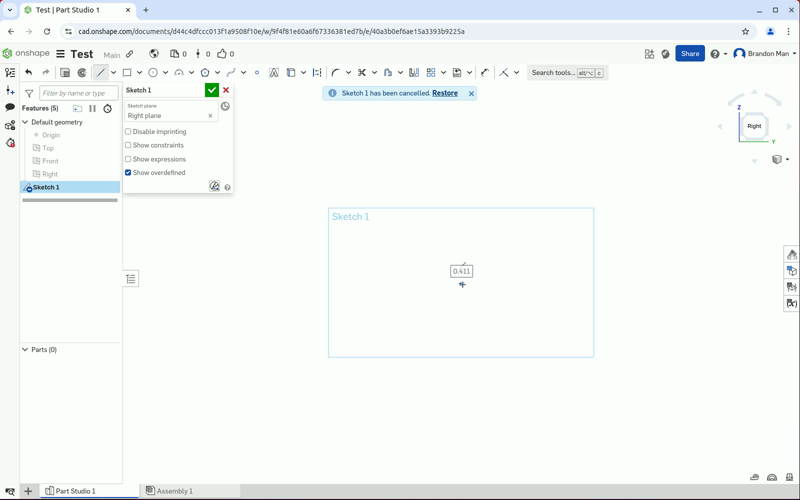
mouse_move(492, 284)
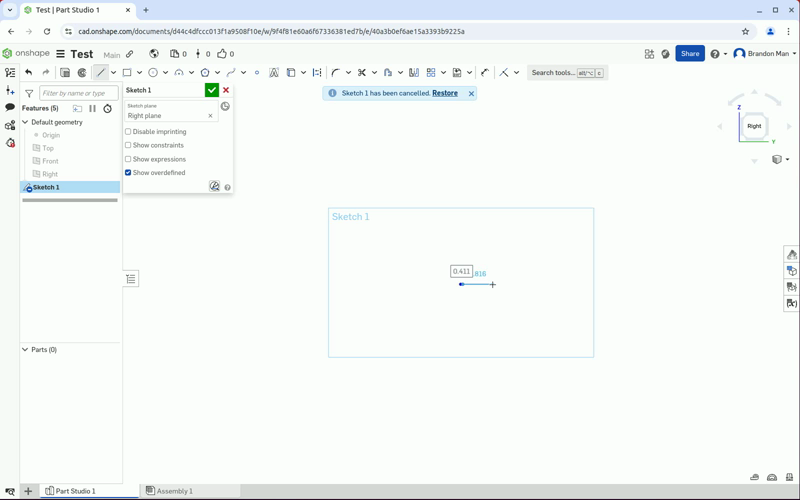
mouse_move(462, 283)
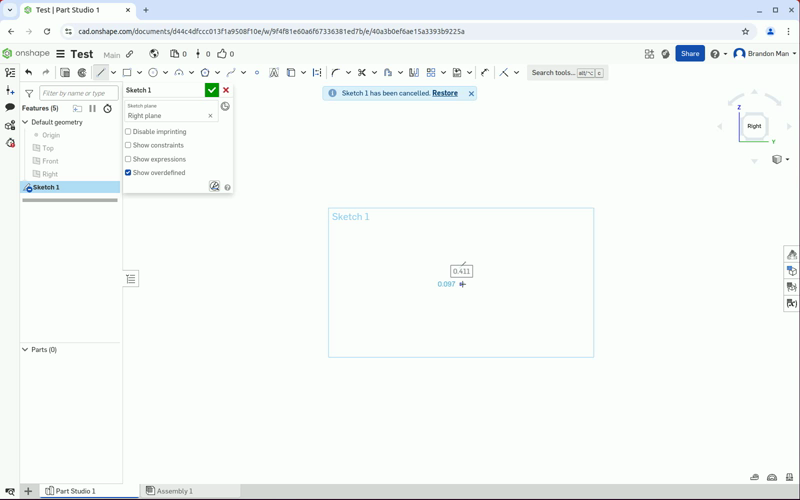
scroll(6)
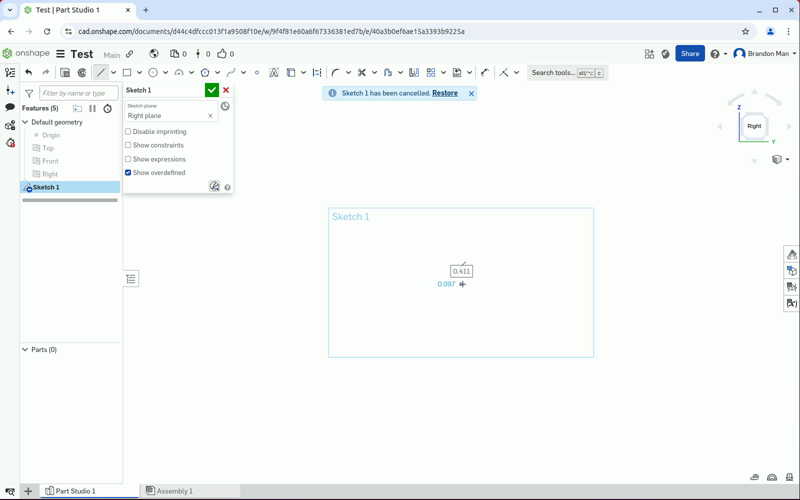
scroll(6)
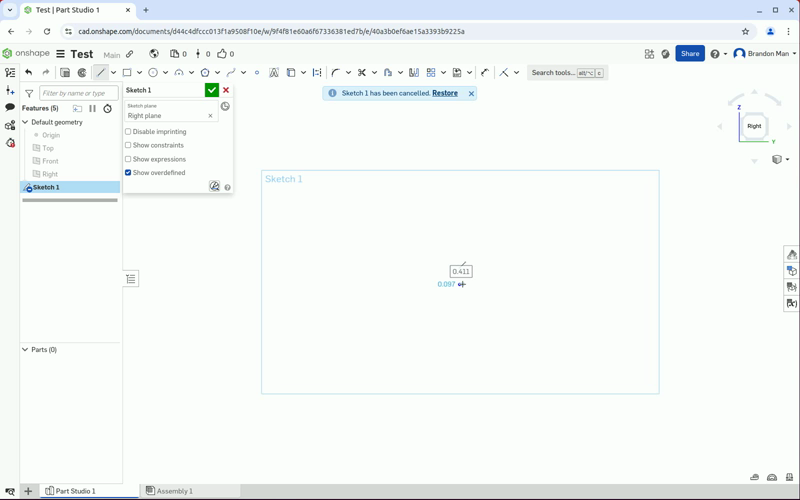
scroll(6)
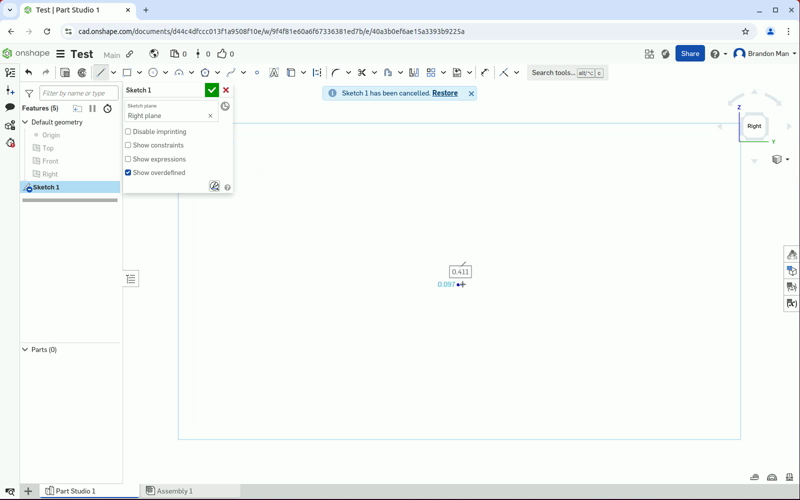
scroll(6)
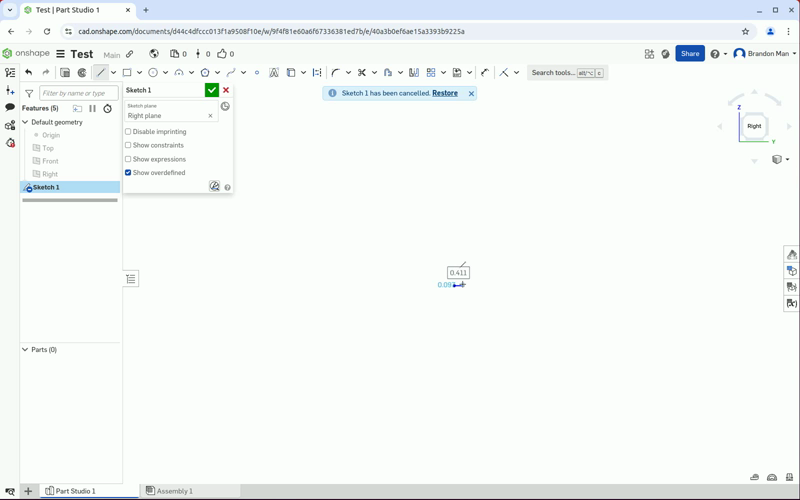
scroll(6)
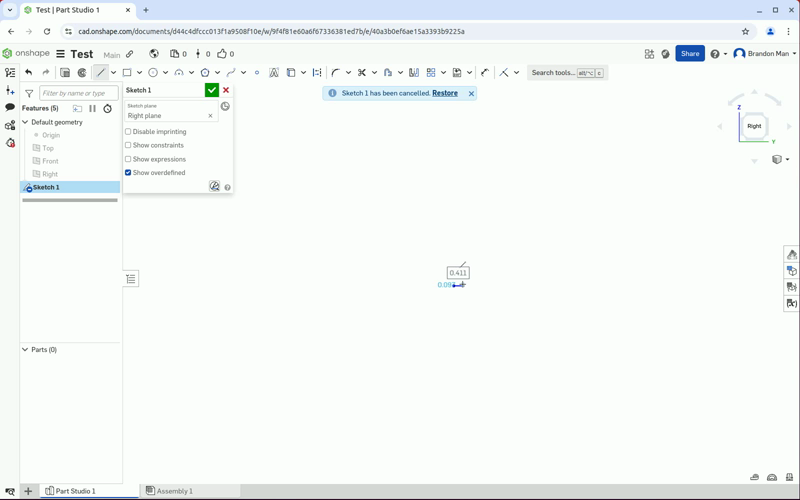
scroll(6)
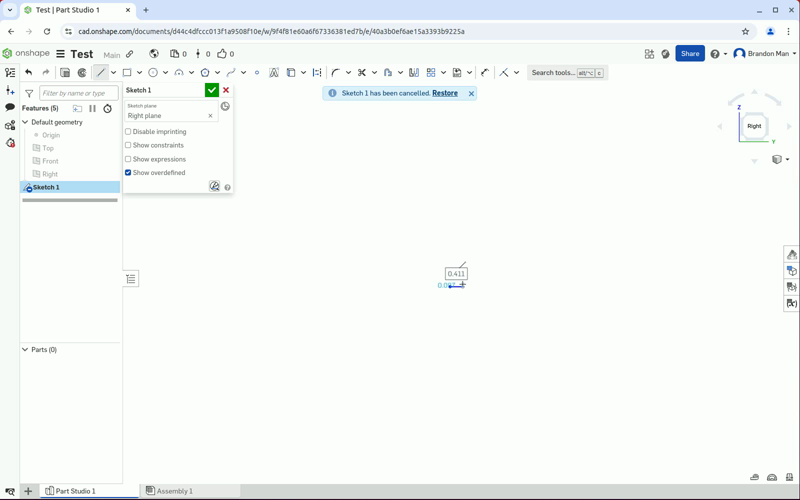
scroll(6)
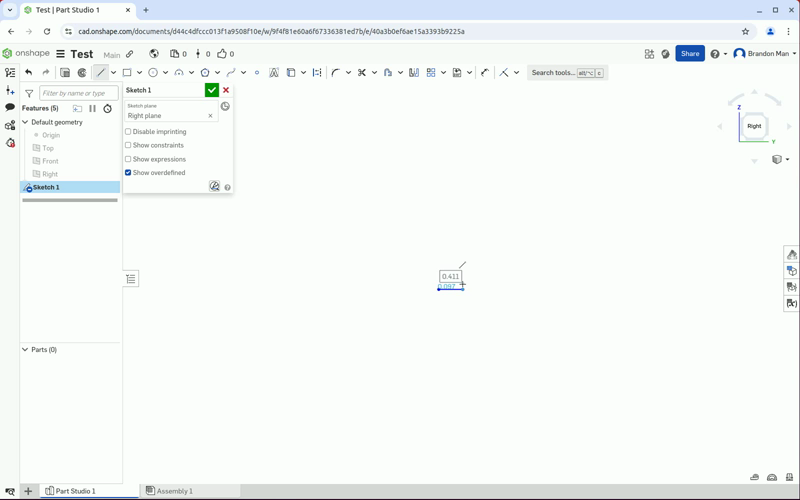
click(462, 283)
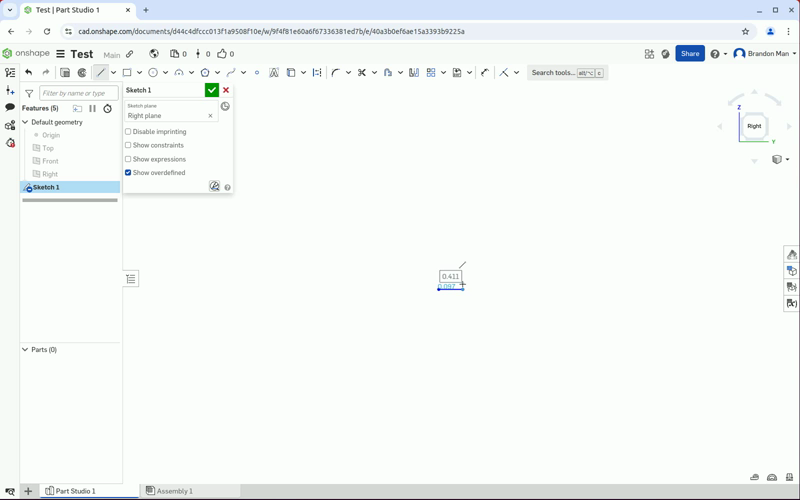
scroll(-6)
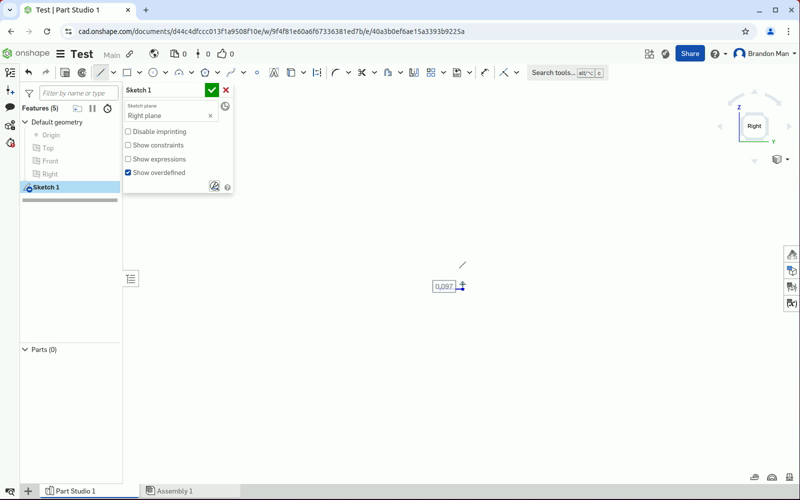
scroll(-6)
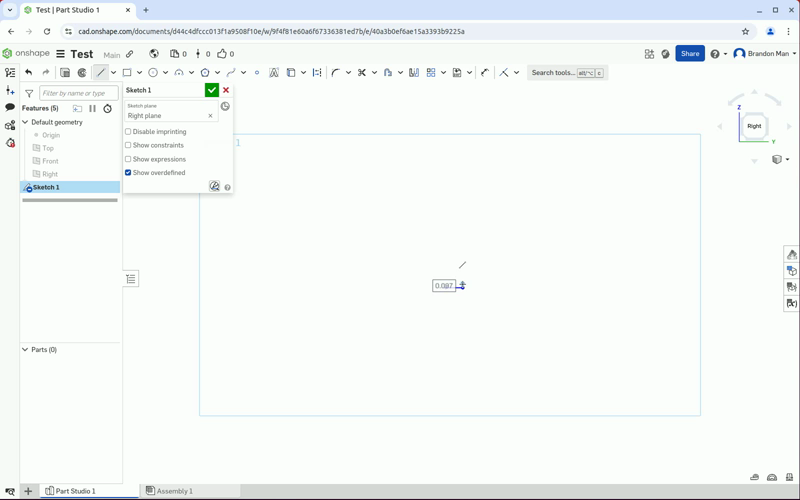
scroll(-6)
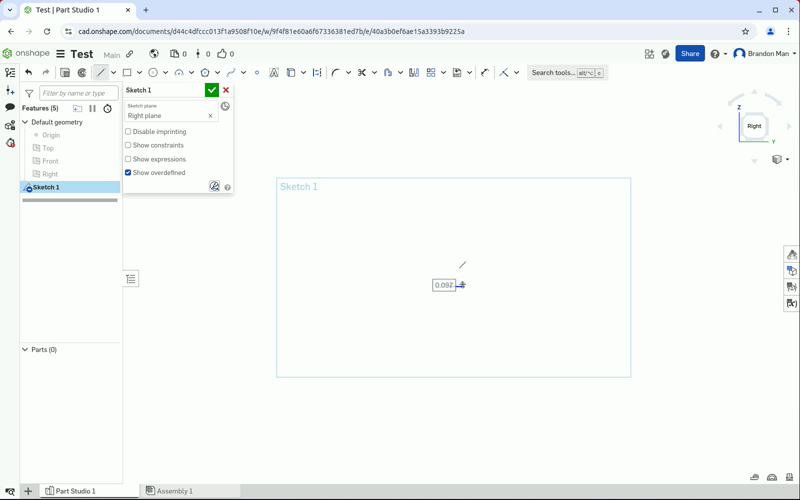
scroll(-6)
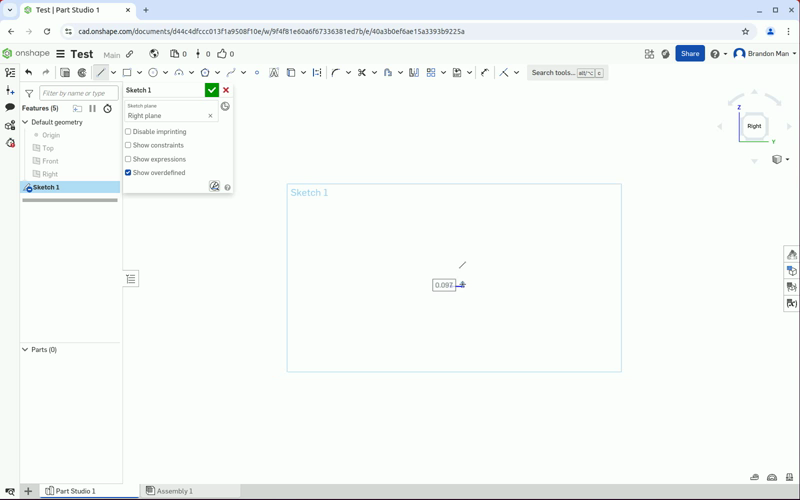
scroll(-6)
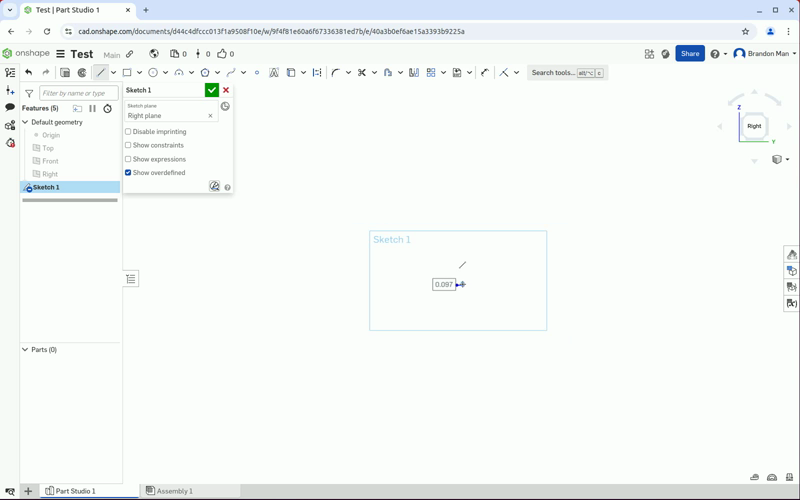
scroll(-6)
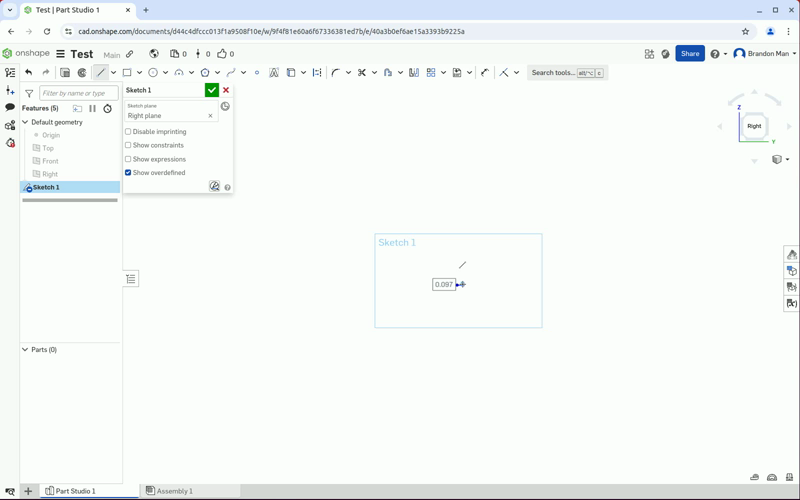
scroll(-6)
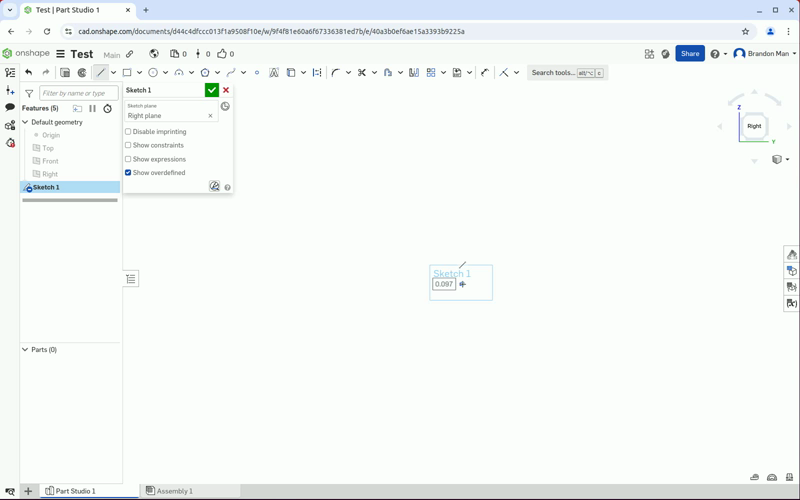
key_up(shift)
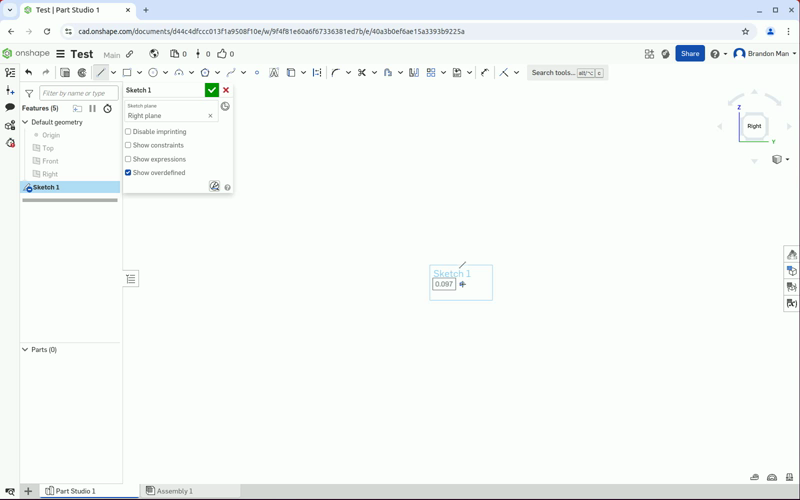
key_down(shift)
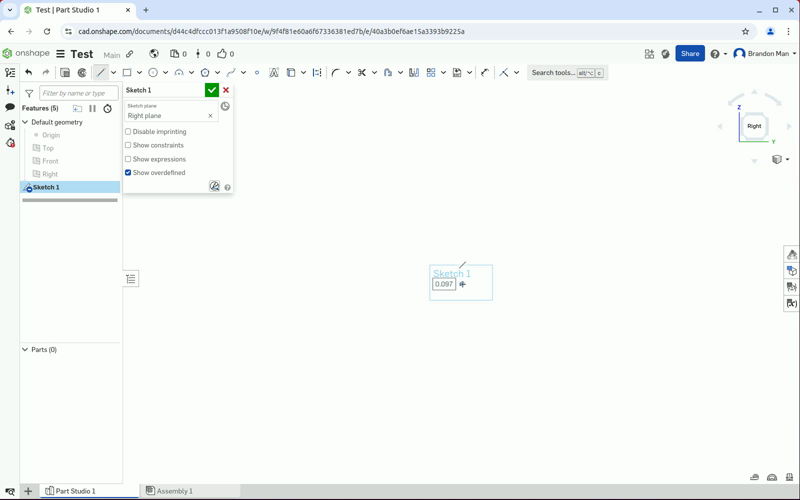
mouse_move(492, 283)
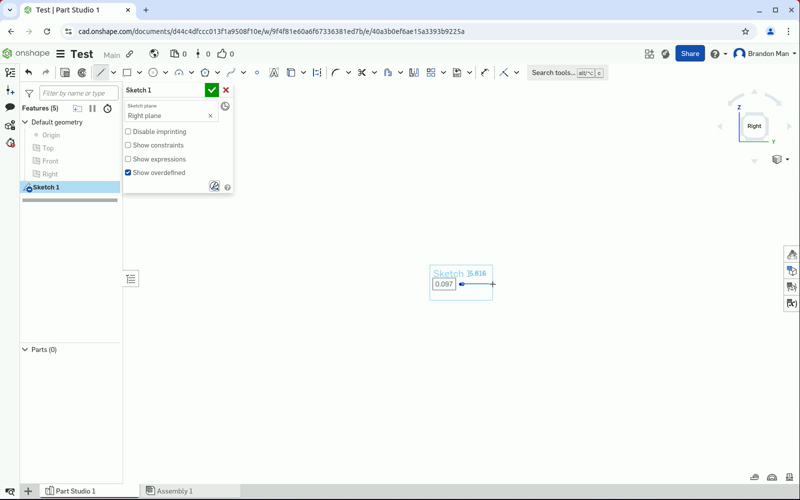
mouse_move(464, 283)
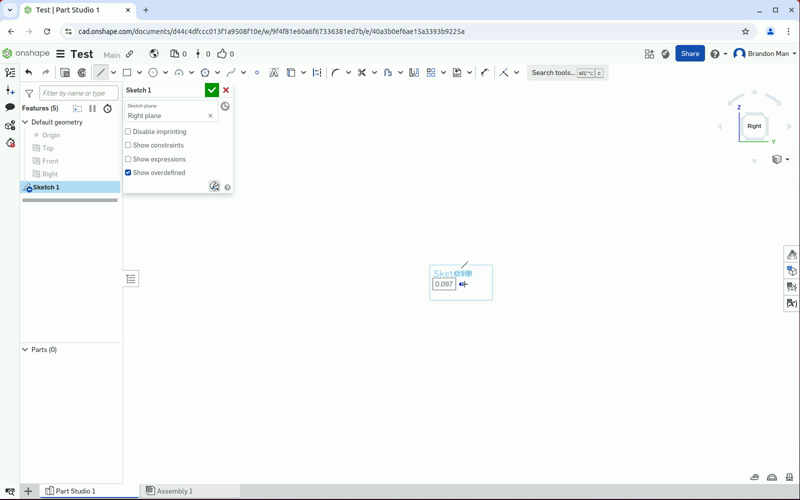
scroll(6)
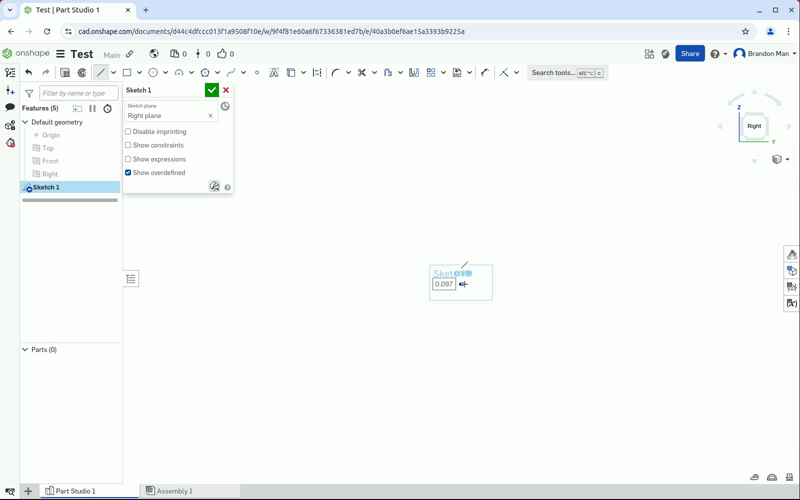
scroll(6)
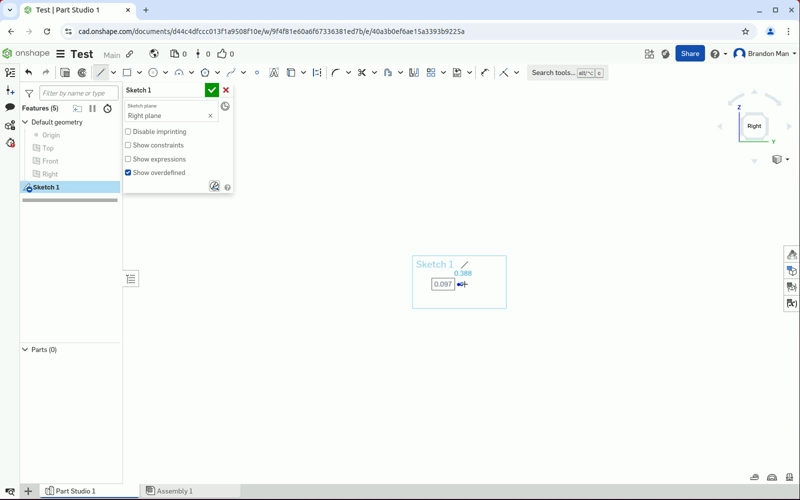
scroll(6)
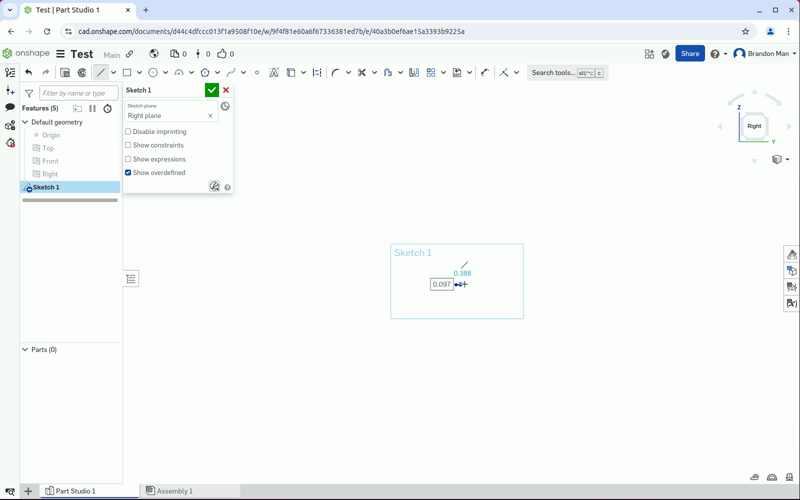
scroll(6)
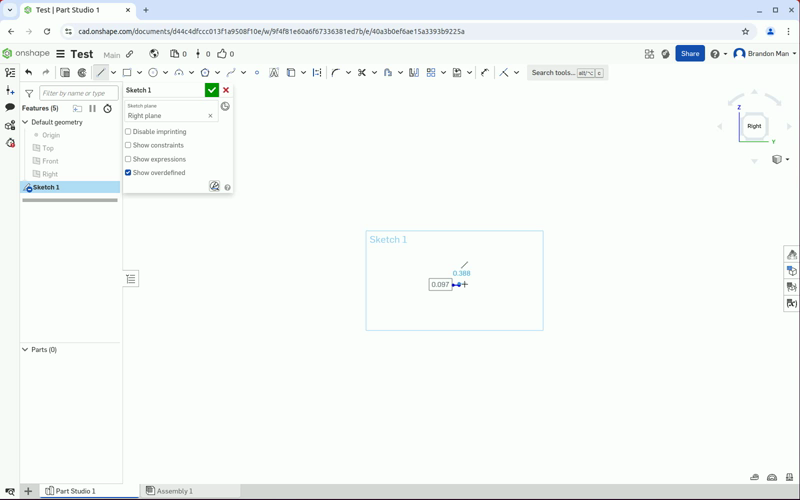
scroll(6)
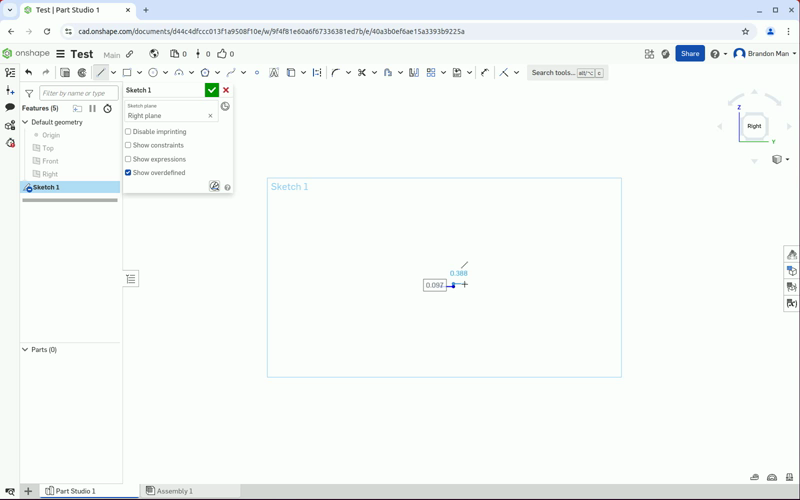
scroll(6)
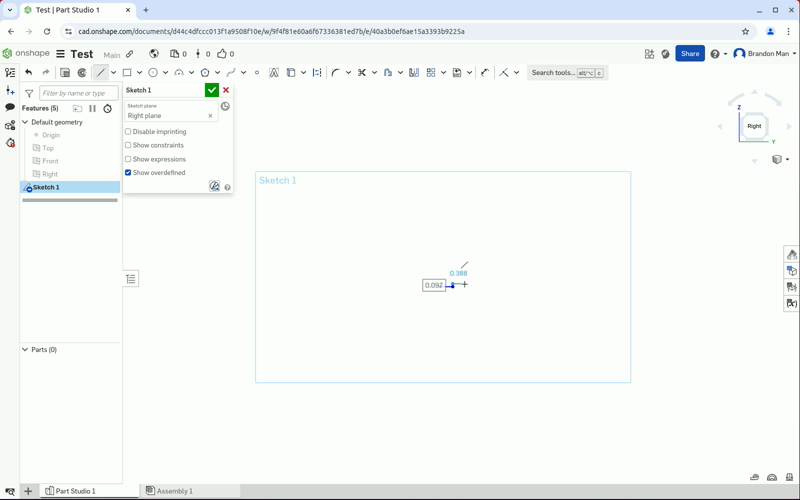
scroll(6)
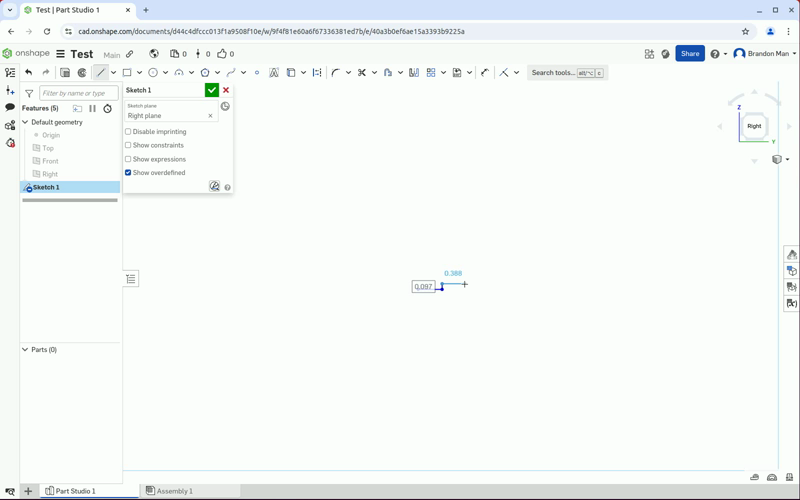
click(464, 283)
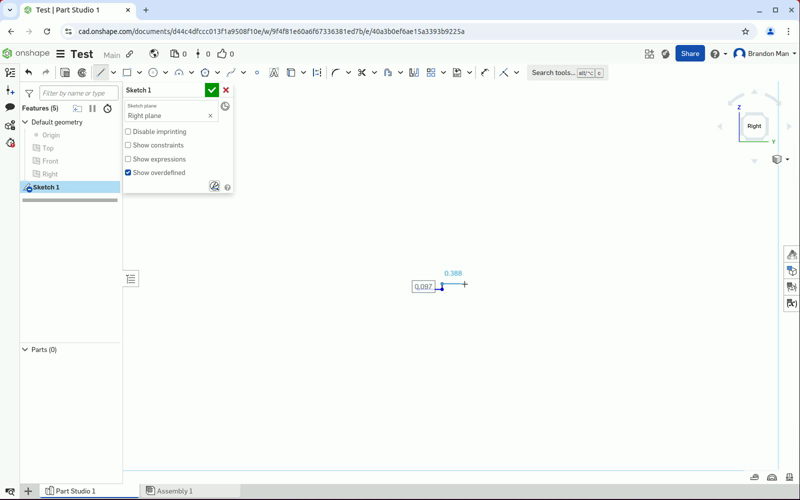
scroll(-6)
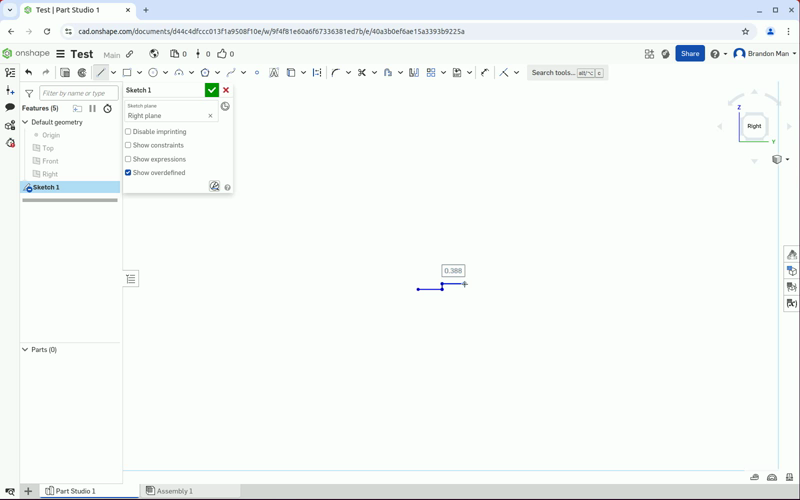
scroll(-6)
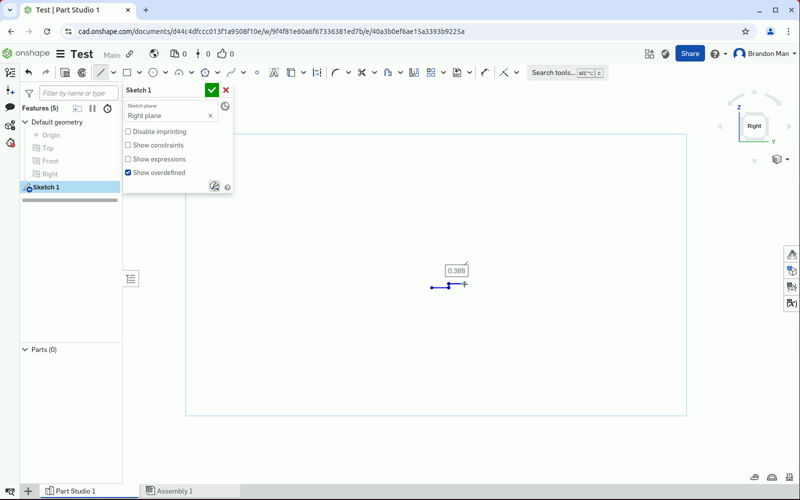
scroll(-6)
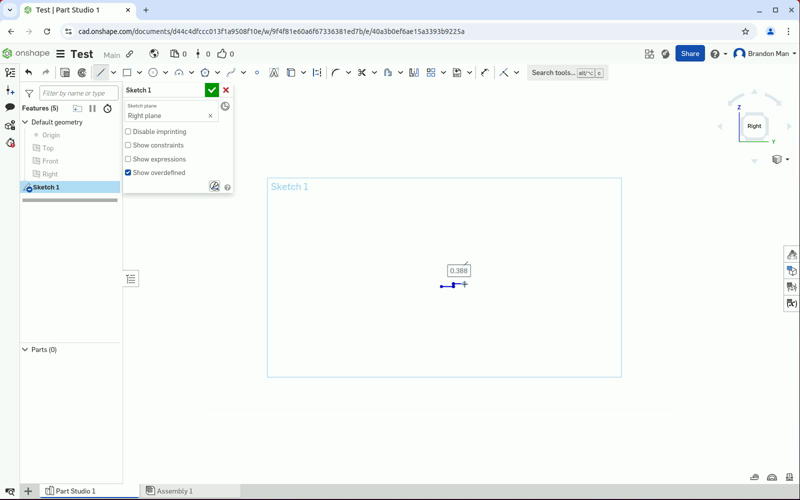
scroll(-6)
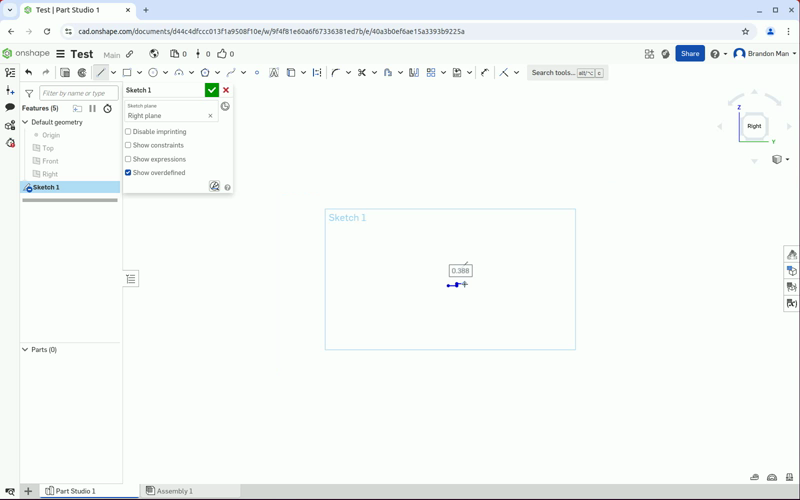
scroll(-6)
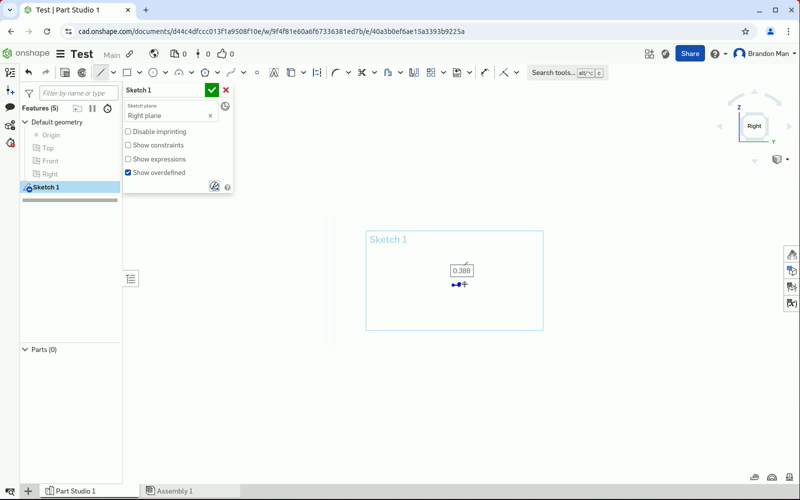
scroll(-6)
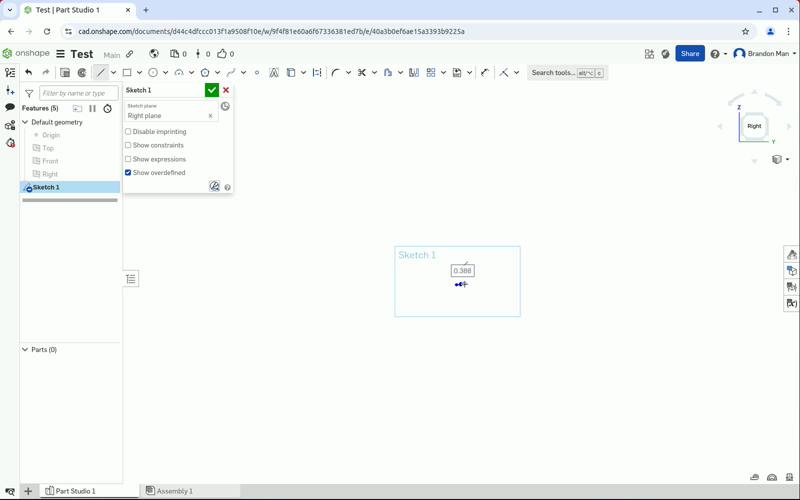
scroll(-6)
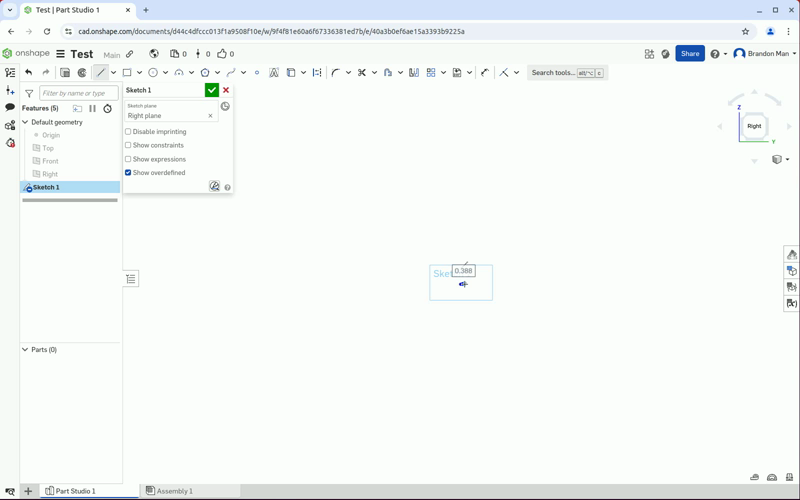
key_up(shift)
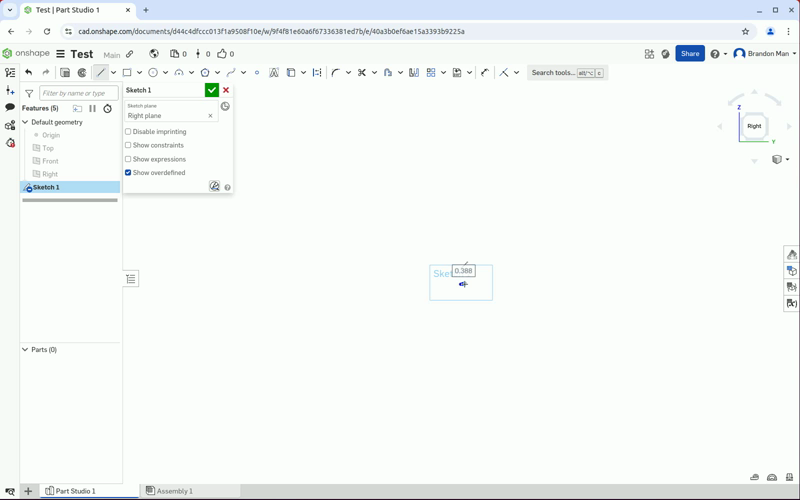
key_down(shift)
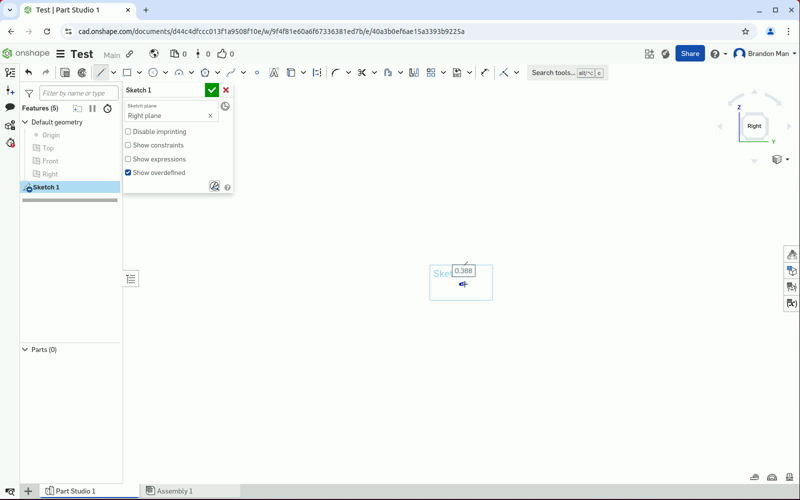
mouse_move(494, 283)
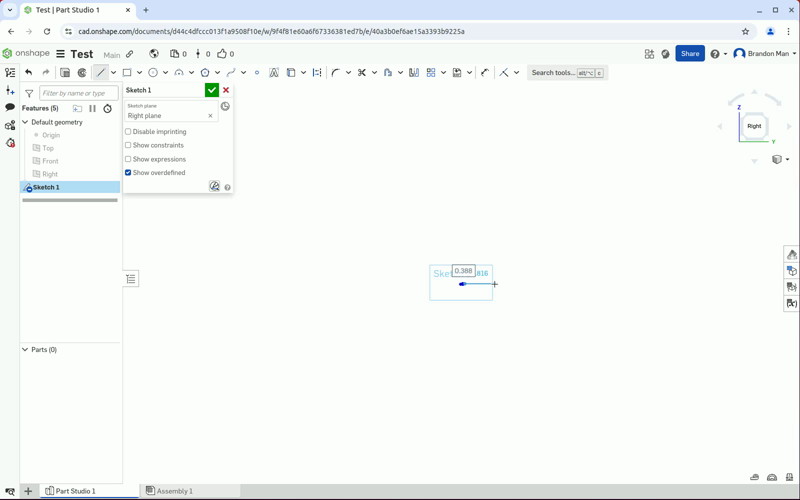
mouse_move(464, 284)
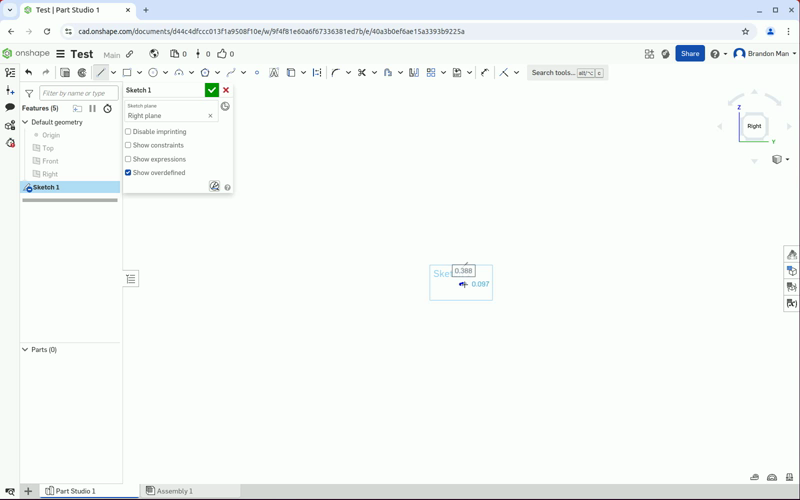
scroll(6)
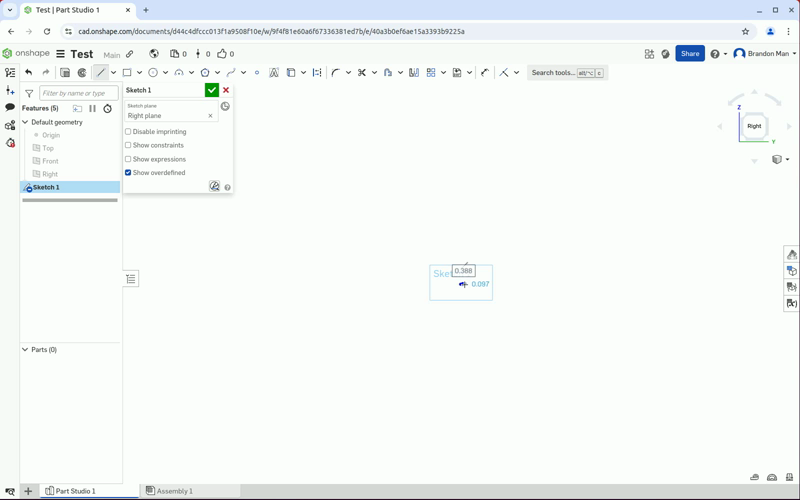
scroll(6)
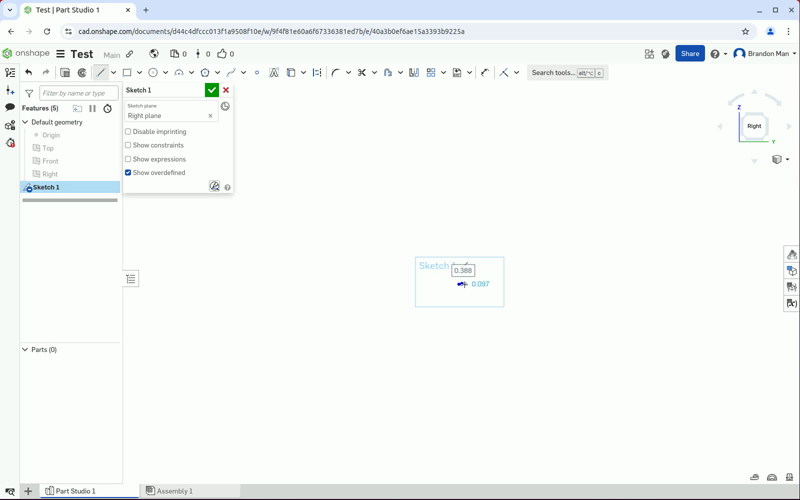
scroll(6)
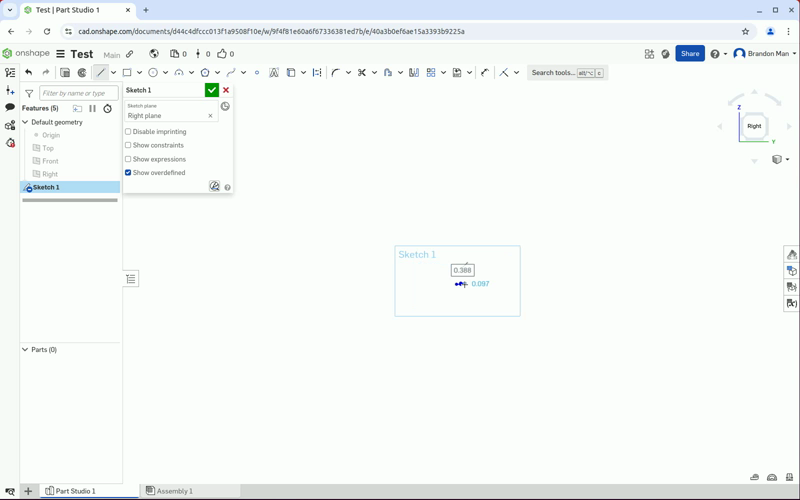
scroll(6)
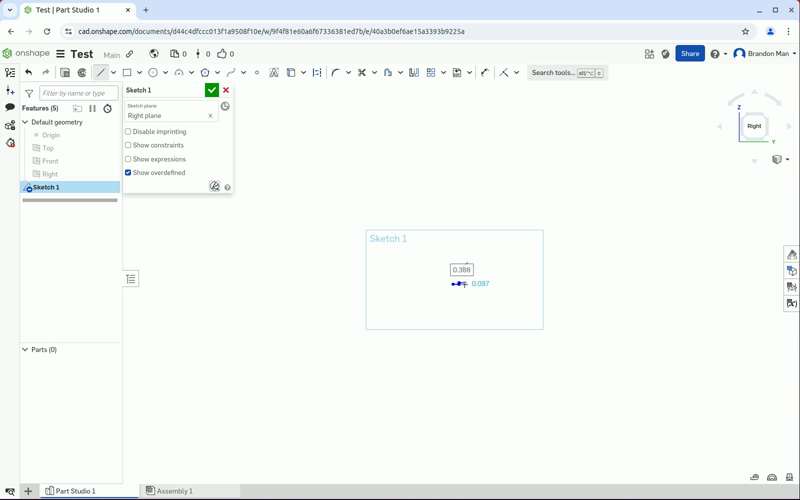
scroll(6)
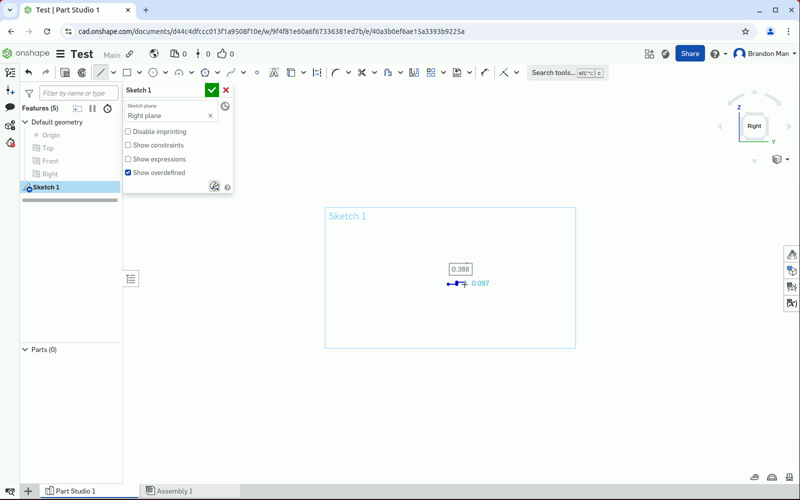
scroll(6)
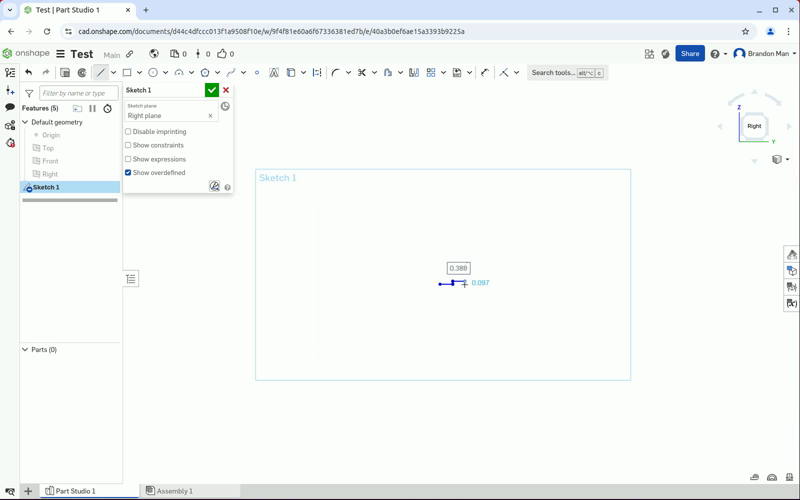
scroll(6)
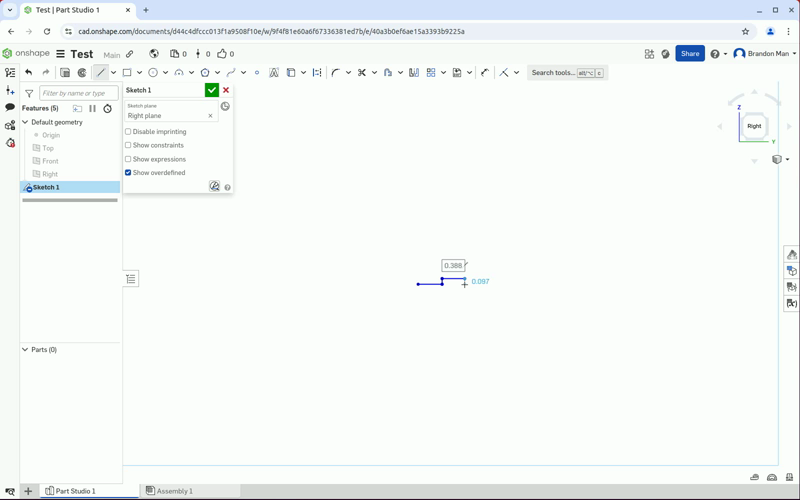
click(464, 284)
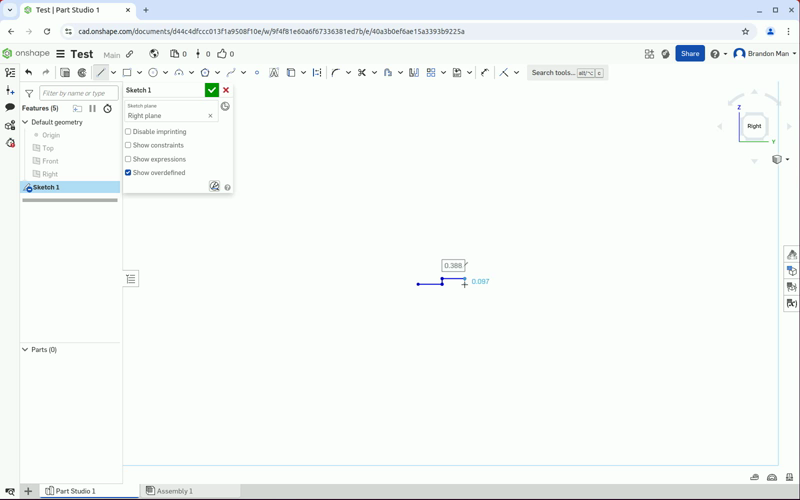
scroll(-6)
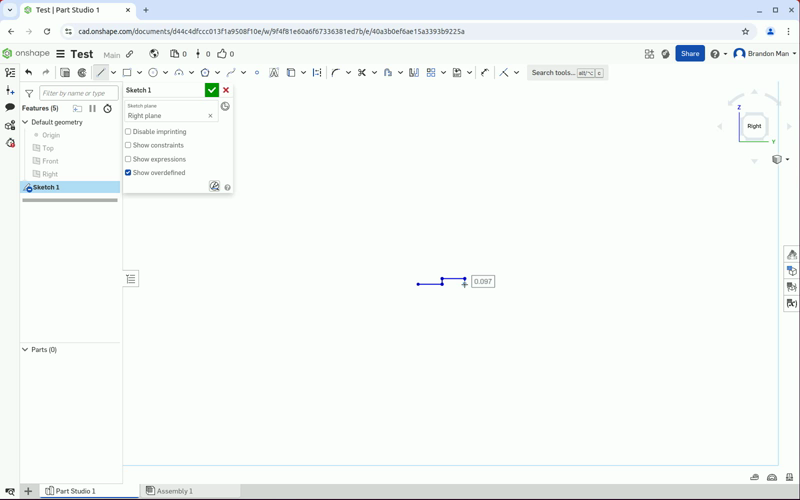
scroll(-6)
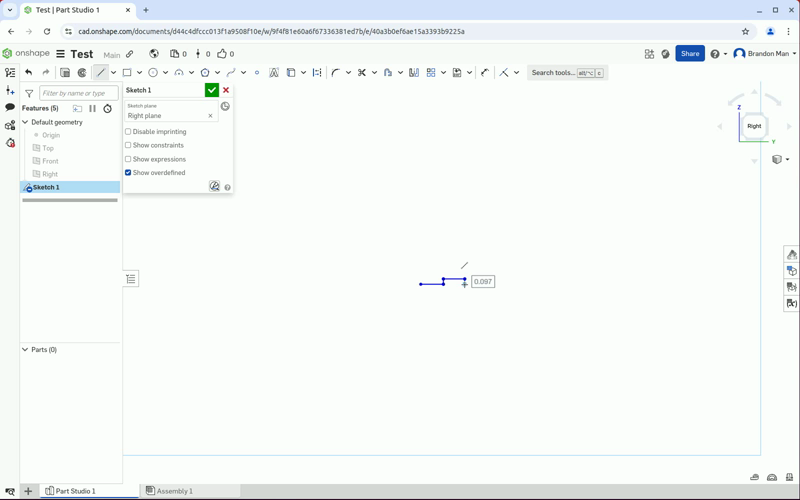
scroll(-6)
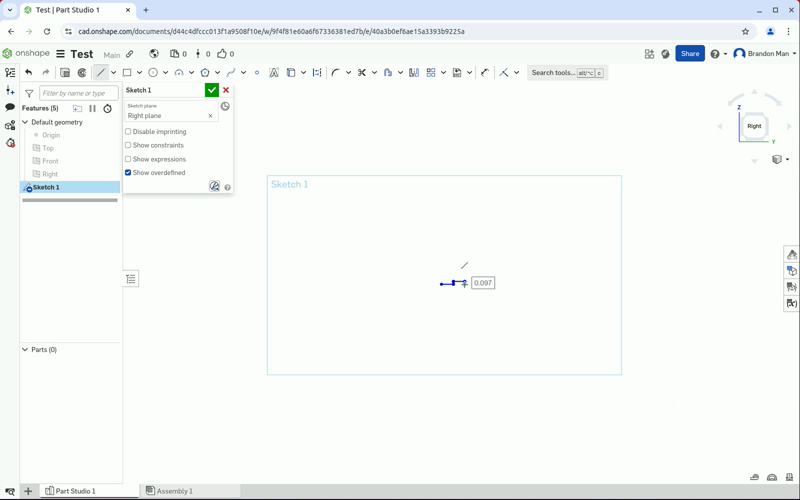
scroll(-6)
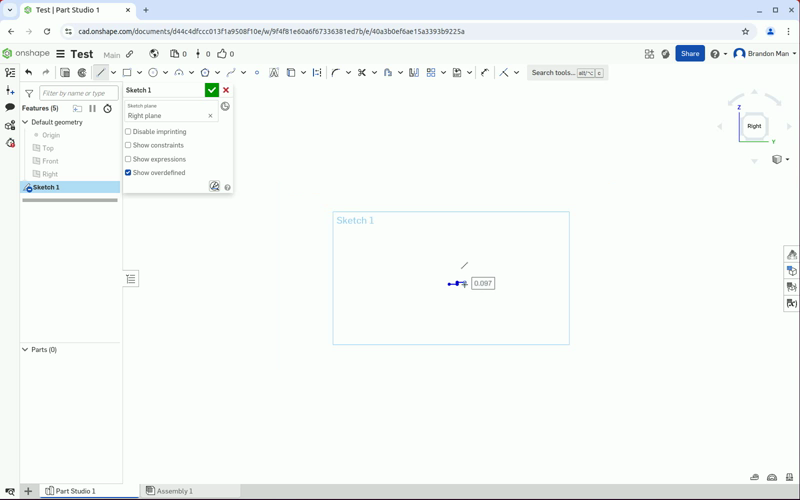
scroll(-6)
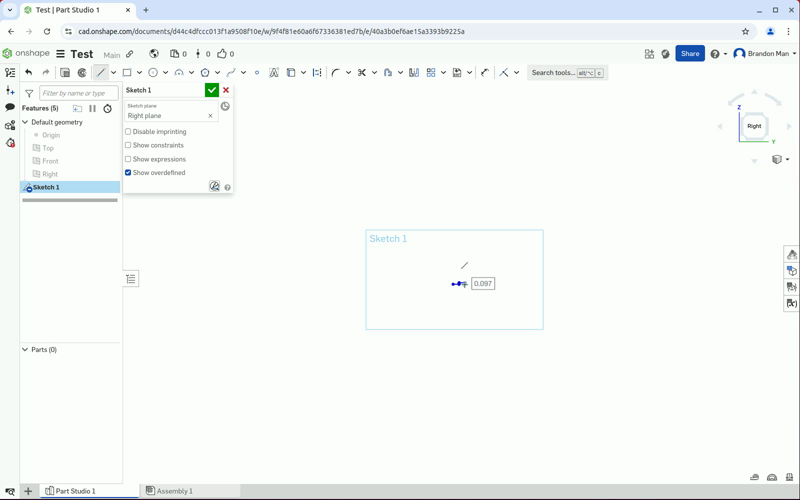
scroll(-6)
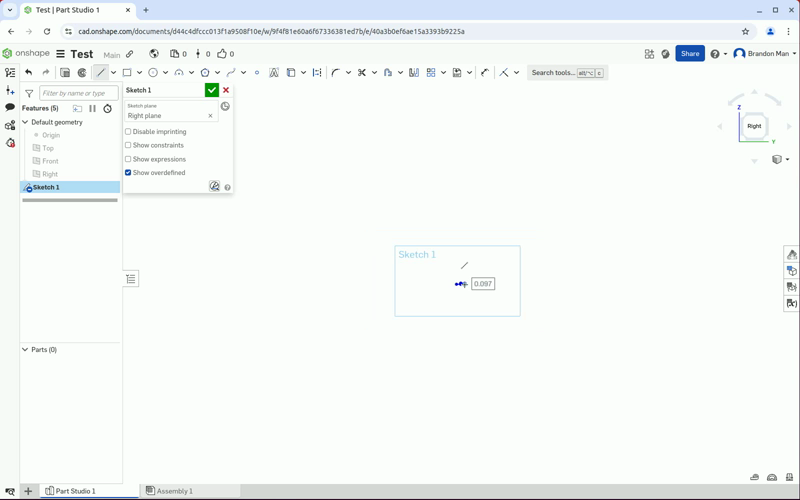
scroll(-6)
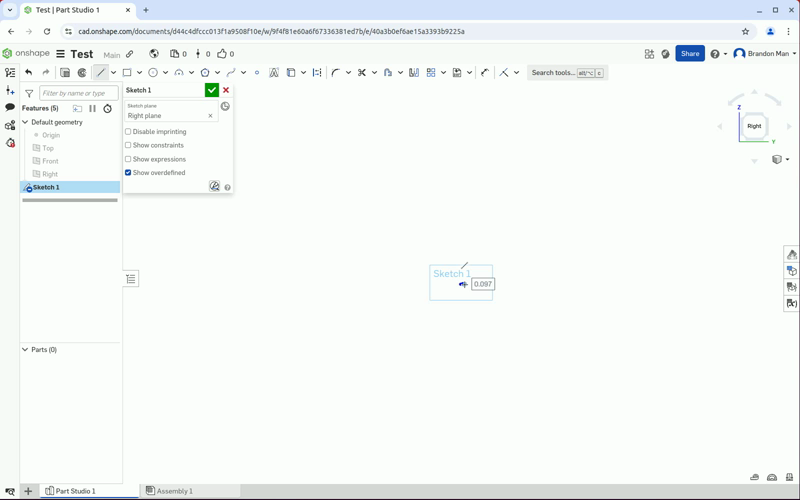
key_up(shift)
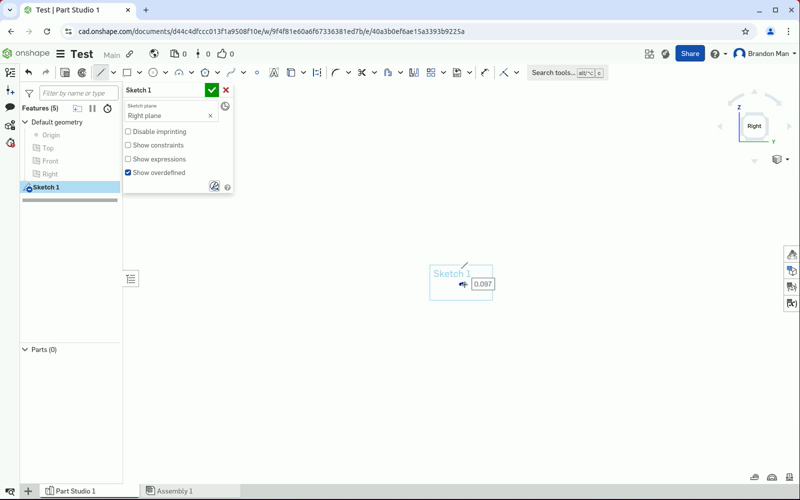
key_down(shift)
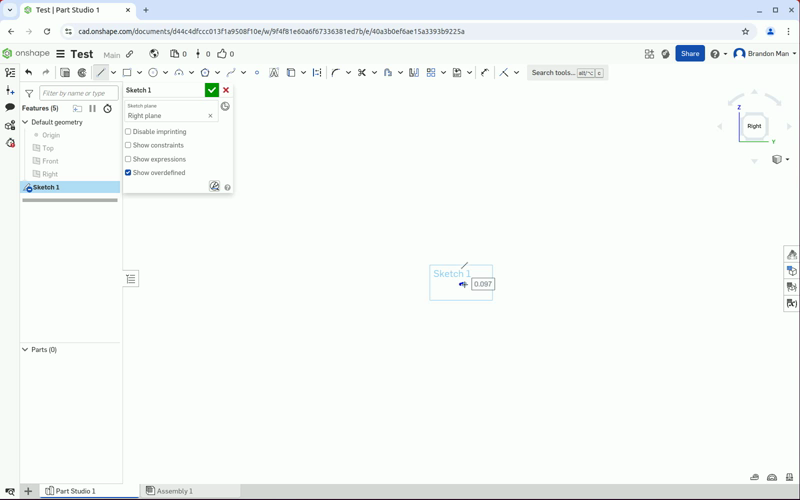
mouse_move(494, 284)
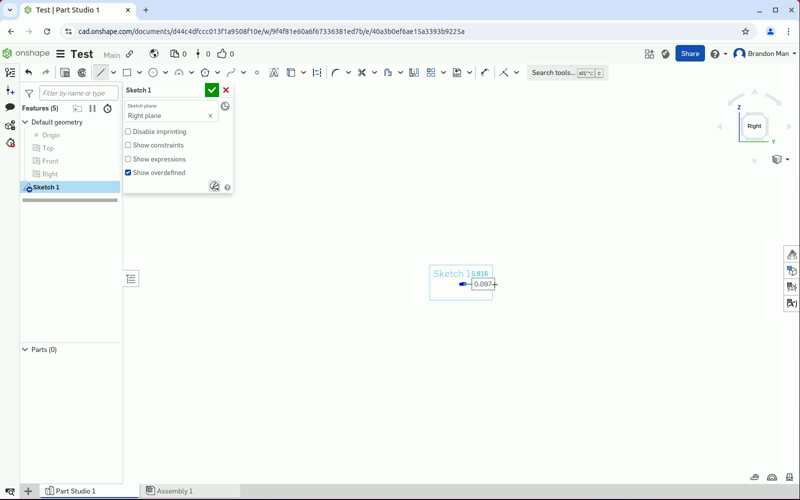
mouse_move(466, 284)
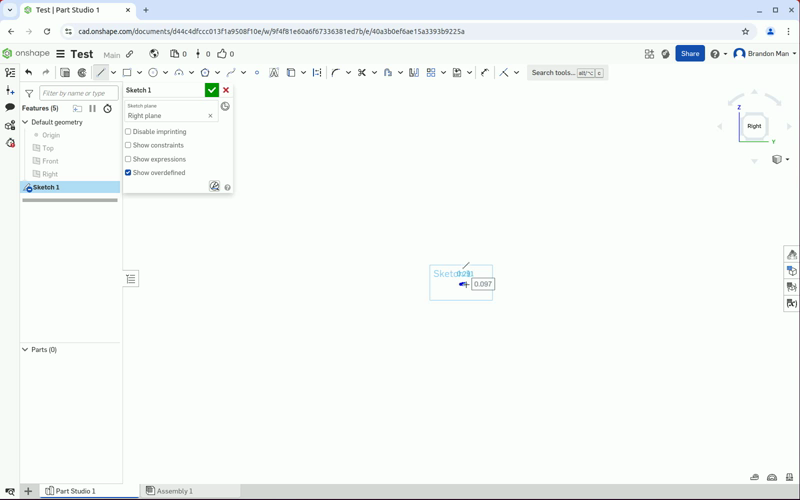
scroll(6)
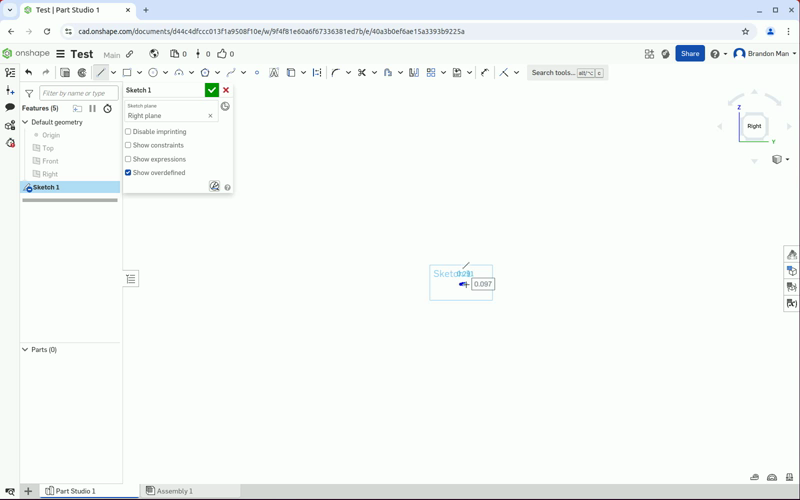
scroll(6)
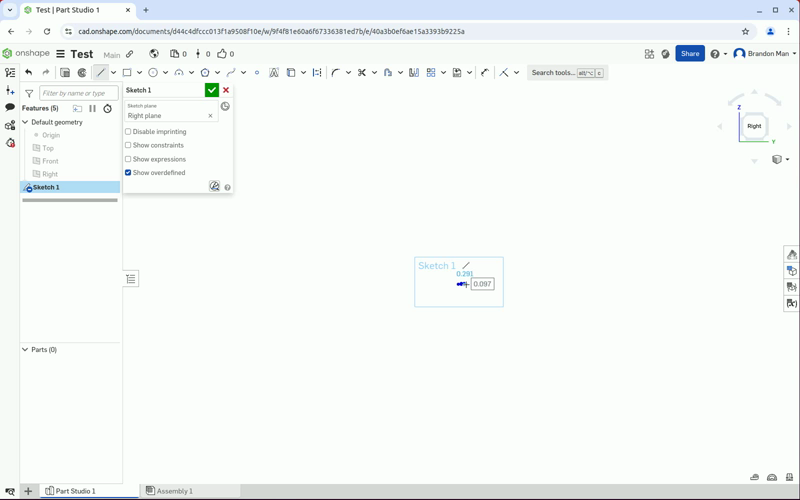
scroll(6)
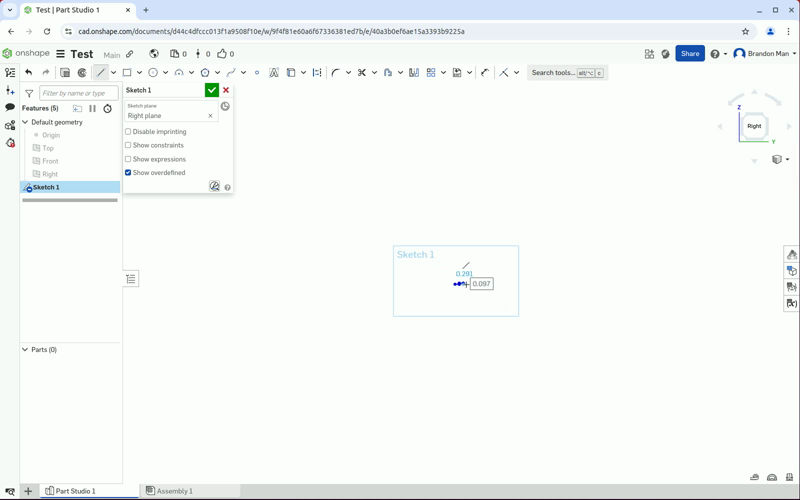
scroll(6)
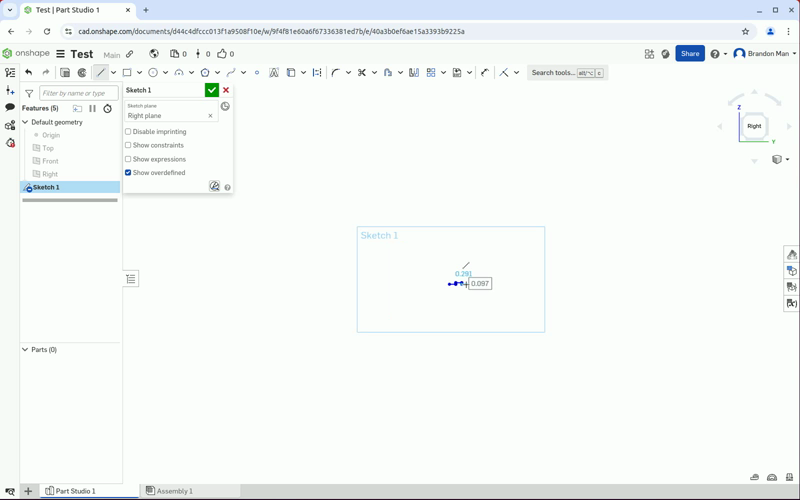
scroll(6)
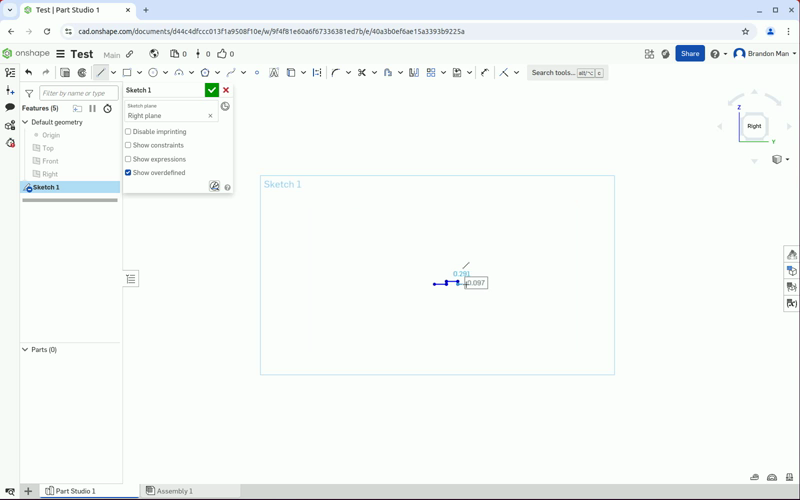
scroll(6)
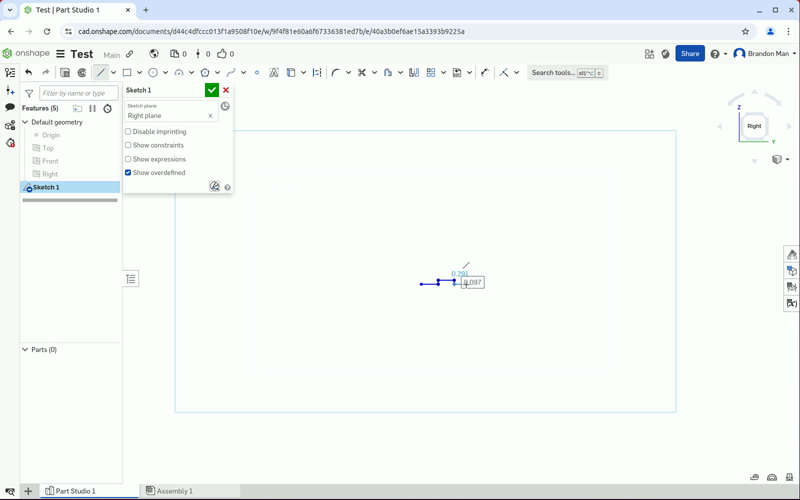
scroll(6)
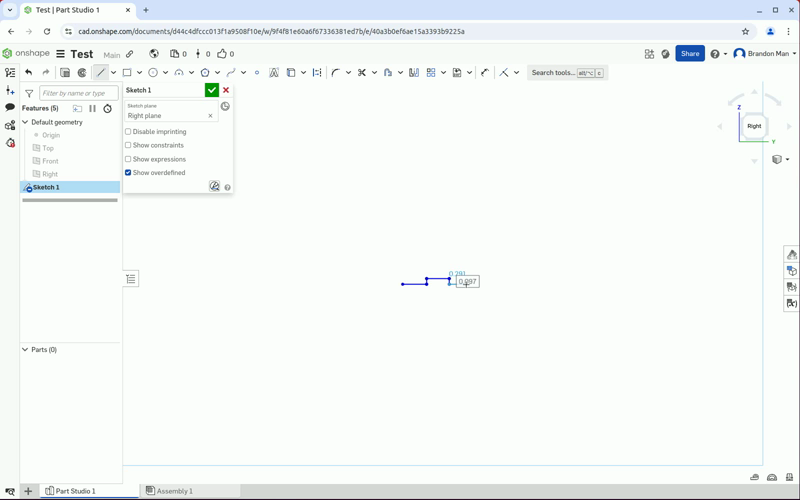
click(466, 284)
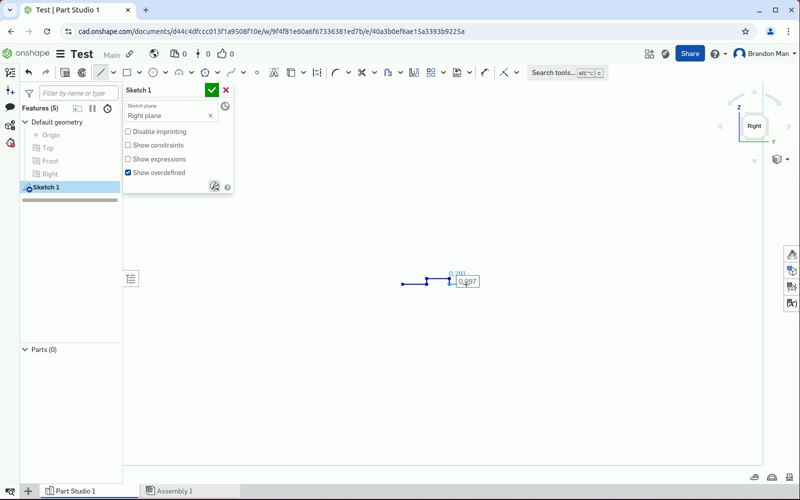
scroll(-6)
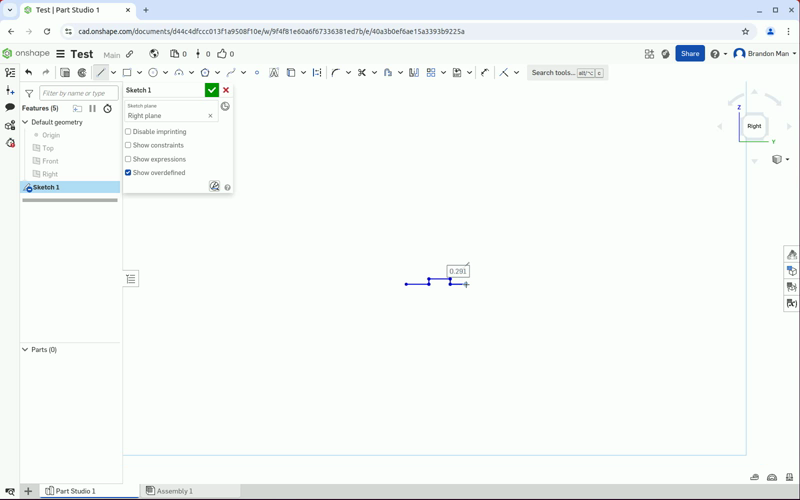
scroll(-6)
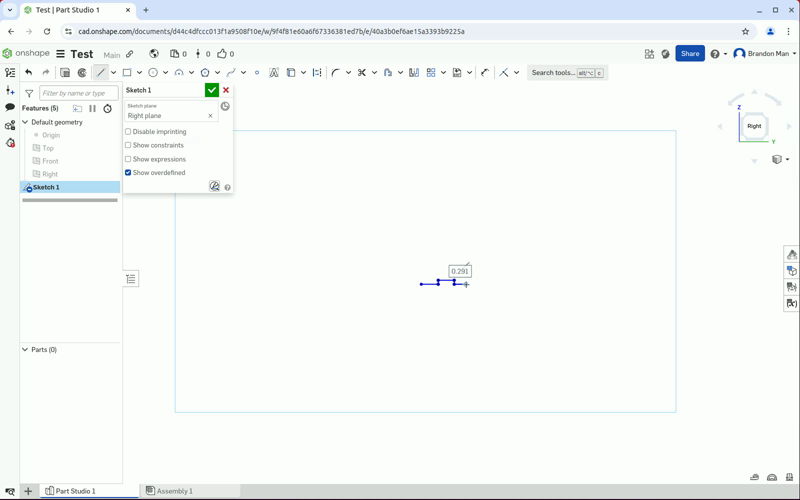
scroll(-6)
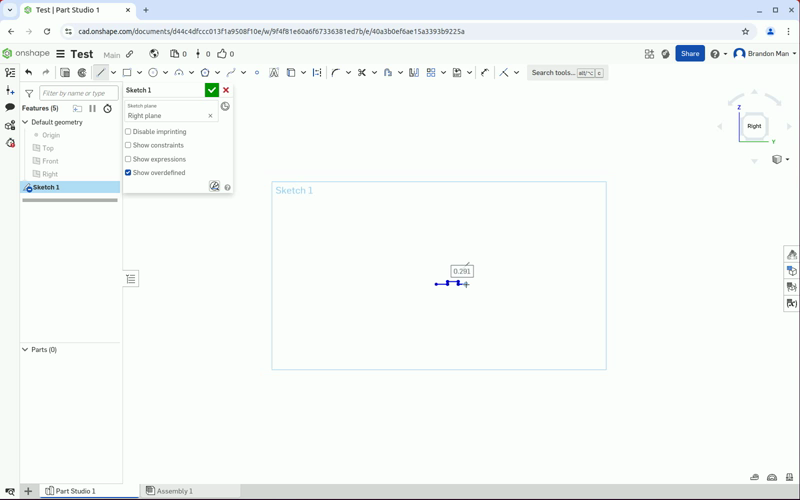
scroll(-6)
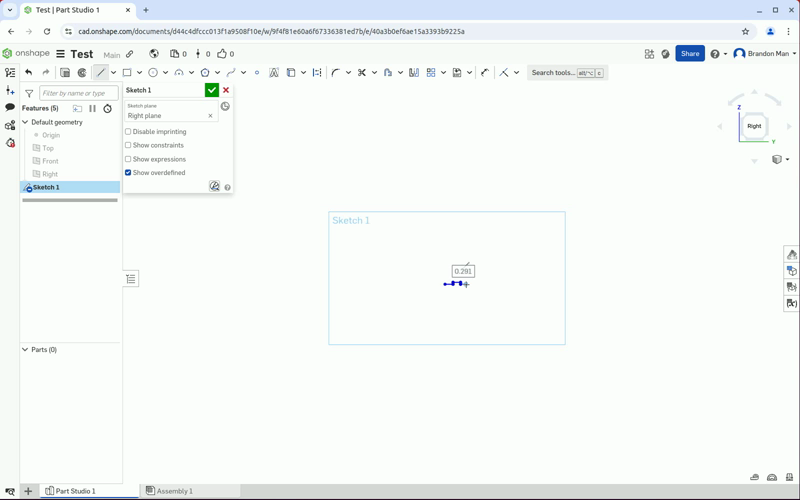
scroll(-6)
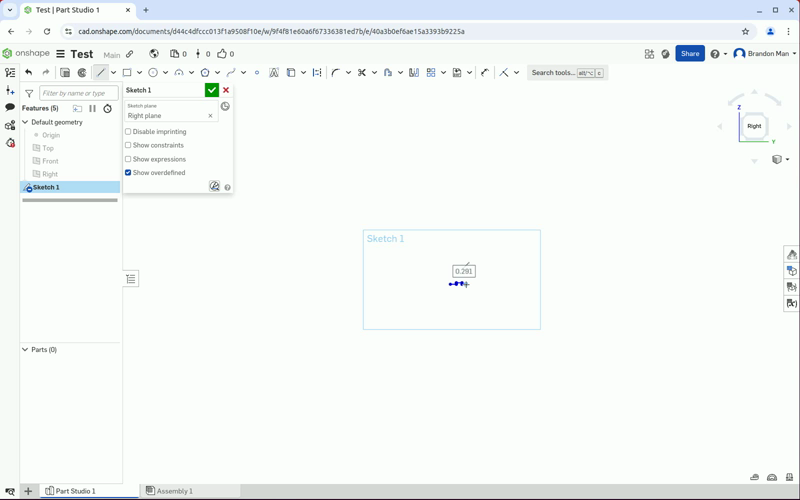
scroll(-6)
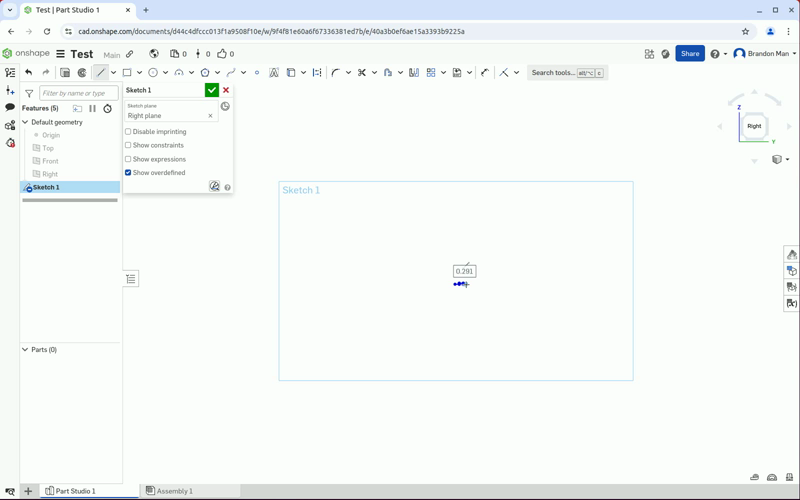
scroll(-6)
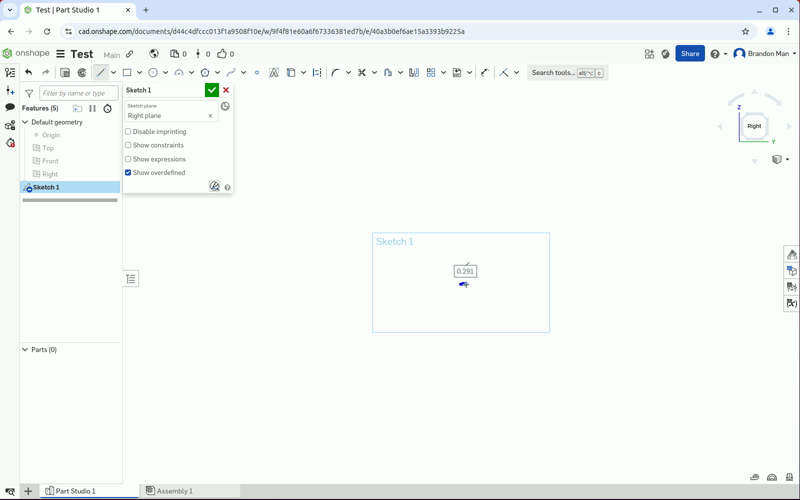
key_up(shift)
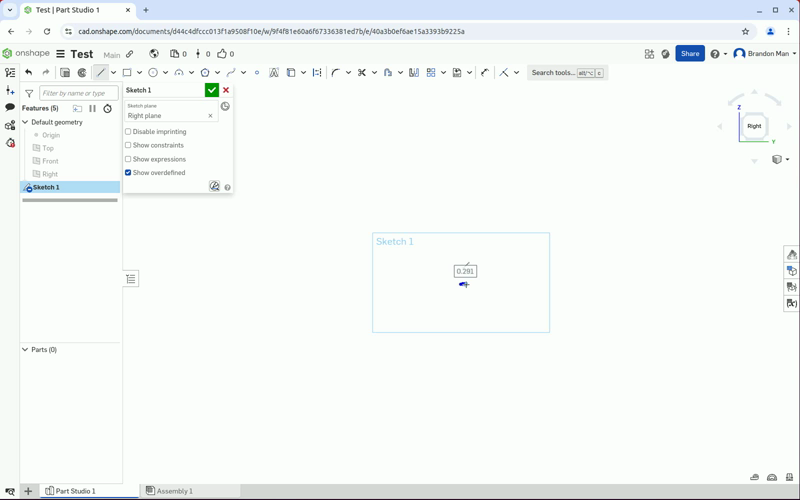
key_down(shift)
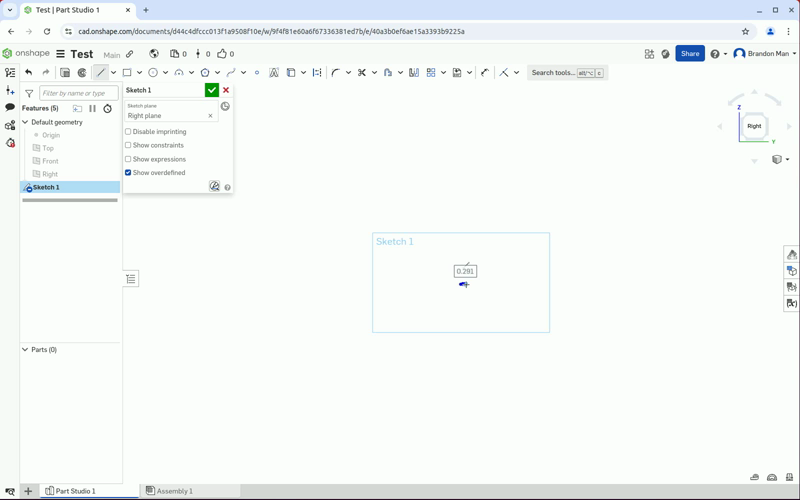
mouse_move(496, 284)
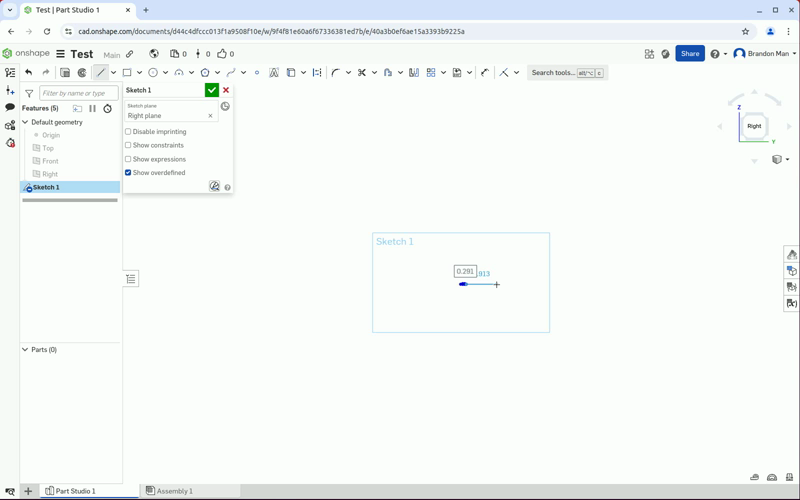
mouse_move(466, 282)
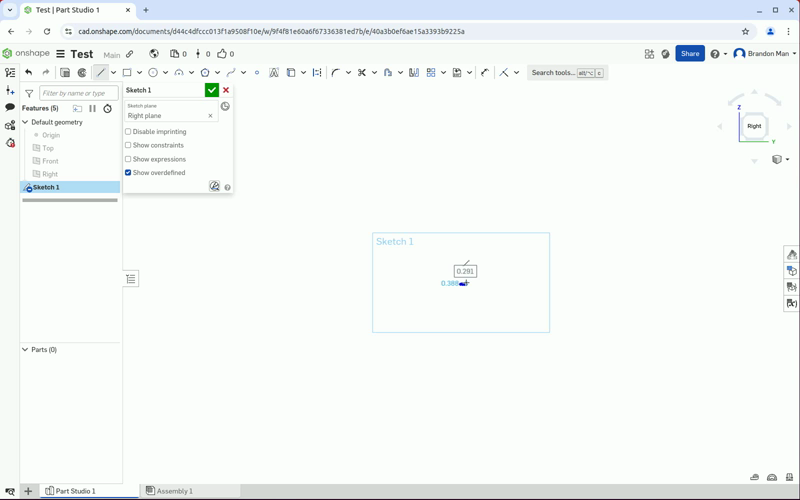
scroll(6)
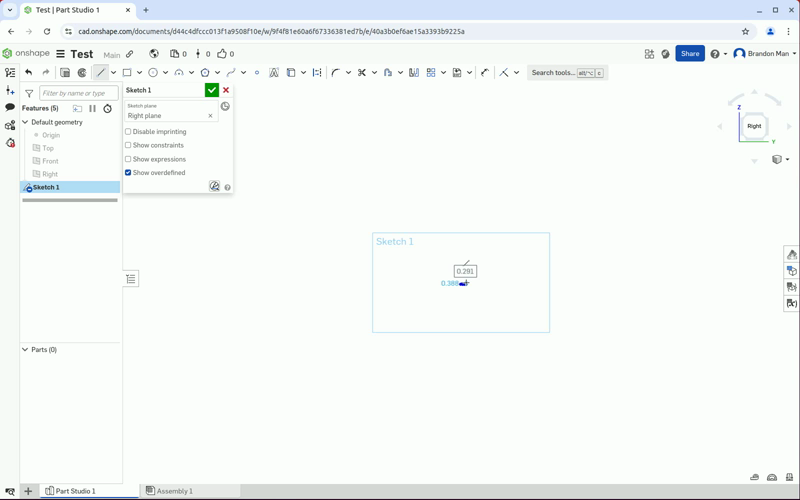
scroll(6)
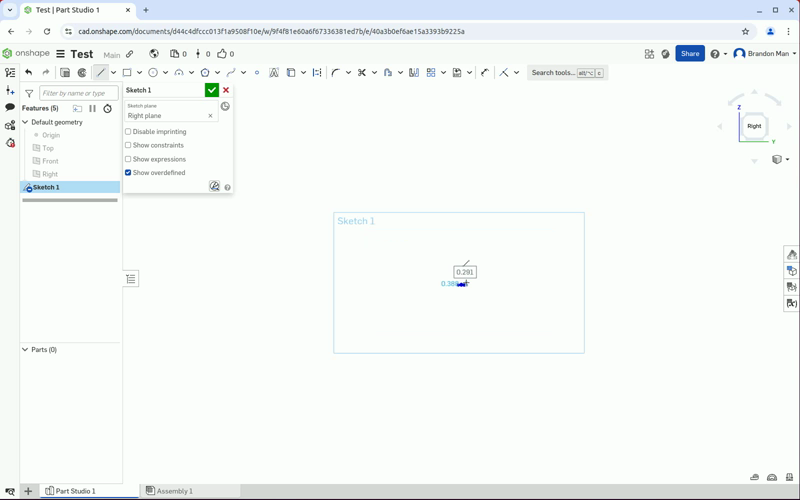
scroll(6)
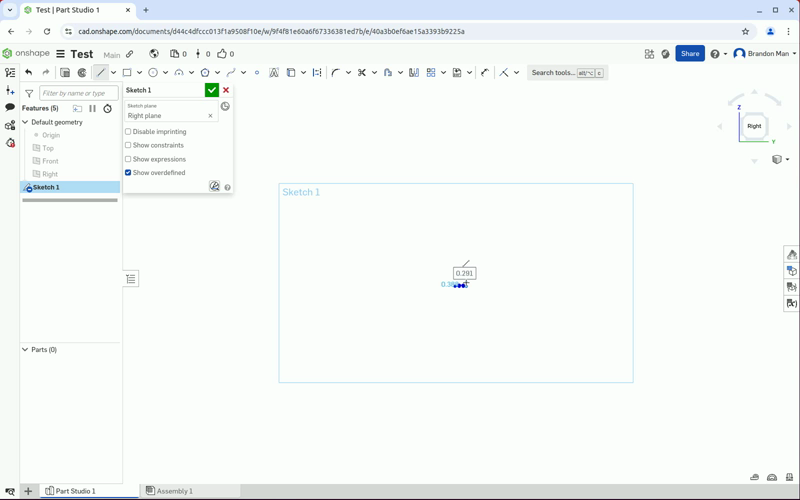
scroll(6)
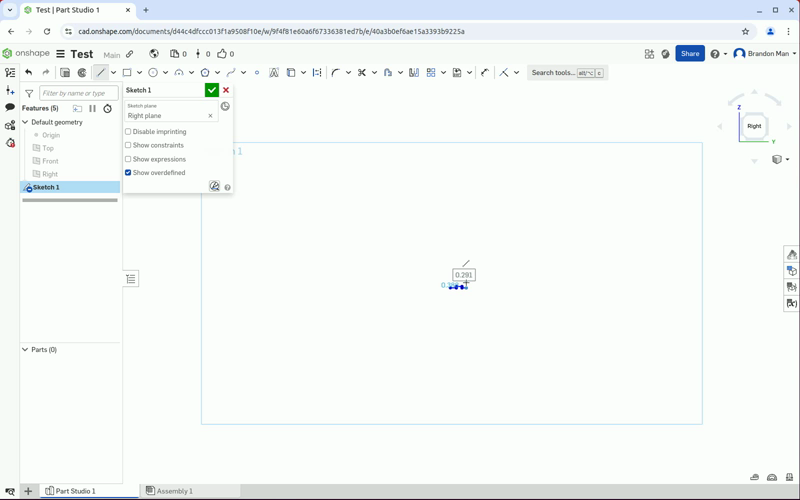
scroll(6)
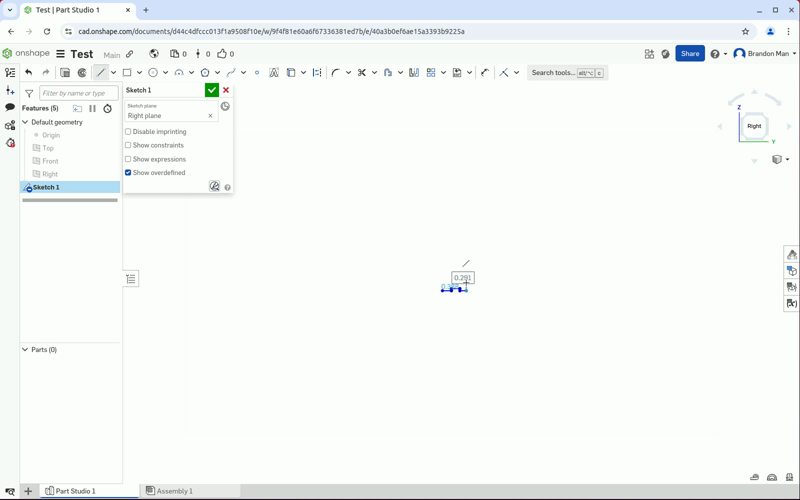
scroll(6)
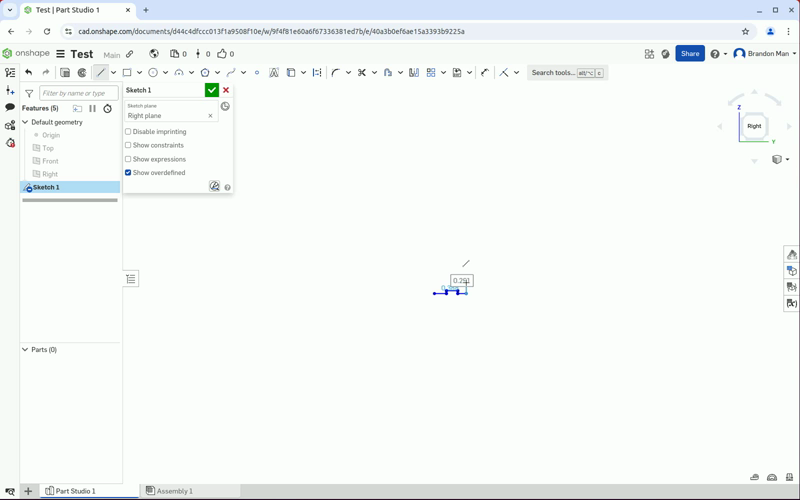
scroll(6)
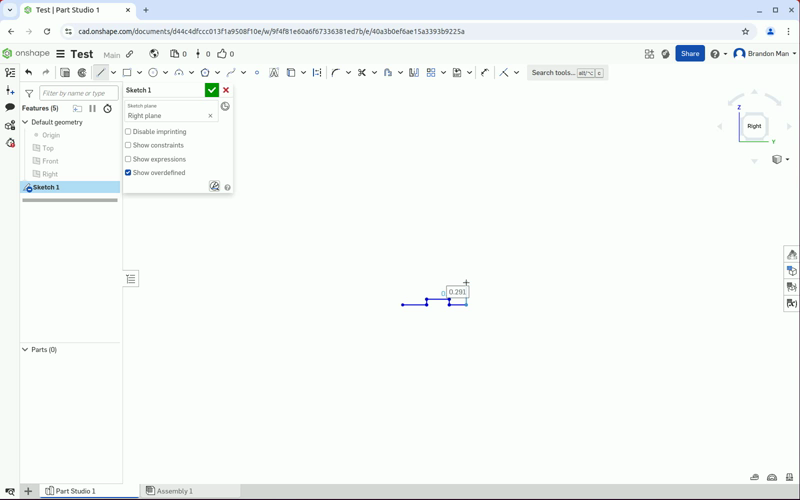
click(466, 282)
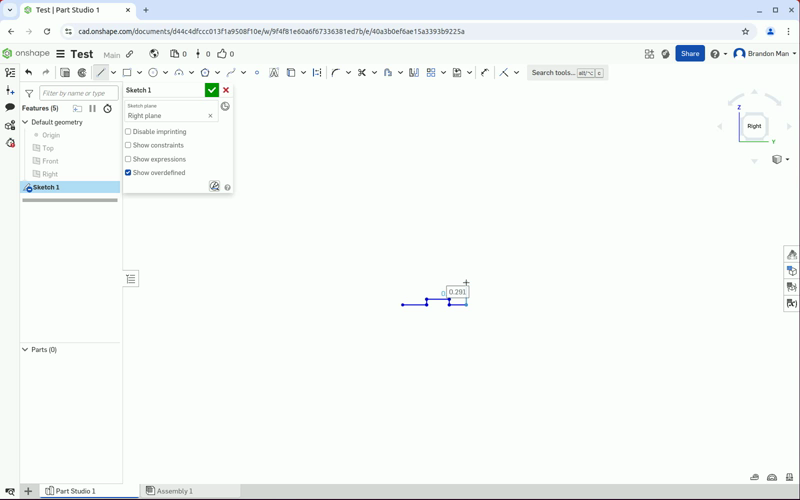
scroll(-6)
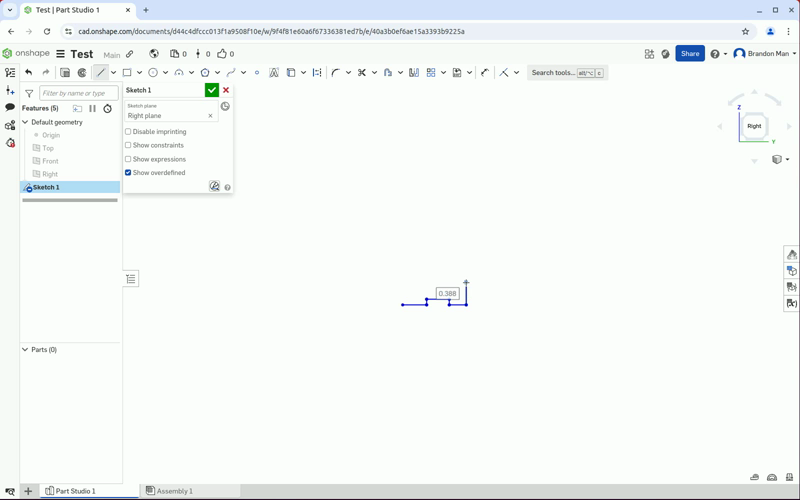
scroll(-6)
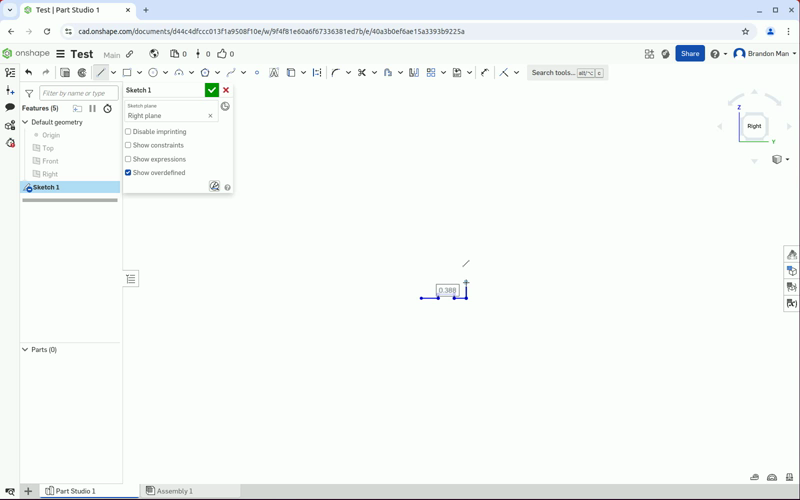
scroll(-6)
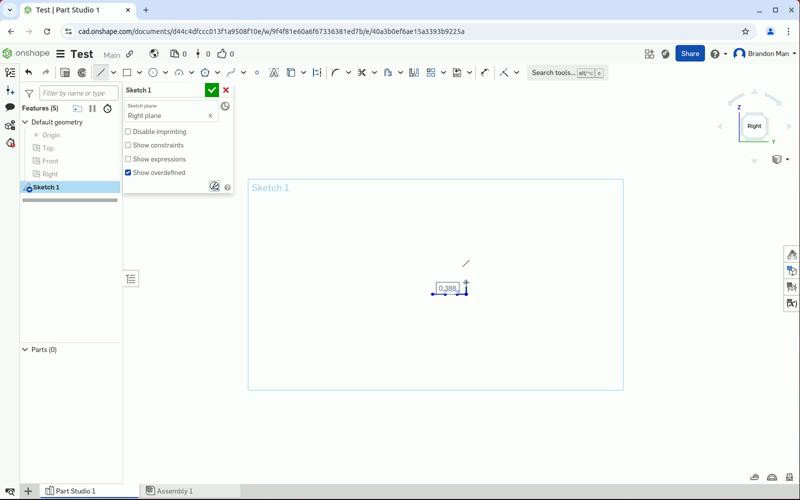
scroll(-6)
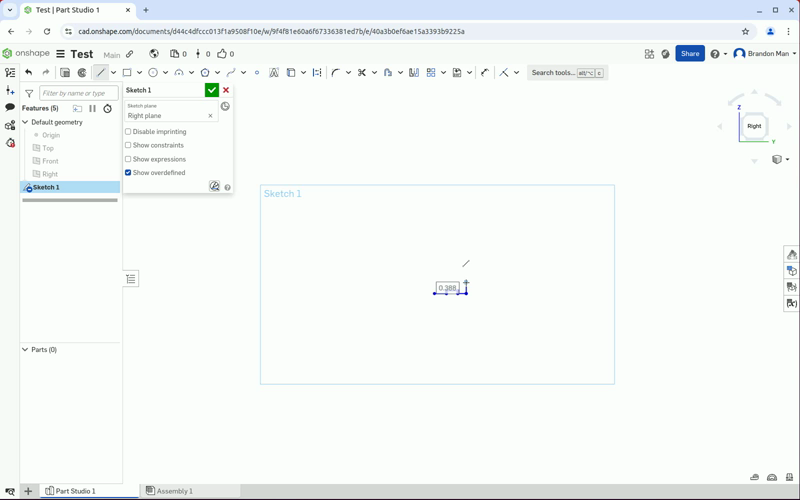
scroll(-6)
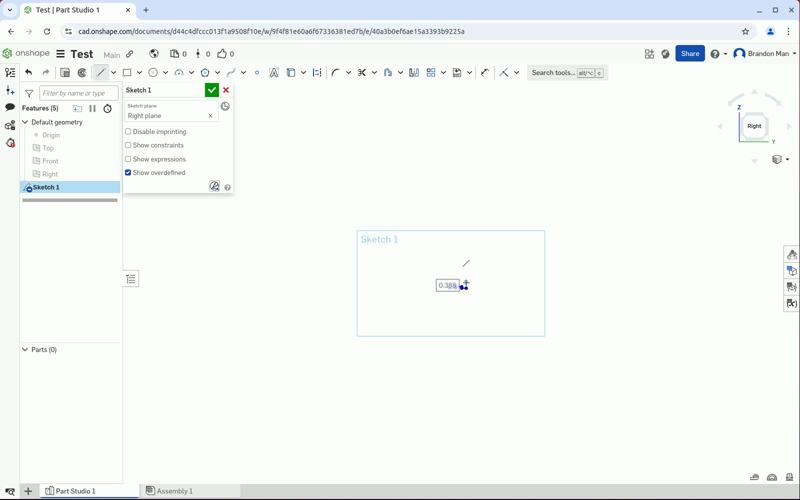
scroll(-6)
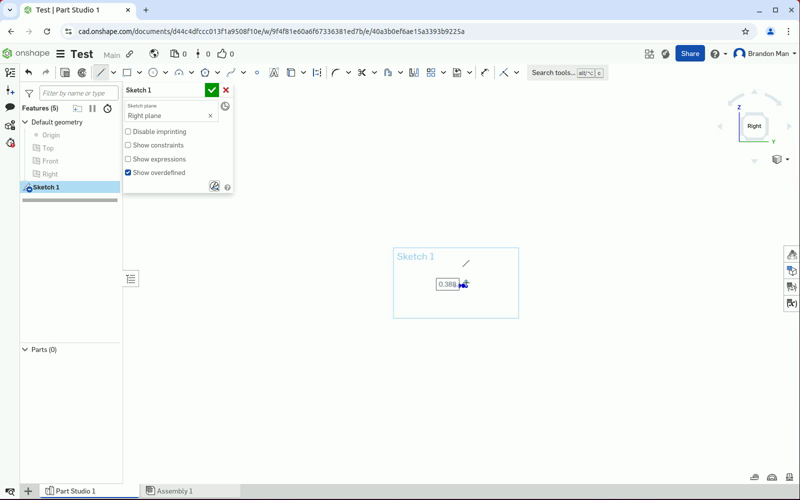
scroll(-6)
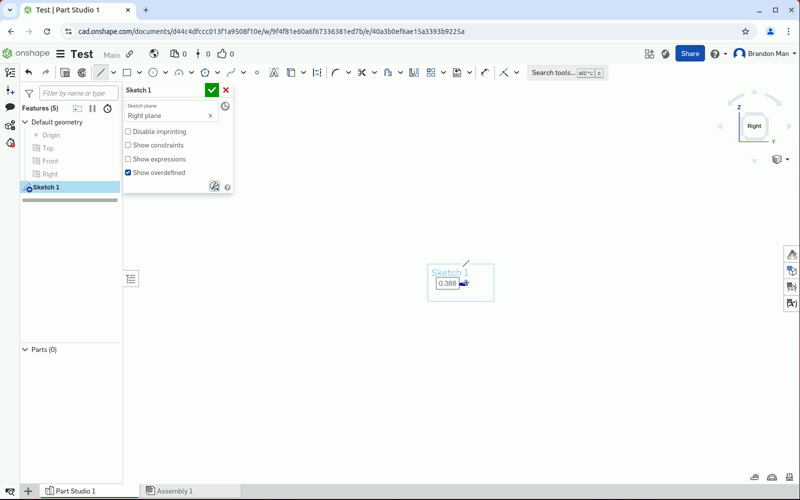
key_up(shift)
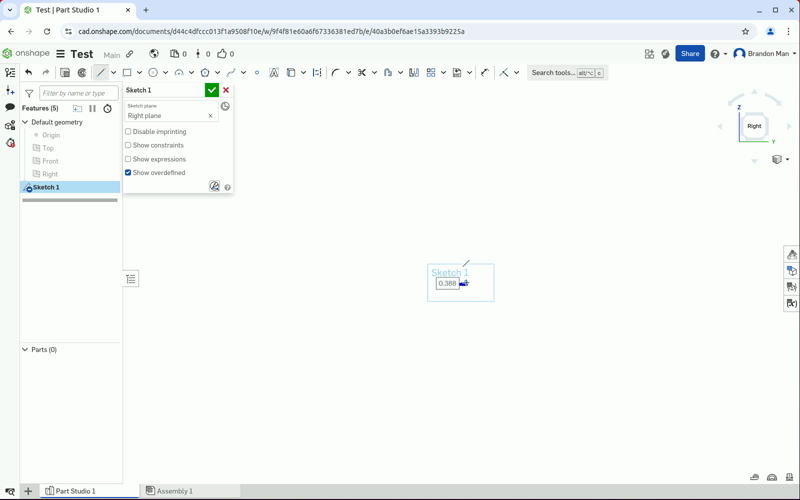
key(esc)
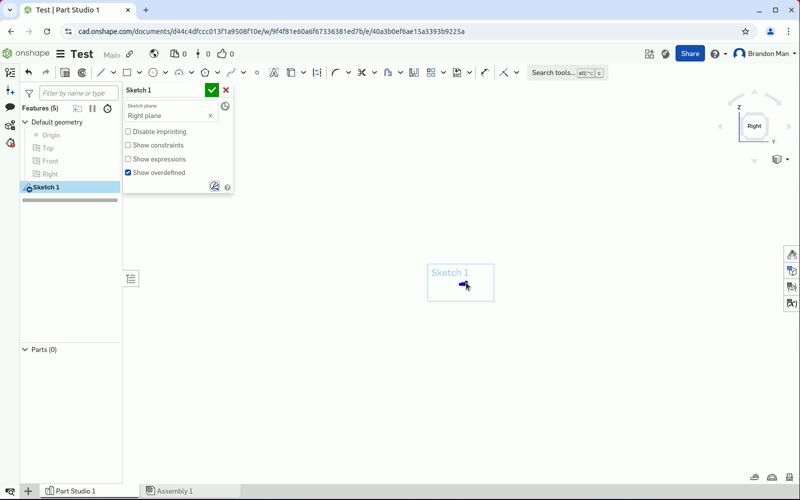
key(a)
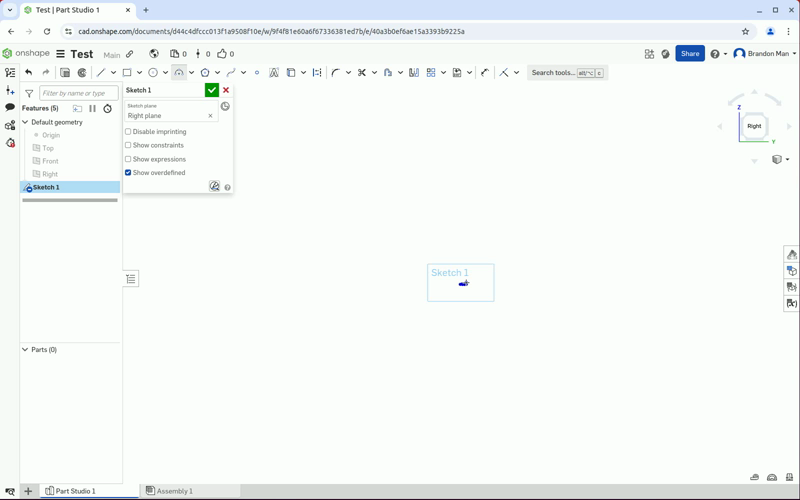
mouse_move(466, 282)
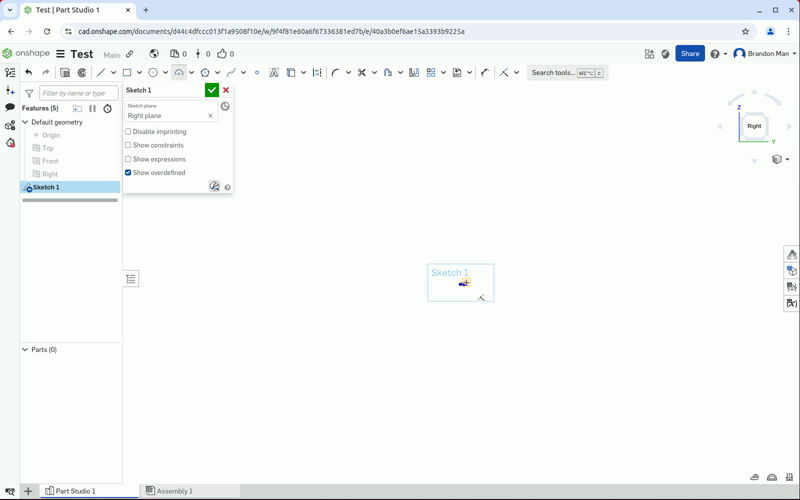
scroll(6)
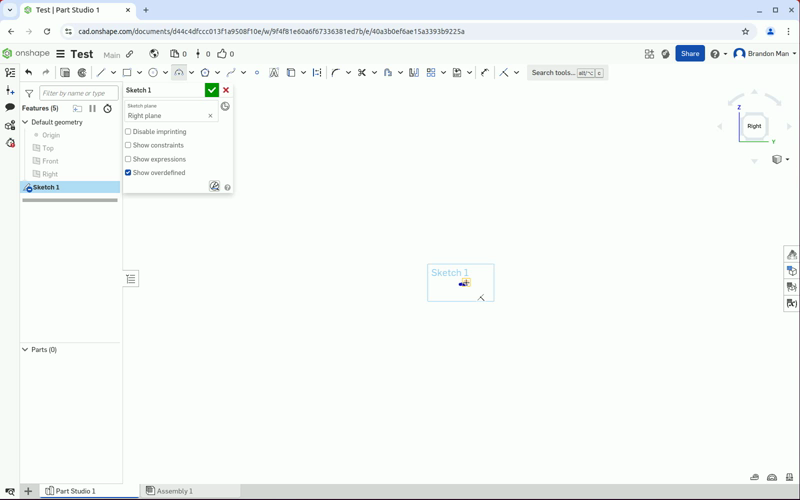
scroll(6)
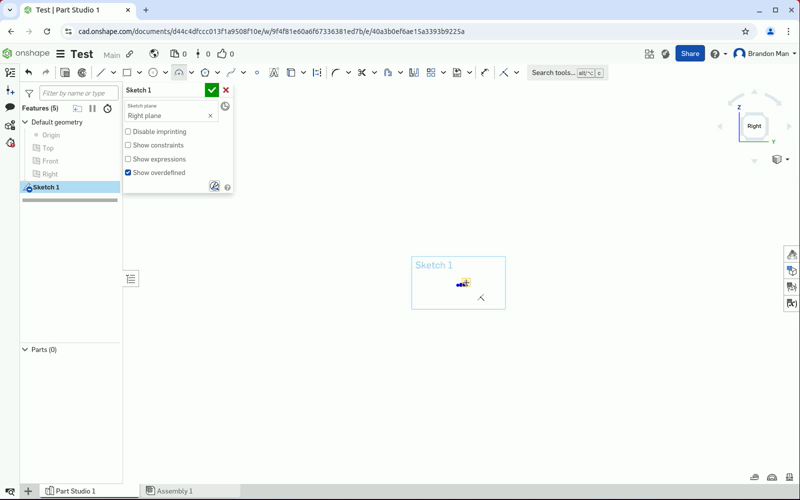
scroll(6)
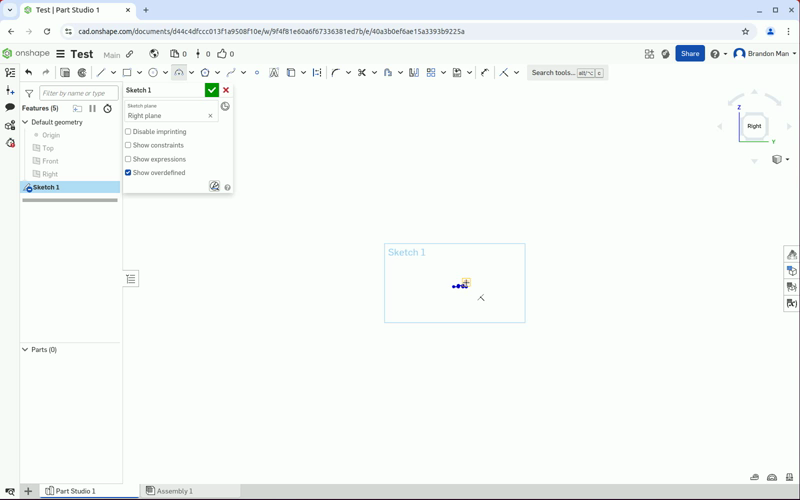
scroll(6)
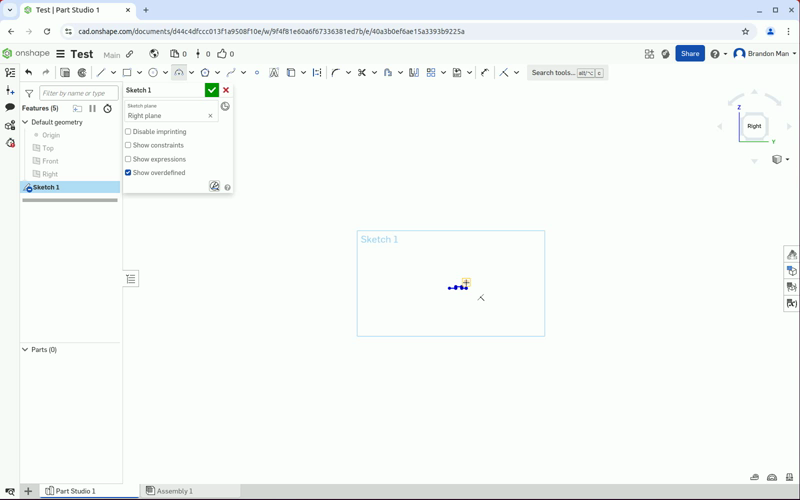
scroll(6)
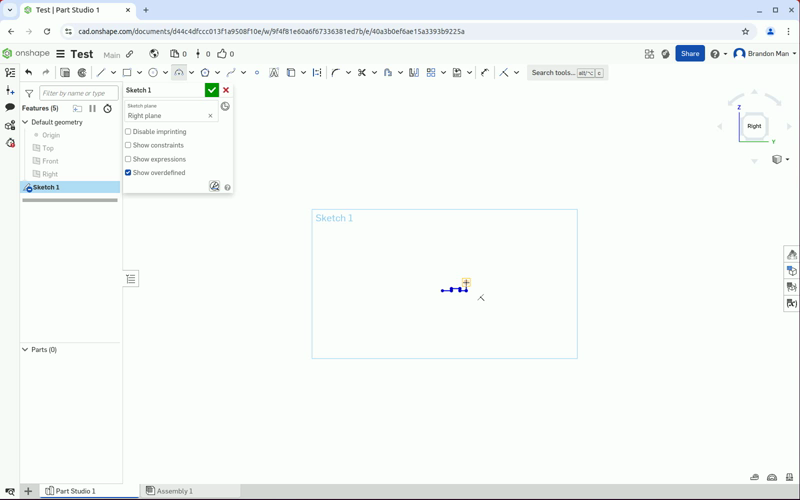
scroll(6)
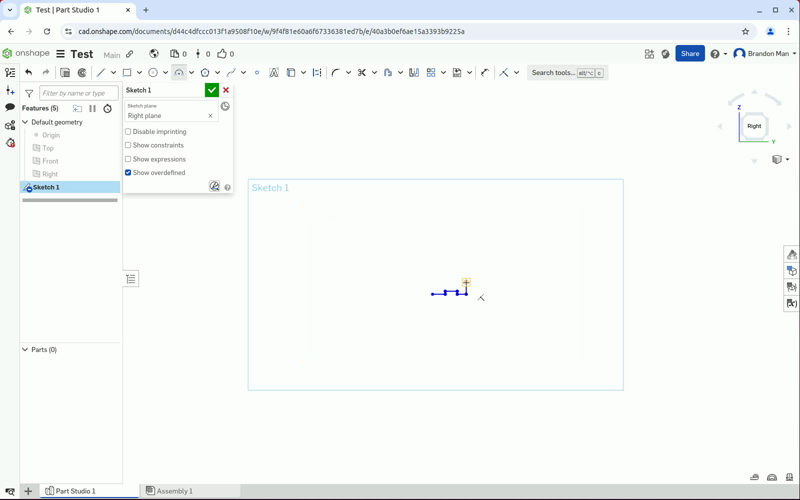
scroll(6)
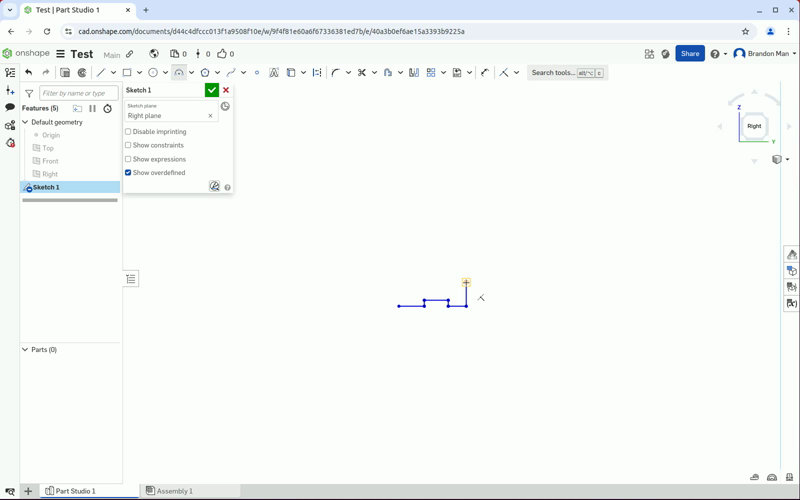
click(466, 282)
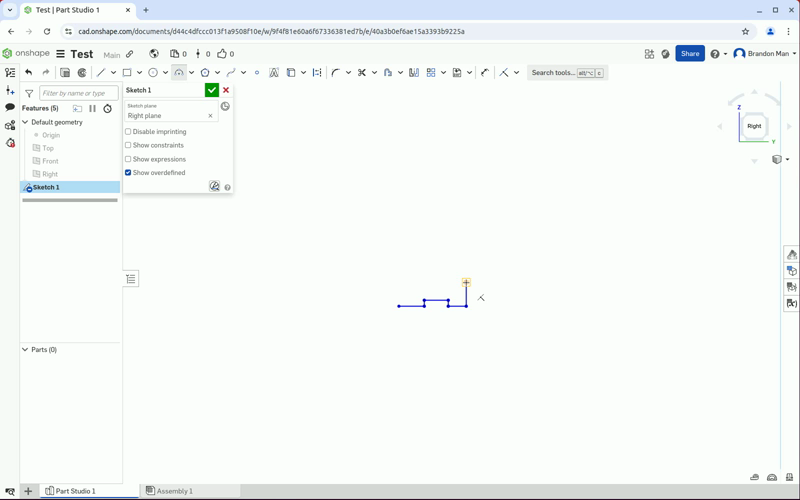
scroll(-6)
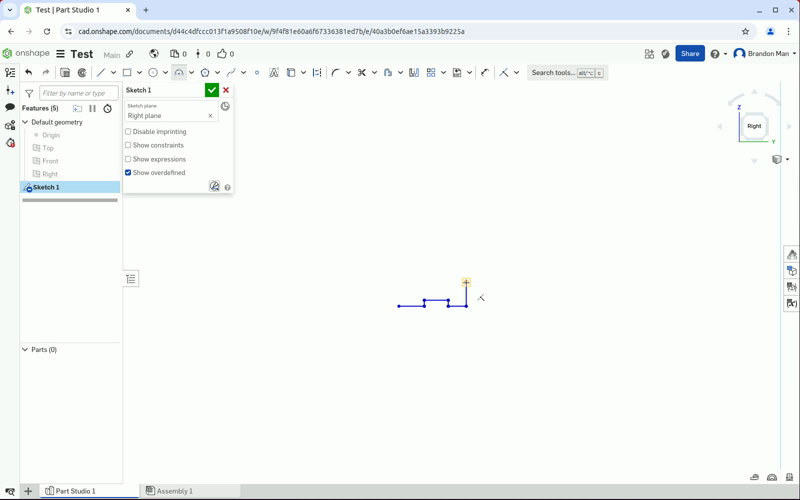
scroll(-6)
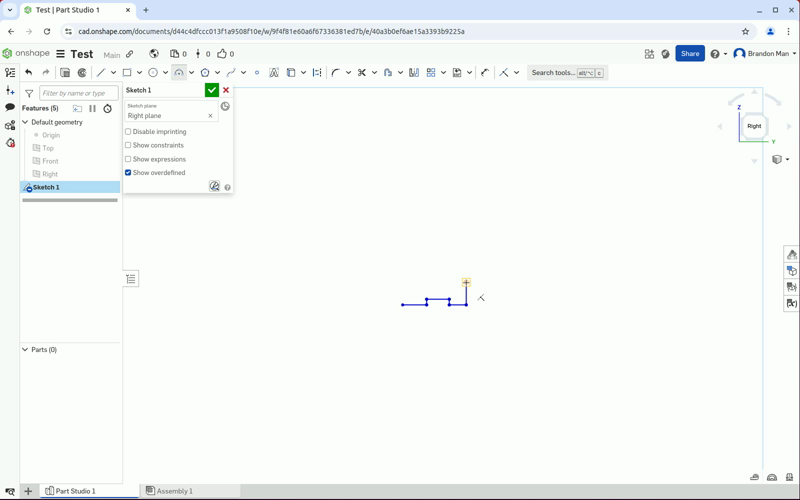
scroll(-6)
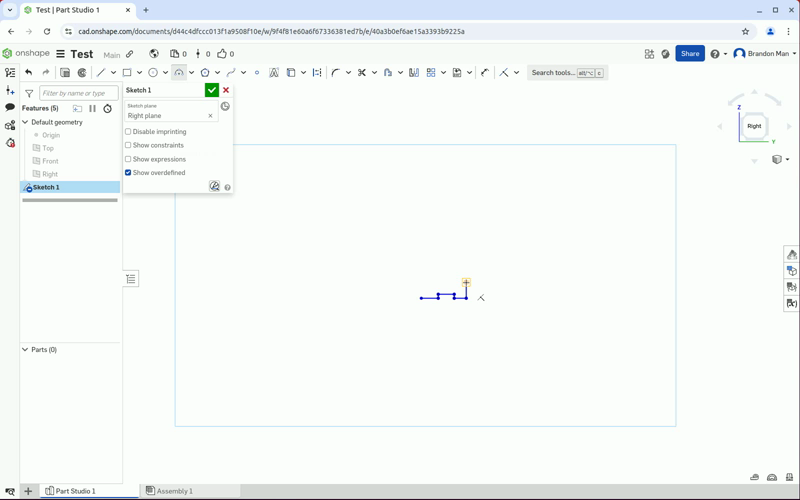
scroll(-6)
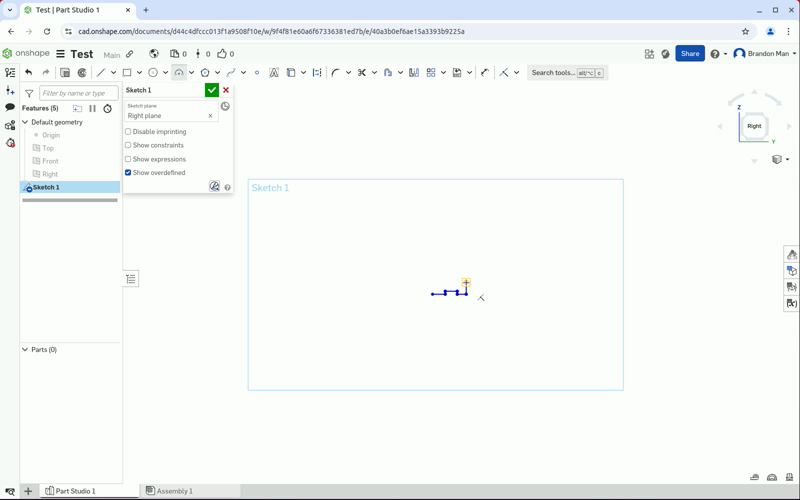
scroll(-6)
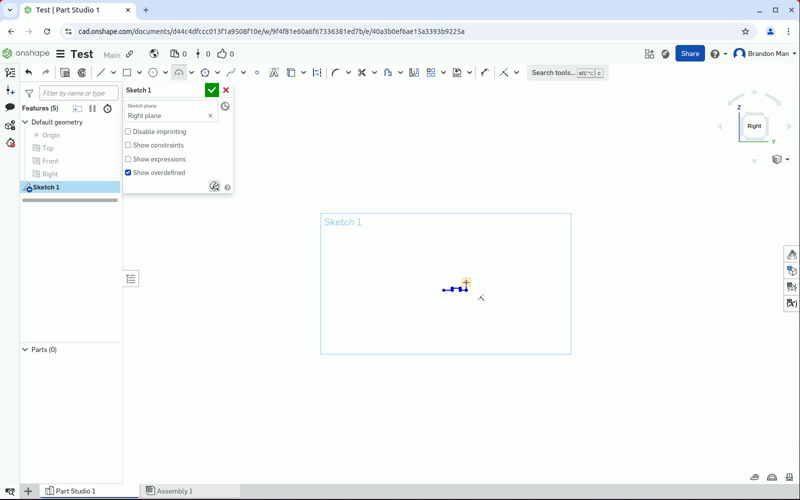
scroll(-6)
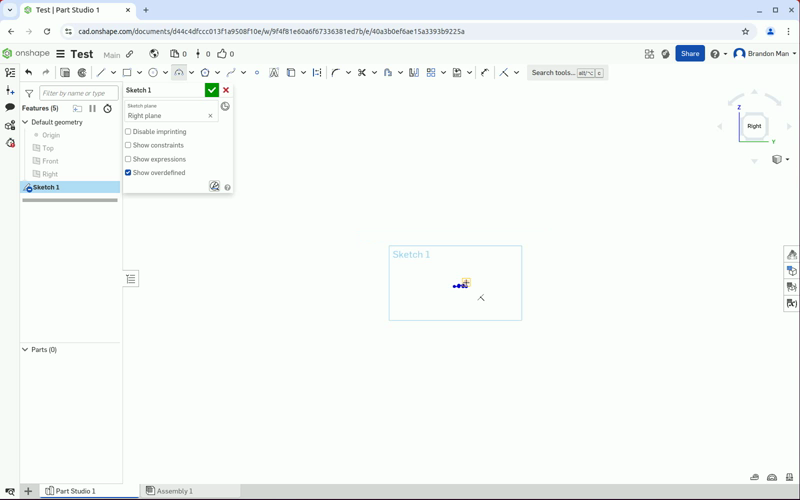
scroll(-6)
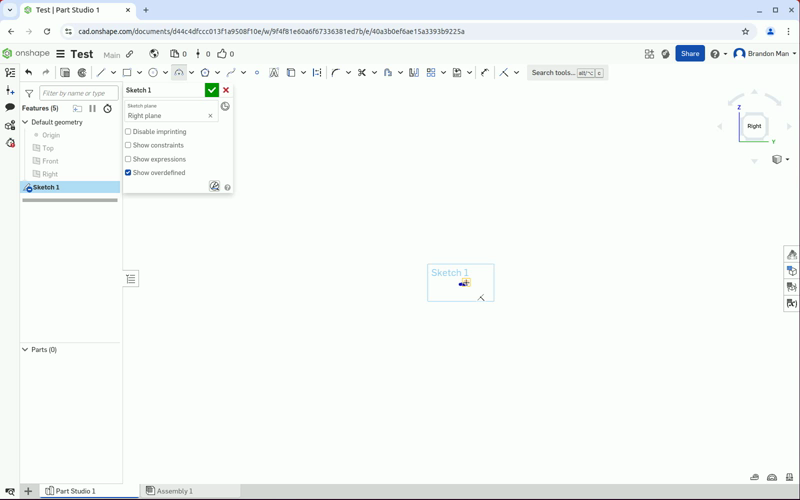
key_down(shift)
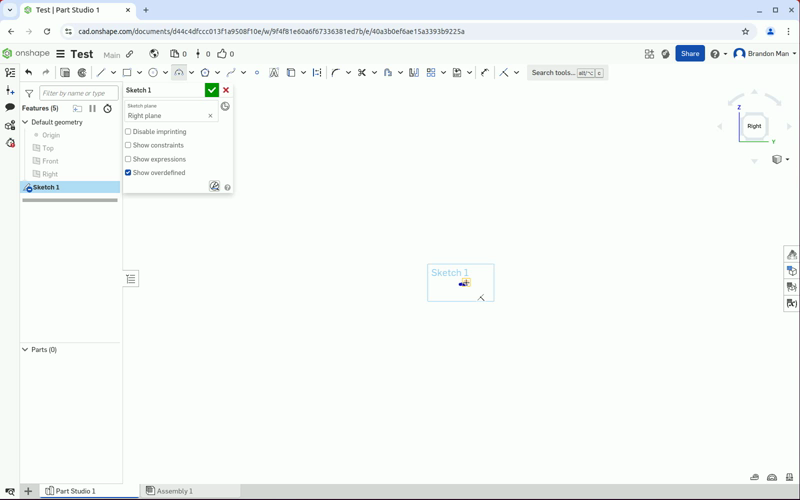
mouse_move(460, 282)
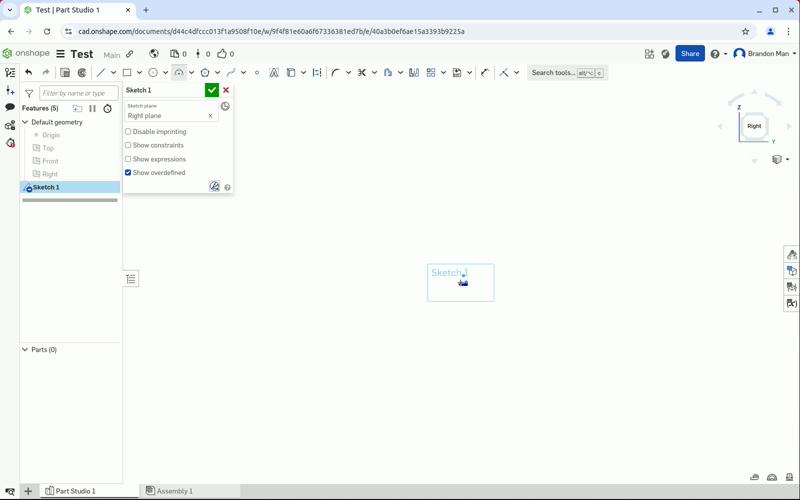
scroll(6)
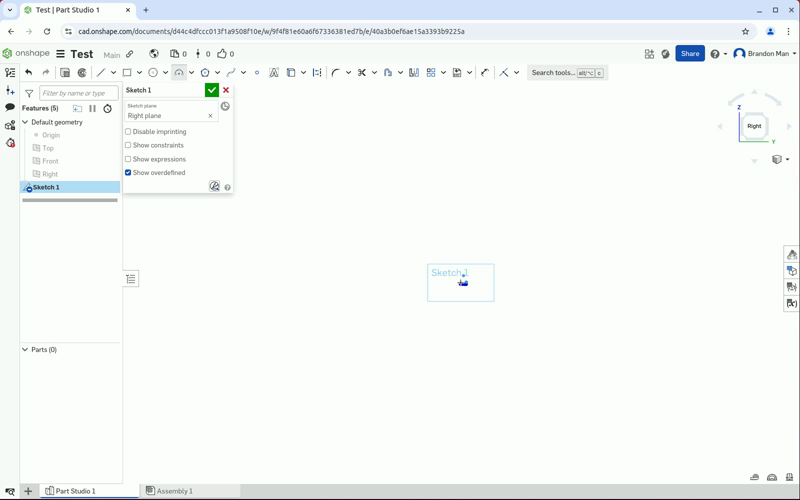
scroll(6)
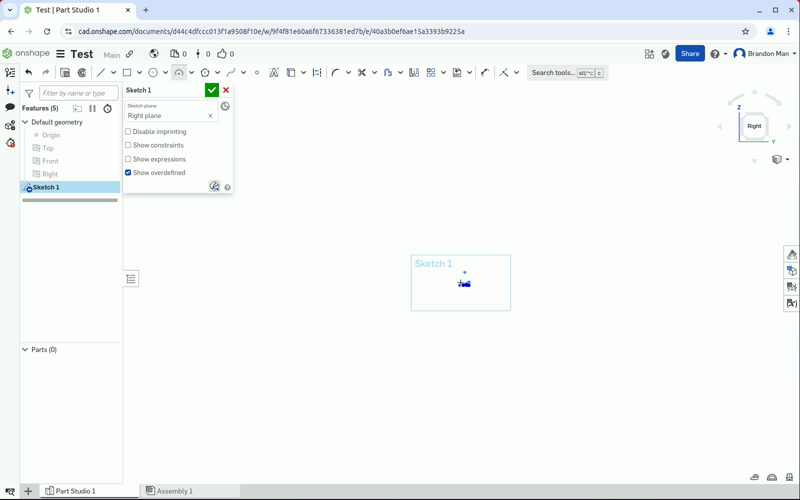
scroll(6)
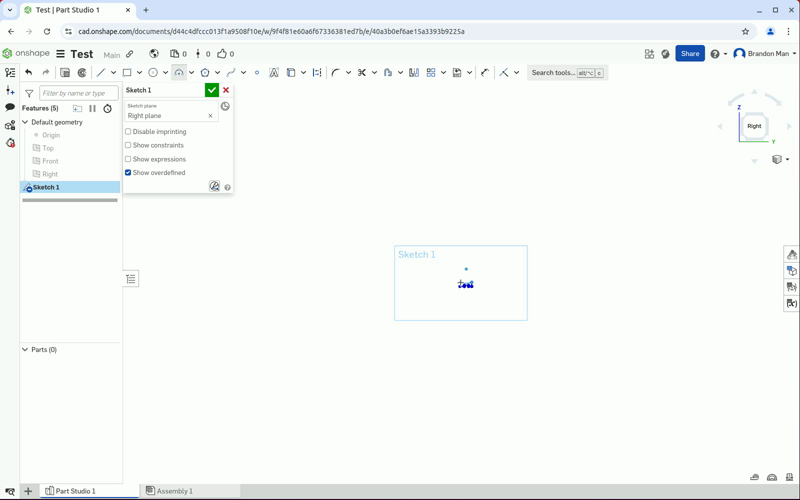
scroll(6)
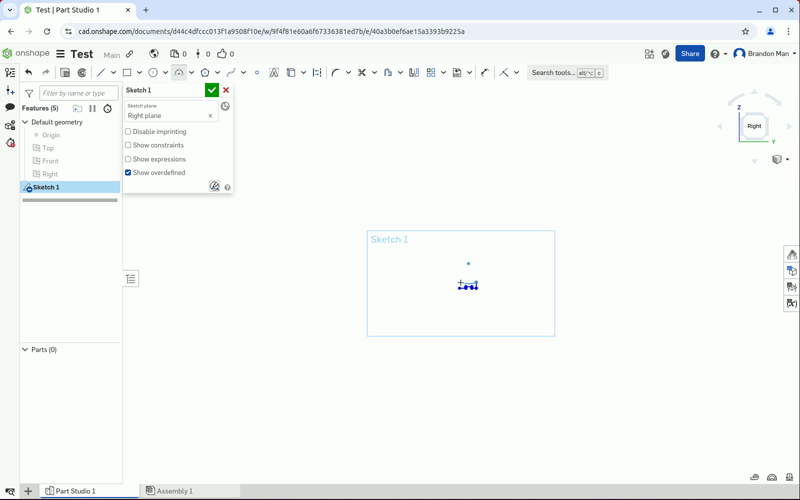
scroll(6)
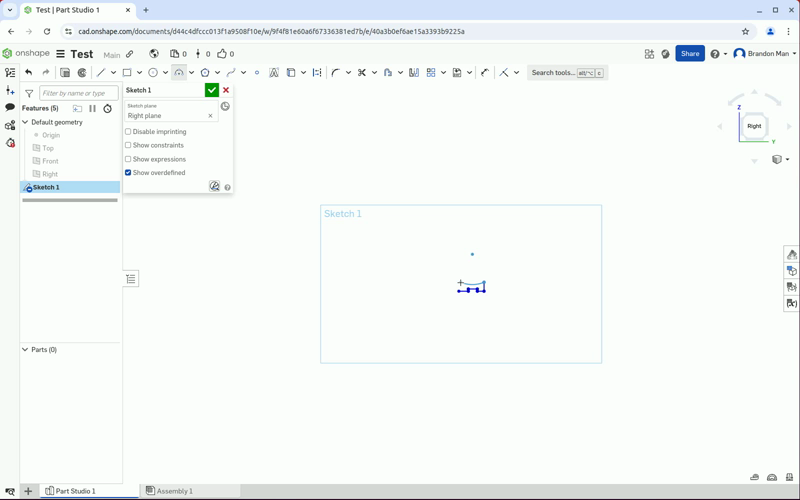
scroll(6)
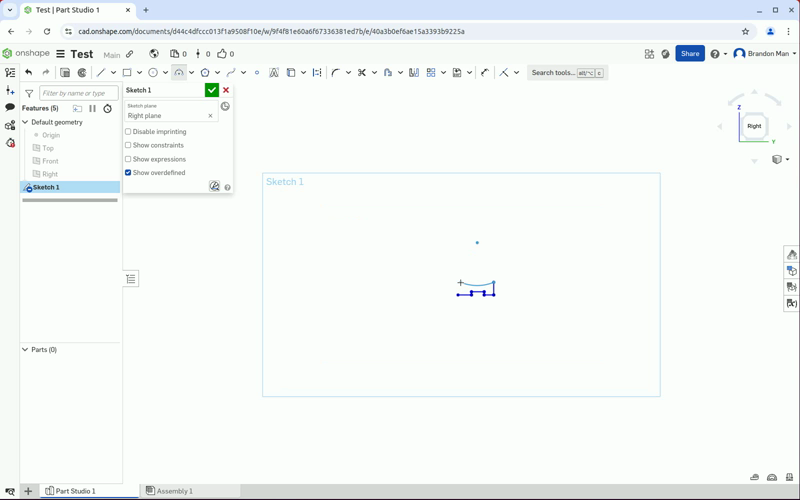
scroll(6)
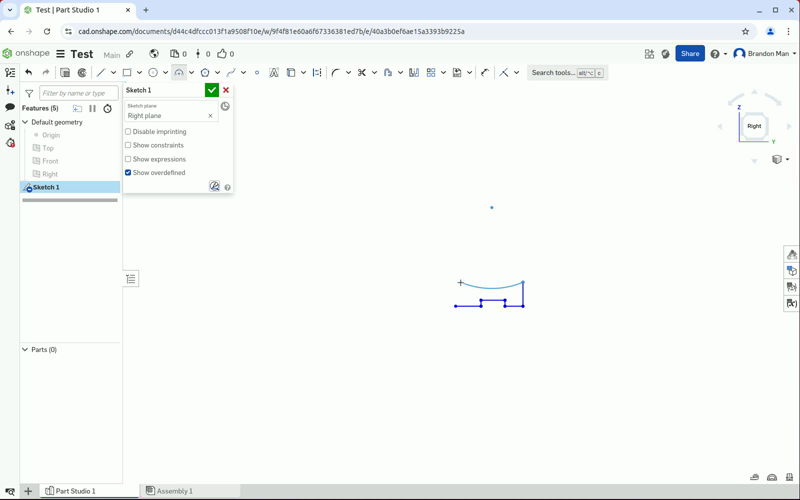
click(460, 282)
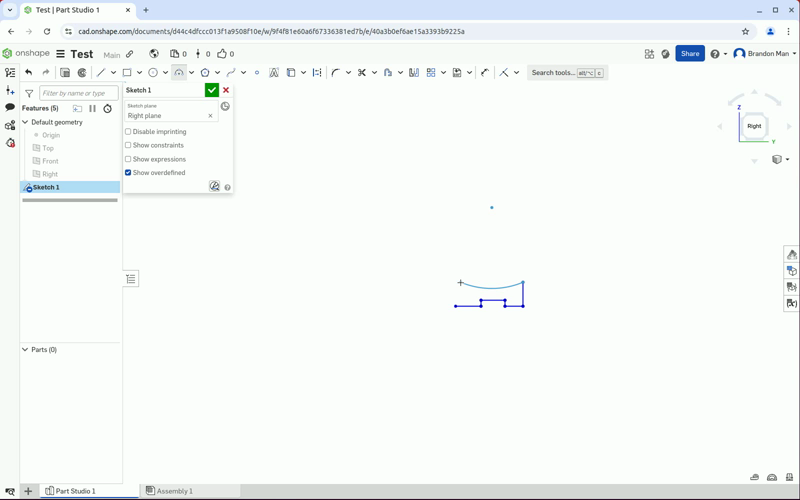
scroll(-6)
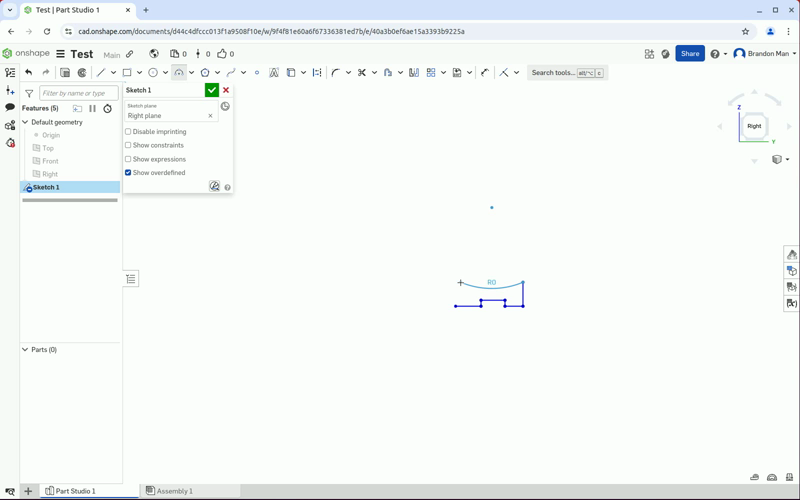
scroll(-6)
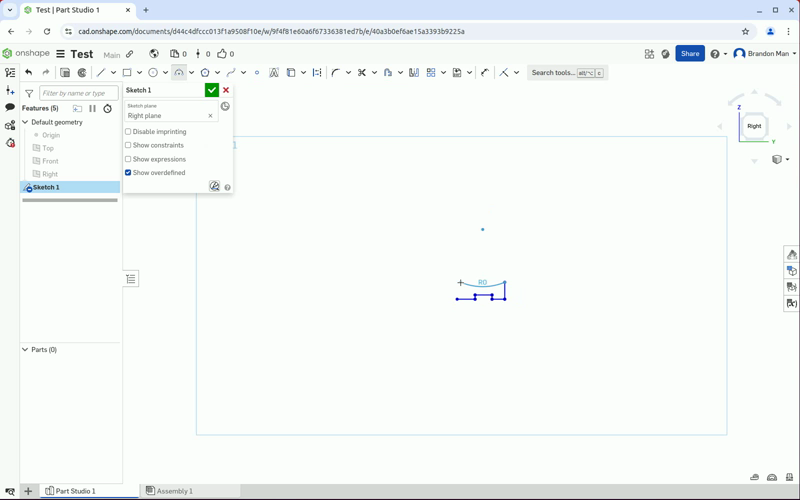
scroll(-6)
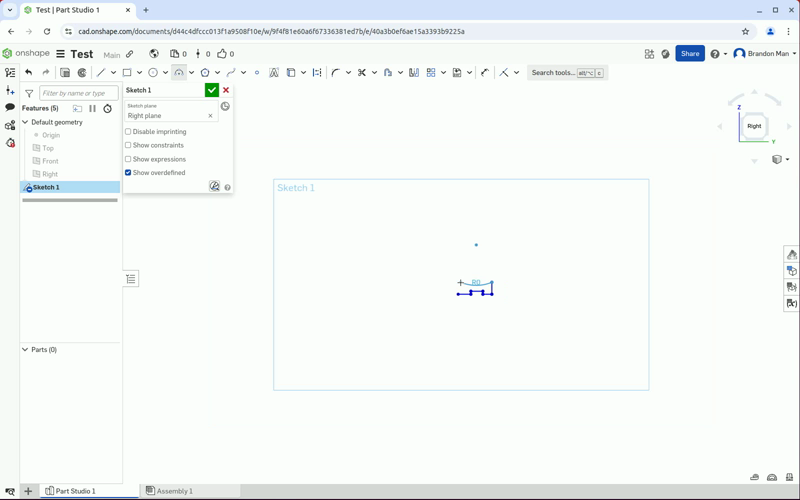
scroll(-6)
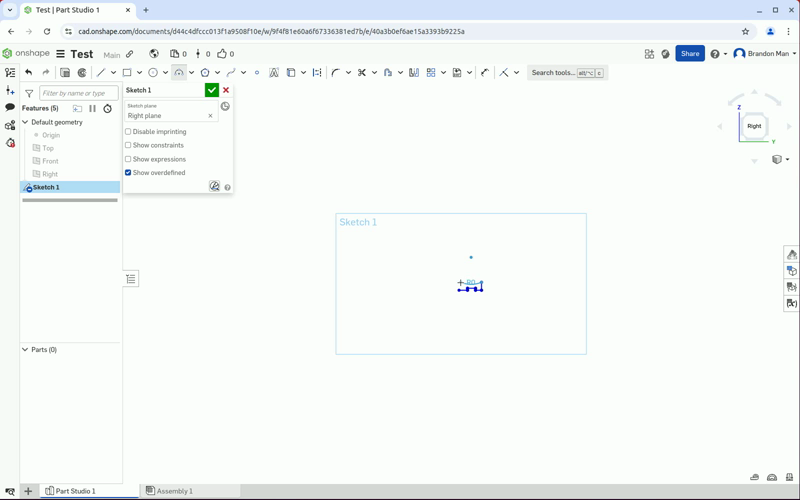
scroll(-6)
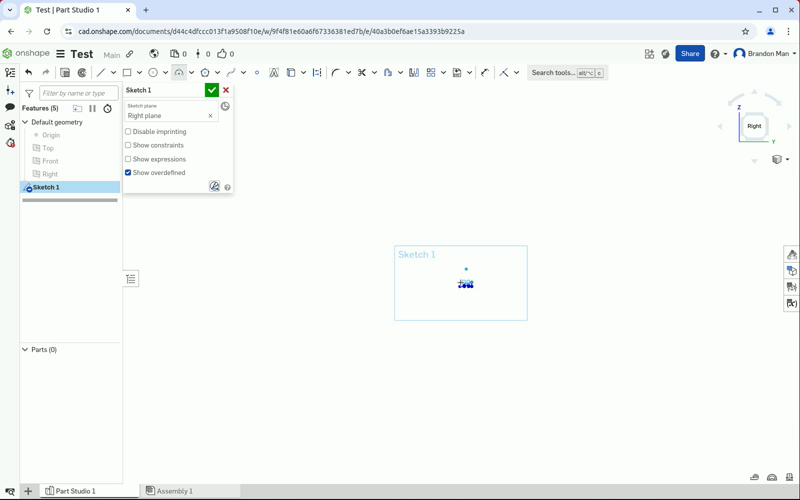
scroll(-6)
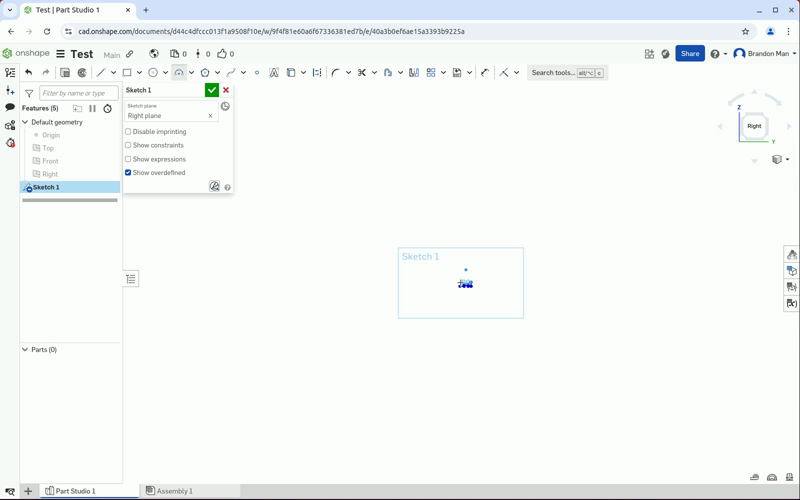
scroll(-6)
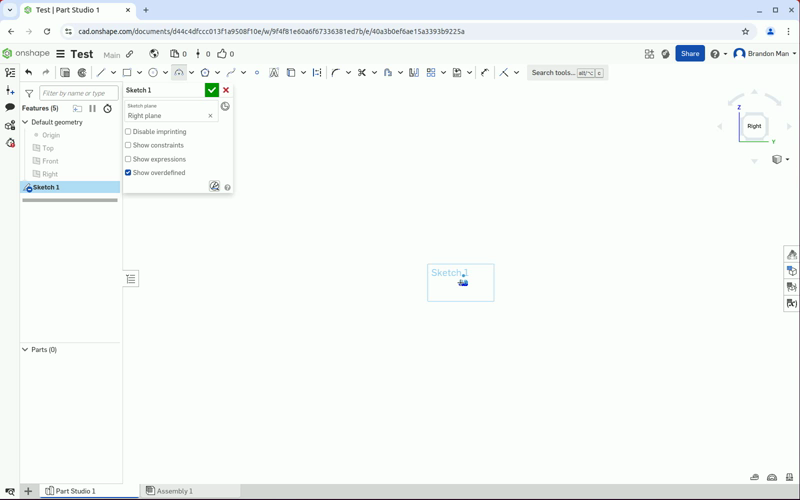
mouse_move(463, 279)
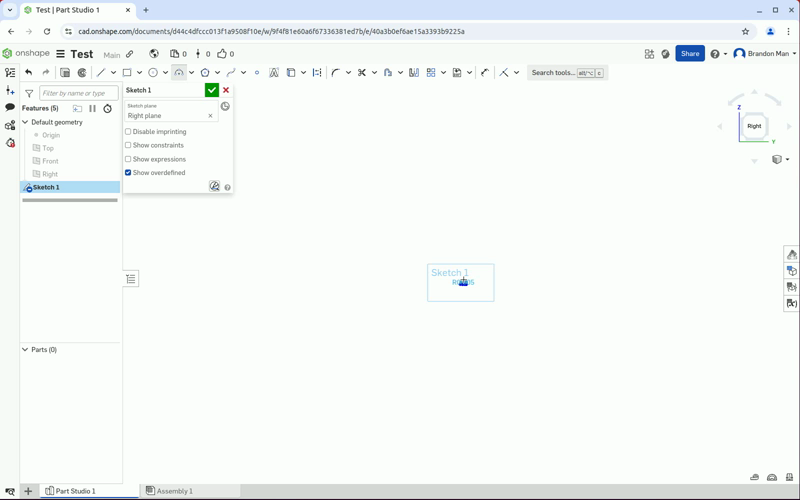
scroll(6)
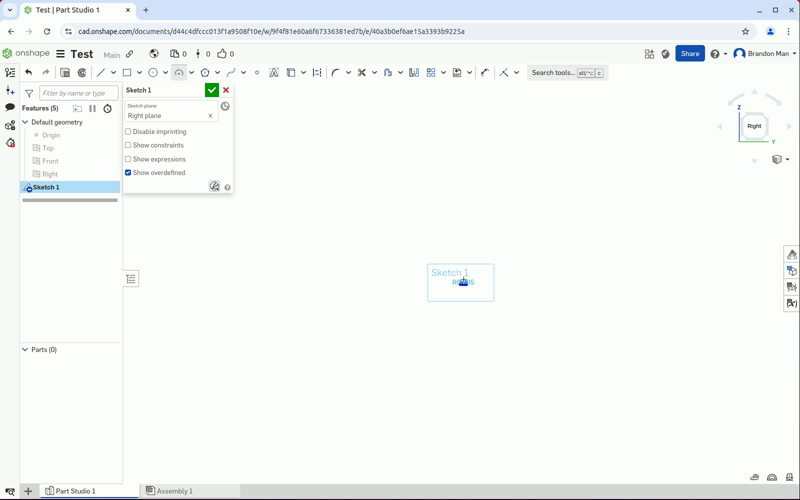
scroll(6)
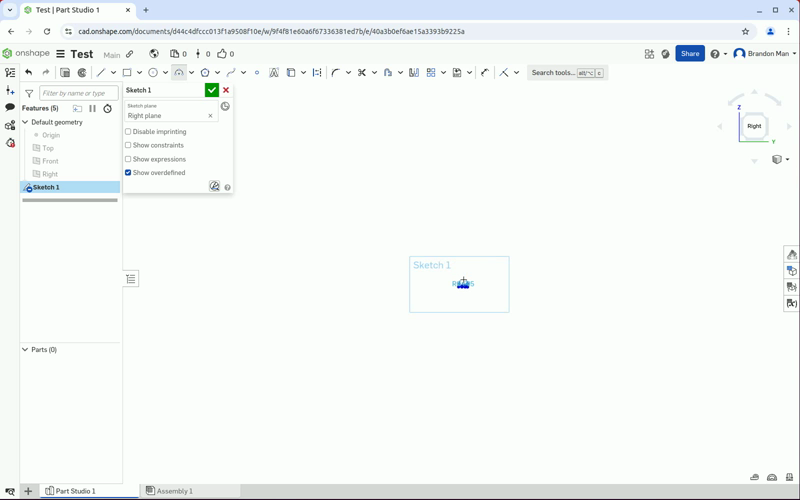
scroll(6)
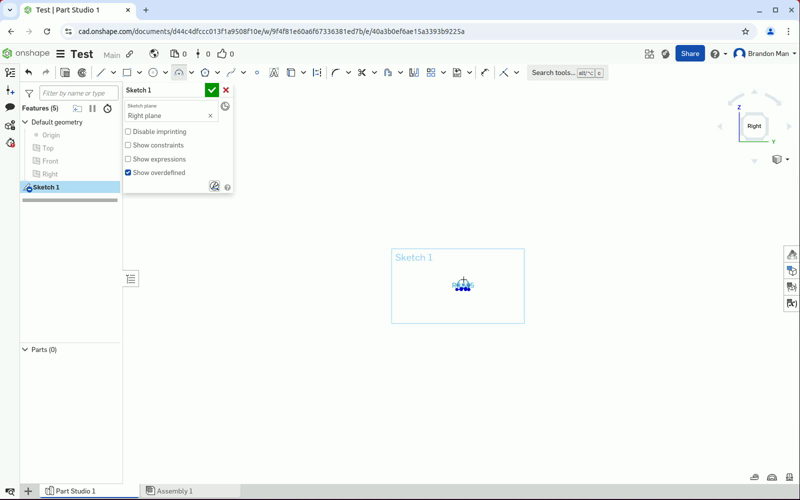
scroll(6)
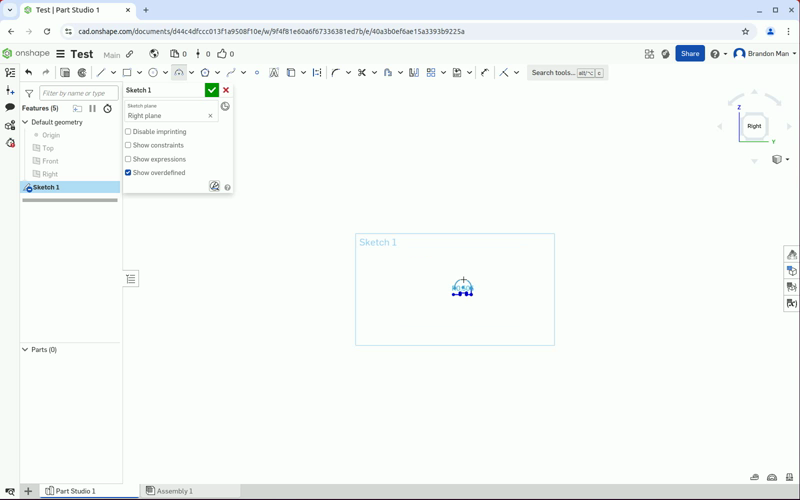
scroll(6)
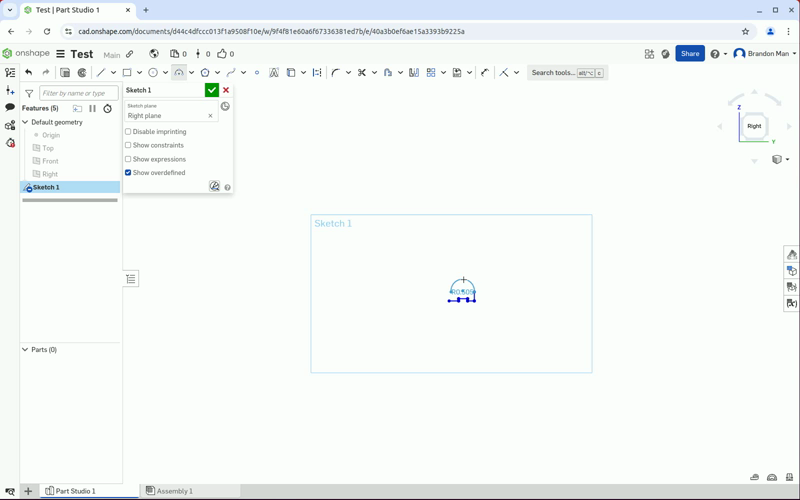
scroll(6)
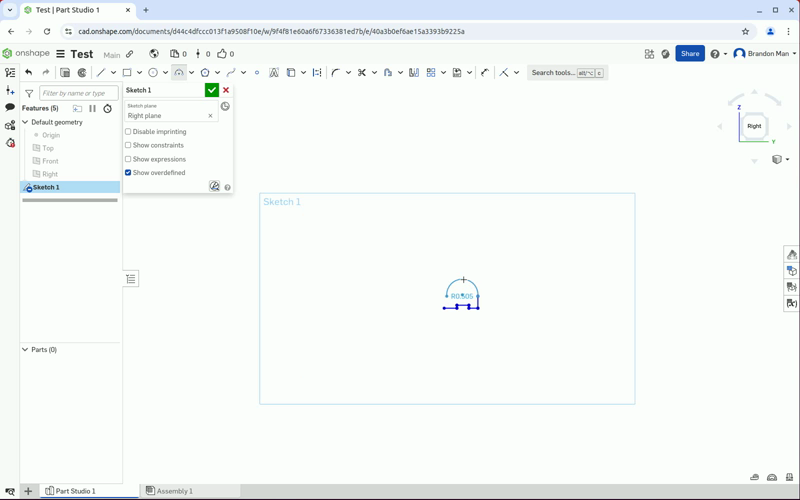
scroll(6)
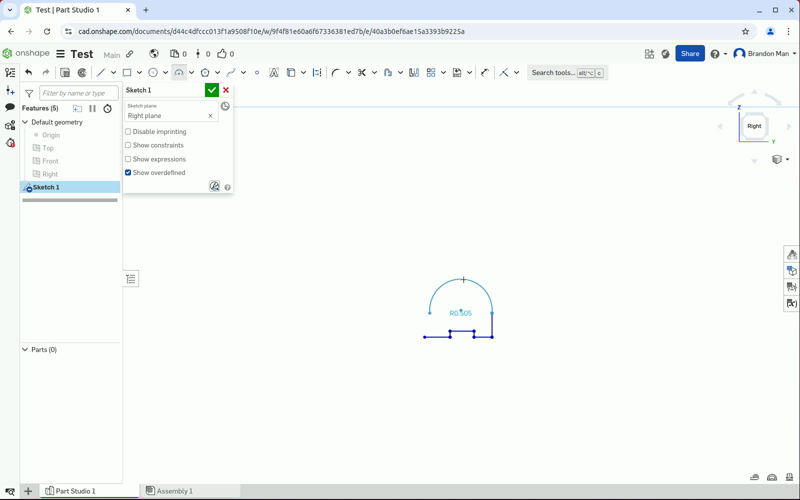
click(463, 279)
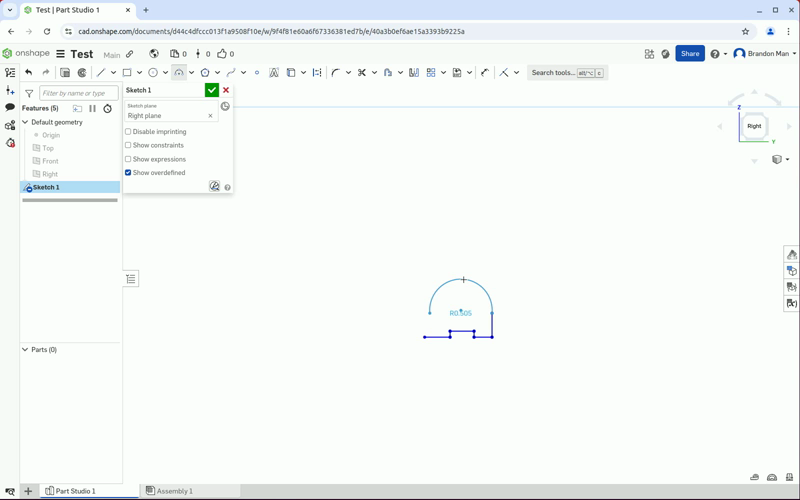
scroll(-6)
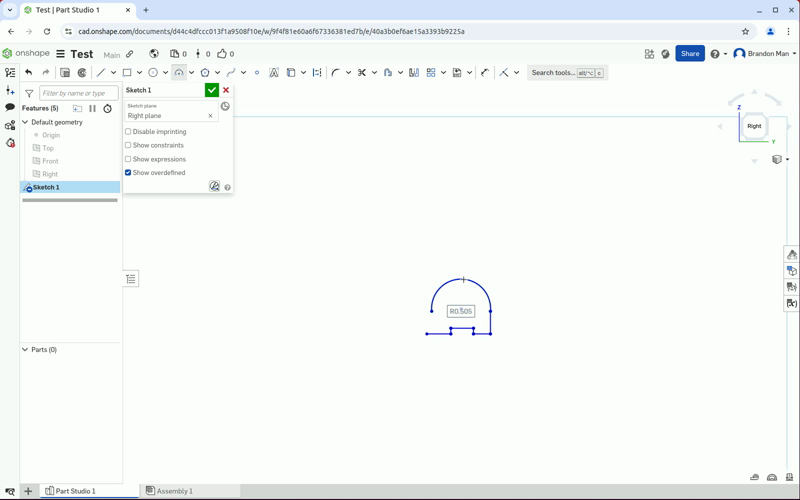
scroll(-6)
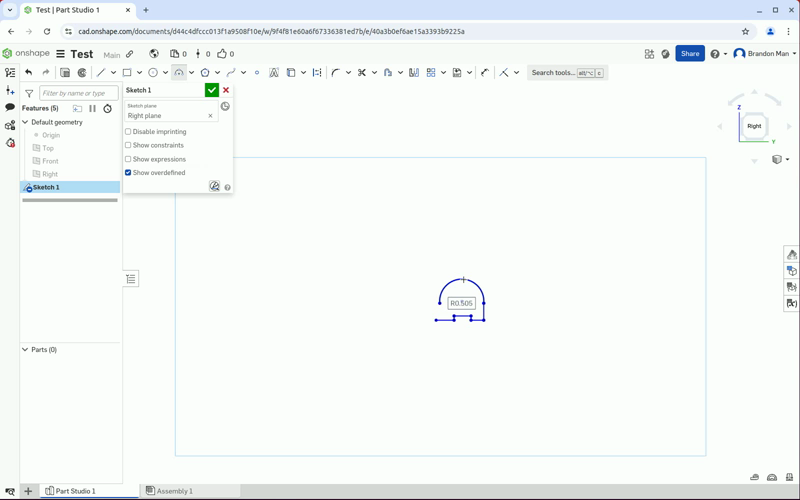
scroll(-6)
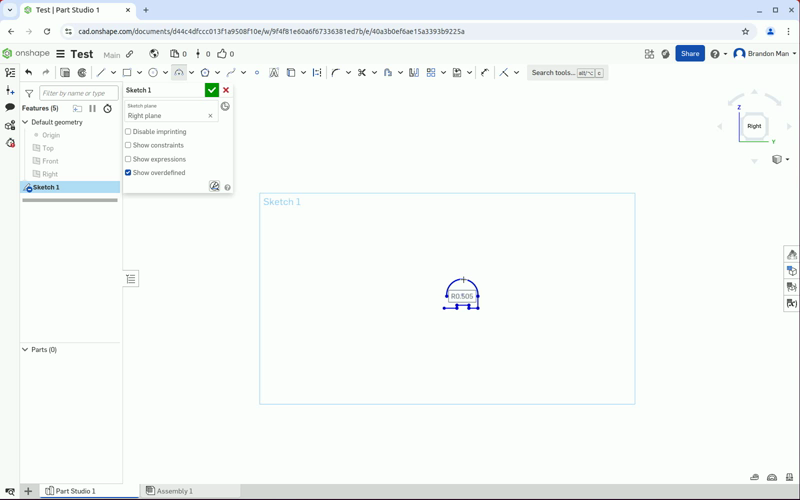
scroll(-6)
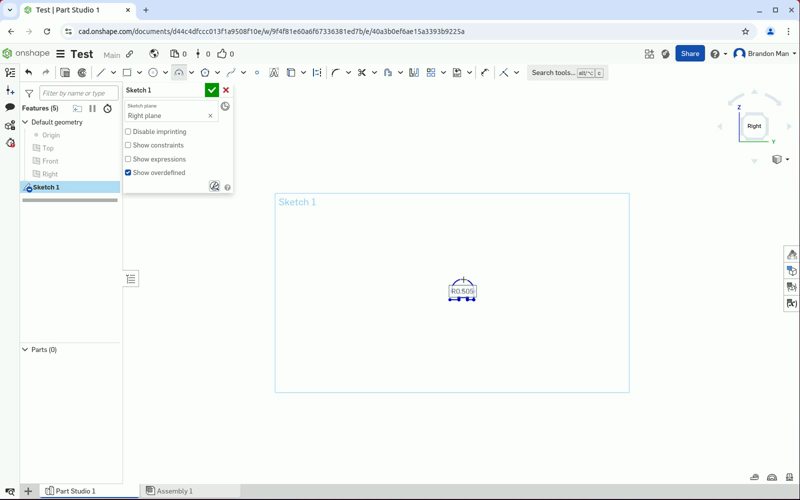
scroll(-6)
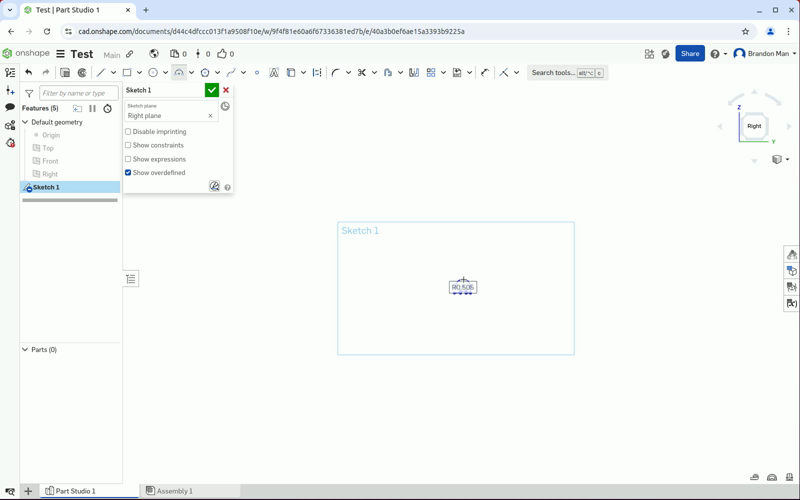
scroll(-6)
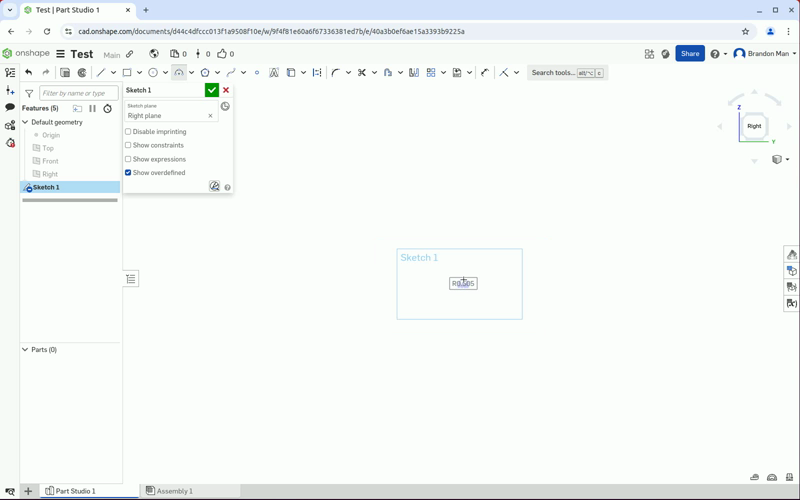
scroll(-6)
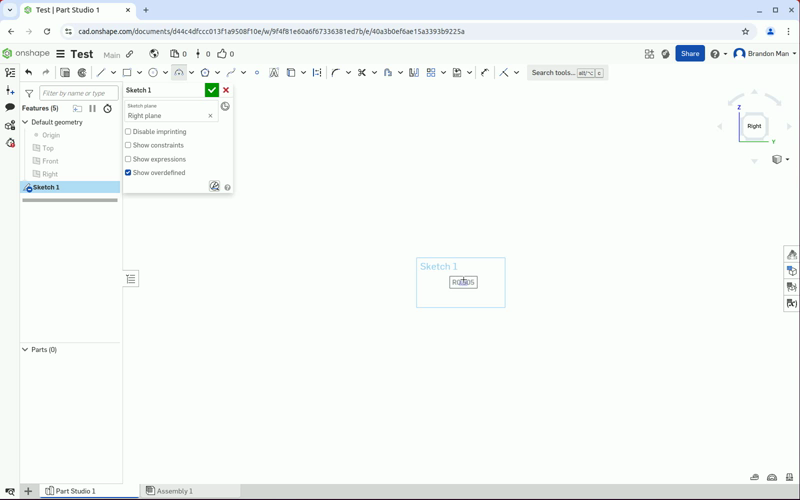
key_up(shift)
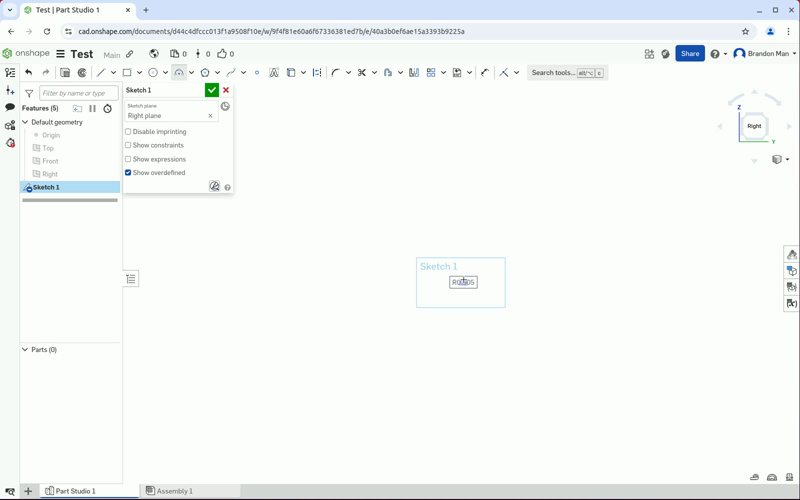
key(esc)
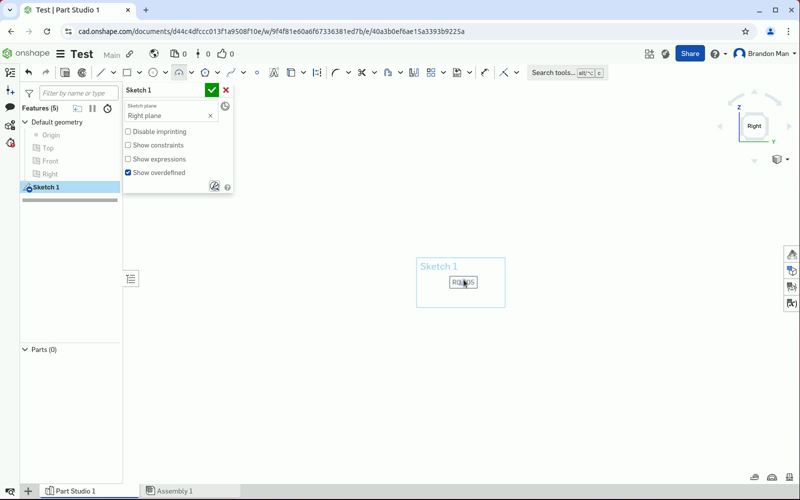
key(l)
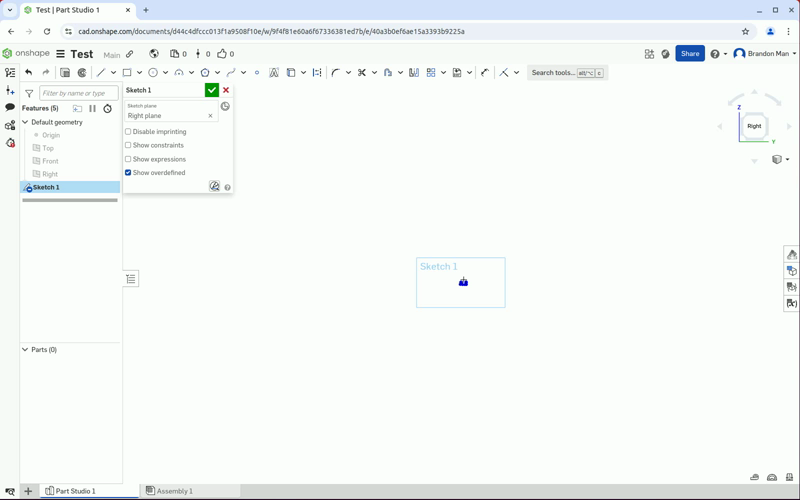
mouse_move(460, 282)
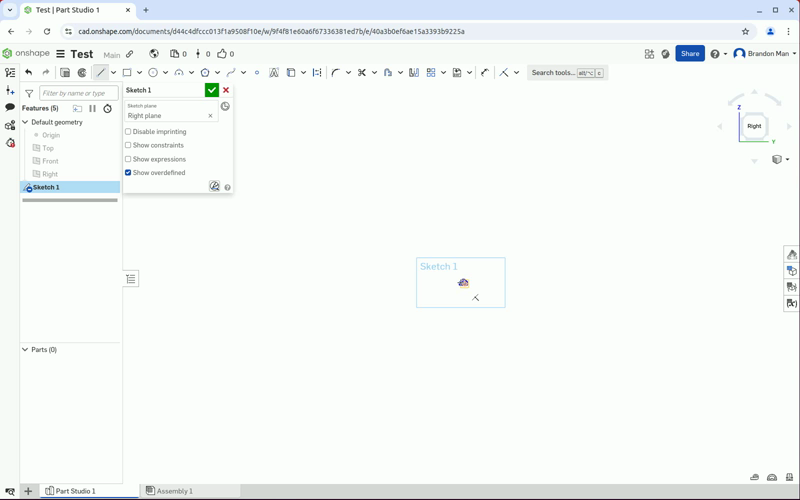
scroll(6)
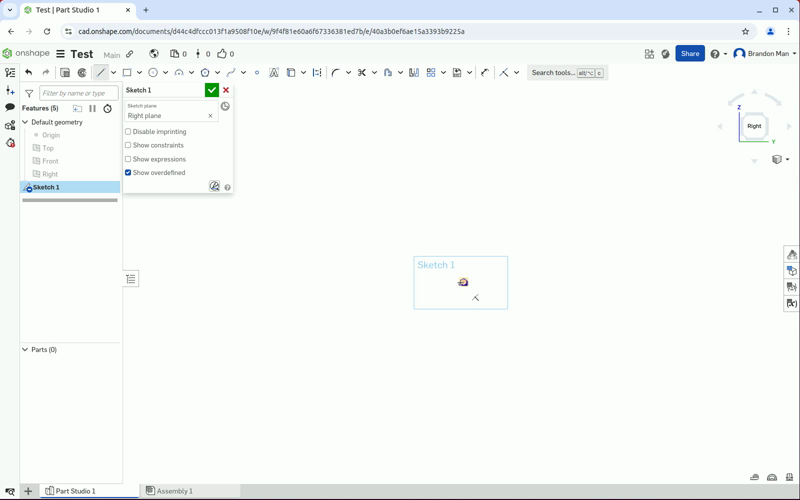
scroll(6)
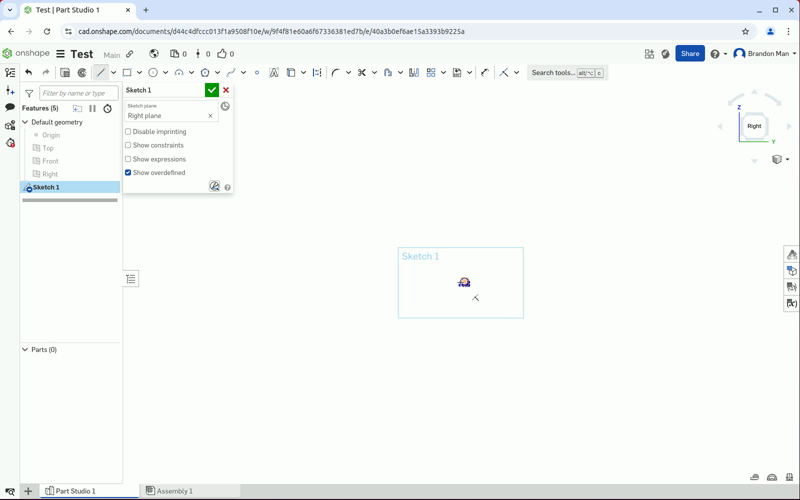
scroll(6)
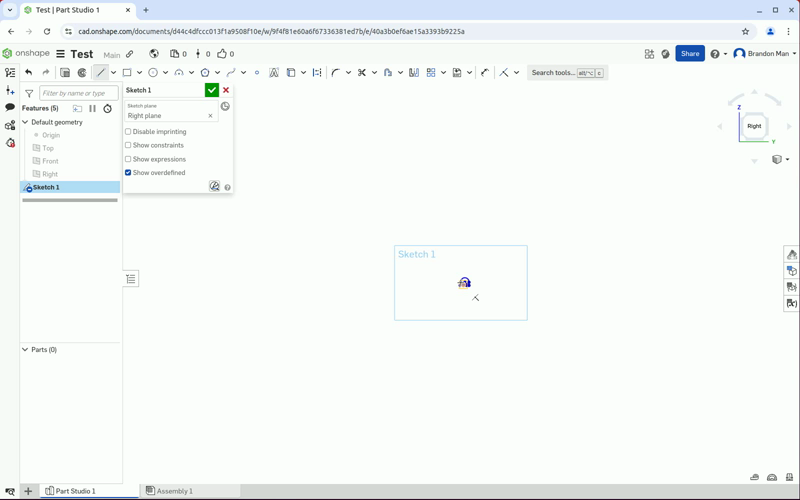
scroll(6)
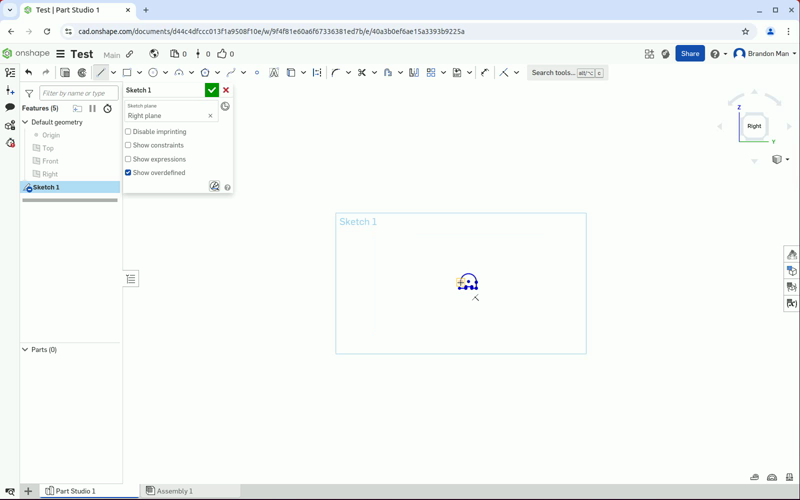
scroll(6)
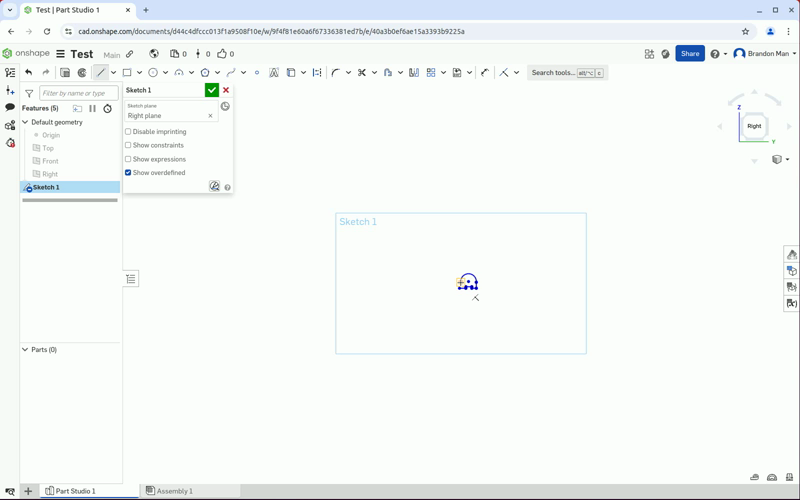
scroll(6)
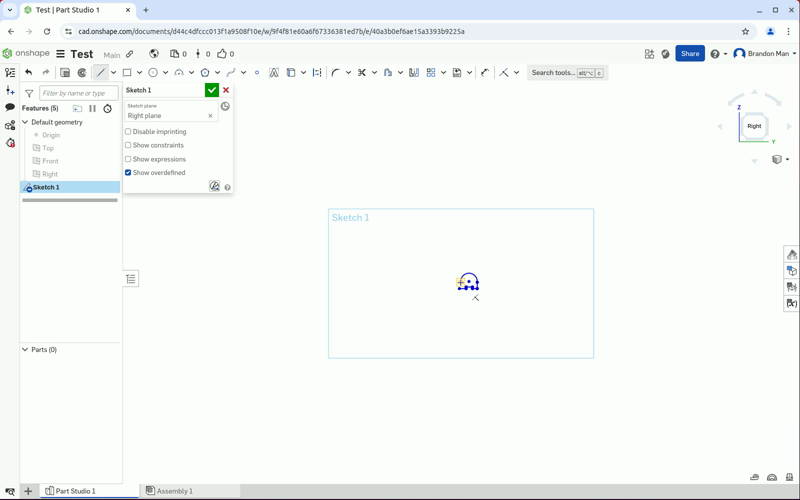
scroll(6)
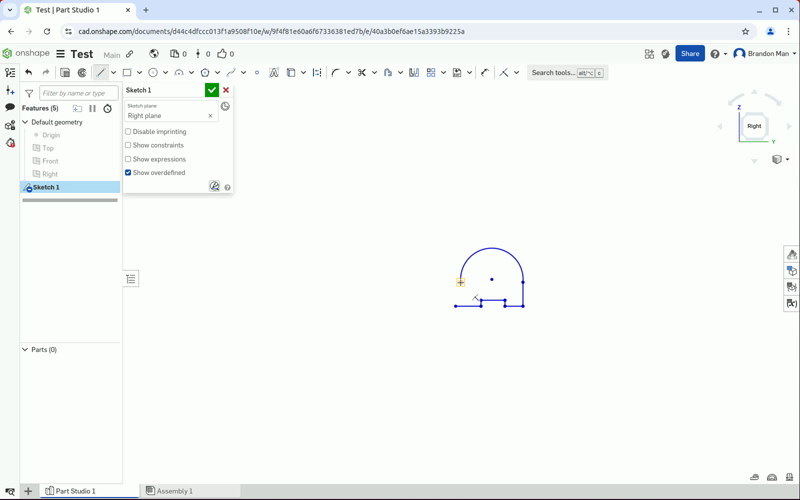
click(460, 282)
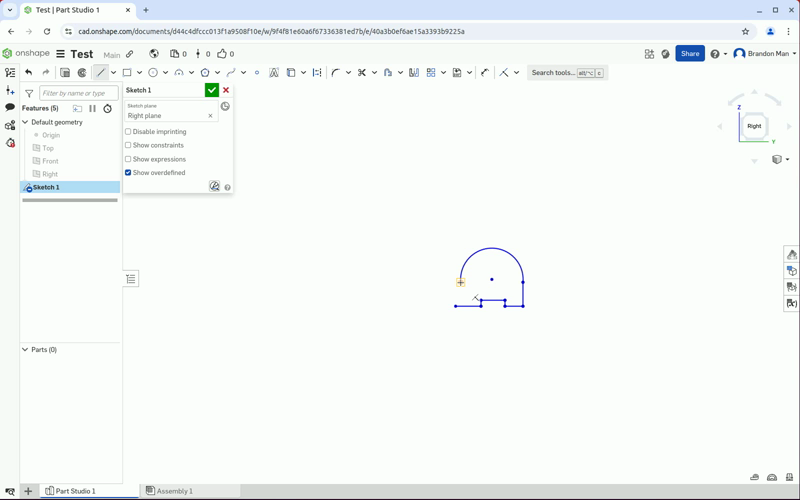
scroll(-6)
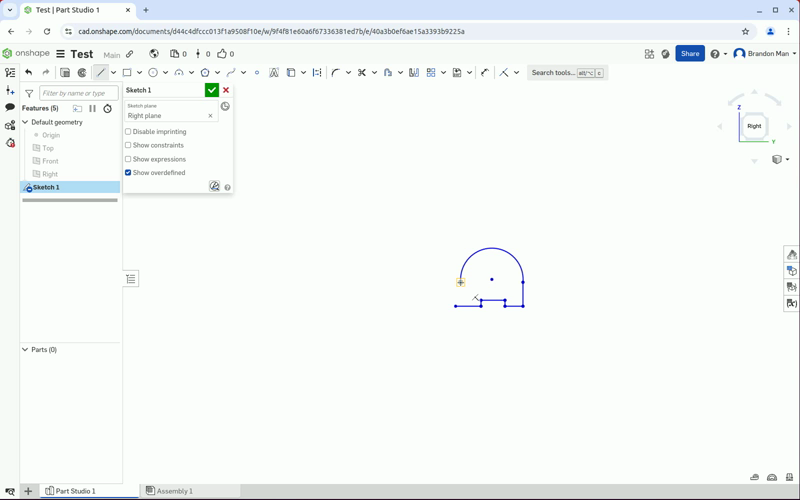
scroll(-6)
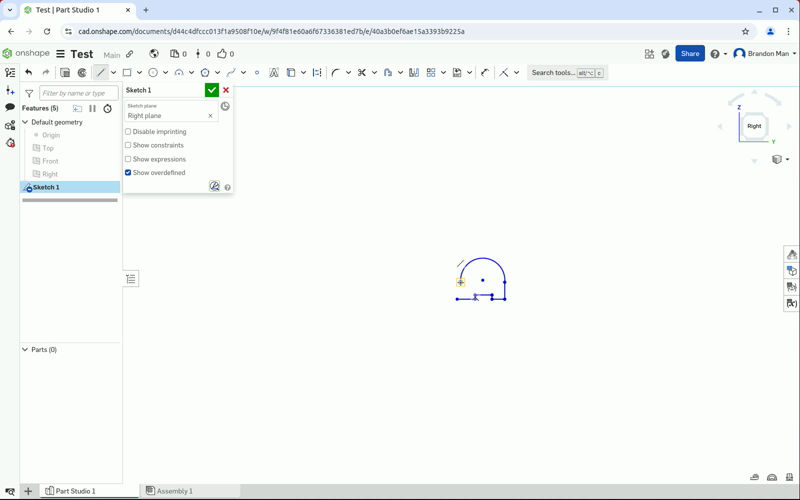
scroll(-6)
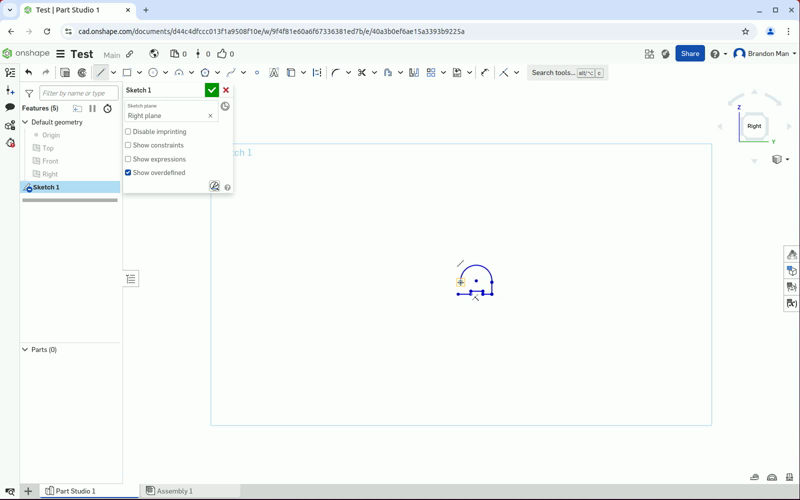
scroll(-6)
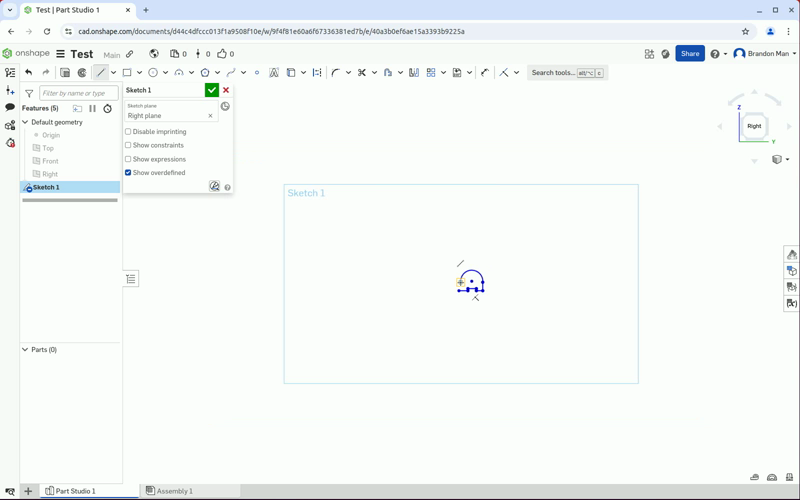
scroll(-6)
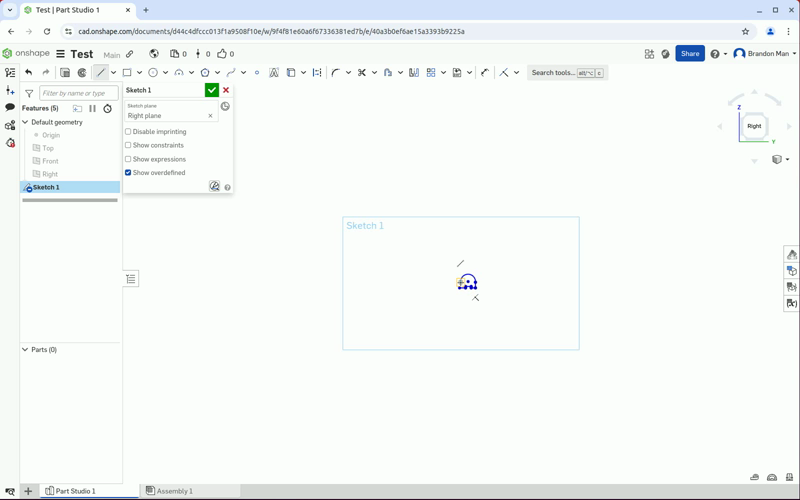
scroll(-6)
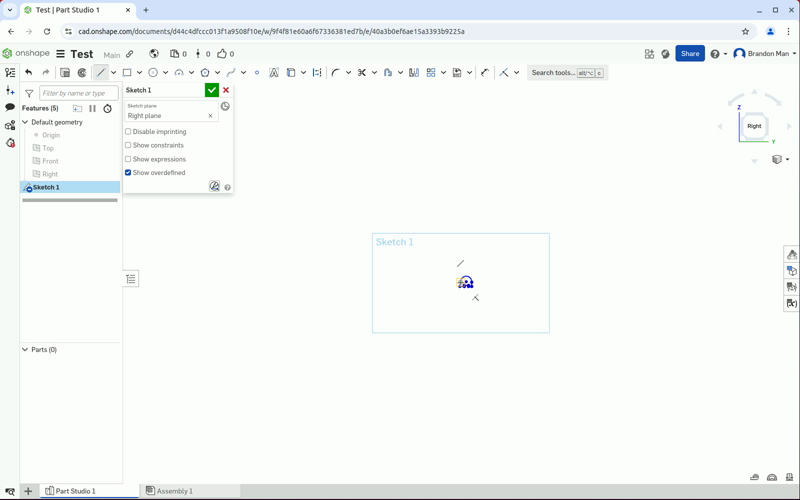
scroll(-6)
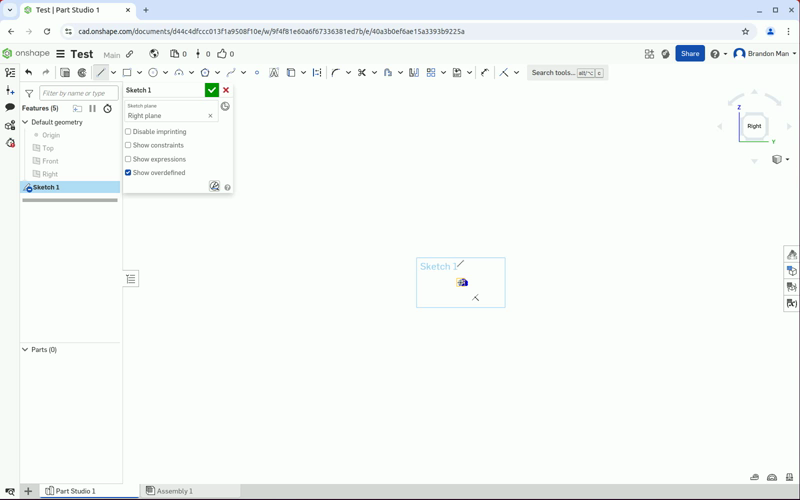
mouse_move(490, 282)
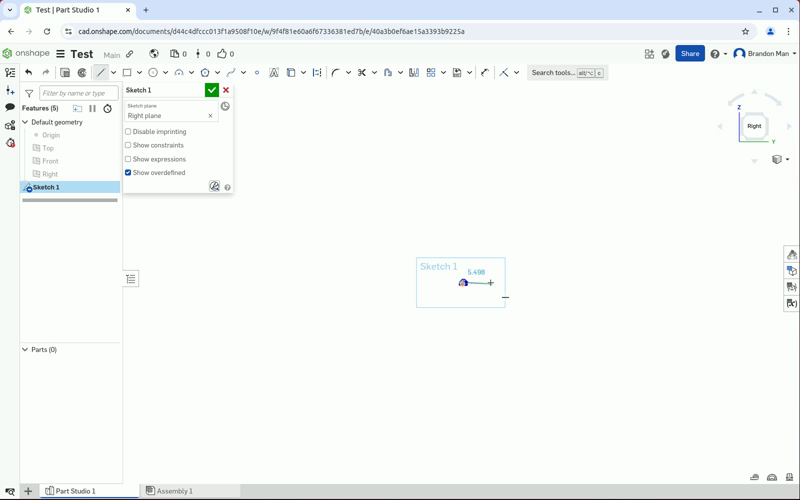
key_down(shift)
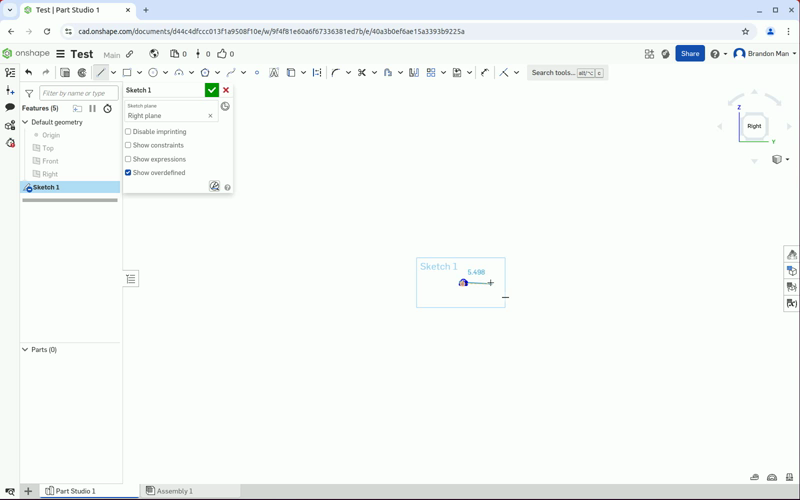
mouse_move(460, 284)
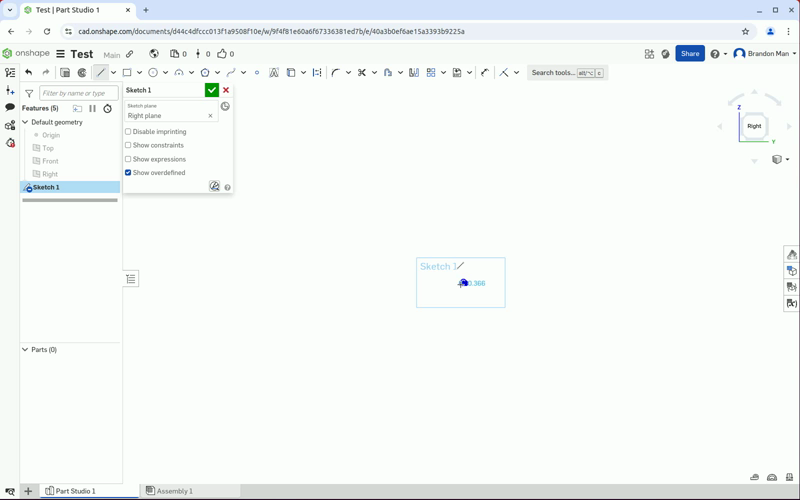
scroll(6)
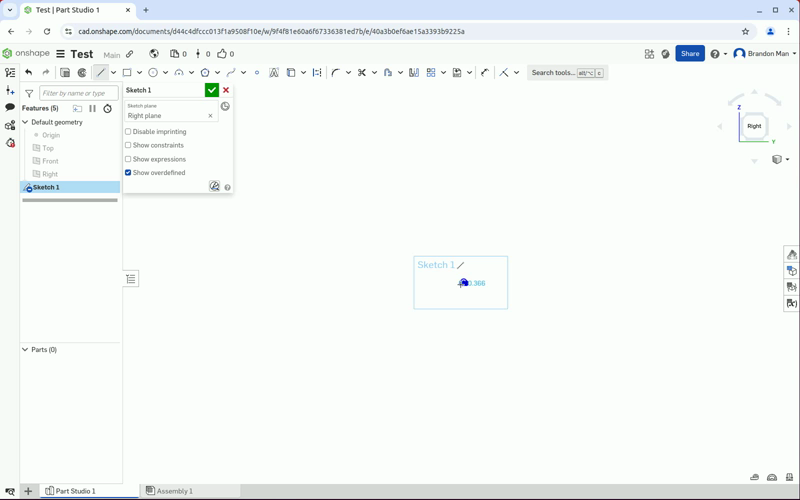
scroll(6)
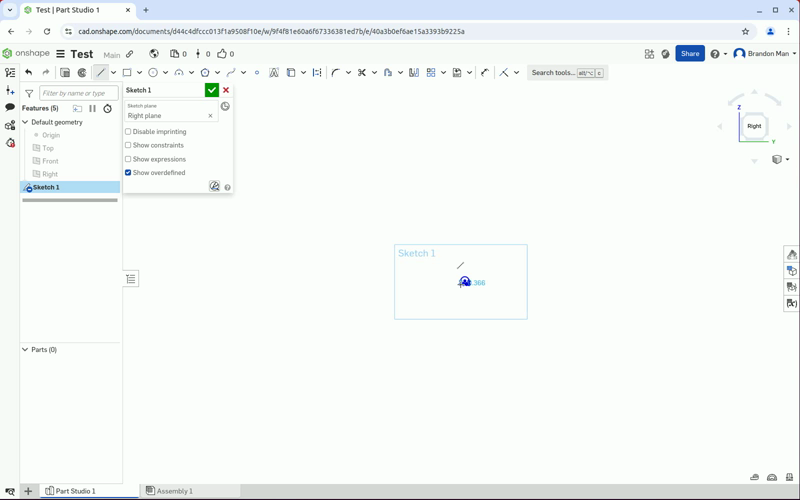
scroll(6)
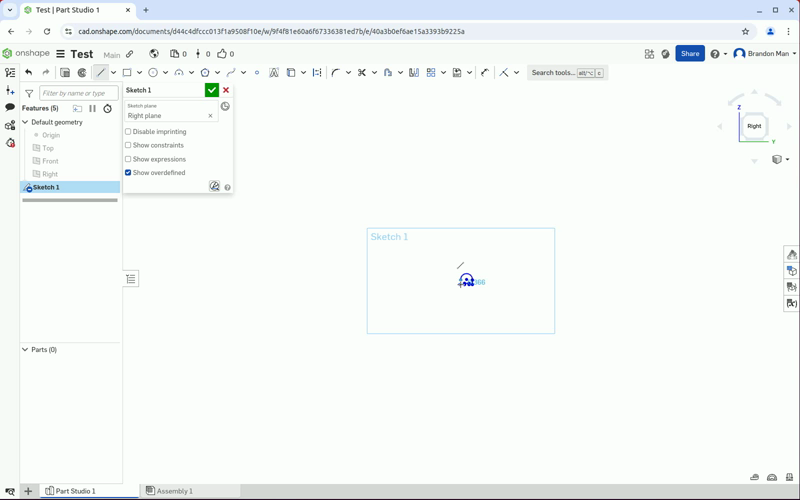
scroll(6)
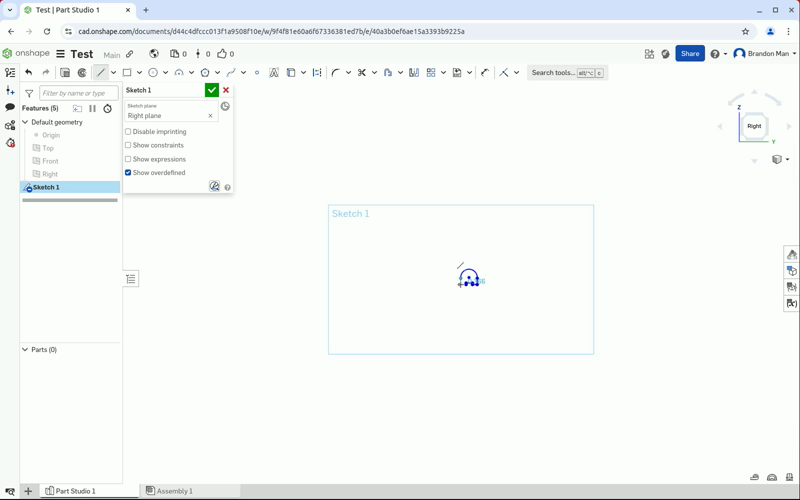
scroll(6)
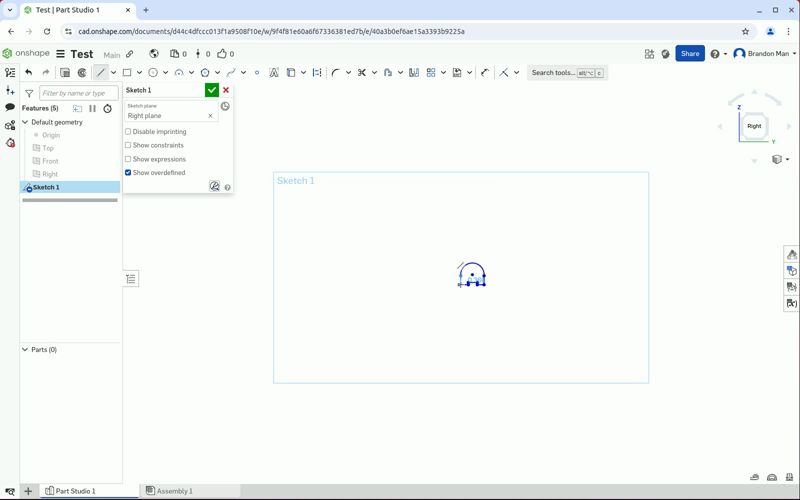
scroll(6)
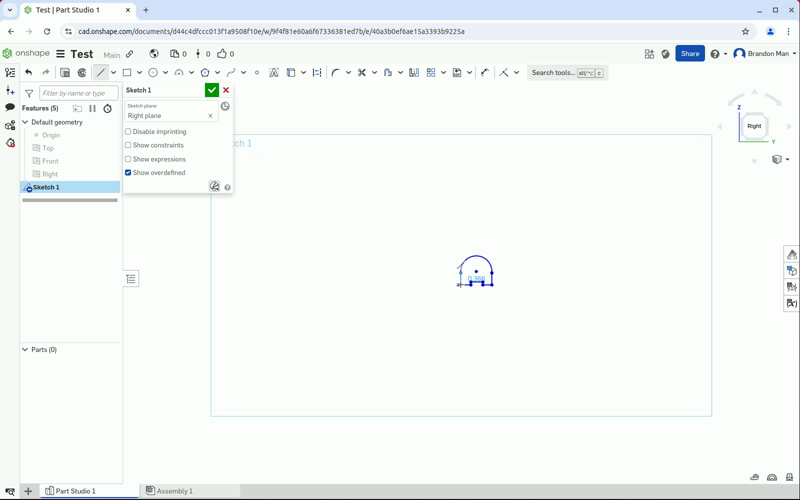
scroll(6)
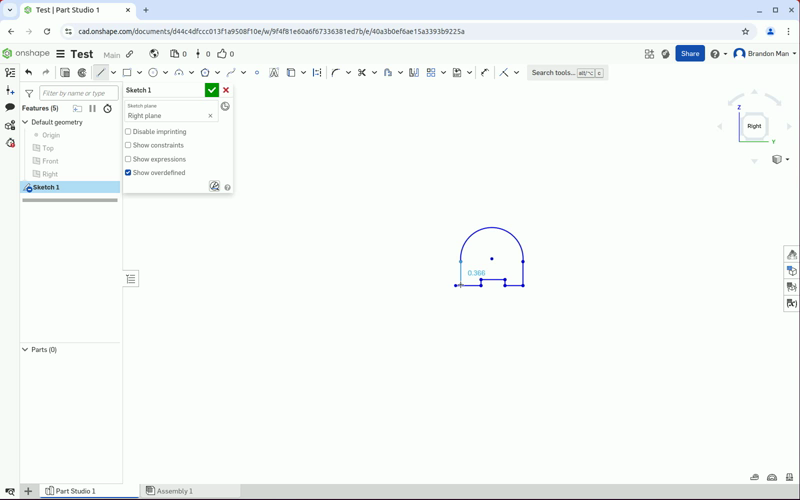
key_up(shift)
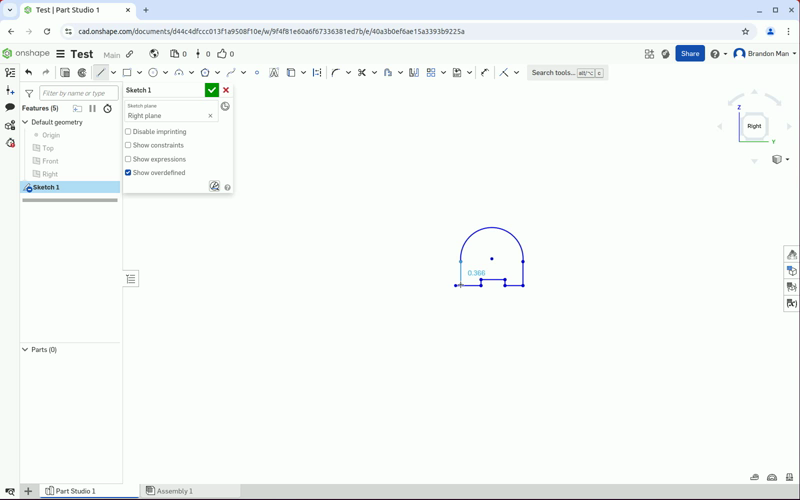
click(460, 284)
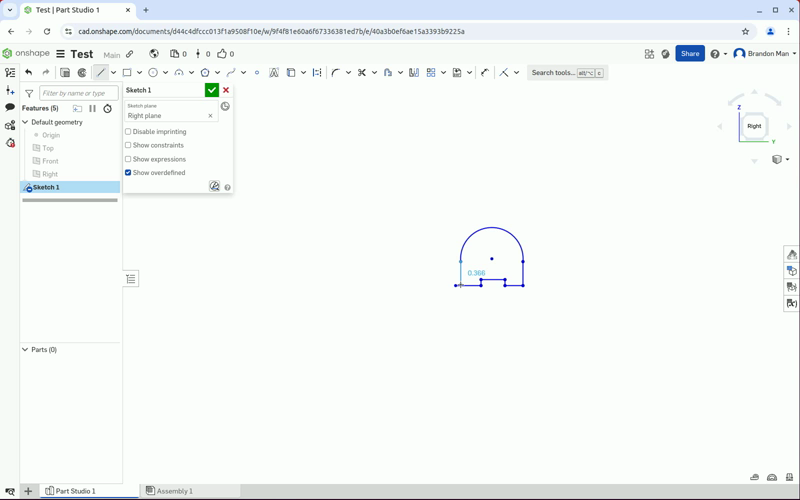
scroll(-6)
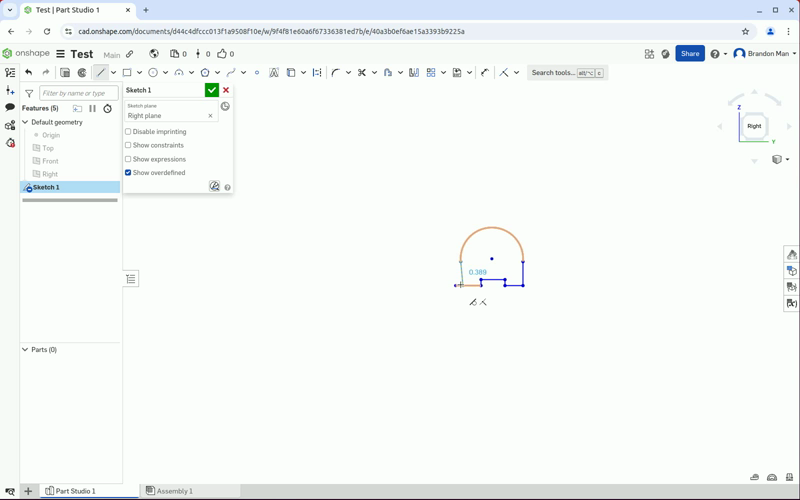
scroll(-6)
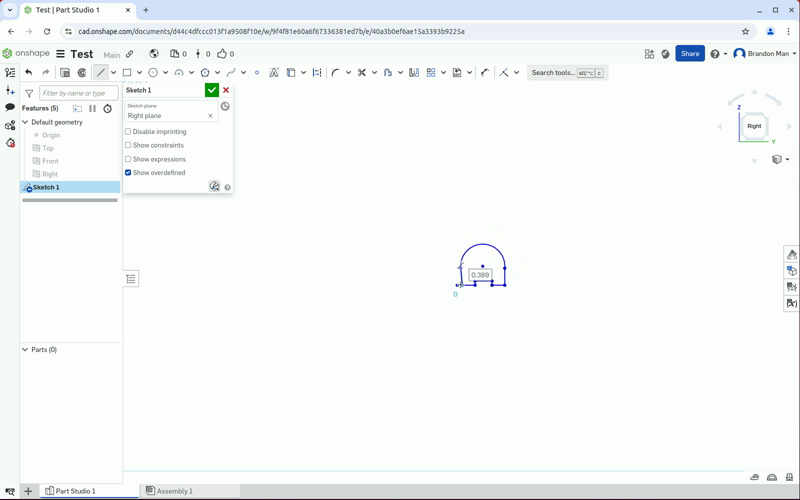
scroll(-6)
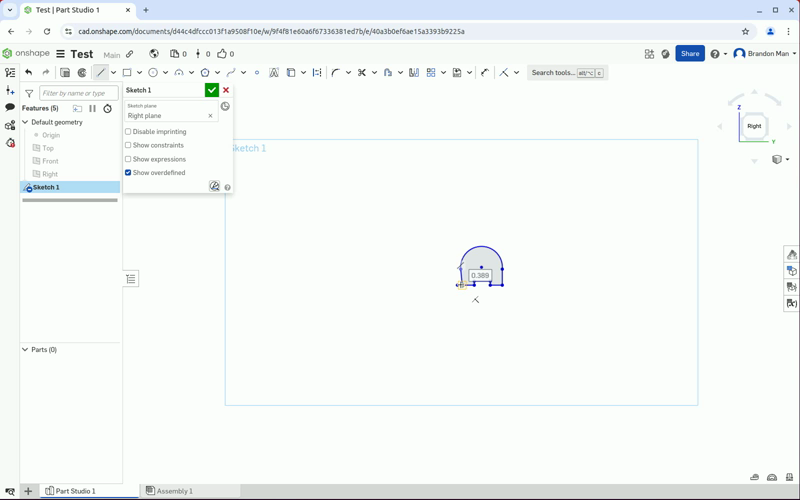
scroll(-6)
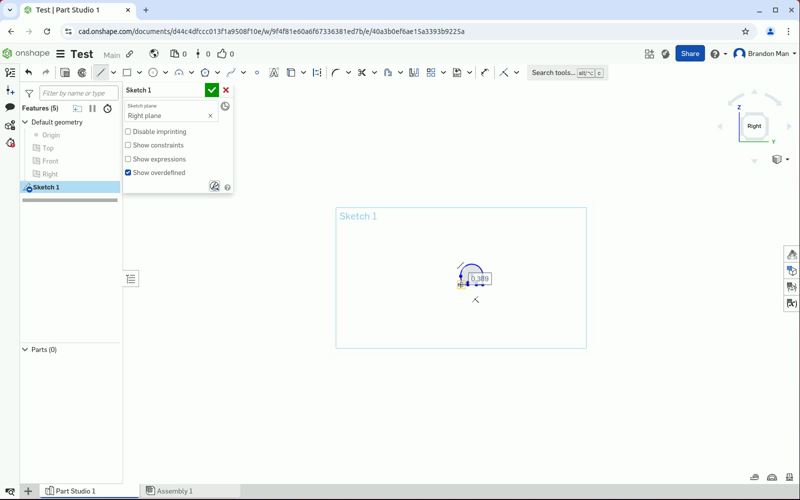
scroll(-6)
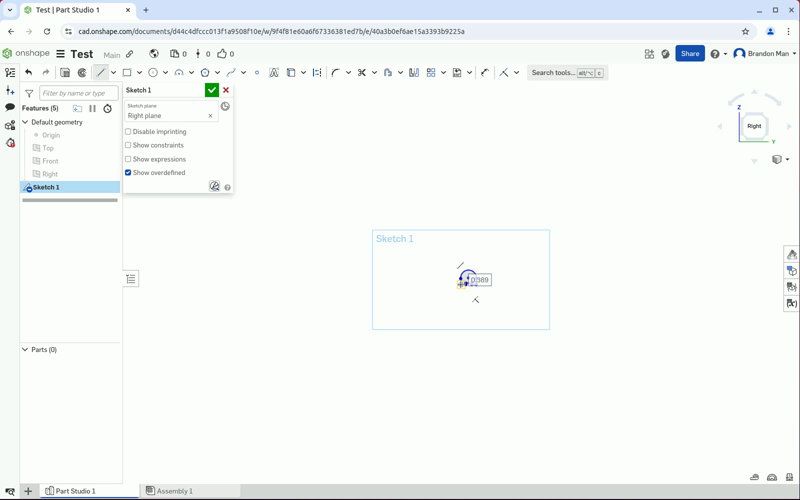
scroll(-6)
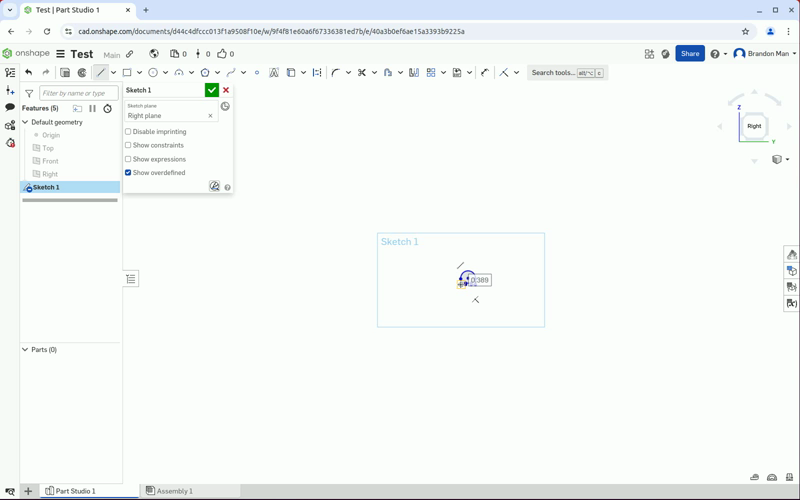
scroll(-6)
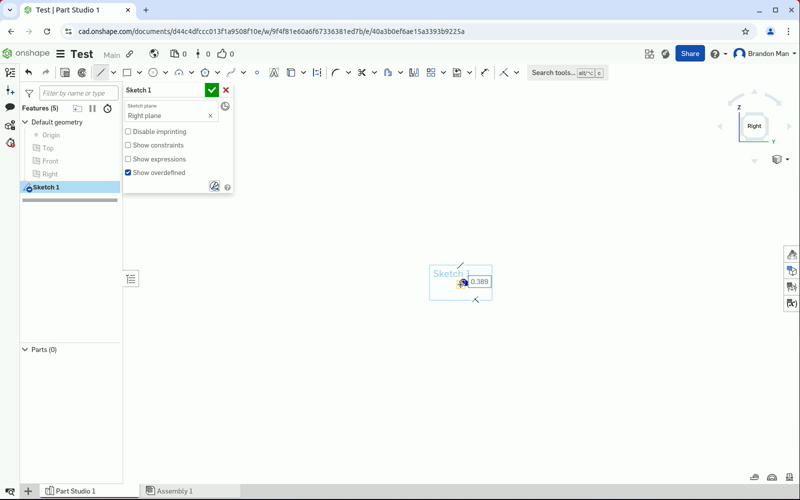
key(esc)
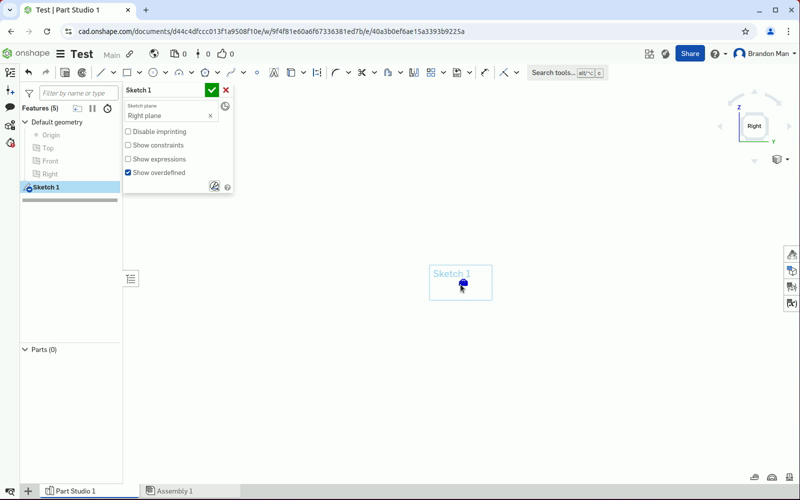
mouse_move(464, 280)
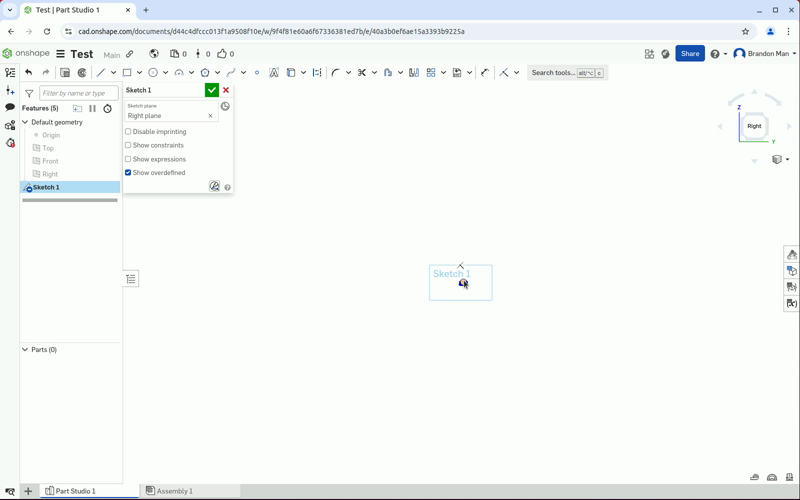
scroll(6)
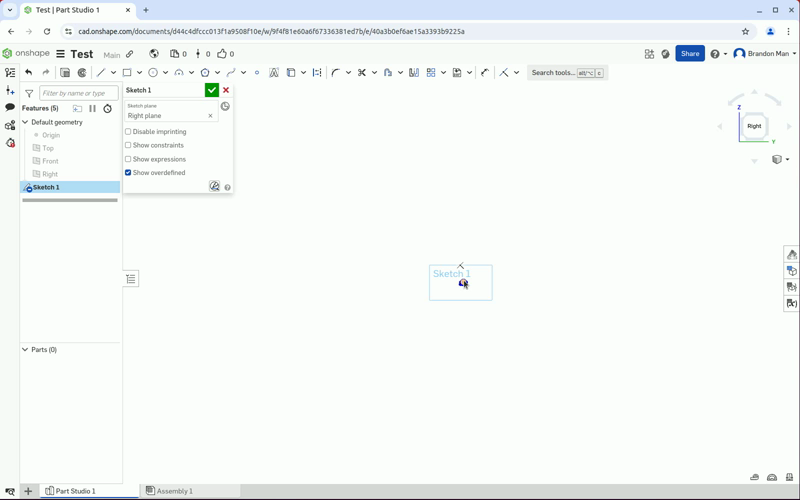
scroll(6)
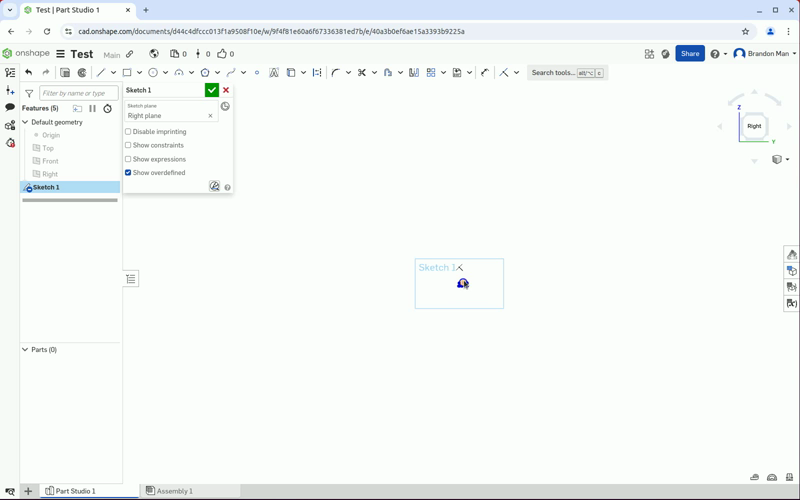
scroll(6)
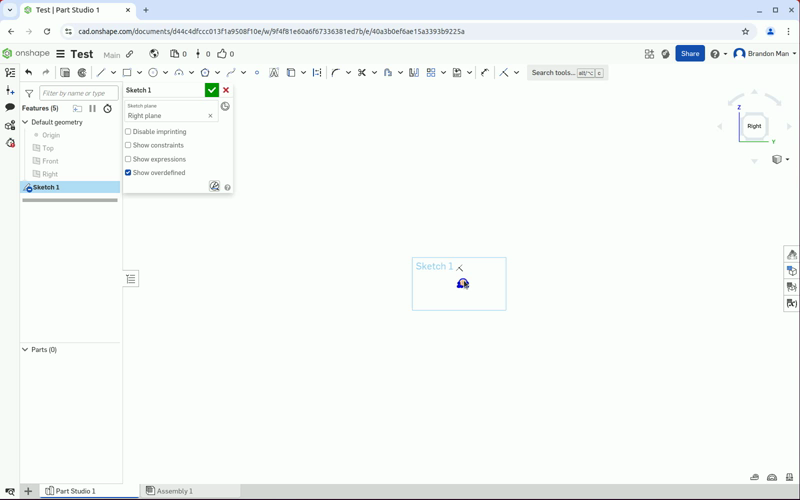
scroll(6)
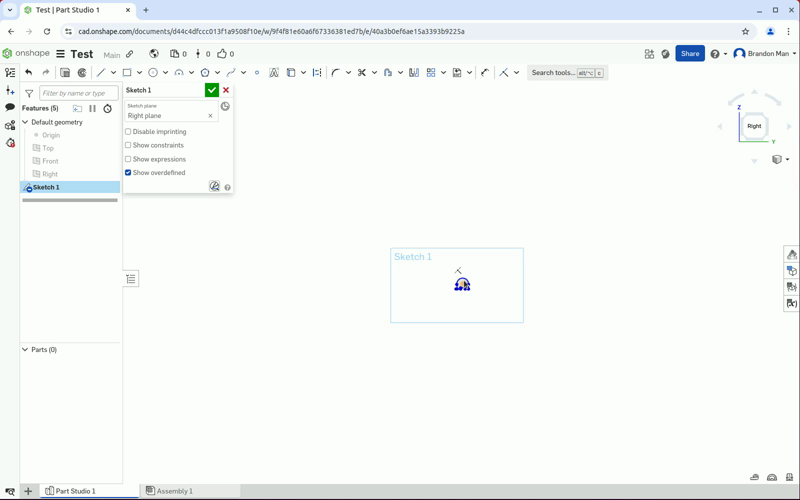
scroll(6)
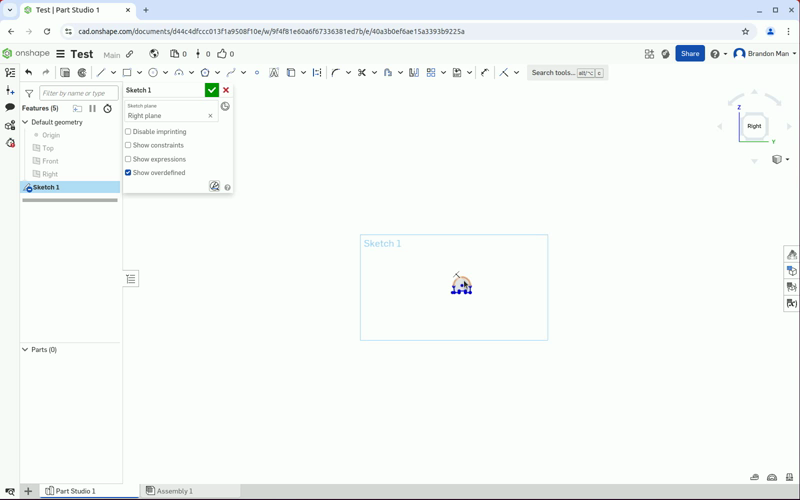
scroll(6)
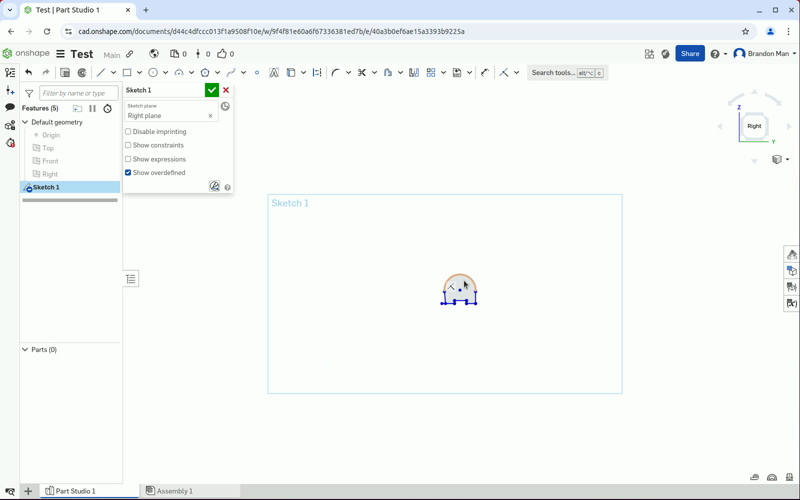
scroll(6)
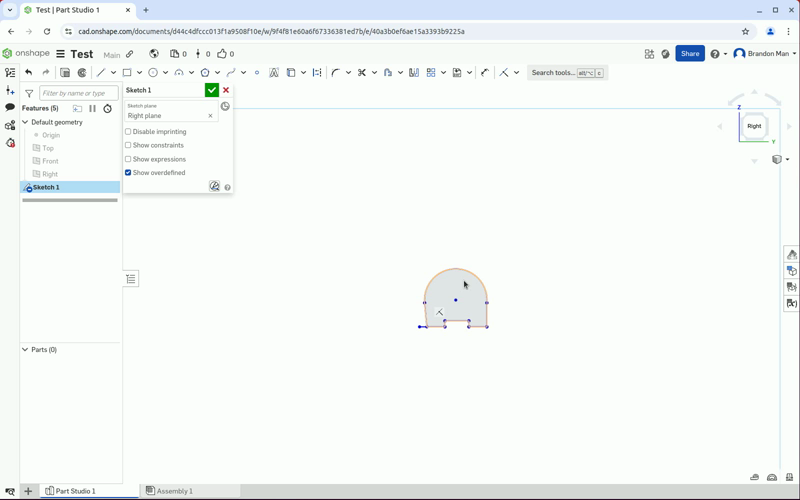
click(464, 280)
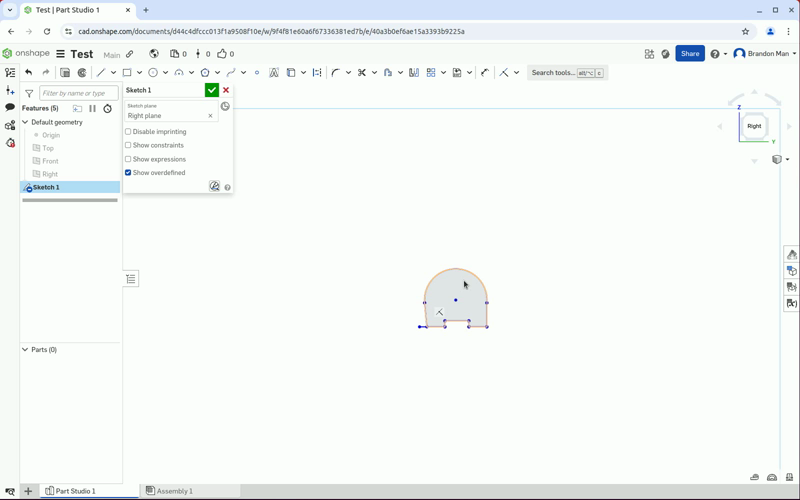
scroll(-6)
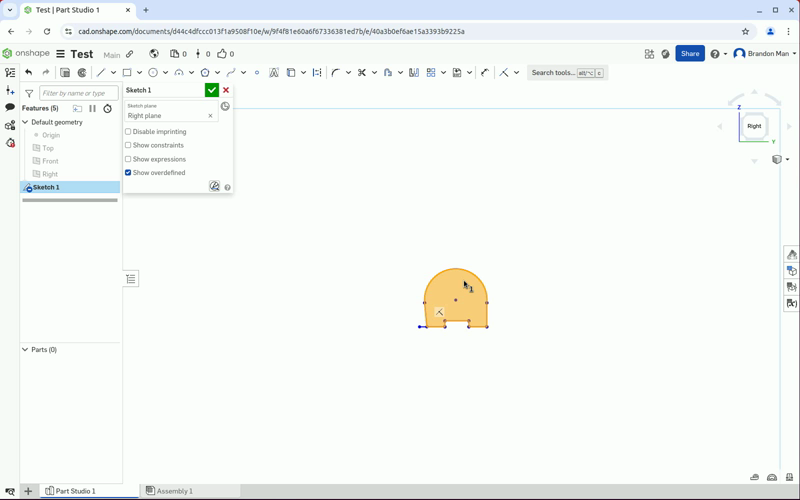
scroll(-6)
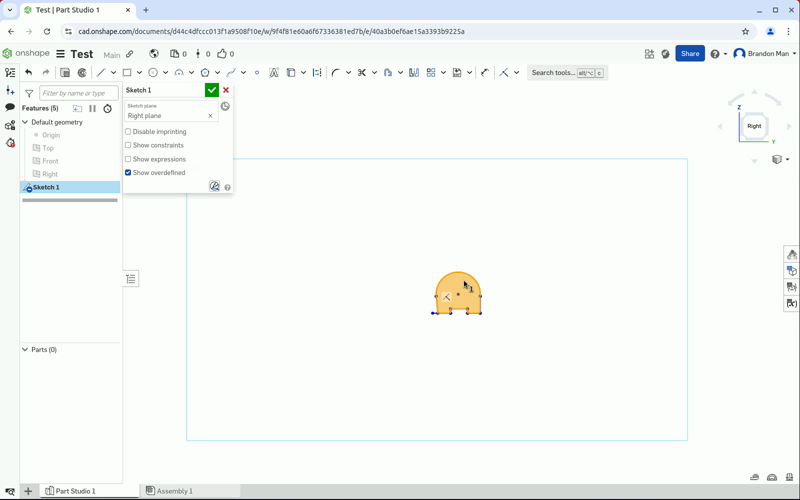
scroll(-6)
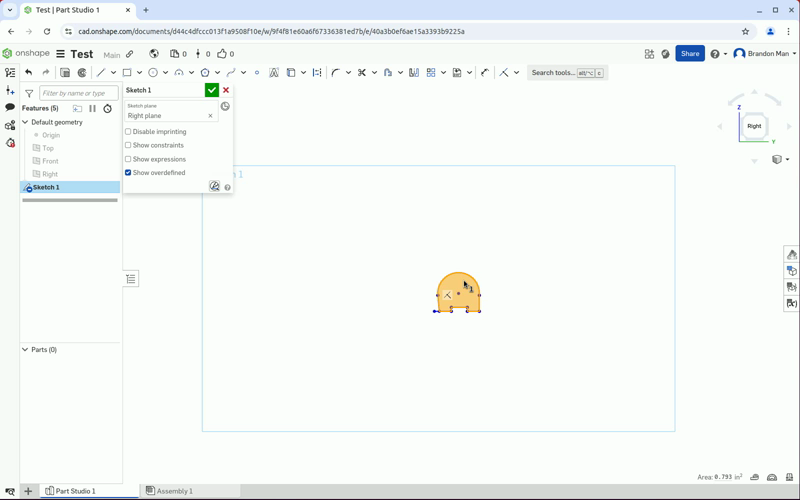
scroll(-6)
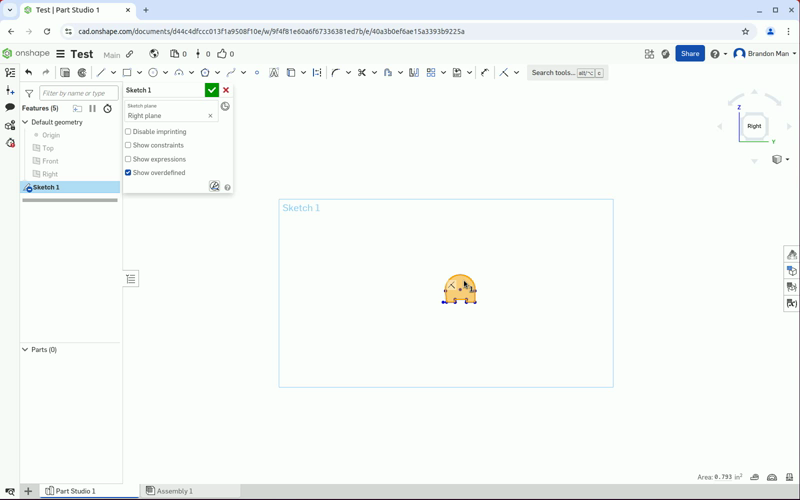
scroll(-6)
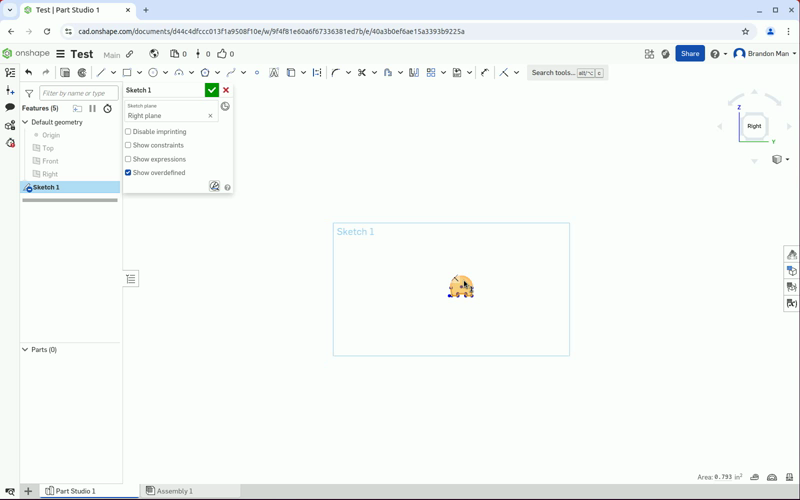
scroll(-6)
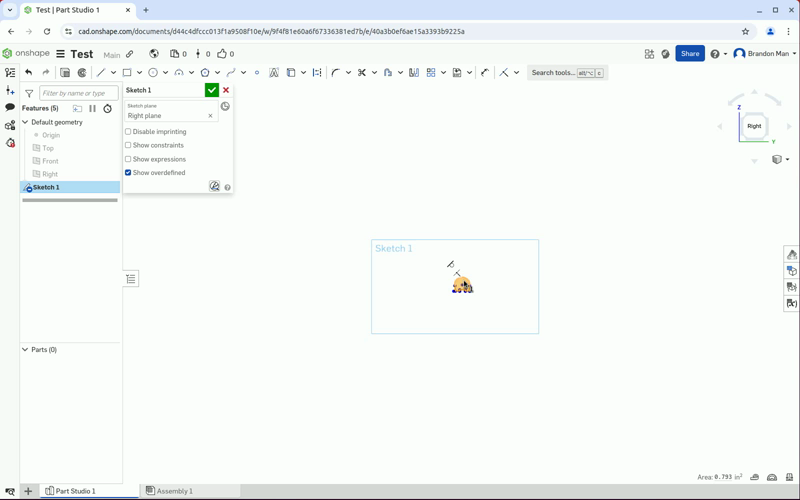
scroll(-6)
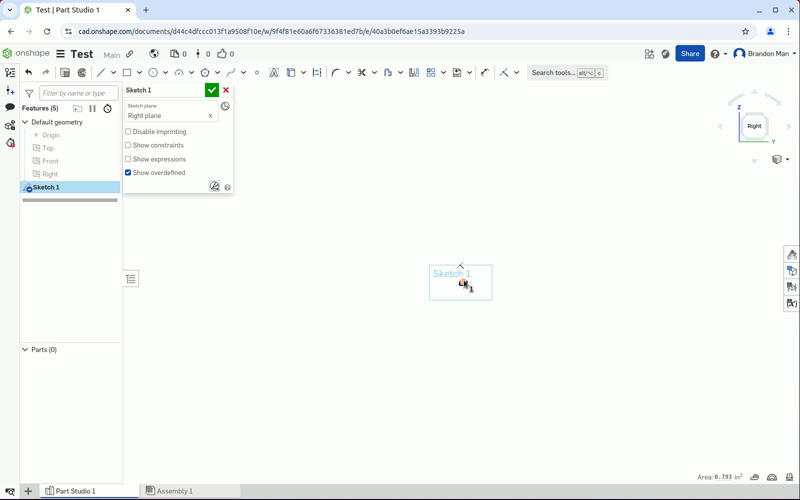
mouse_move(73, 352)
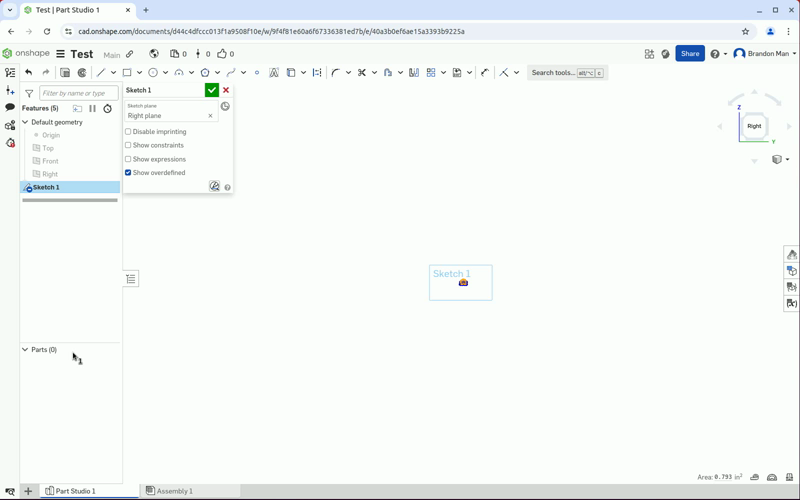
key(shift+y)
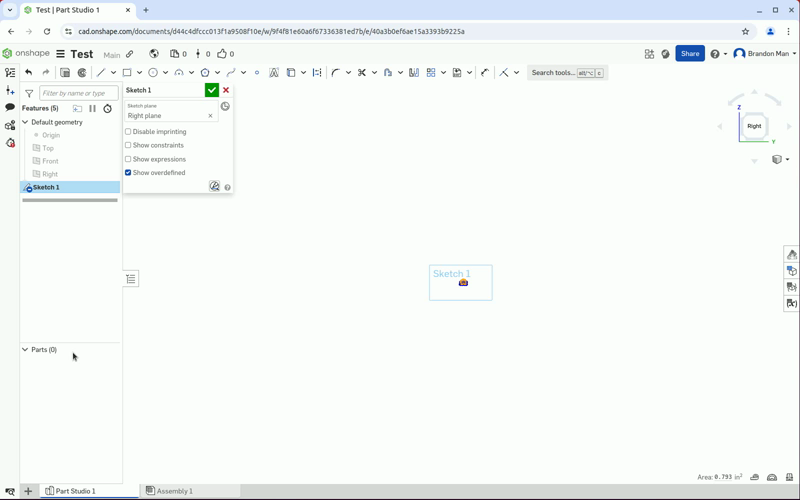
key(shift+e)
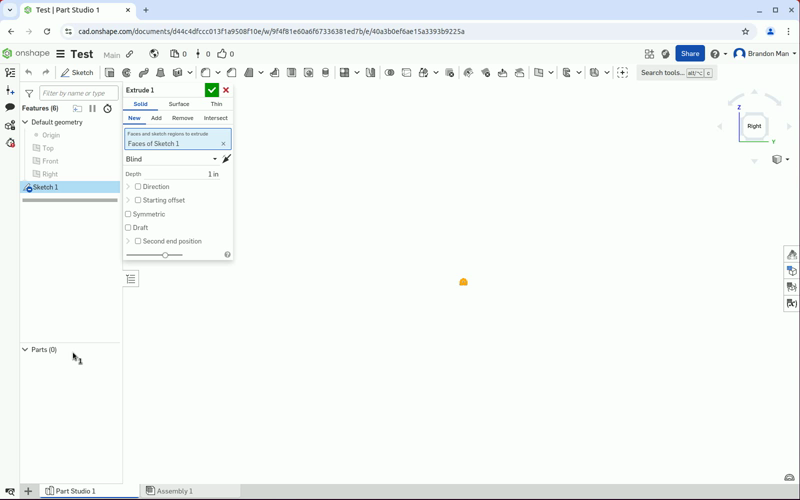
mouse_move(143, 106)
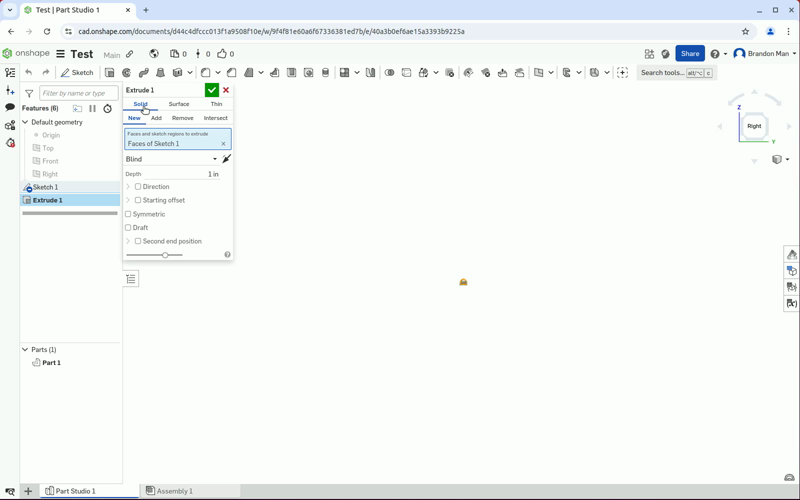
click(143, 106)
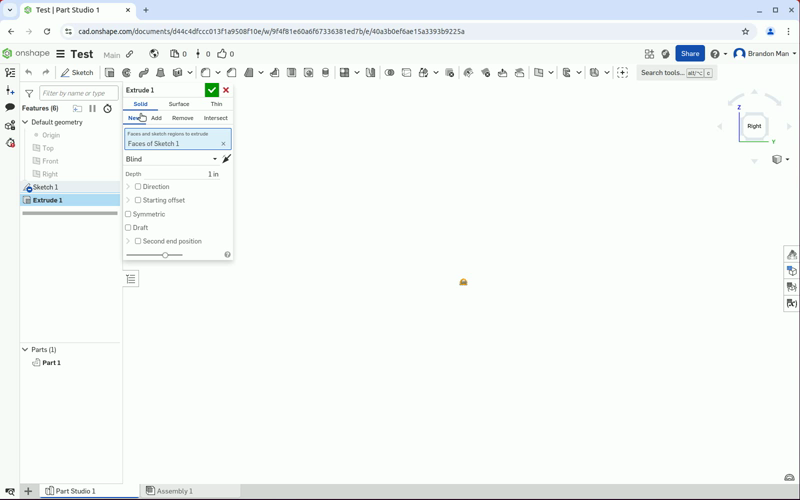
mouse_move(137, 120)
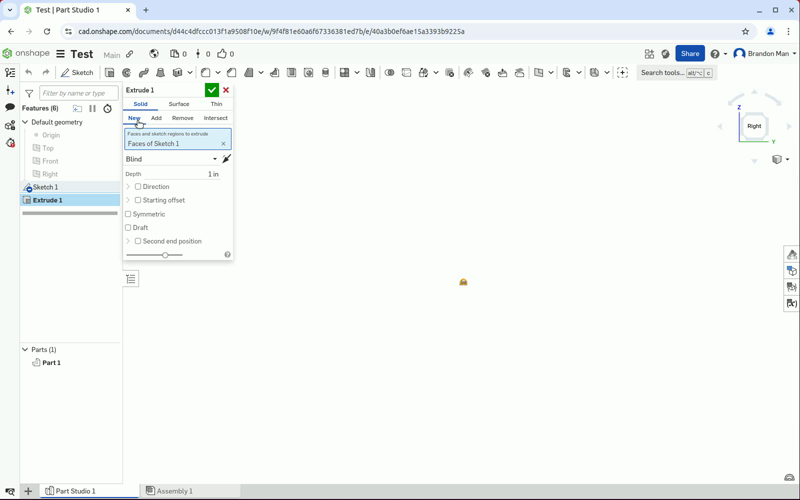
click(137, 120)
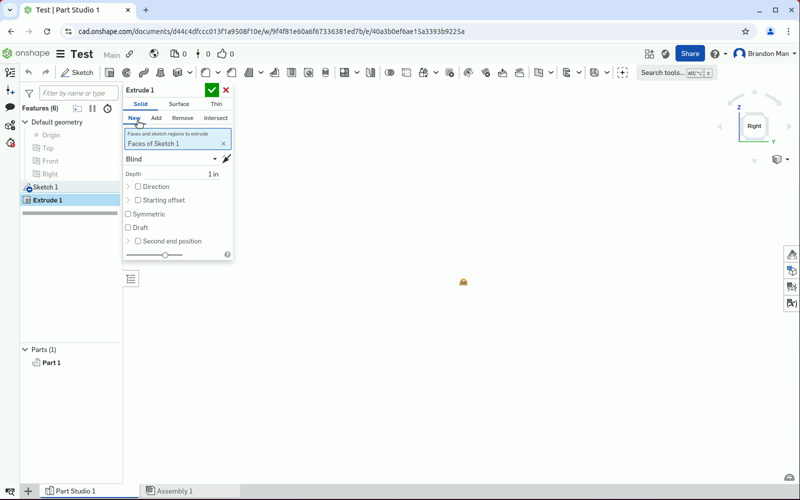
key(tab, 4)
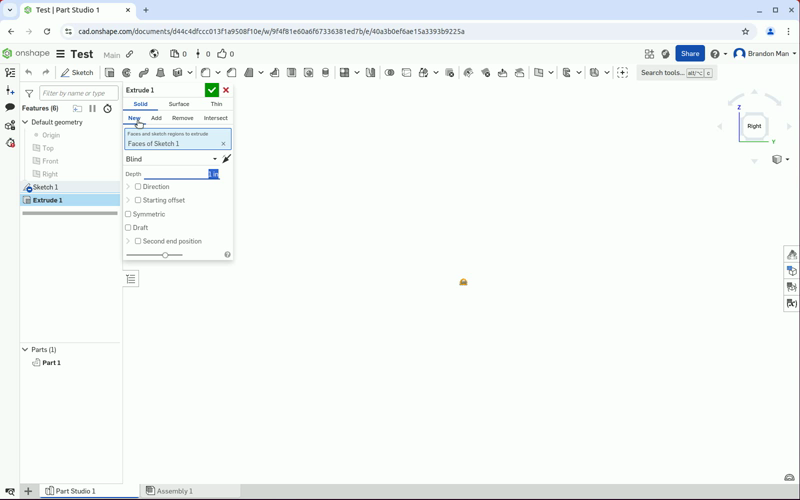
text(23.108)
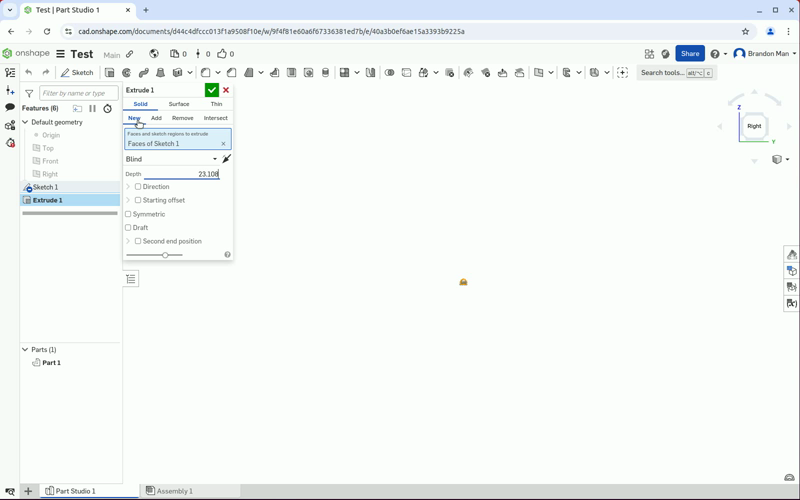
key(enter)
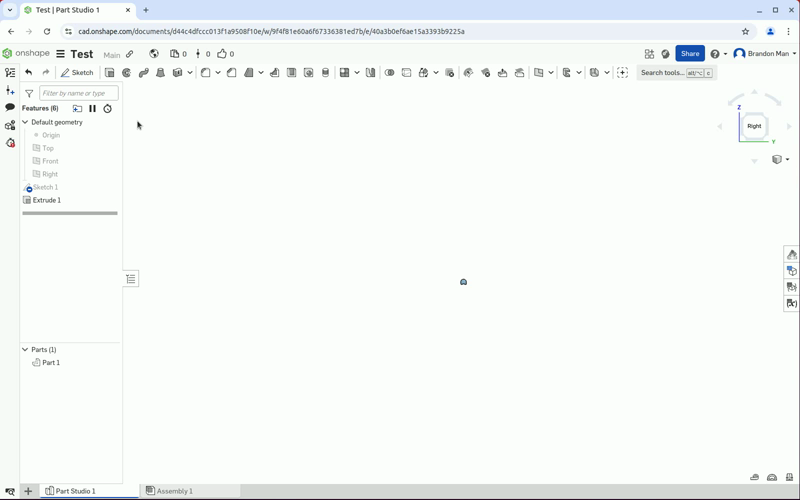
key(shift+h)
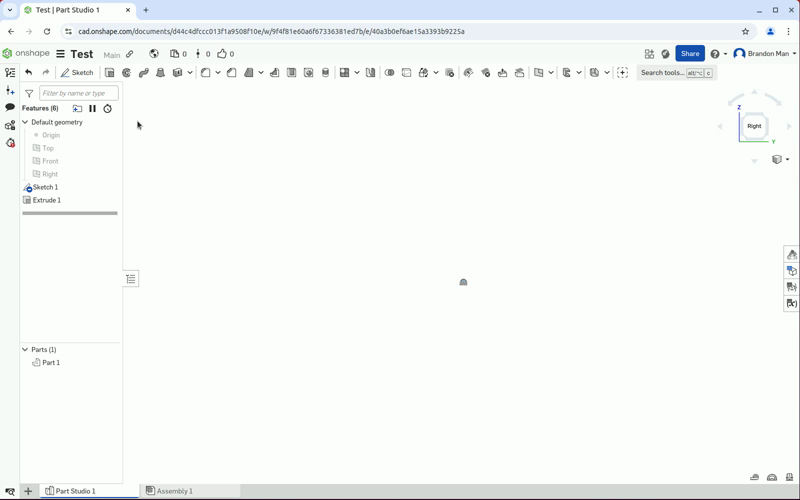
key(shift+h)
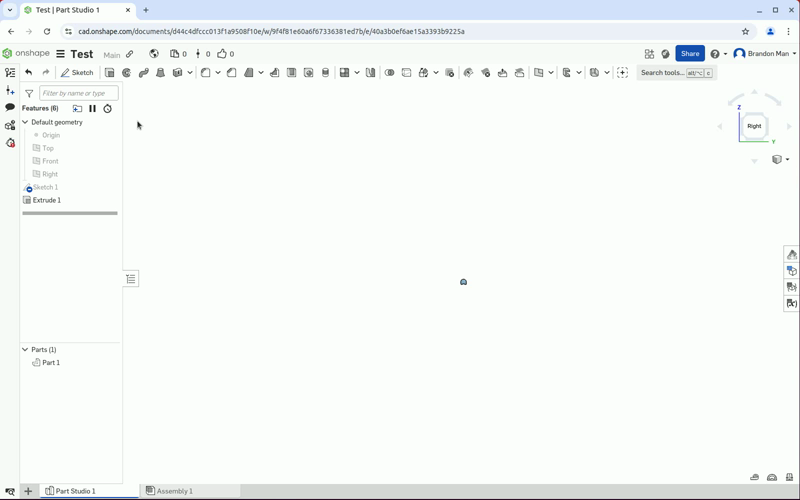
mouse_move(73, 189)
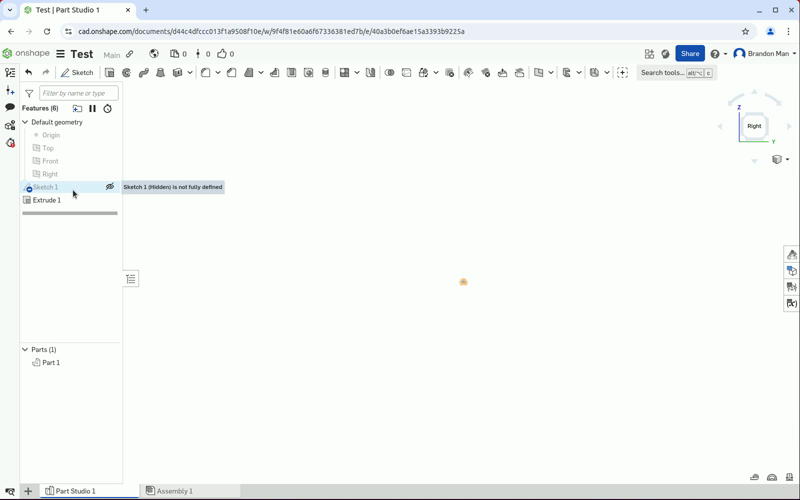
click(73, 189)
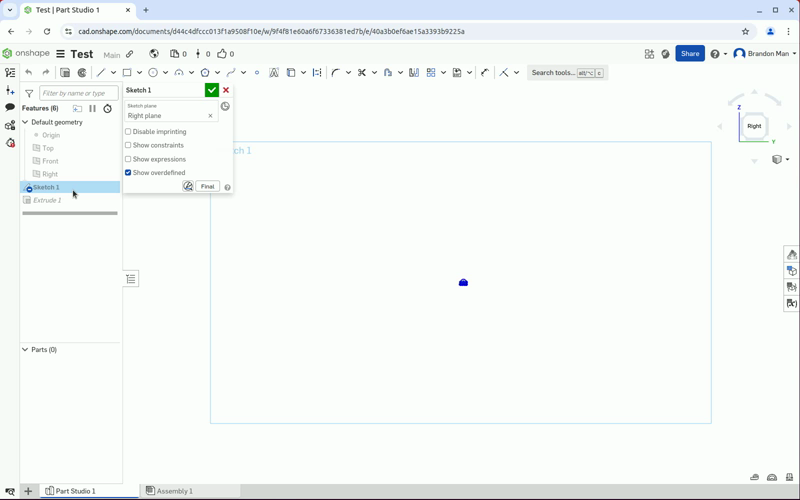
mouse_move(229, 92)
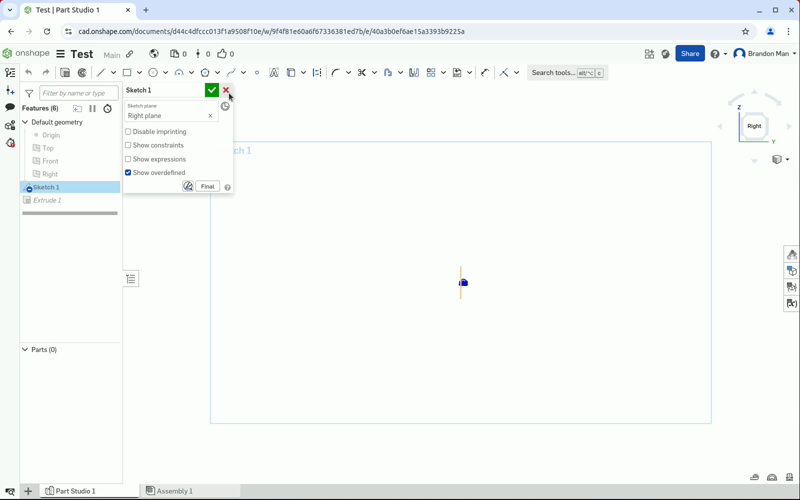
click(229, 92)
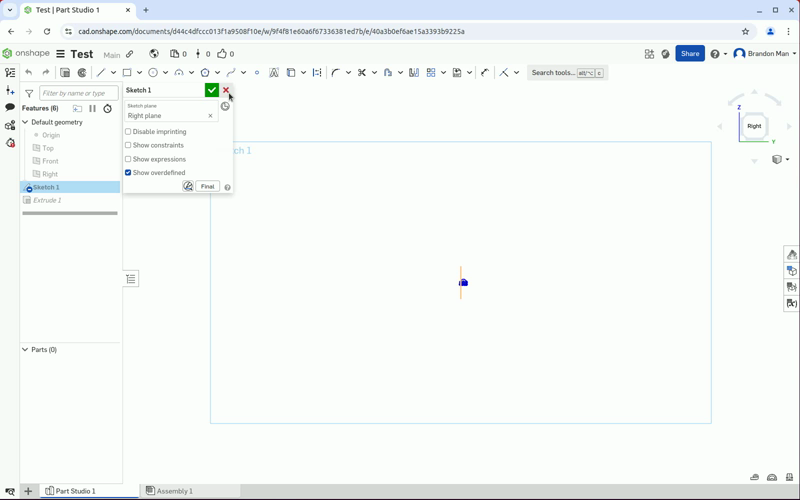
key(shift+s)
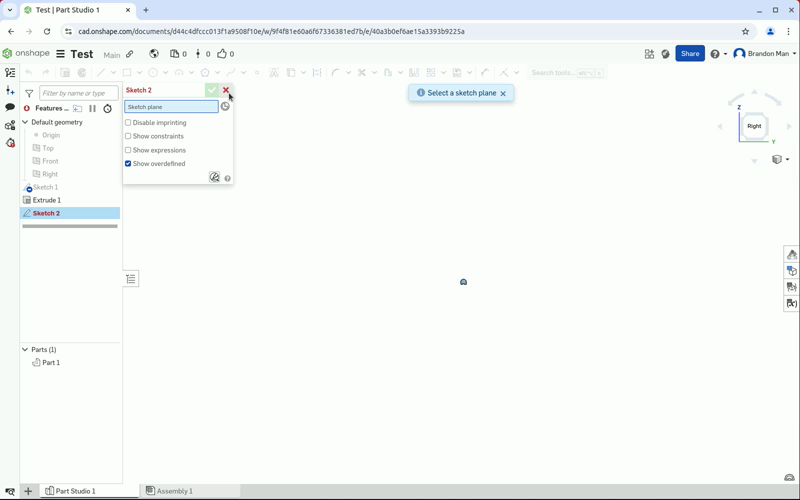
mouse_move(73, 176)
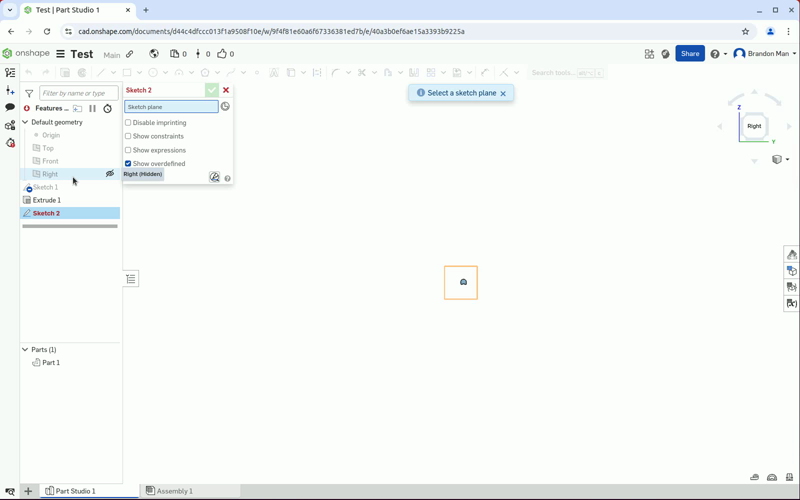
click(73, 176)
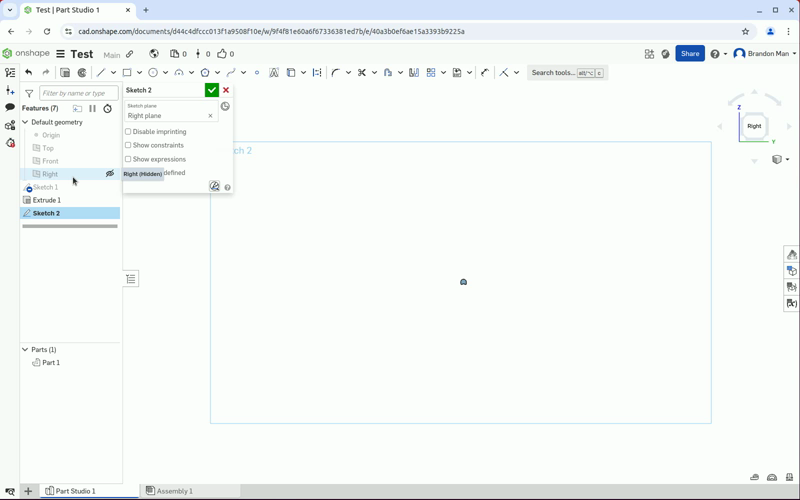
mouse_move(73, 352)
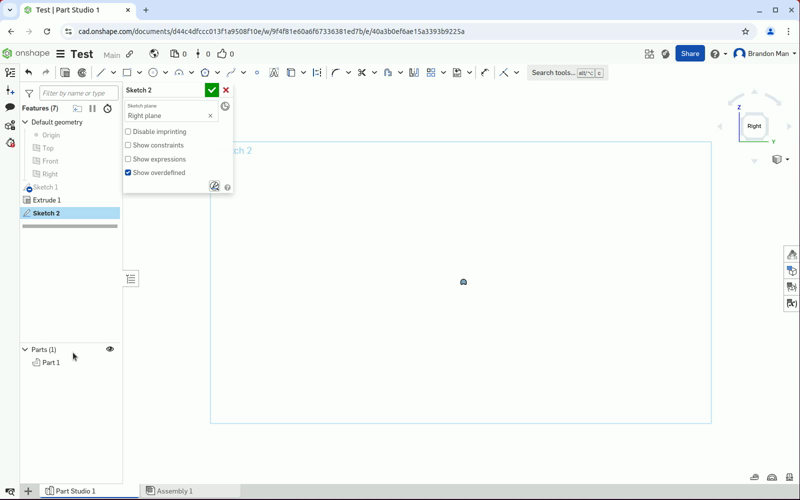
key(y)
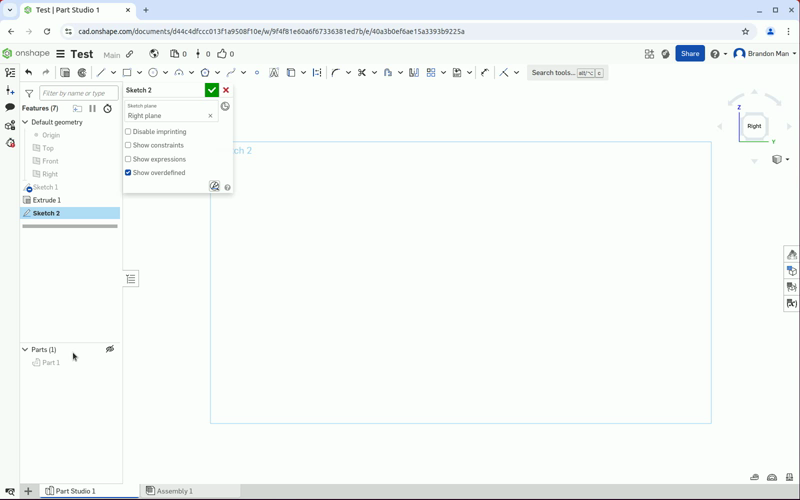
key(l)
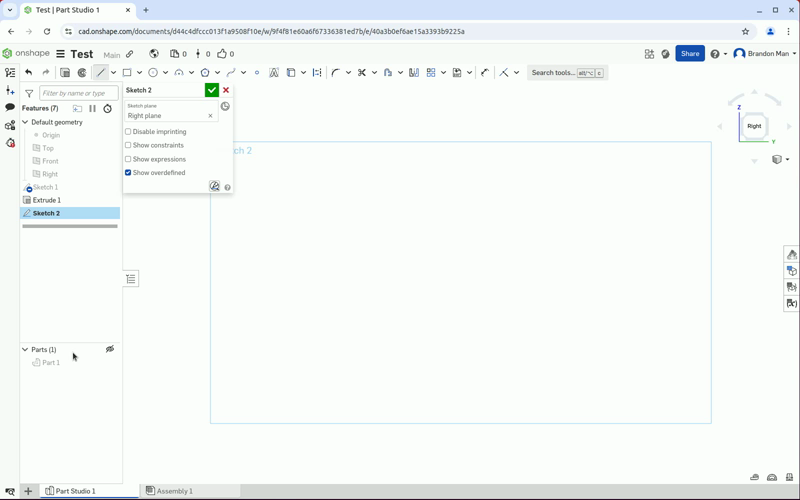
key_down(shift)
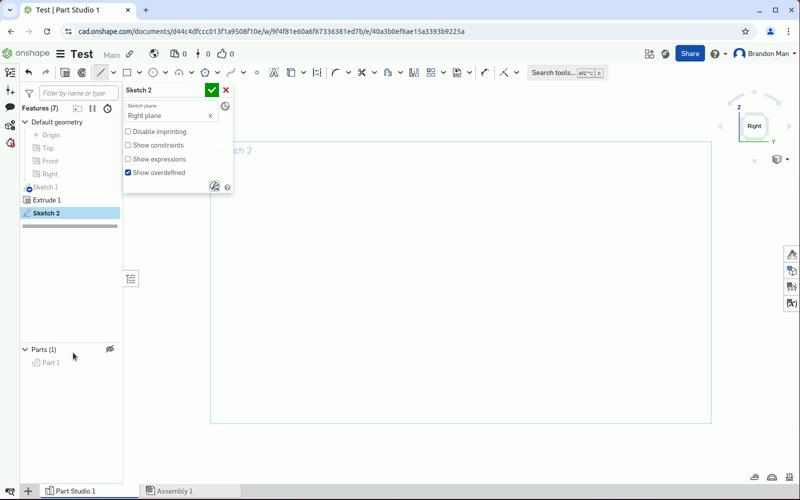
mouse_move(460, 336)
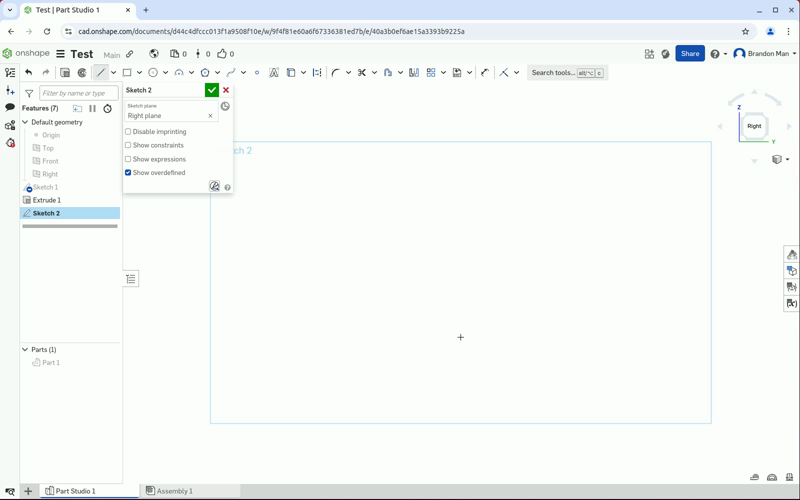
click(460, 336)
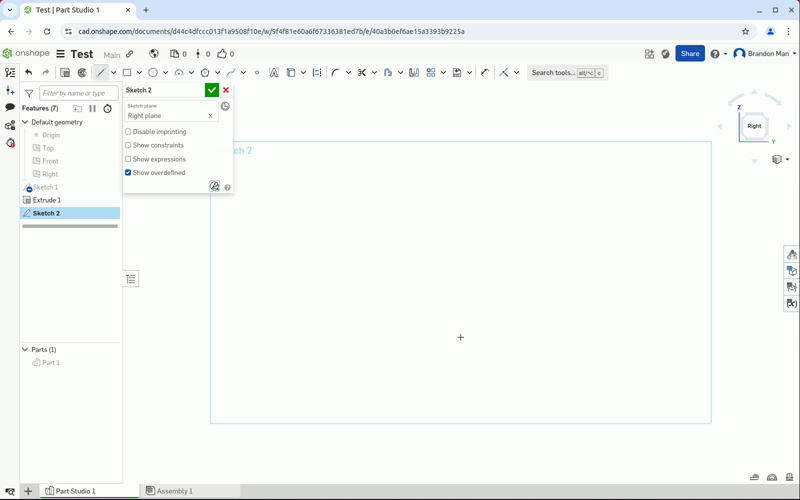
key_up(shift)
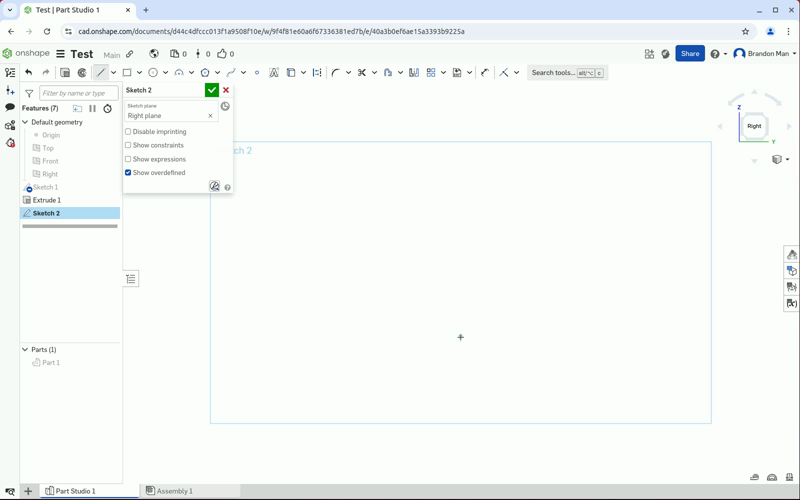
key_down(shift)
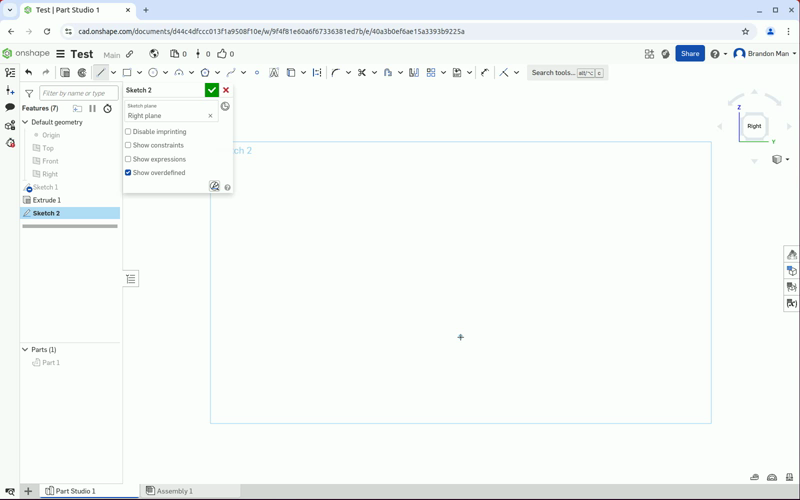
mouse_move(490, 336)
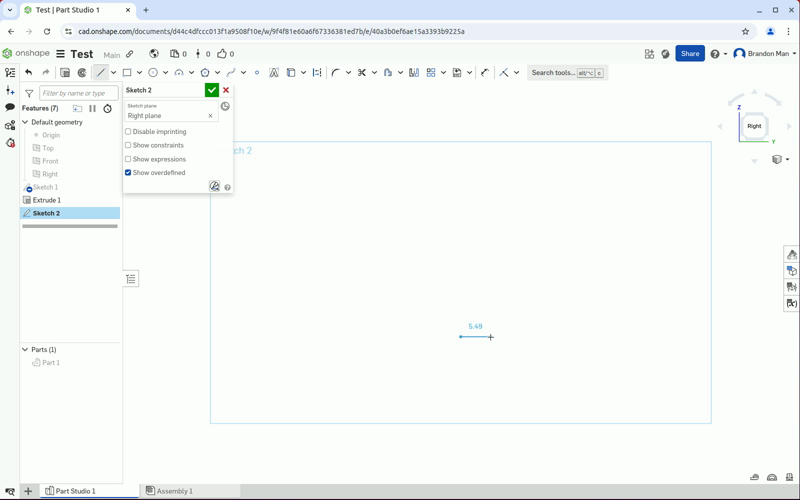
mouse_move(466, 336)
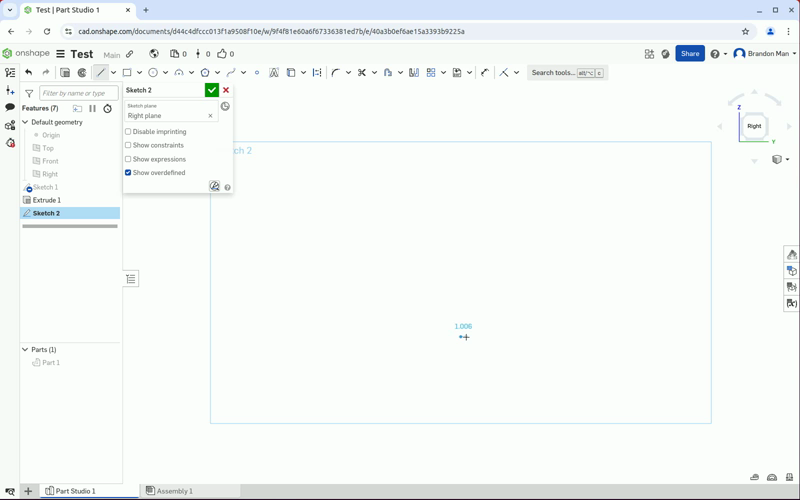
scroll(6)
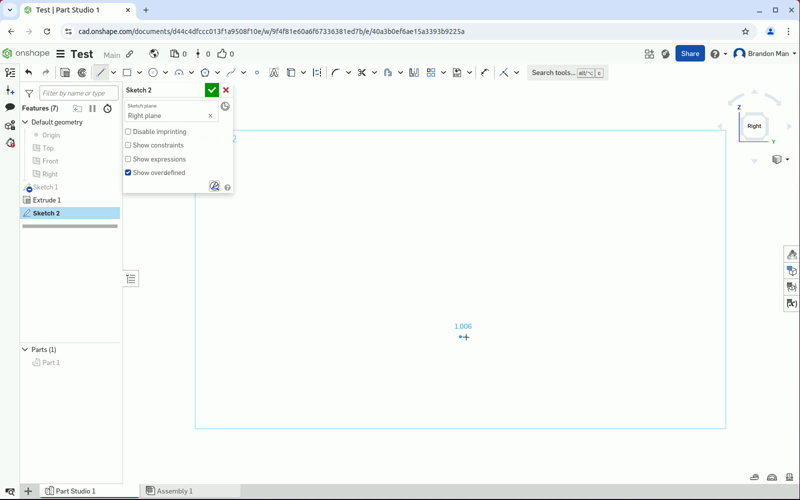
scroll(6)
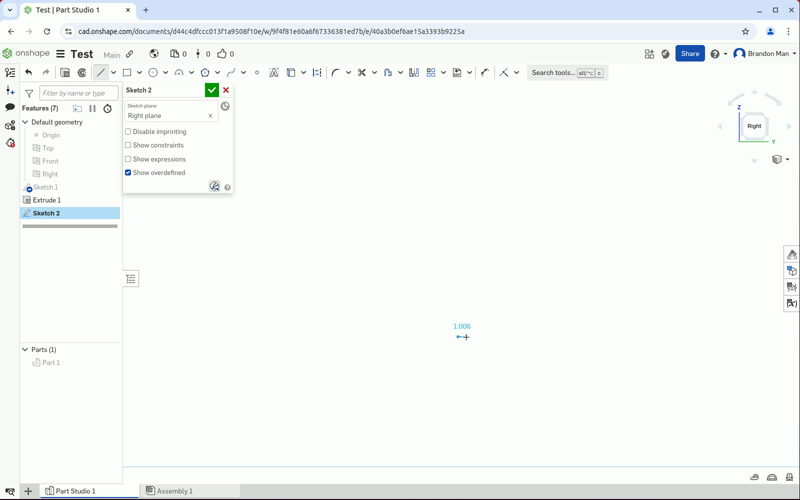
scroll(6)
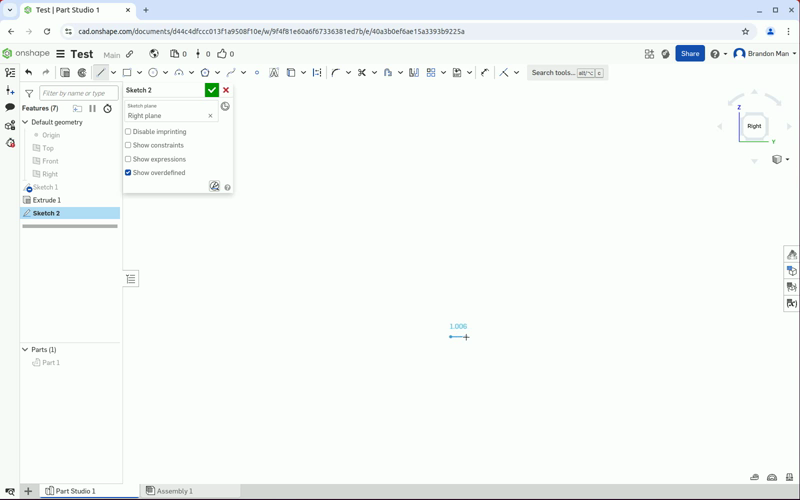
scroll(6)
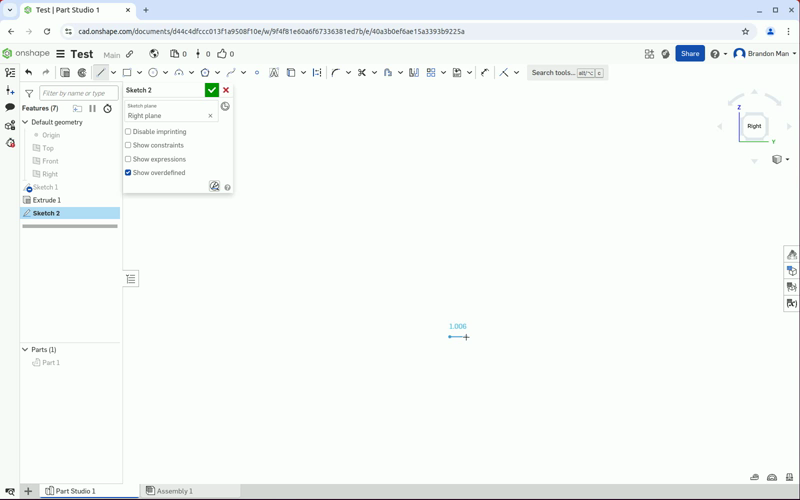
scroll(6)
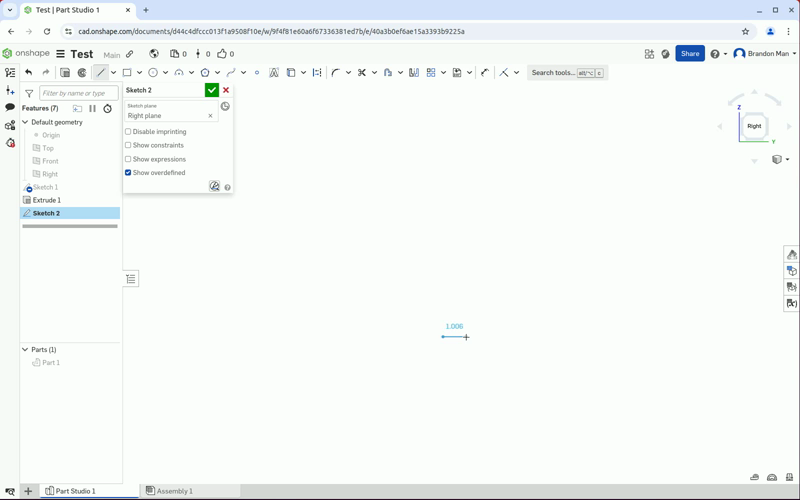
scroll(6)
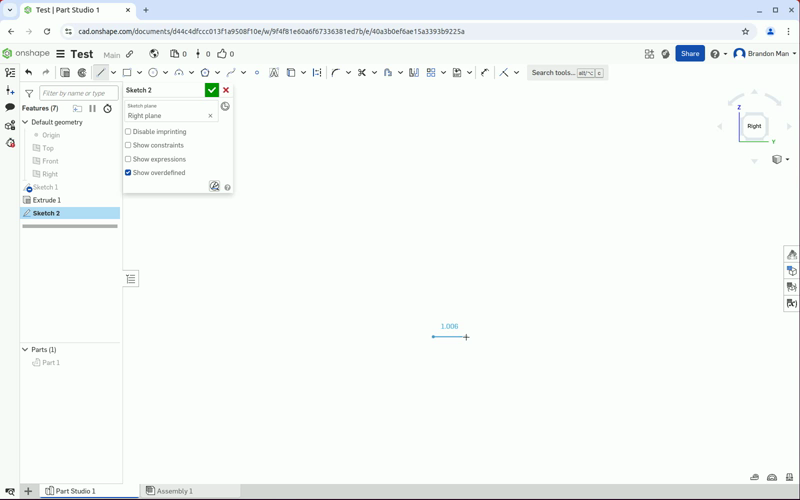
scroll(6)
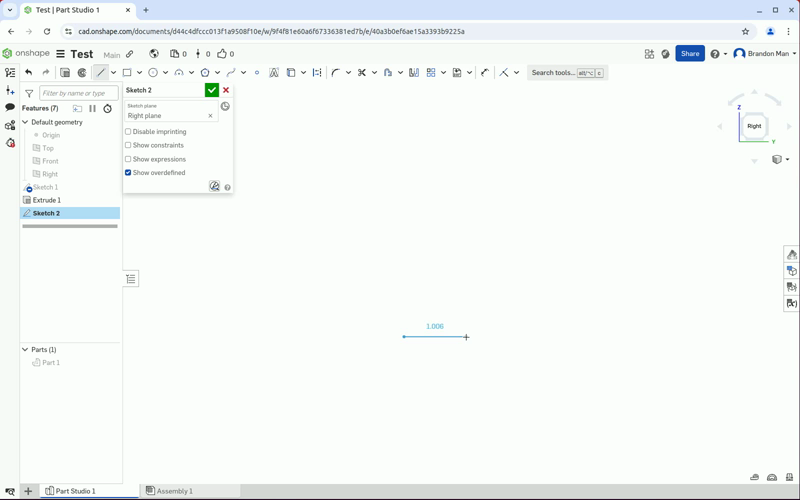
click(466, 336)
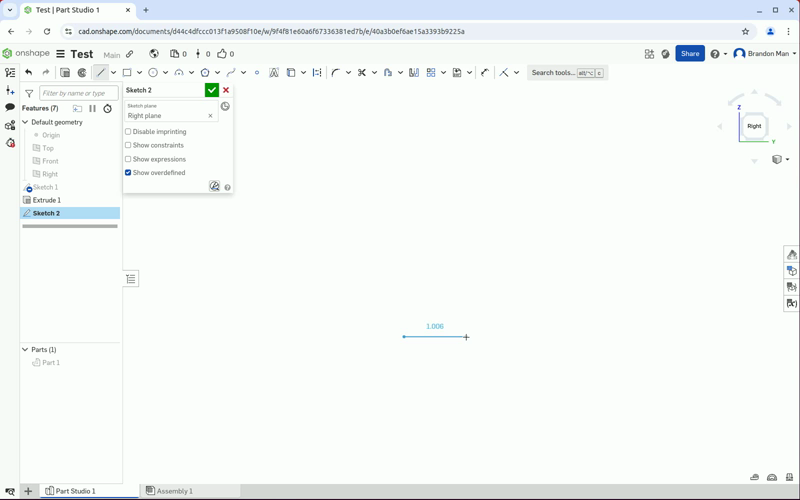
scroll(-6)
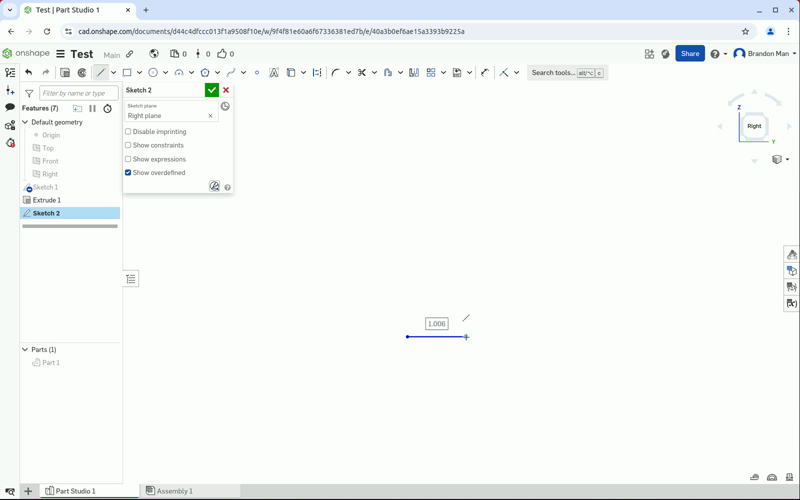
scroll(-6)
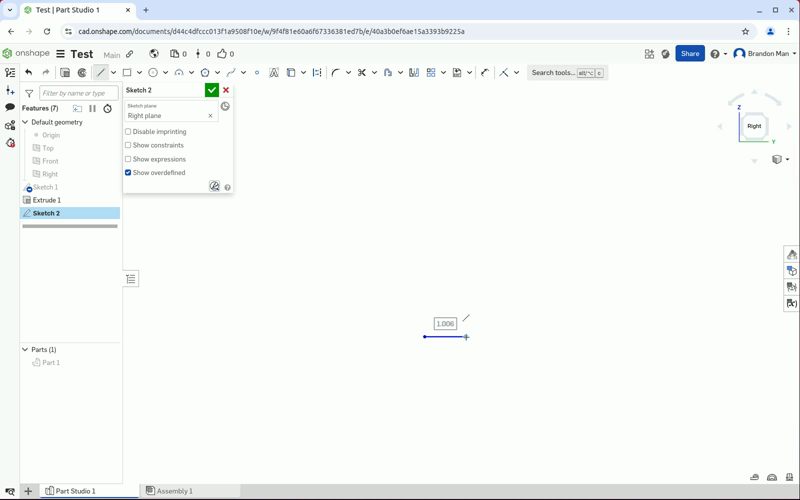
scroll(-6)
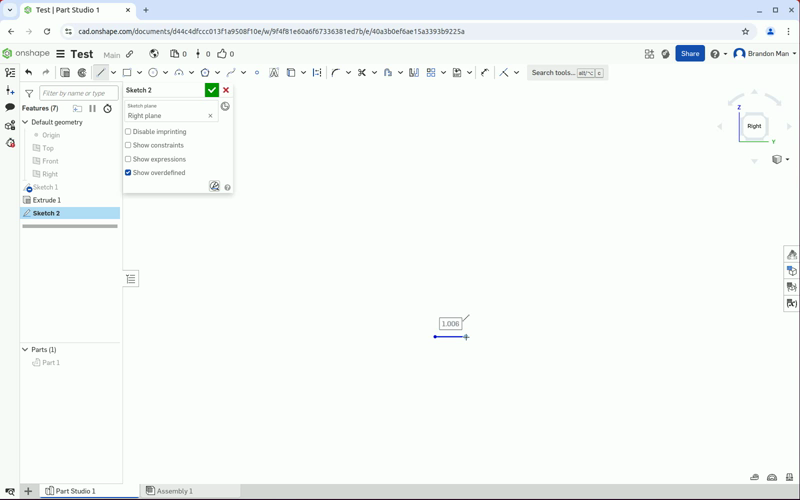
scroll(-6)
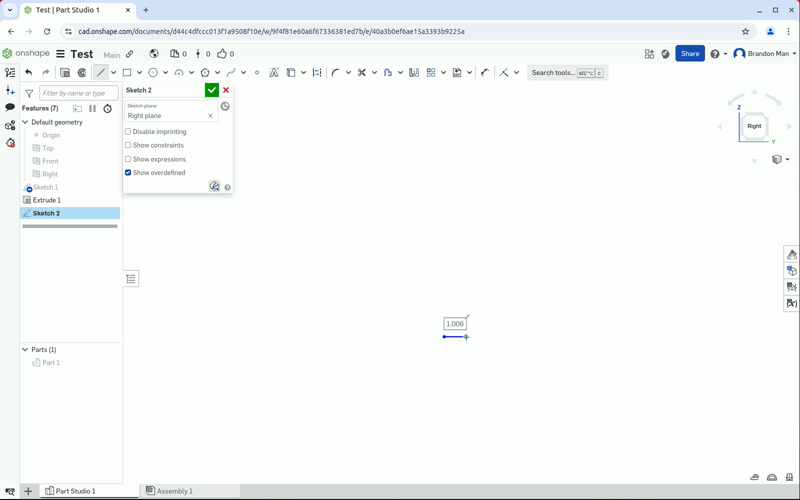
scroll(-6)
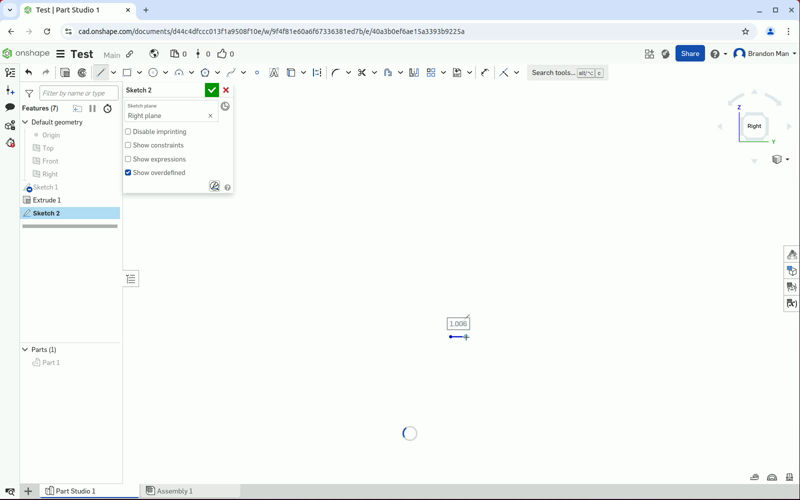
scroll(-6)
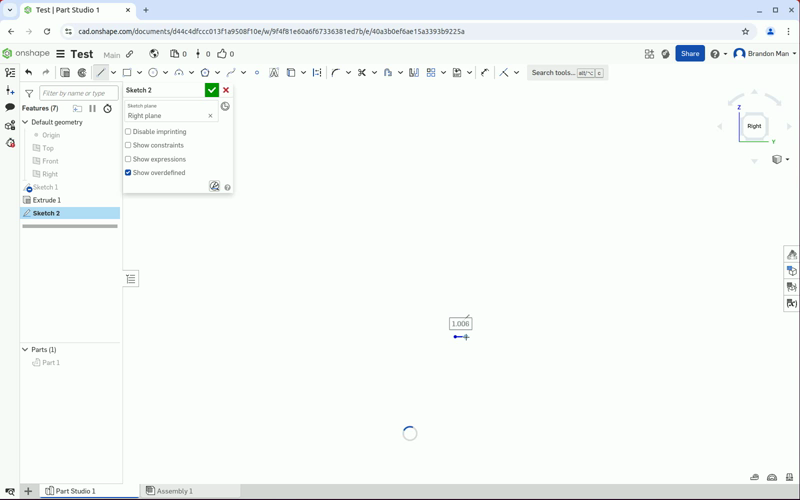
scroll(-6)
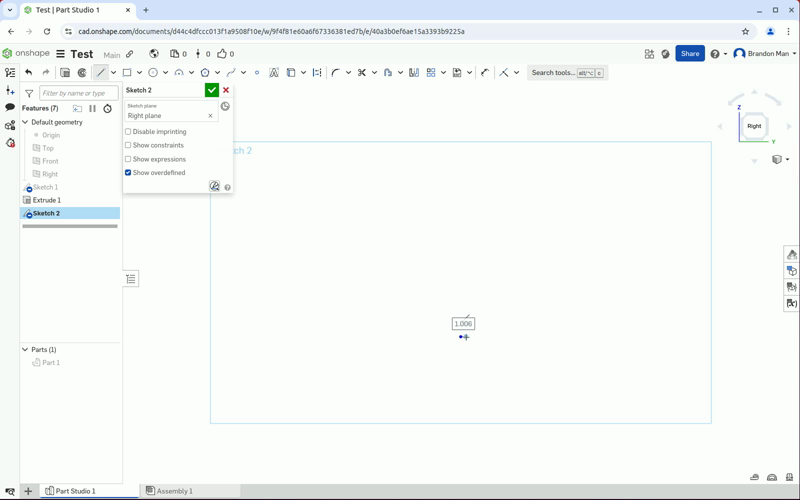
key_up(shift)
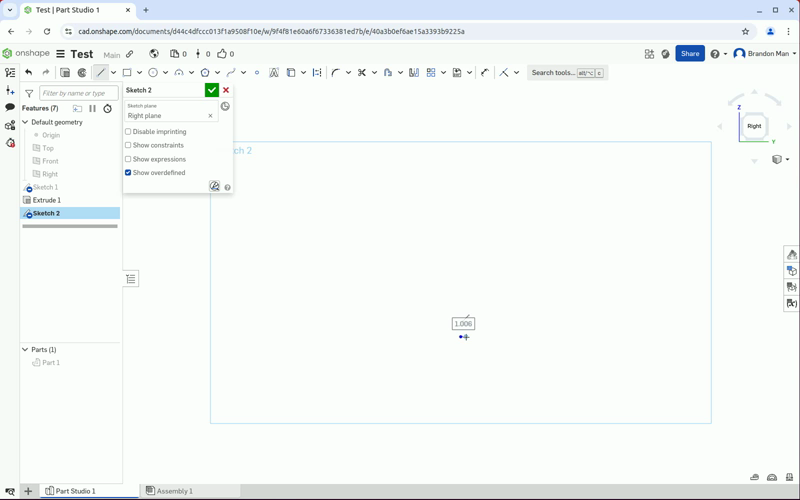
key_down(shift)
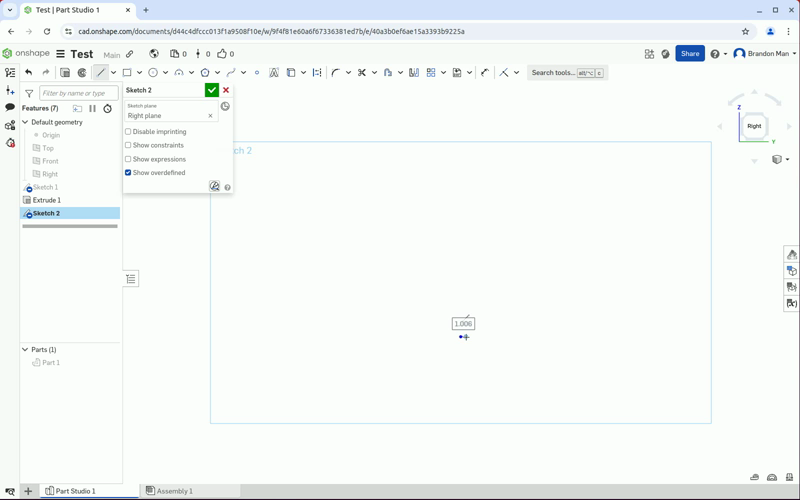
mouse_move(496, 336)
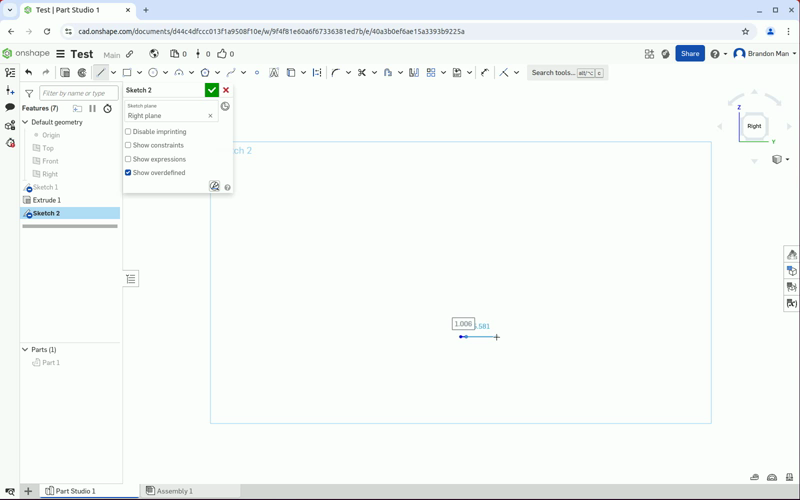
mouse_move(466, 333)
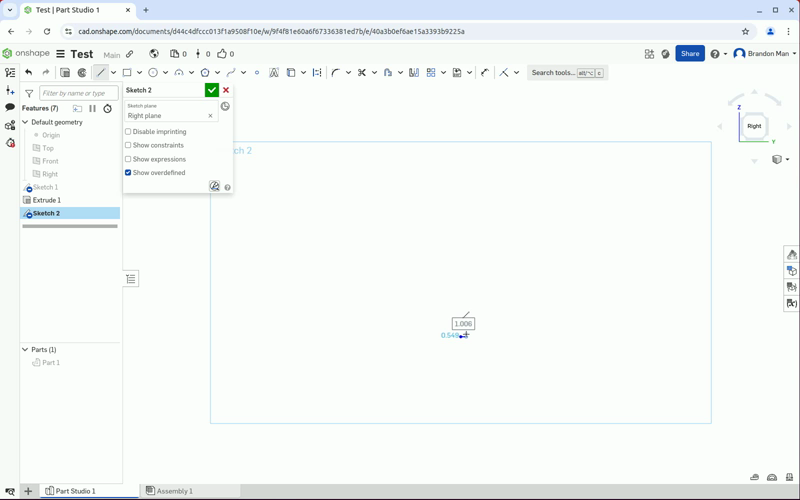
scroll(6)
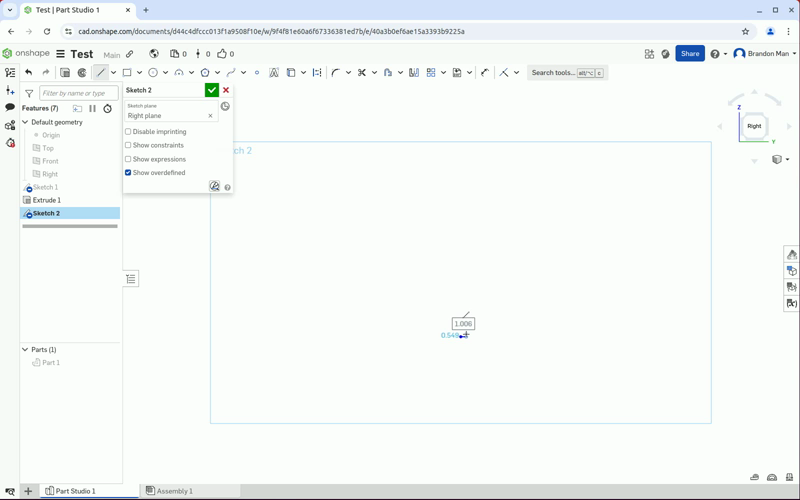
scroll(6)
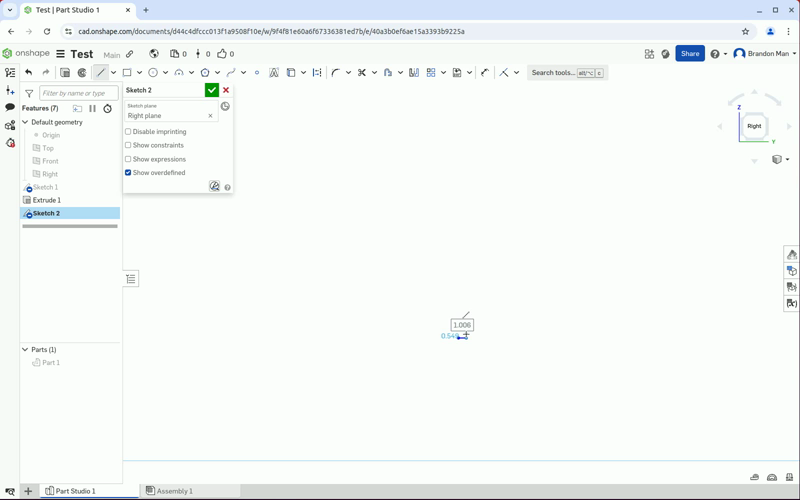
scroll(6)
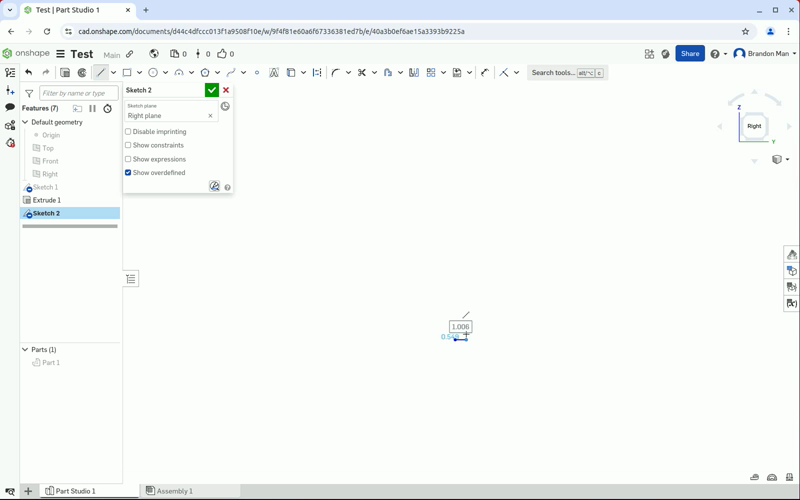
scroll(6)
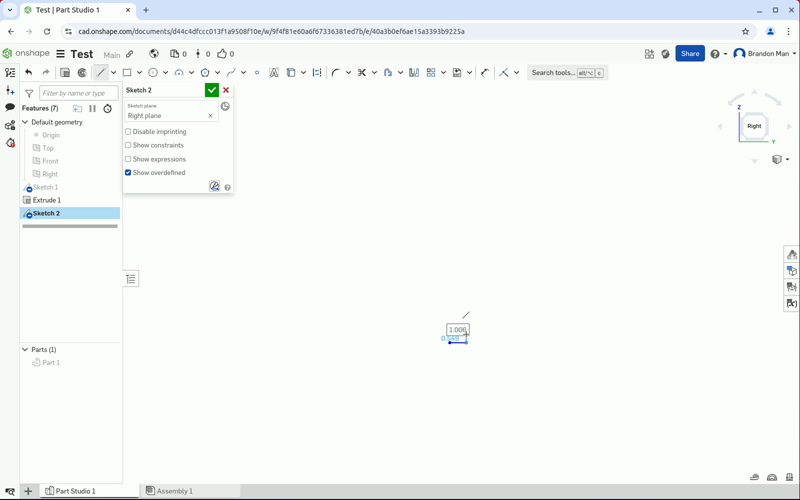
scroll(6)
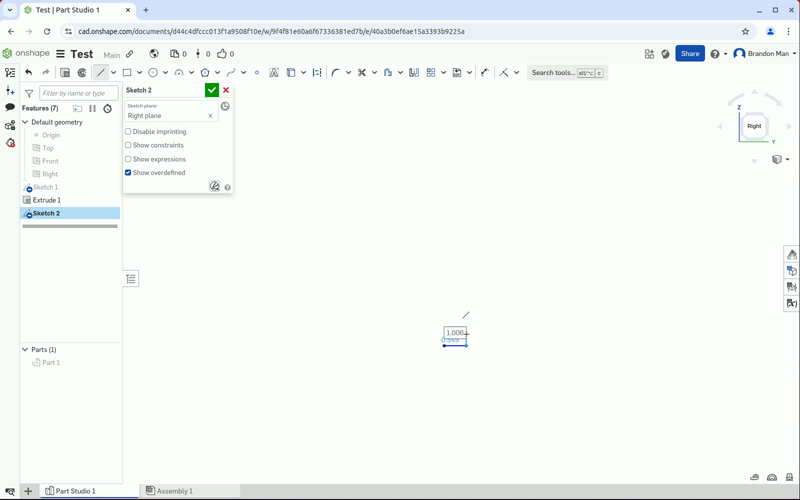
scroll(6)
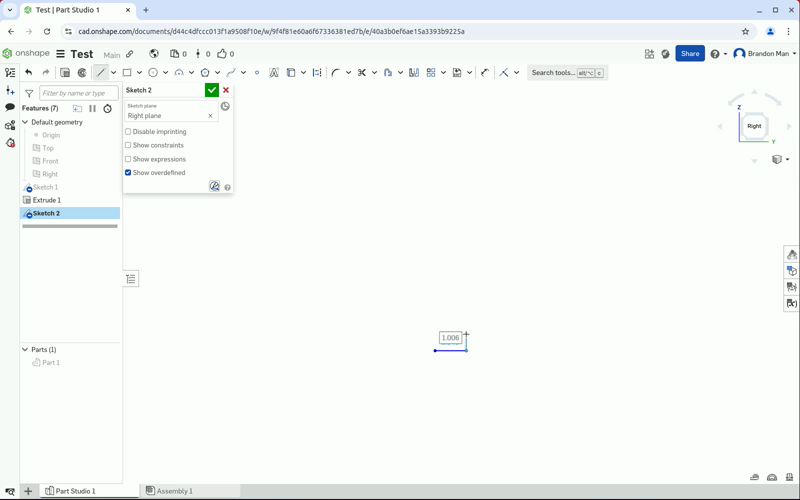
scroll(6)
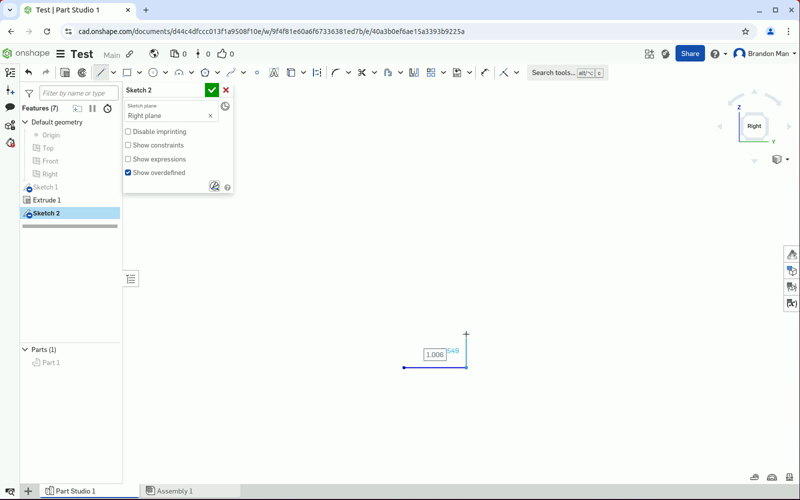
click(466, 333)
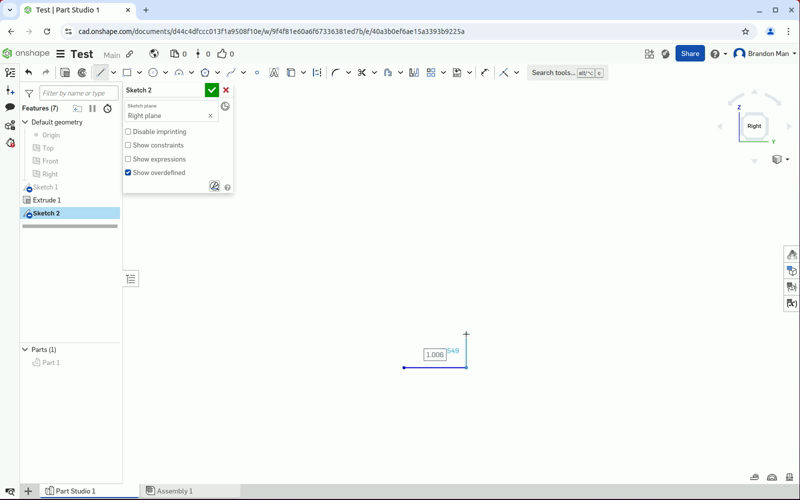
scroll(-6)
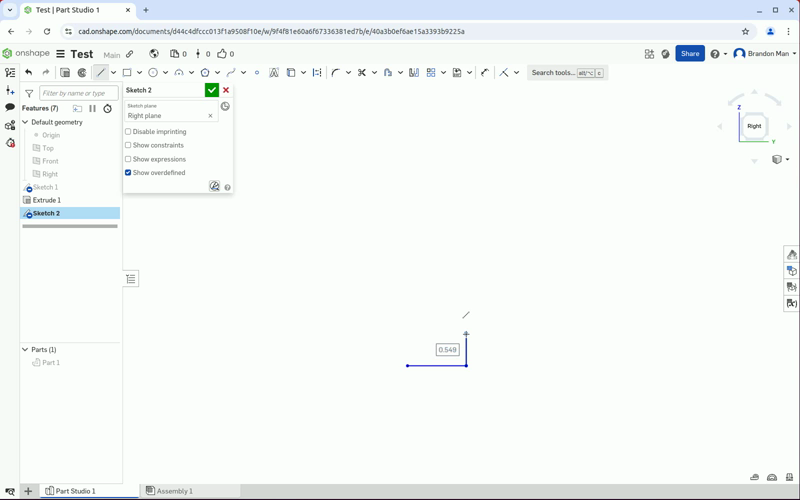
scroll(-6)
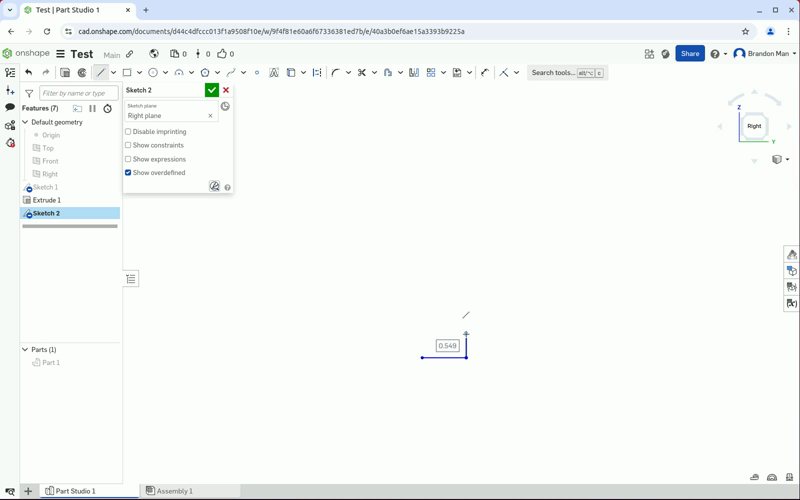
scroll(-6)
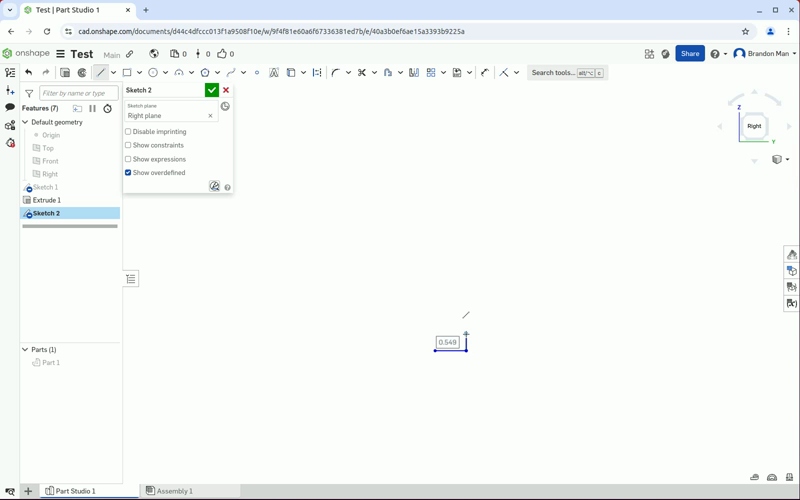
scroll(-6)
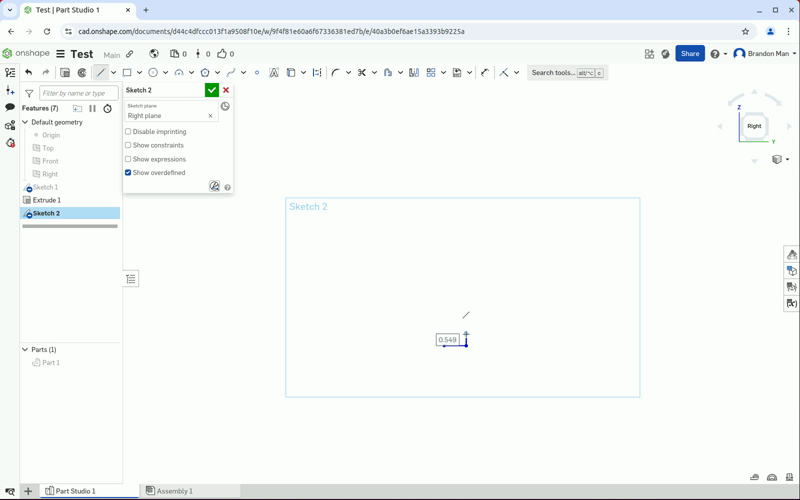
scroll(-6)
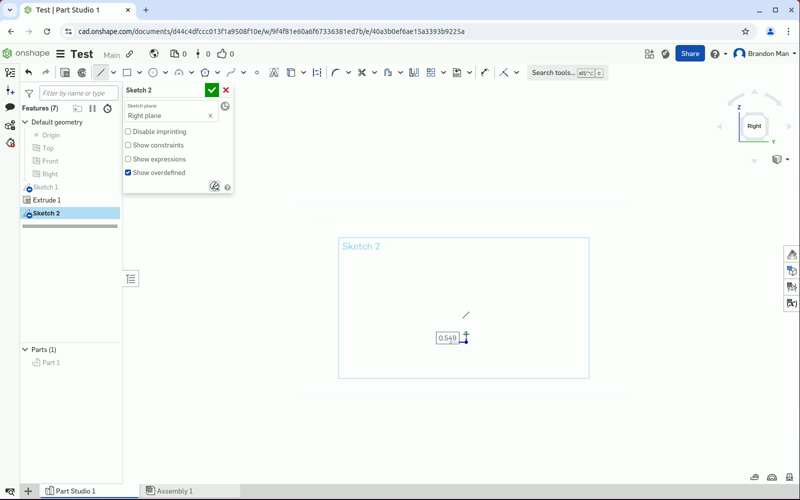
scroll(-6)
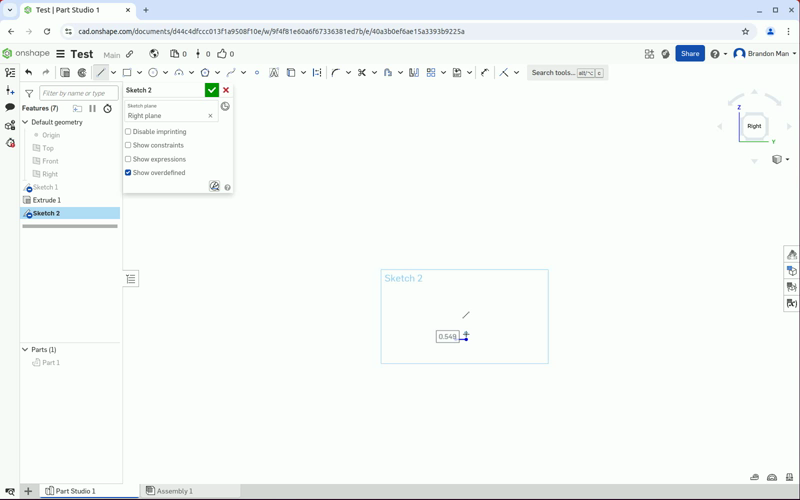
scroll(-6)
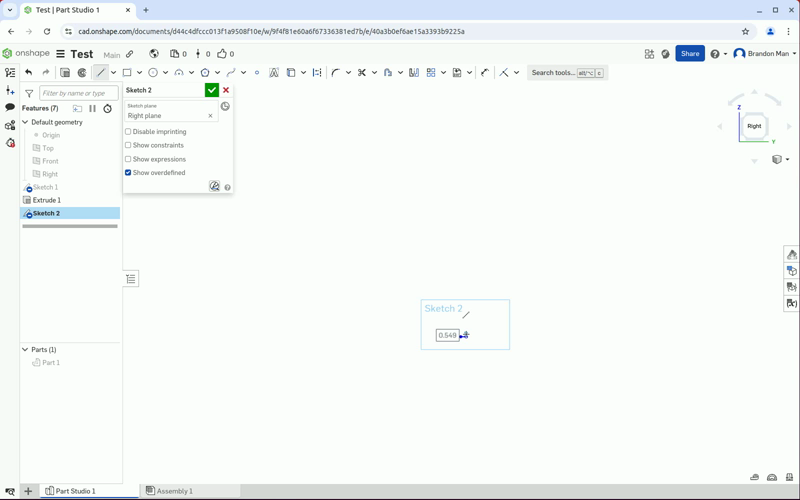
key_up(shift)
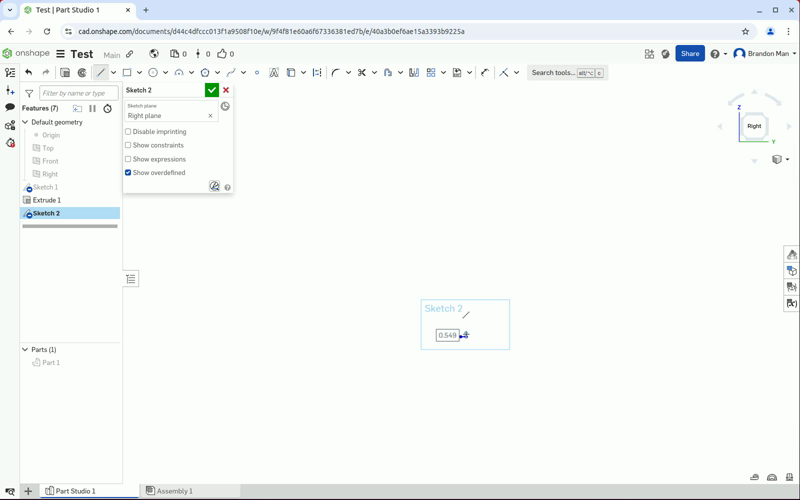
key_down(shift)
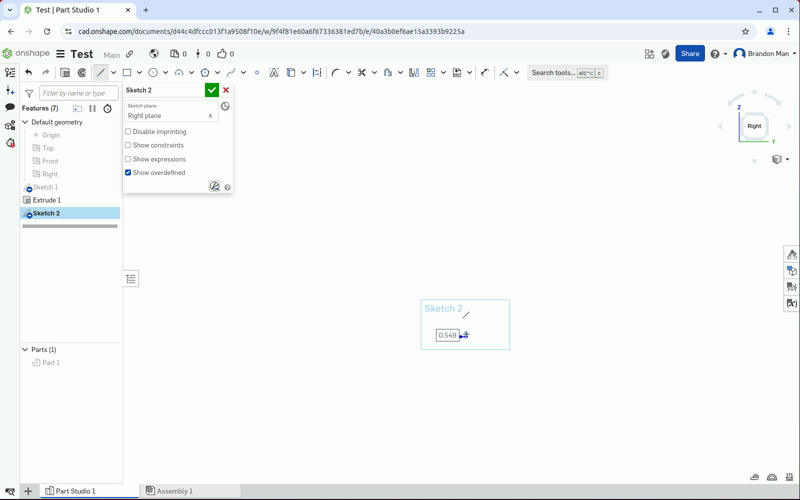
mouse_move(496, 333)
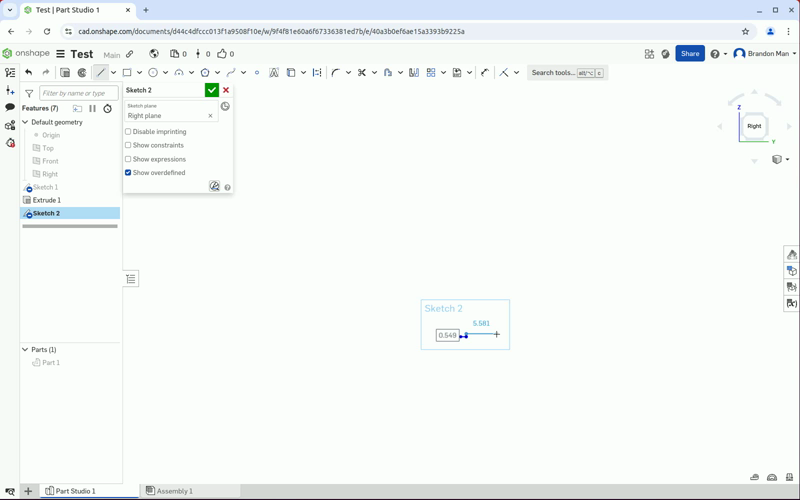
mouse_move(460, 333)
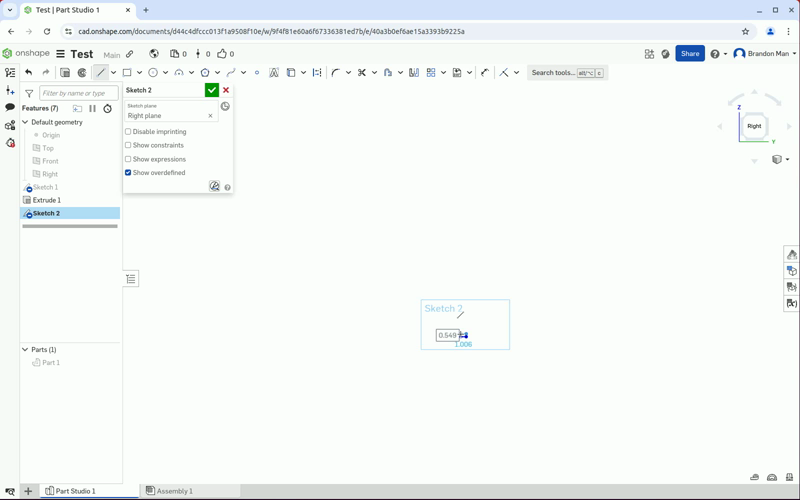
scroll(6)
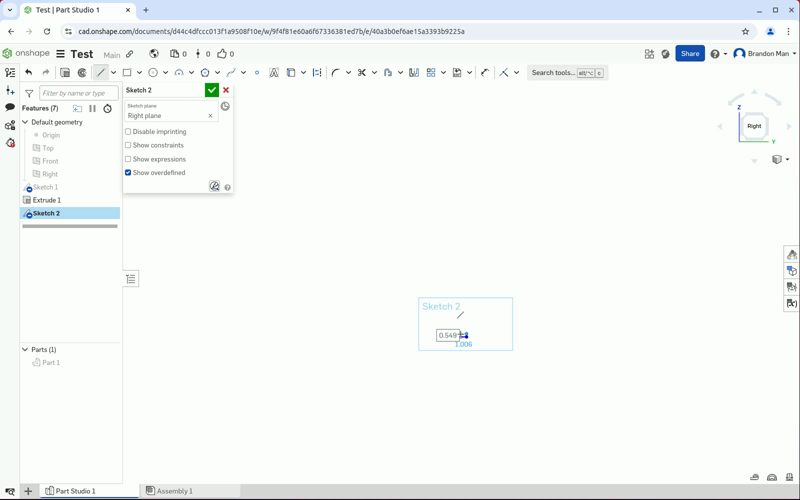
scroll(6)
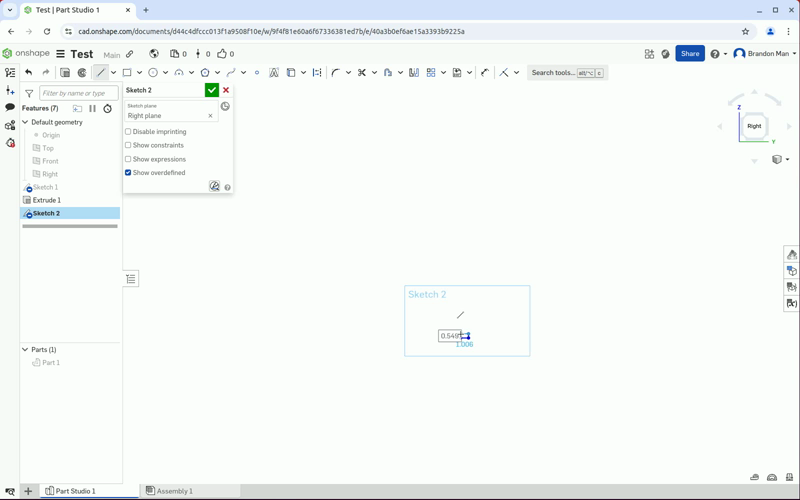
scroll(6)
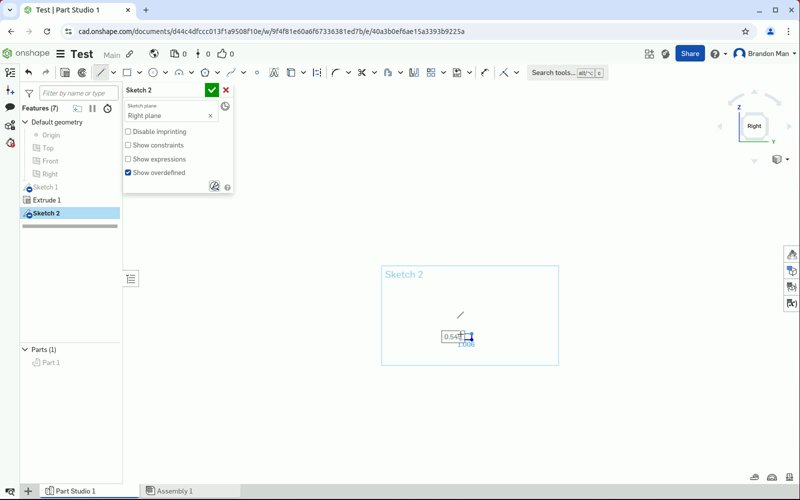
scroll(6)
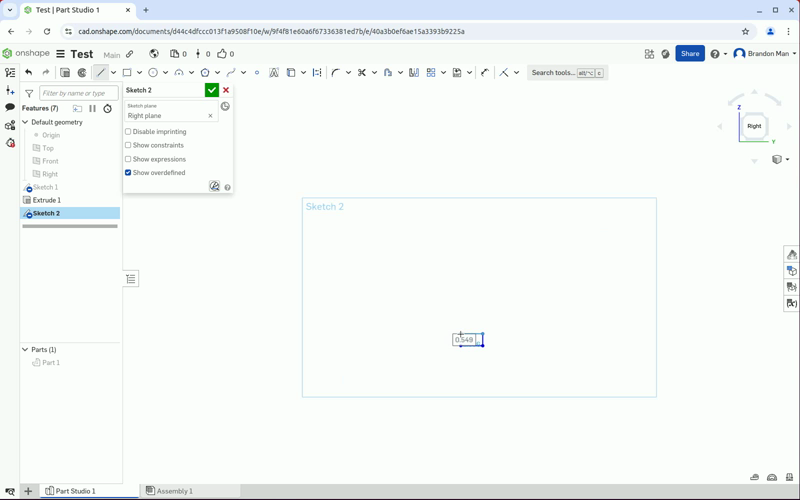
scroll(6)
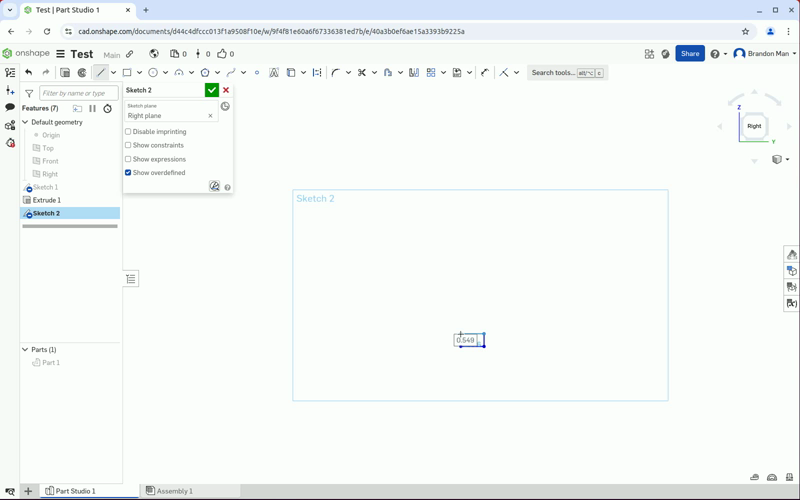
scroll(6)
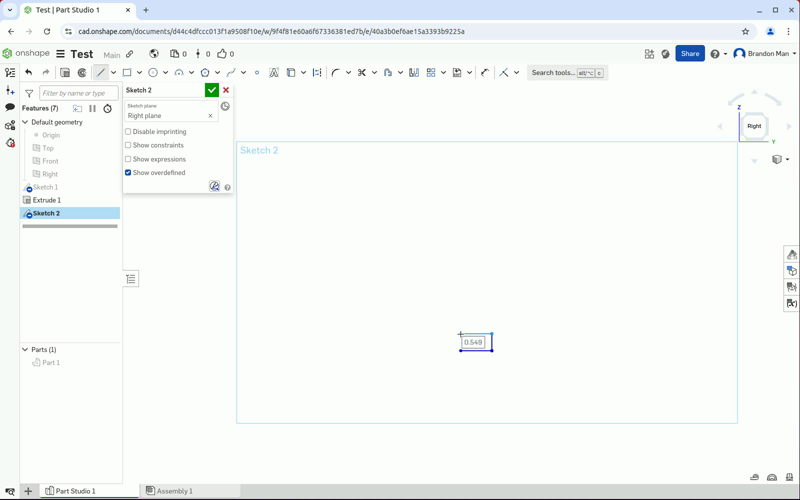
scroll(6)
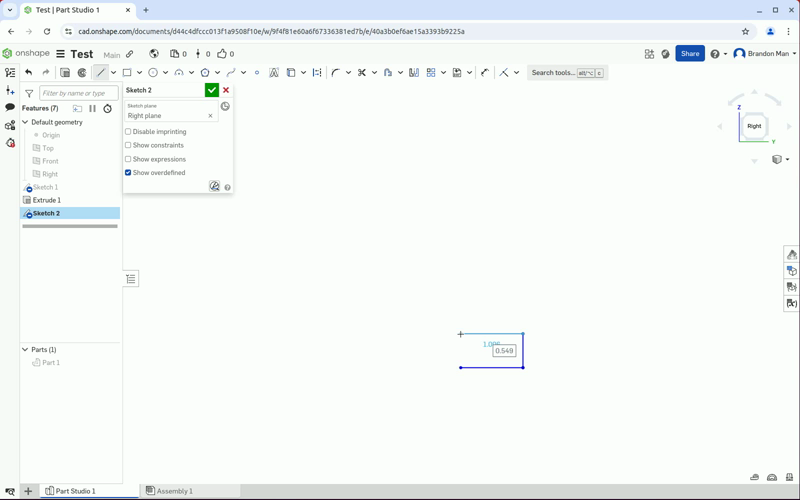
click(460, 333)
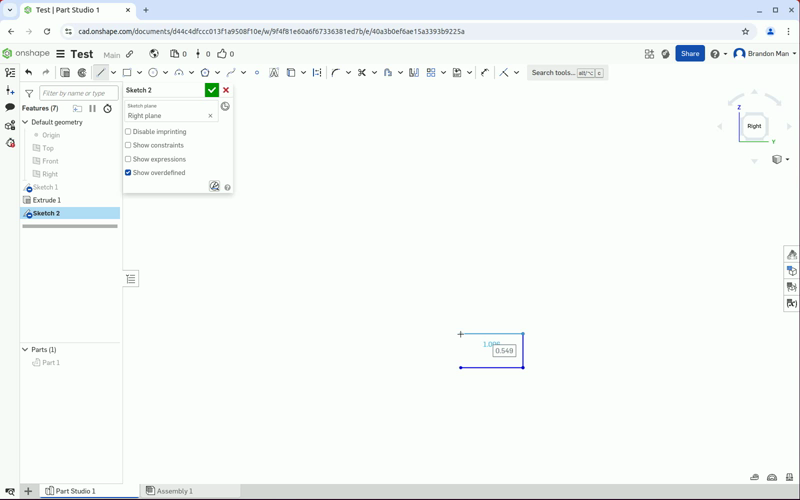
scroll(-6)
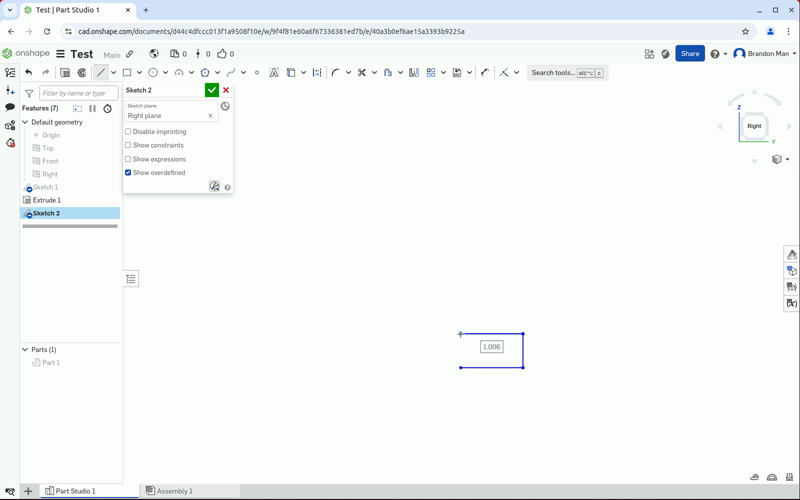
scroll(-6)
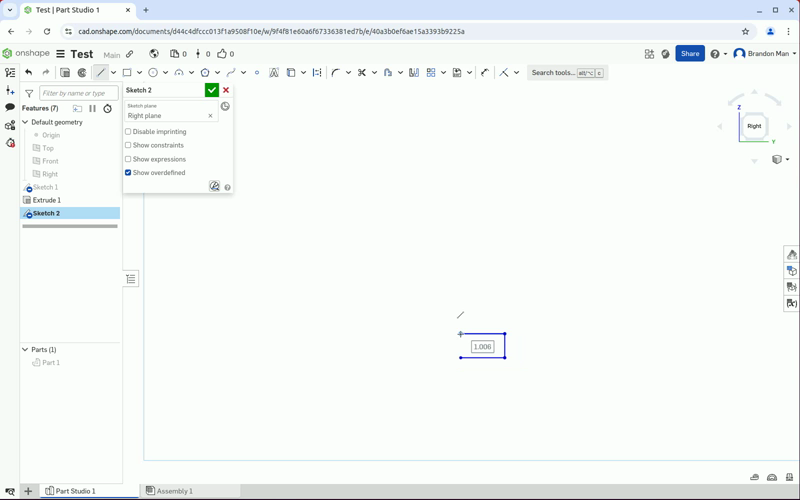
scroll(-6)
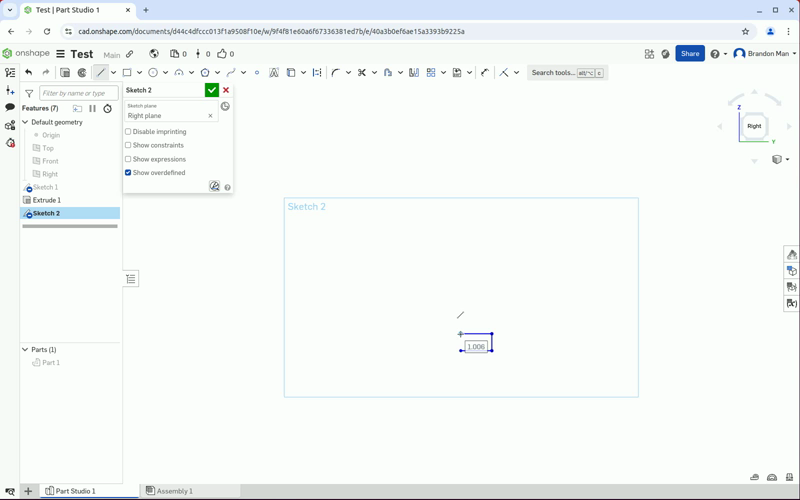
scroll(-6)
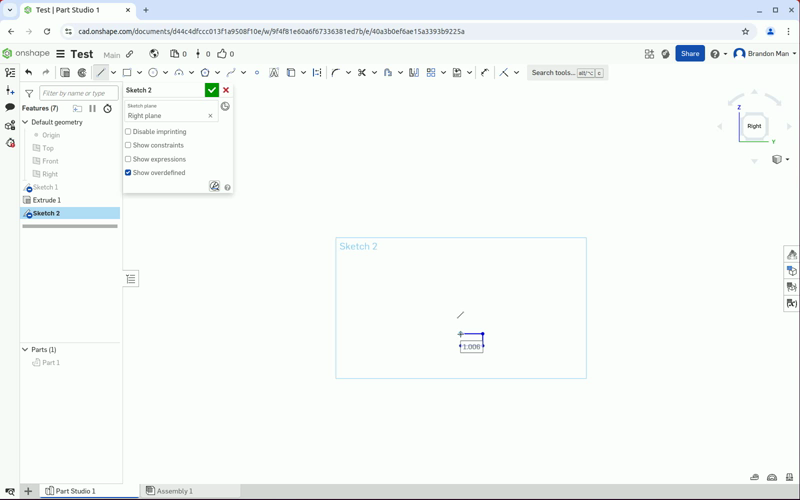
scroll(-6)
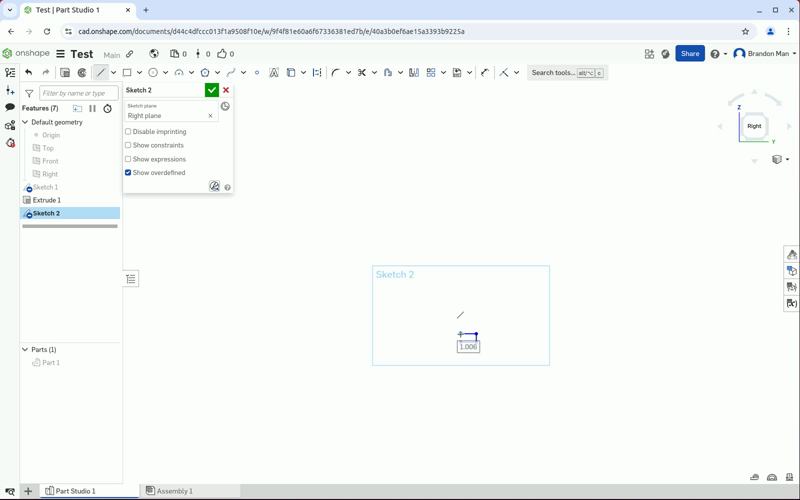
scroll(-6)
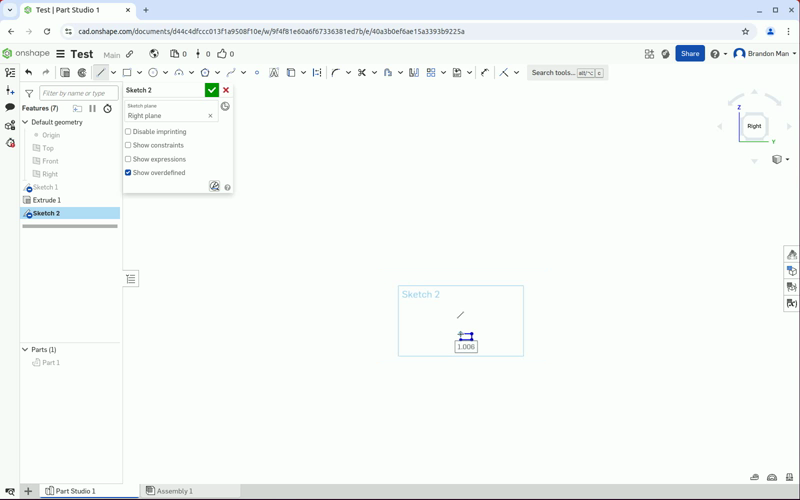
scroll(-6)
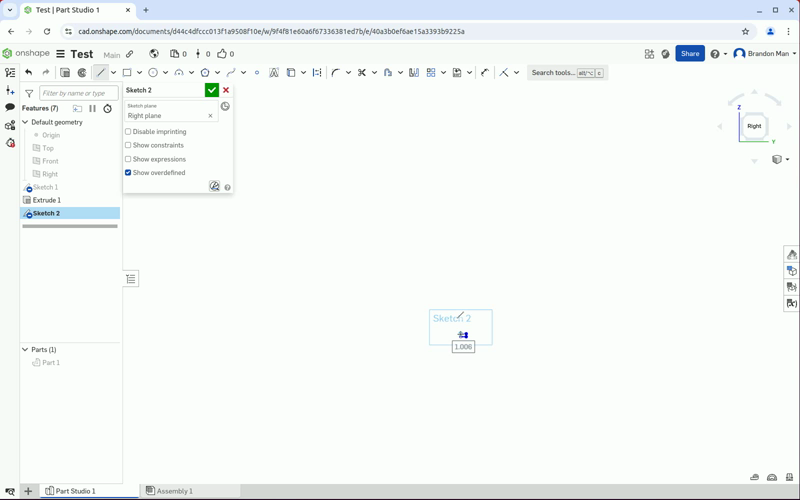
key_up(shift)
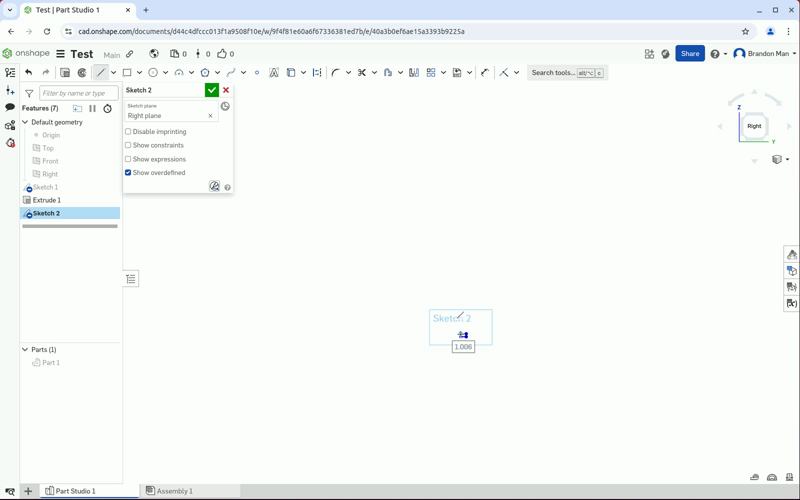
mouse_move(490, 333)
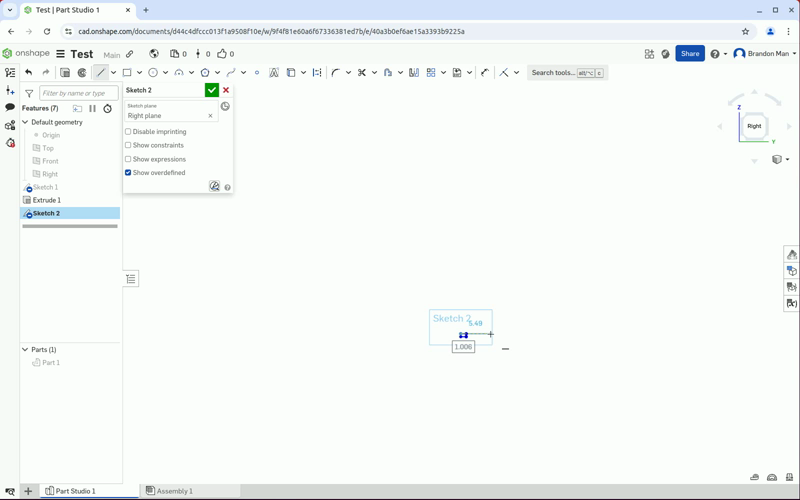
key_down(shift)
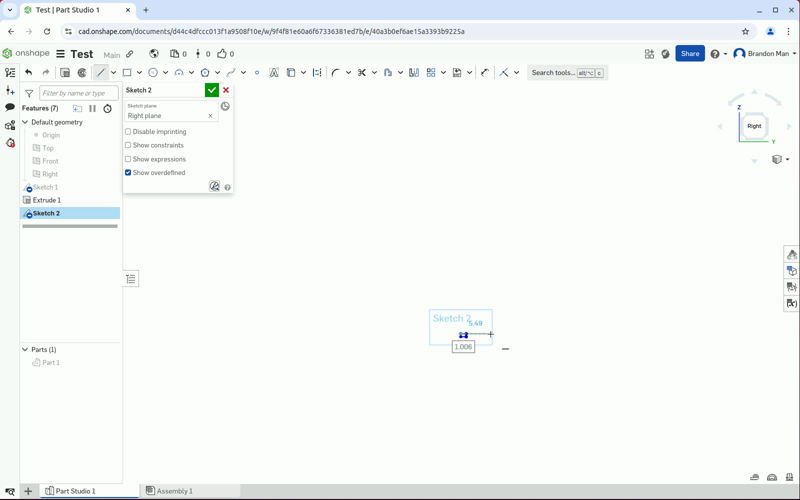
mouse_move(460, 336)
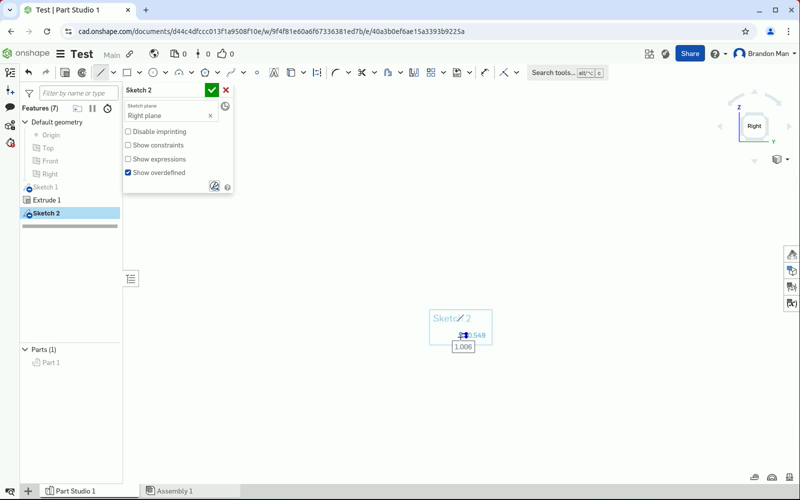
scroll(6)
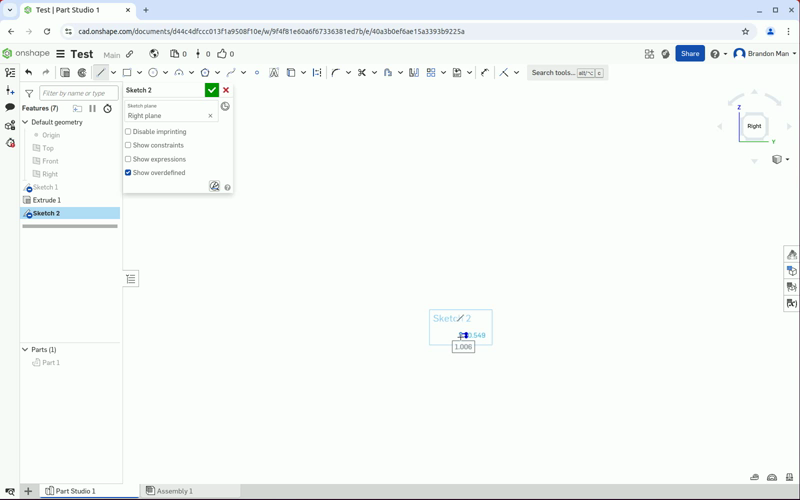
scroll(6)
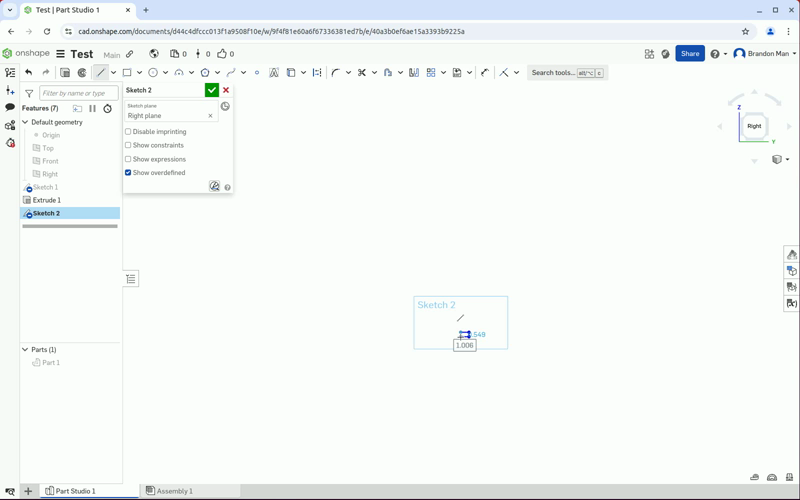
scroll(6)
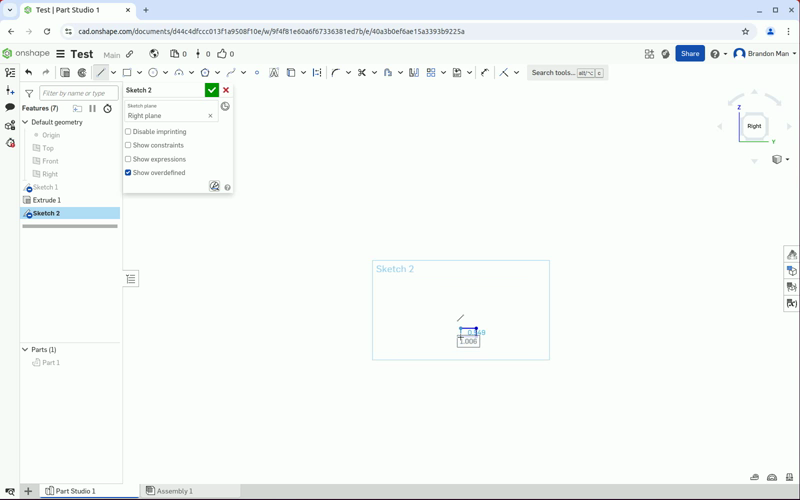
scroll(6)
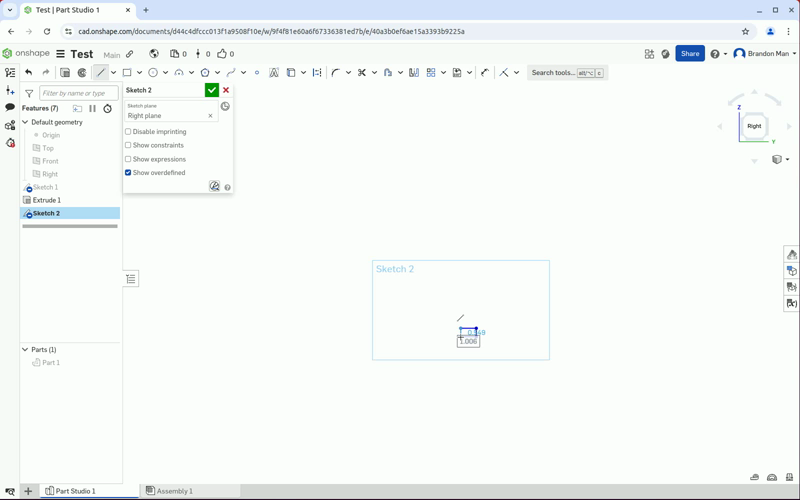
scroll(6)
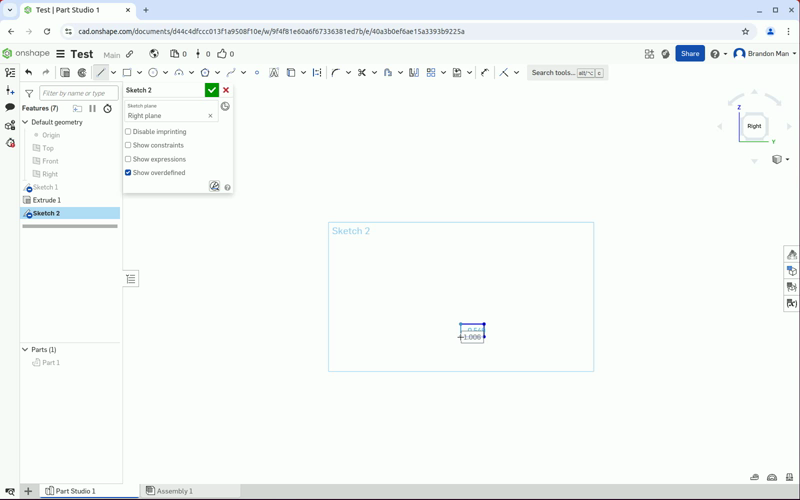
scroll(6)
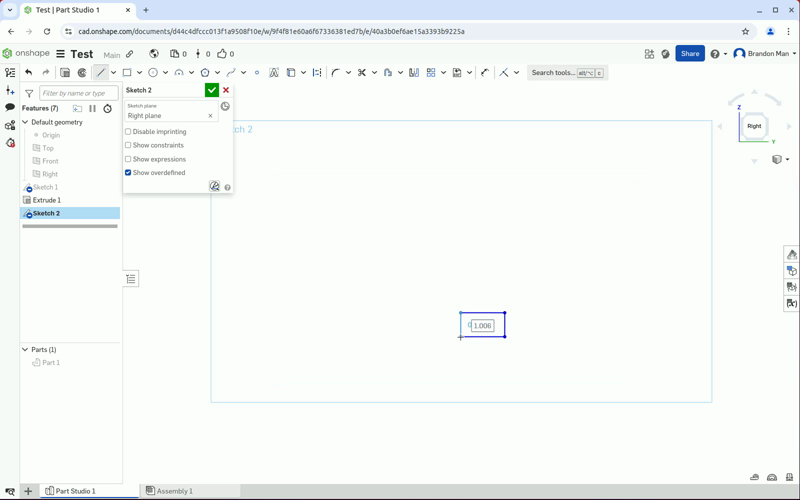
scroll(6)
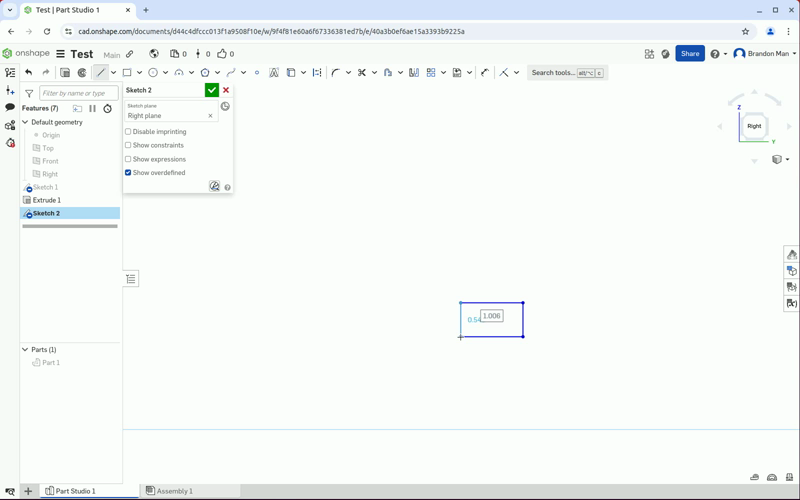
key_up(shift)
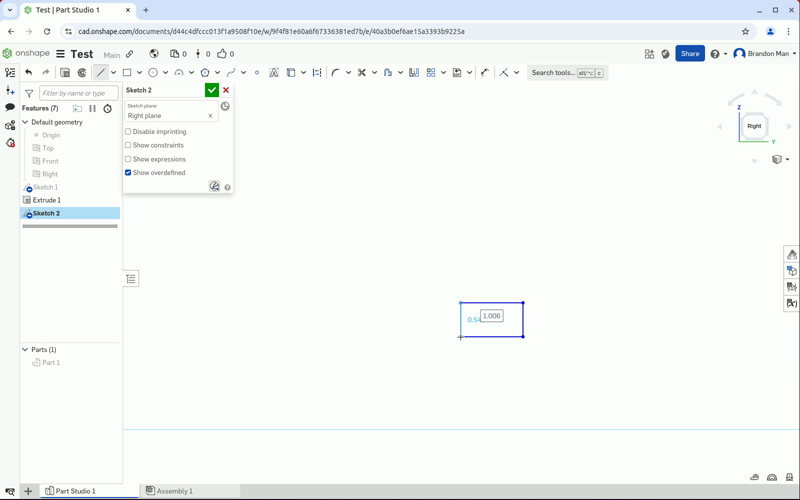
click(460, 336)
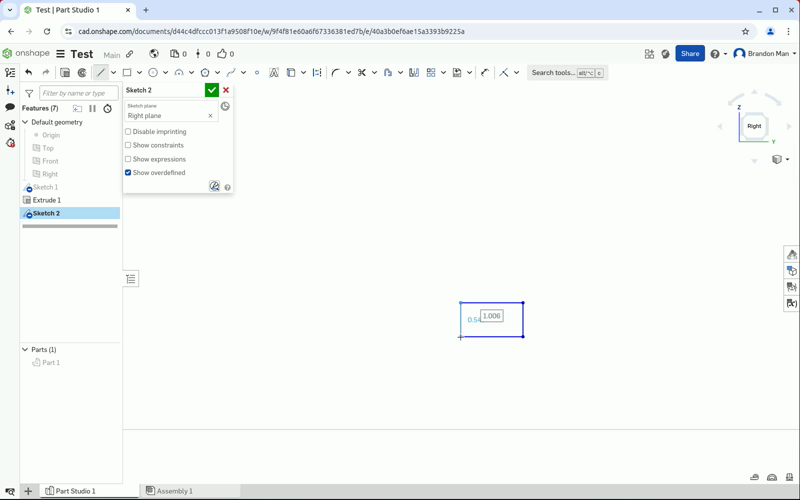
scroll(-6)
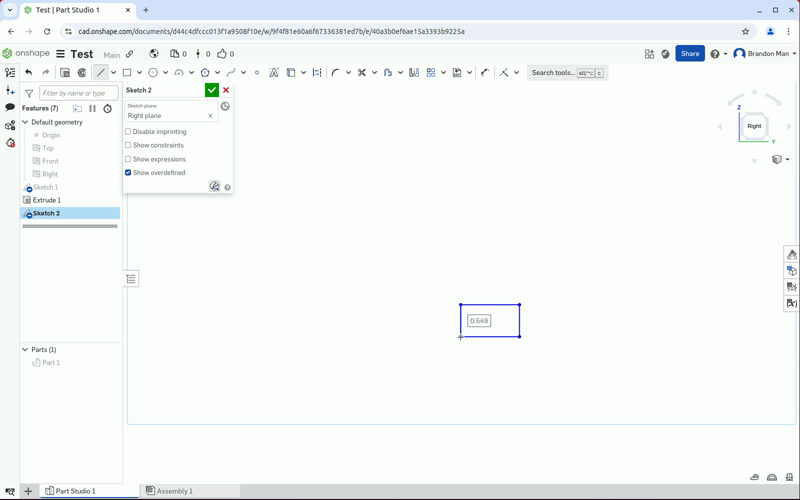
scroll(-6)
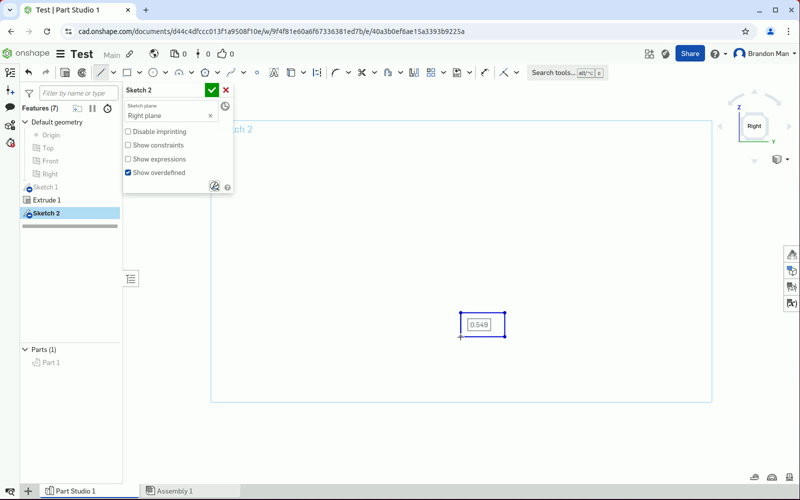
scroll(-6)
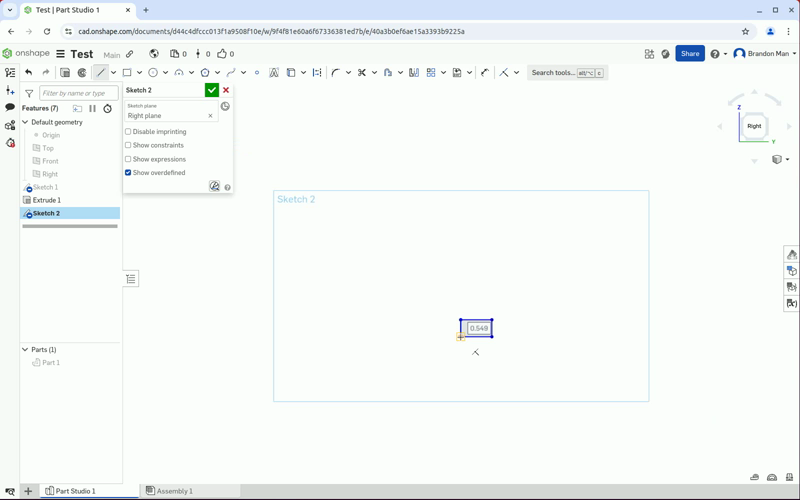
scroll(-6)
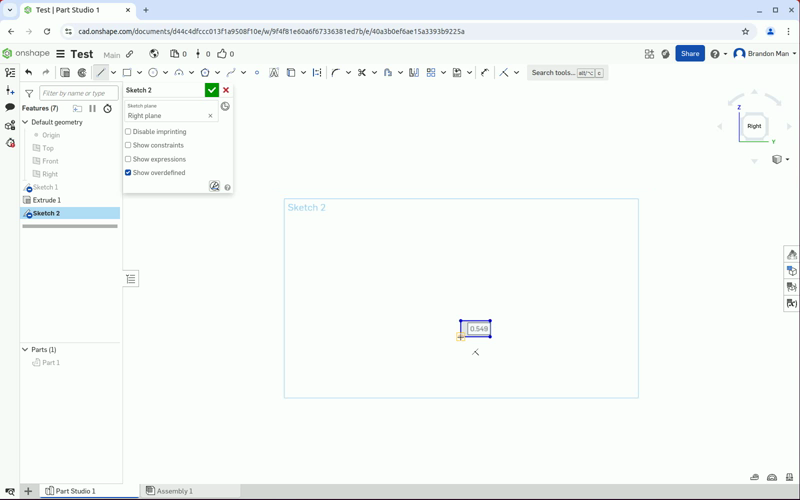
scroll(-6)
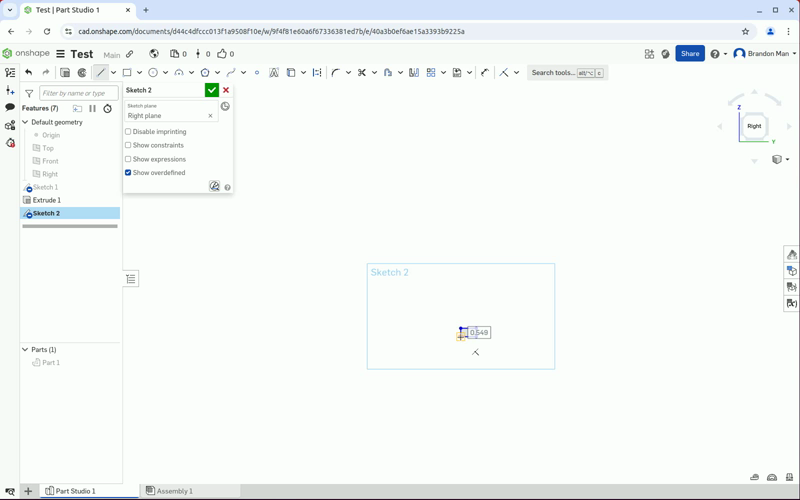
scroll(-6)
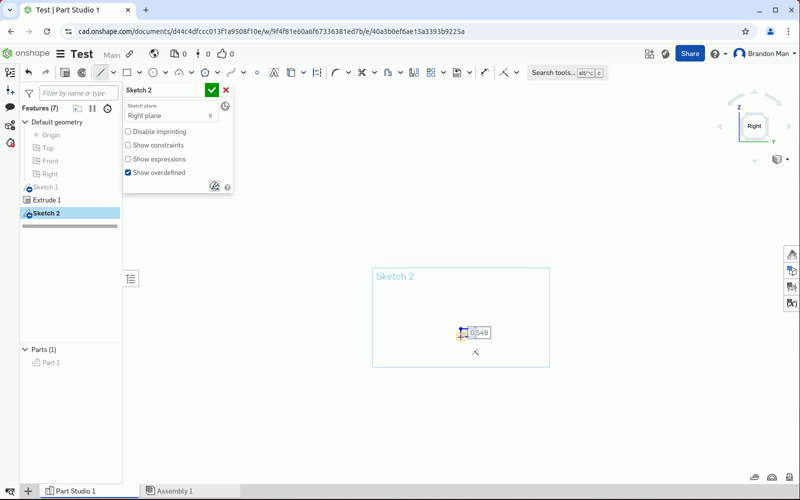
scroll(-6)
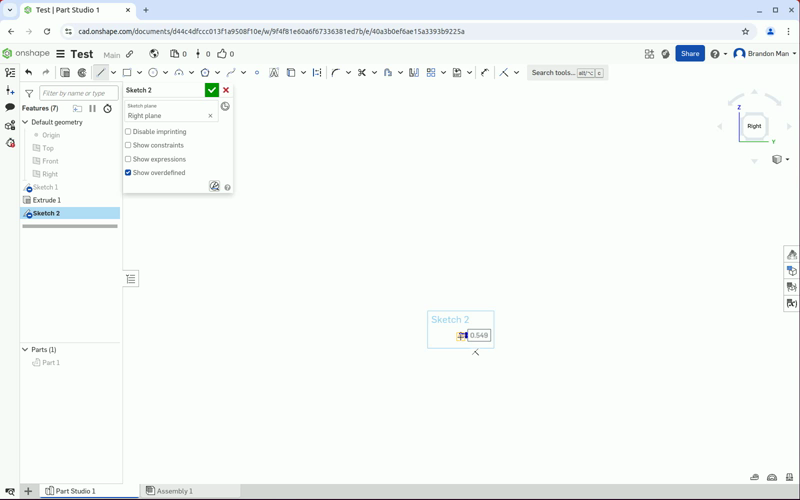
key(esc)
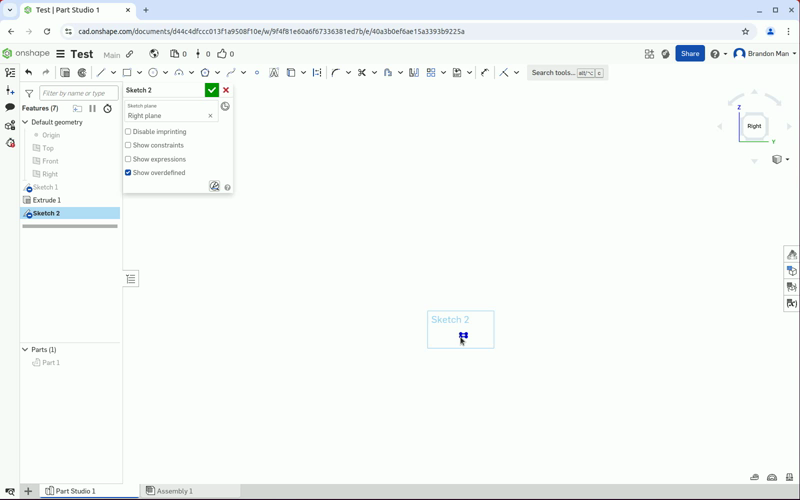
mouse_move(463, 334)
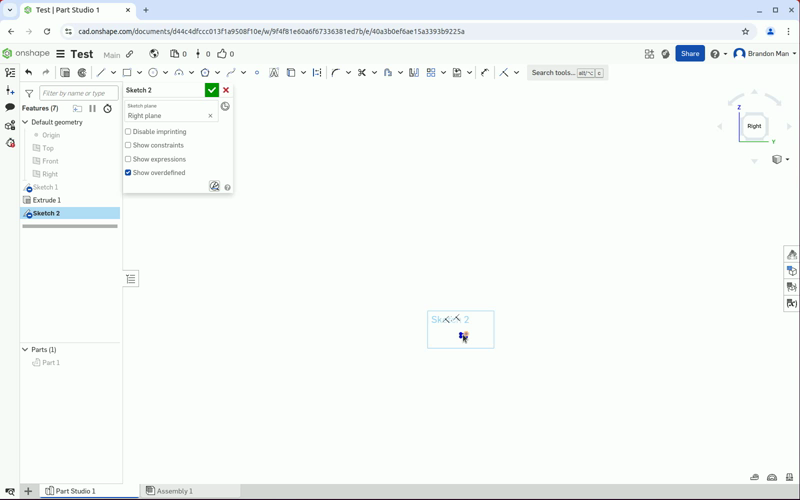
scroll(6)
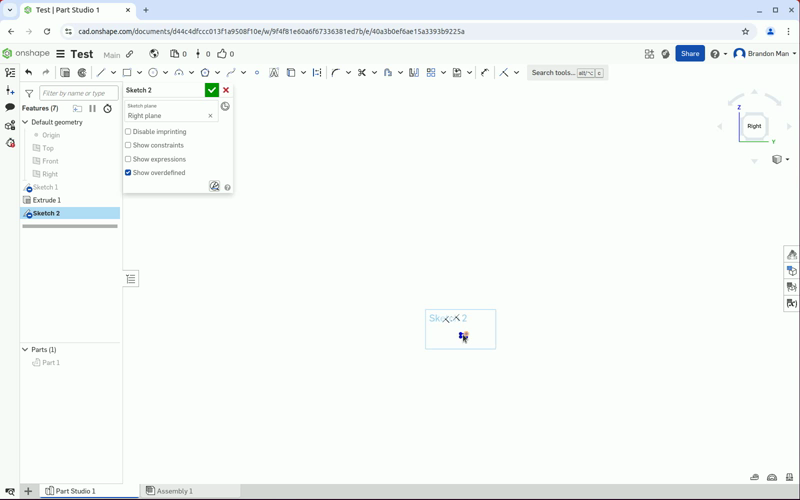
scroll(6)
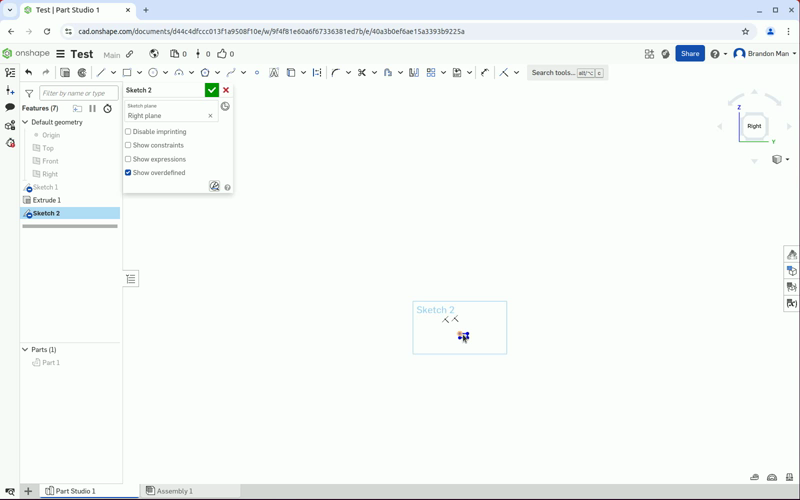
scroll(6)
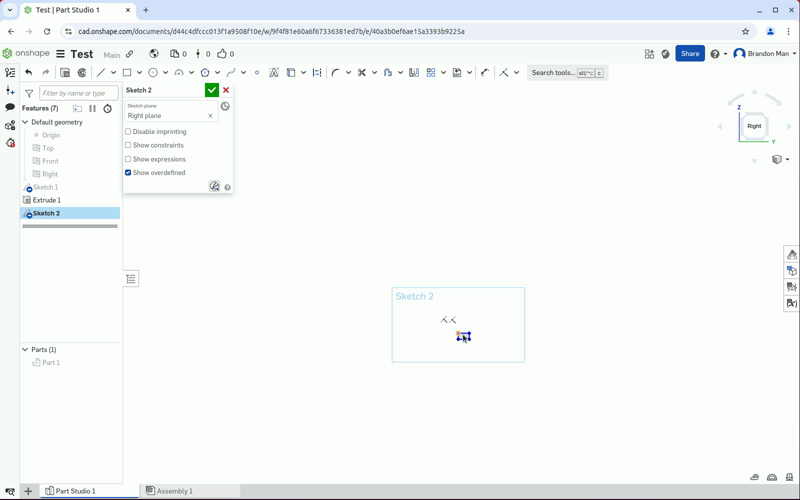
scroll(6)
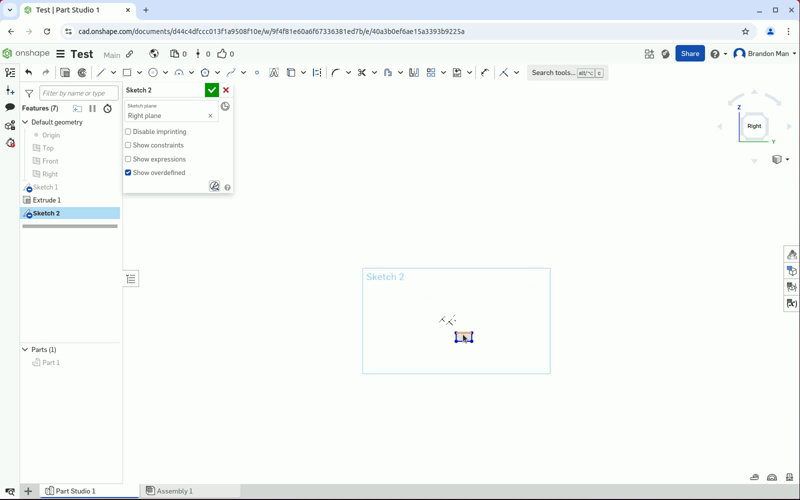
scroll(6)
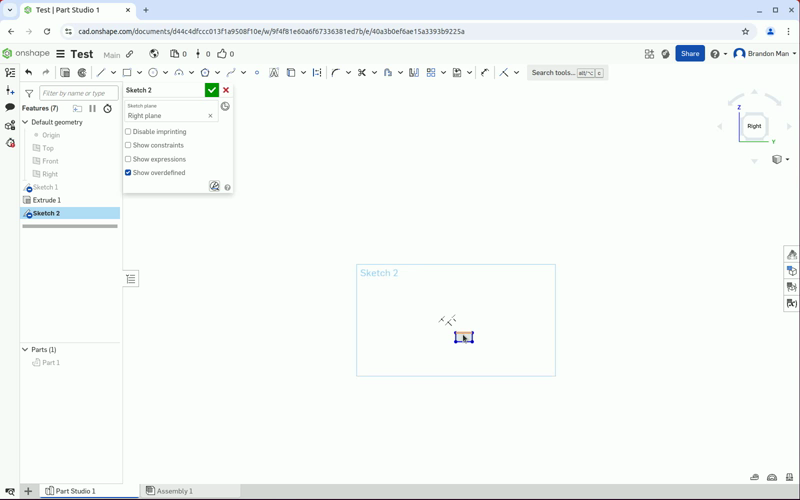
scroll(6)
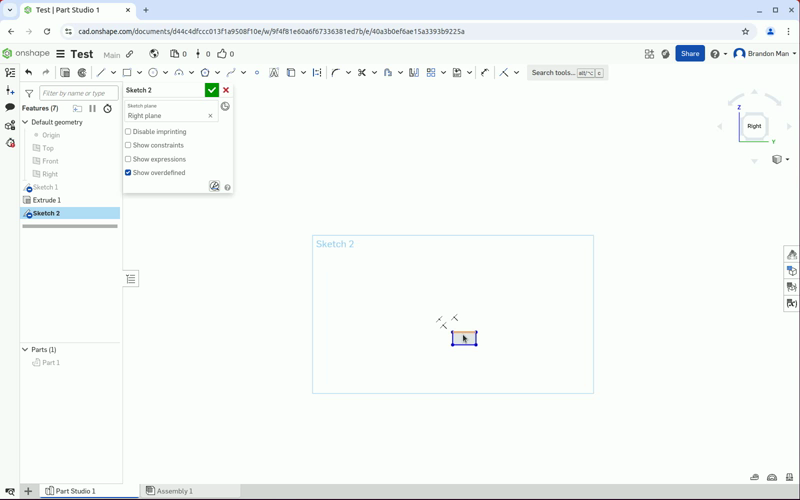
scroll(6)
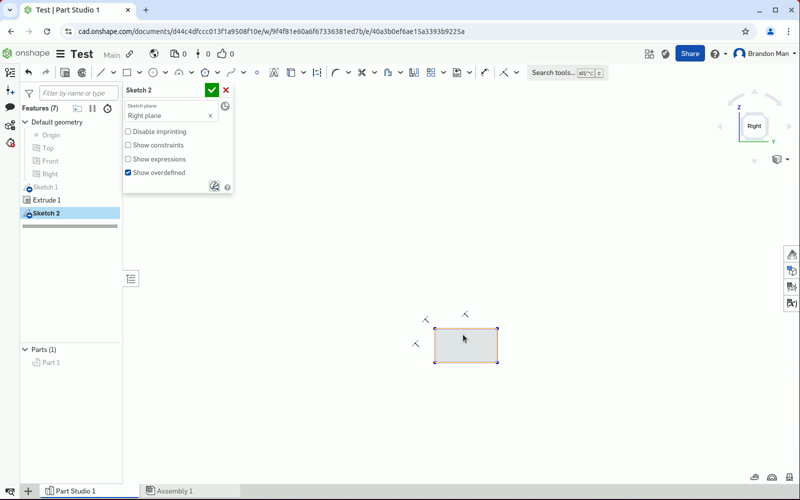
click(463, 334)
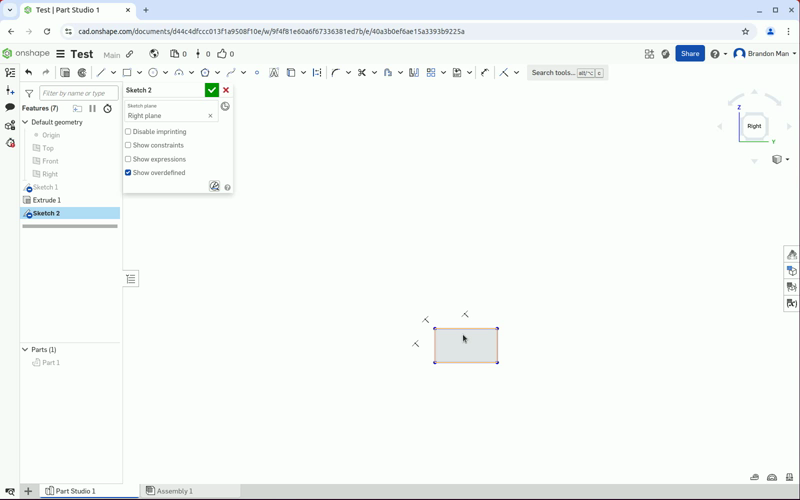
scroll(-6)
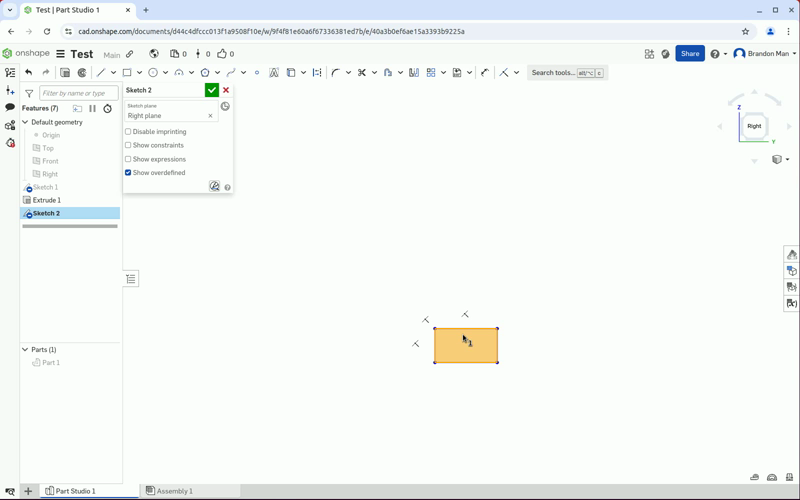
scroll(-6)
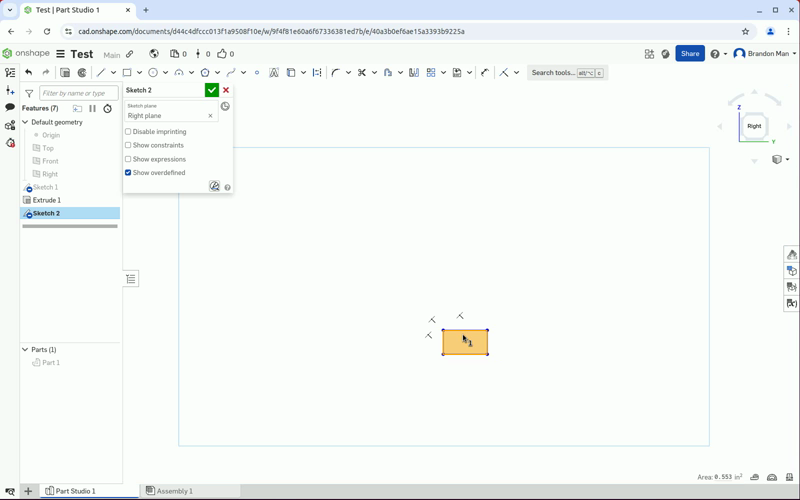
scroll(-6)
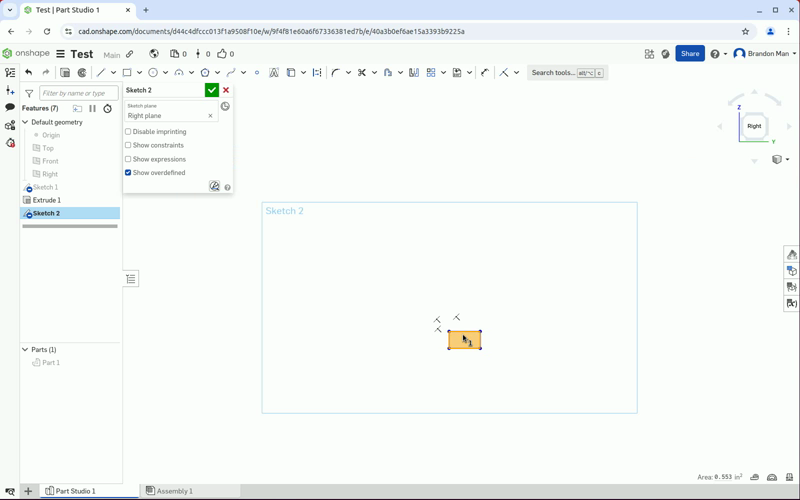
scroll(-6)
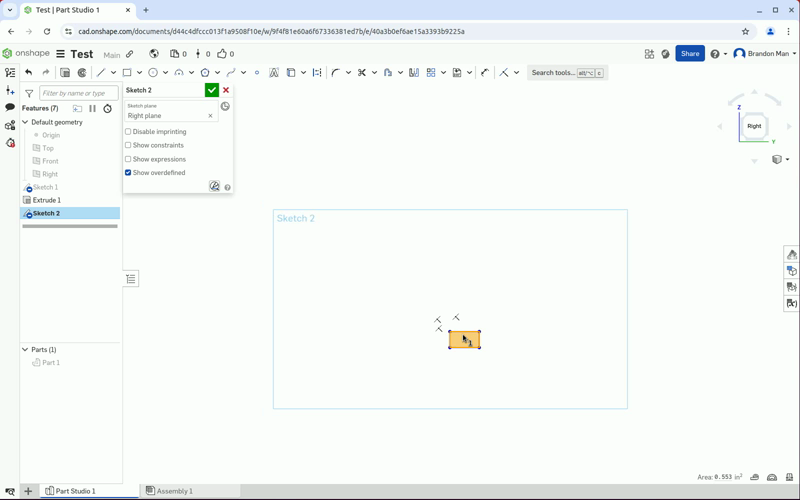
scroll(-6)
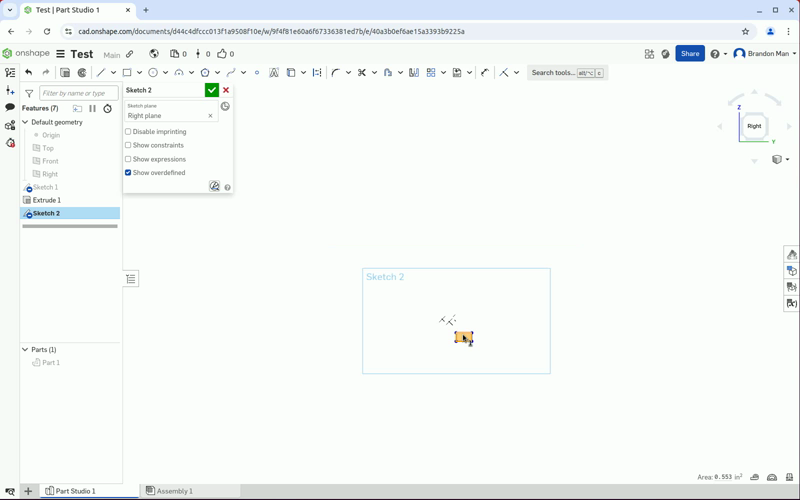
scroll(-6)
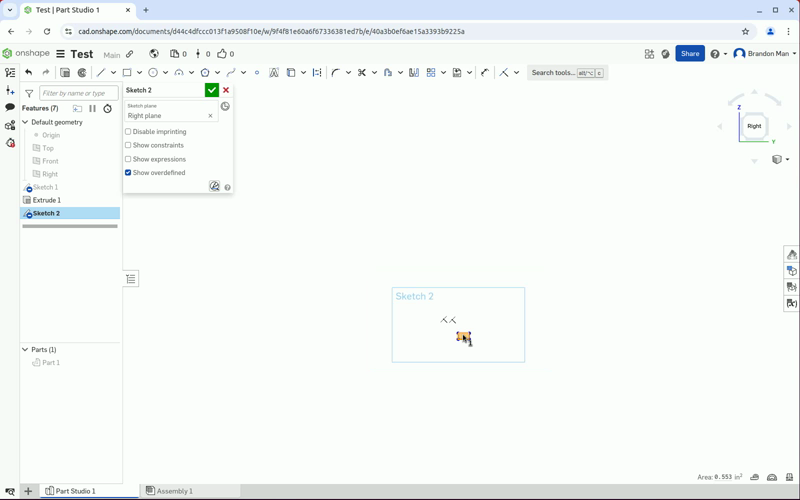
scroll(-6)
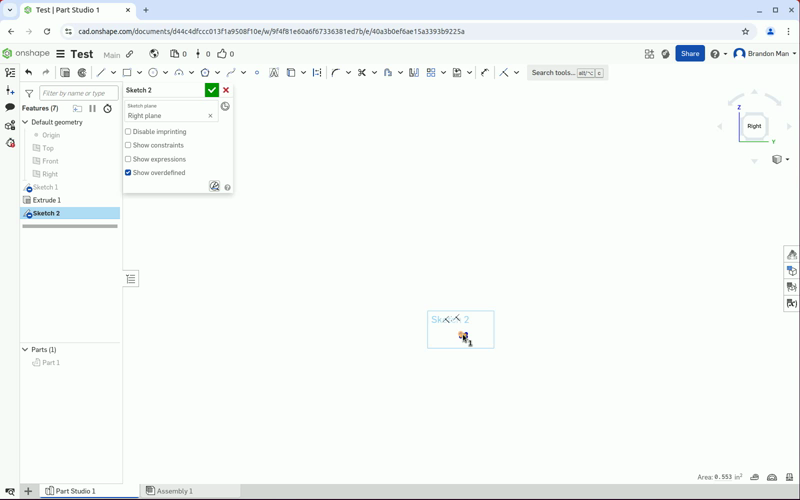
mouse_move(73, 352)
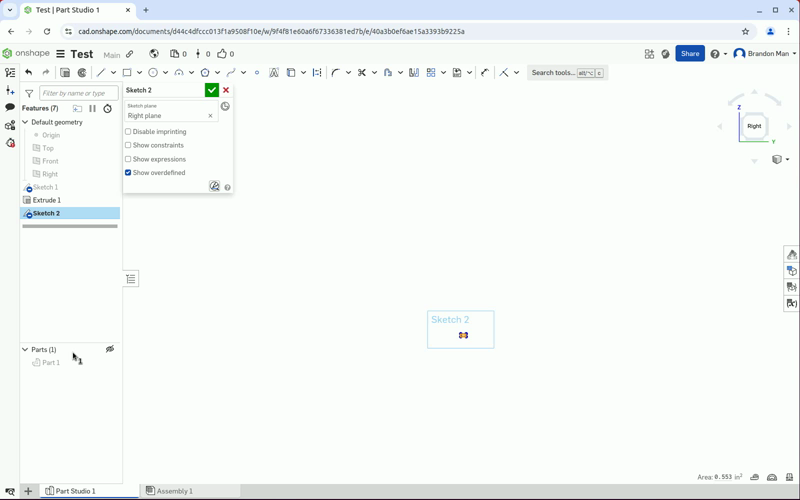
key(shift+y)
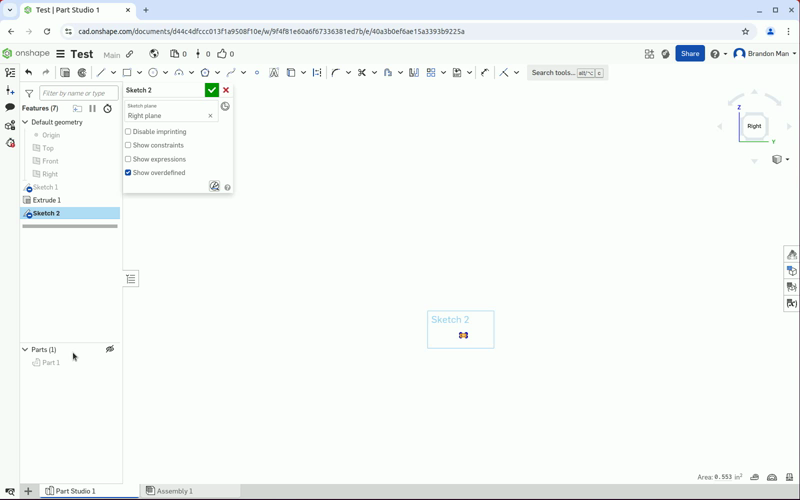
key(shift+e)
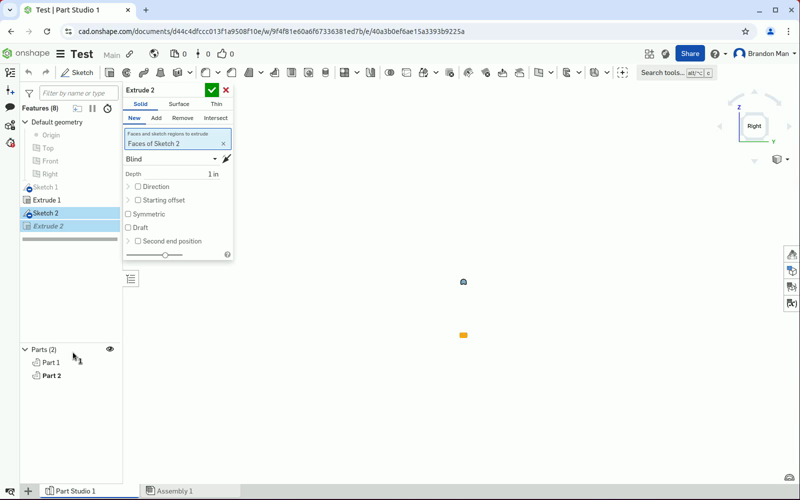
mouse_move(143, 106)
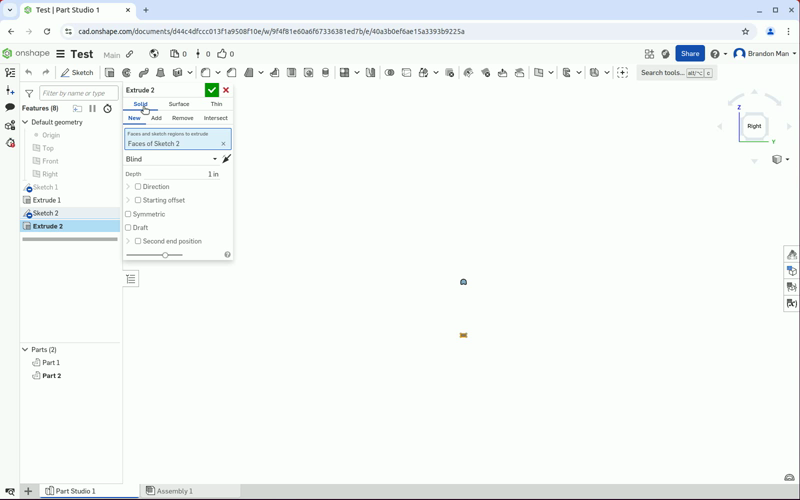
click(143, 106)
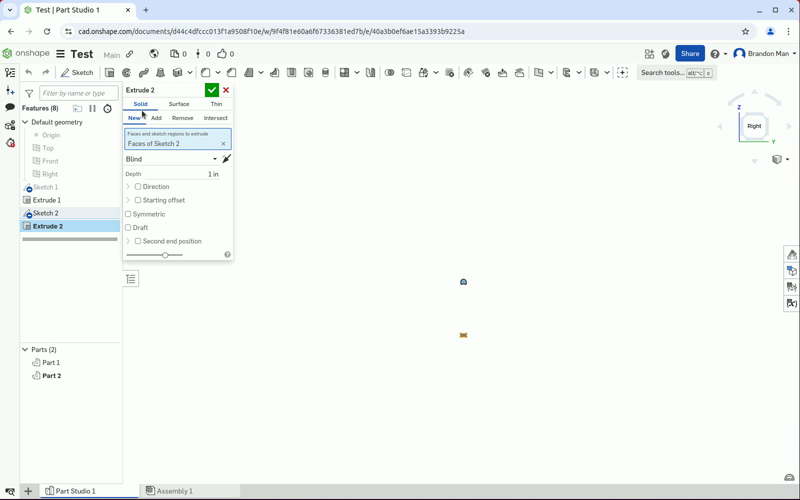
mouse_move(137, 120)
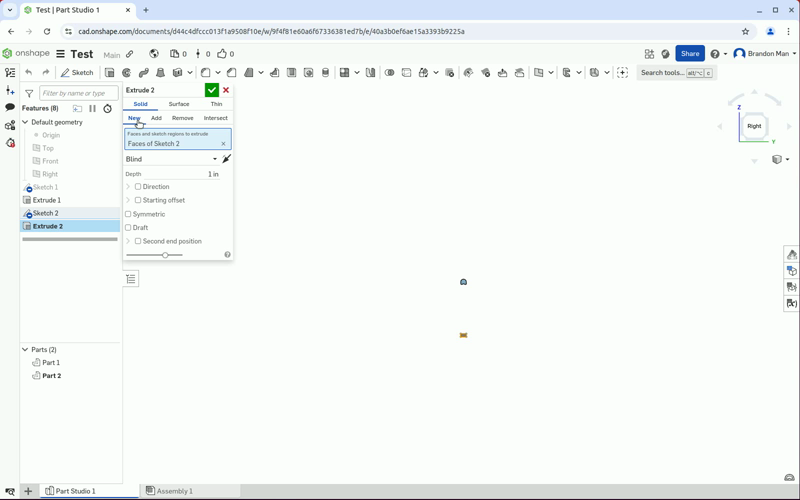
click(137, 120)
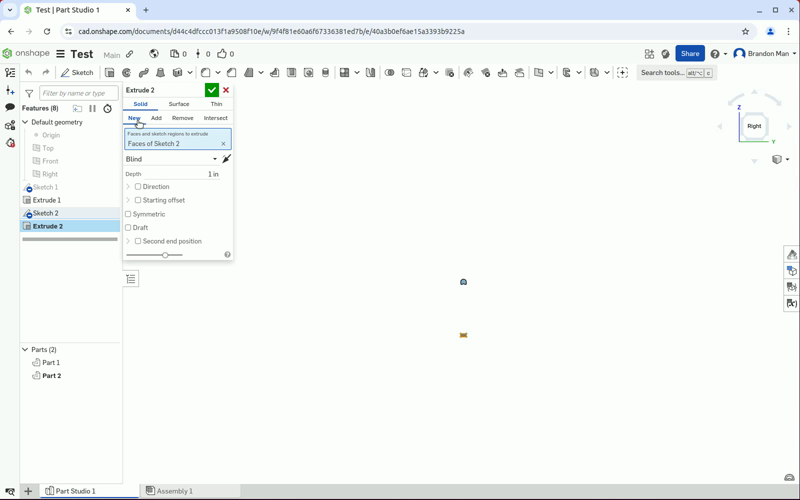
key(tab, 4)
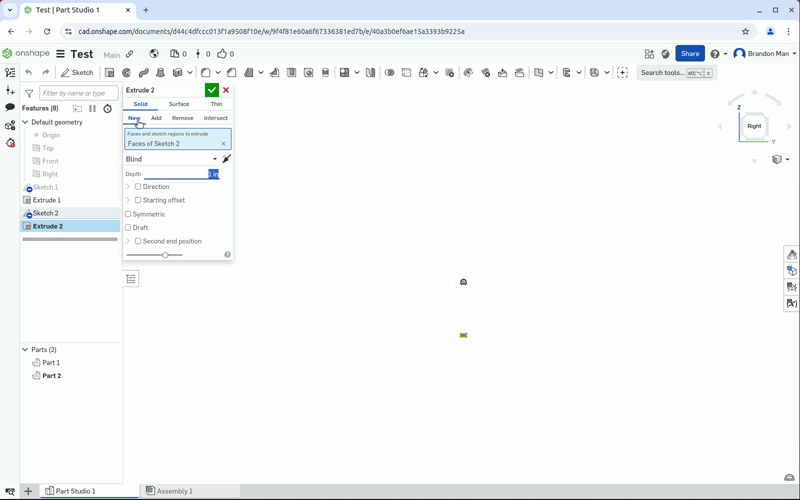
text(23.108)
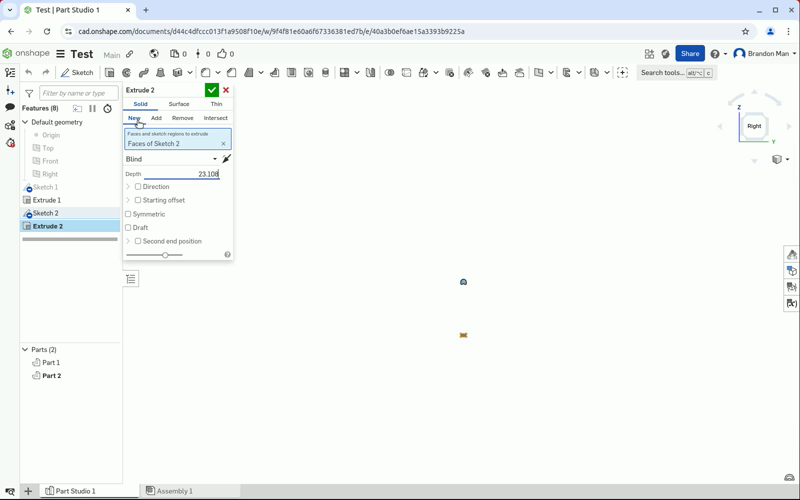
key(enter)
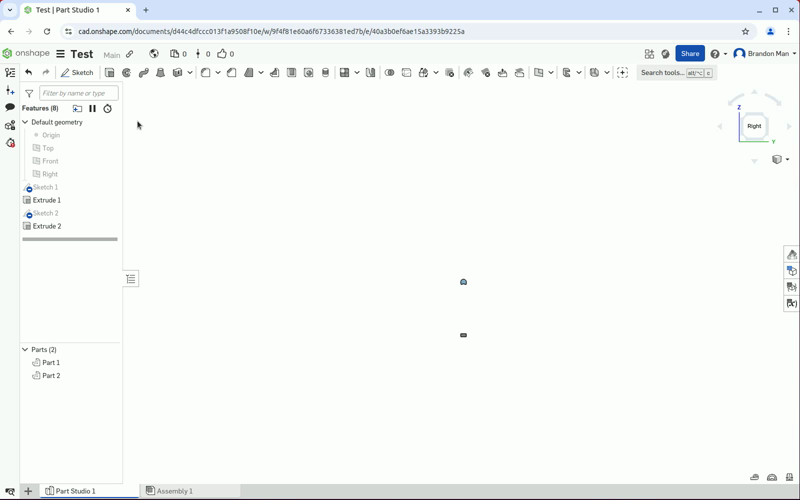
key(shift+h)
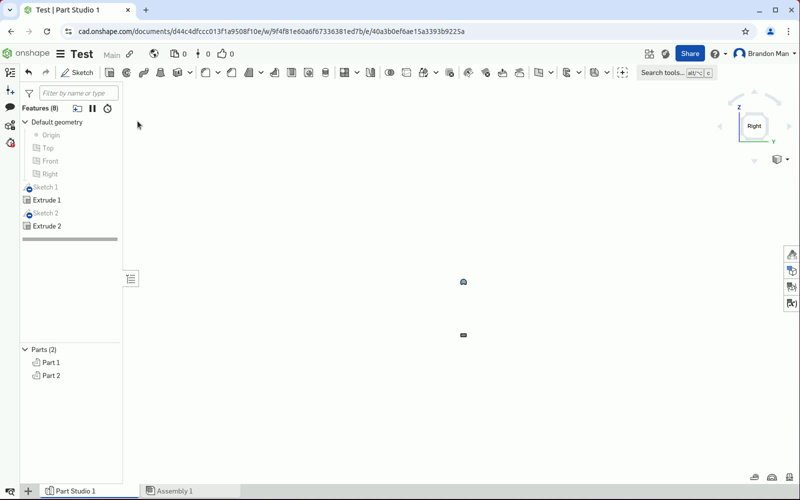
key(shift+h)
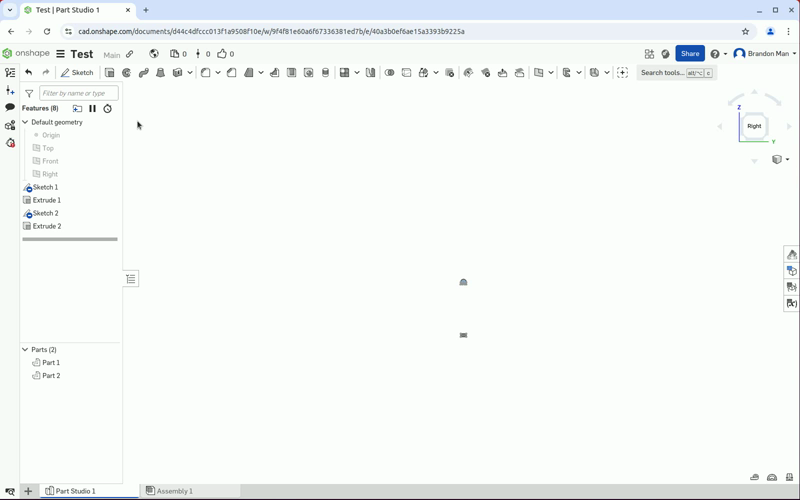
key(shift+7)
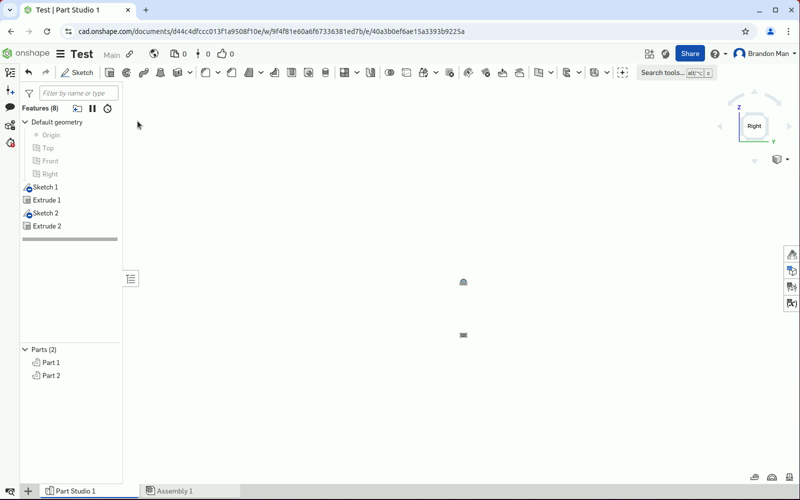
key(right, 2)
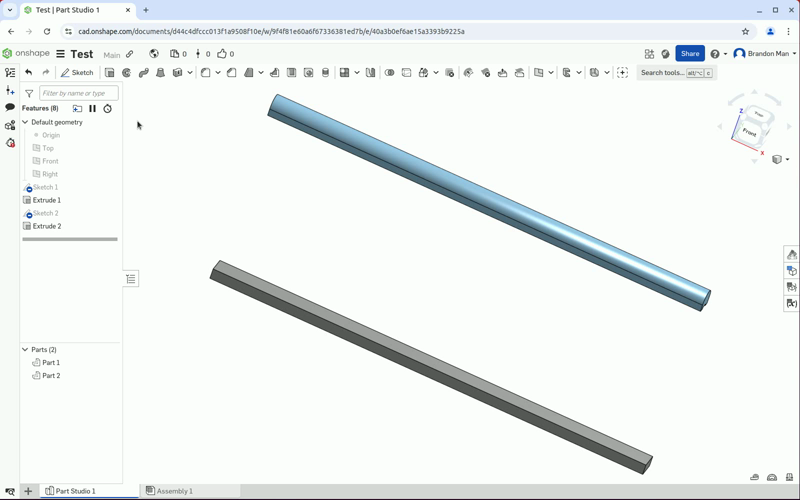
key(down, 2)
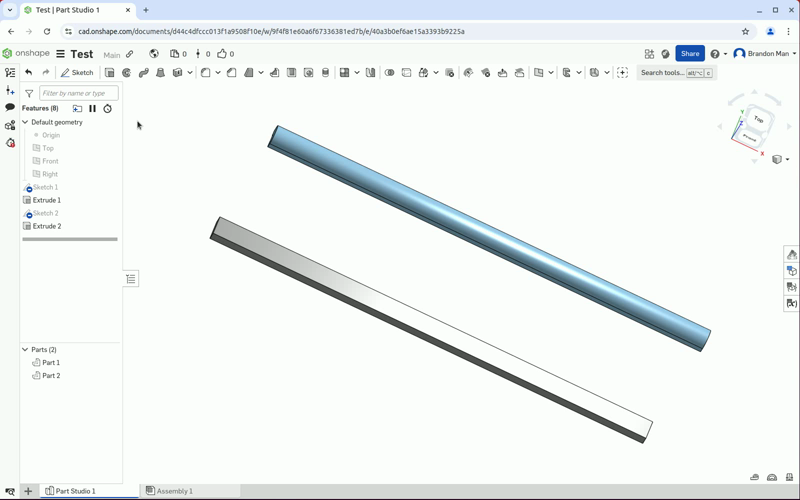
key(up, 2)
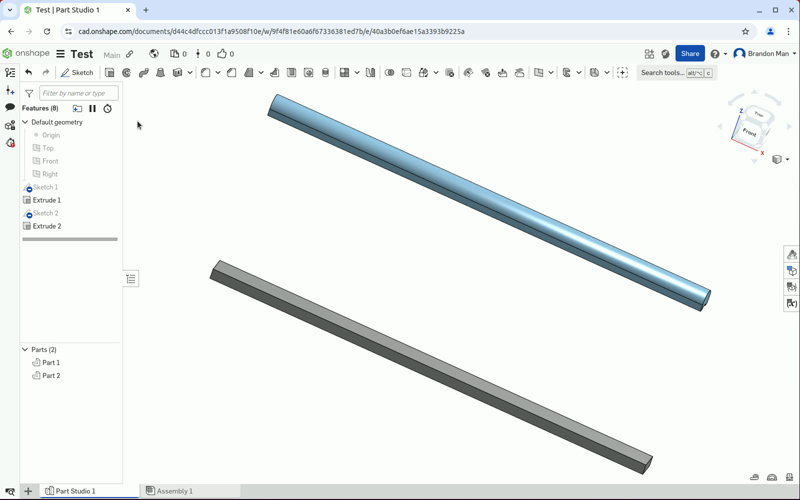
key(left, 2)
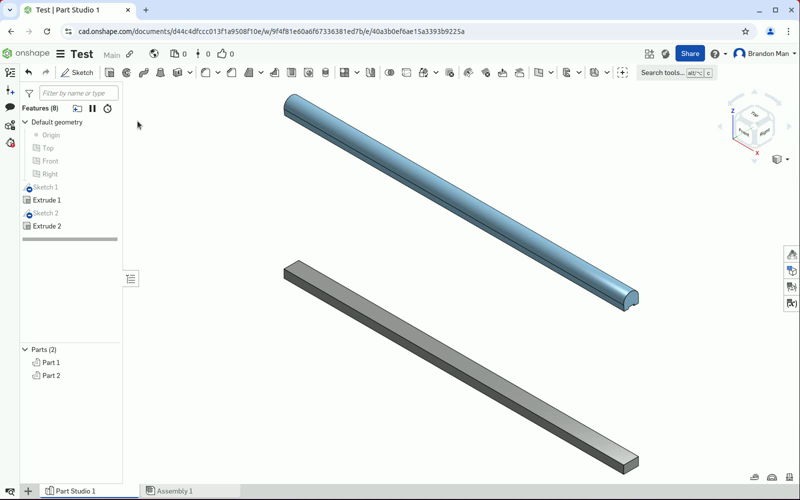
mouse_move(73, 189)
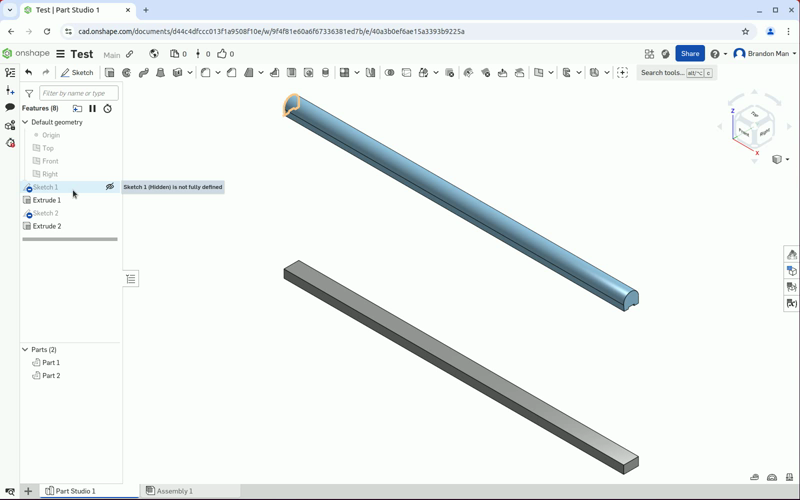
click(73, 189)